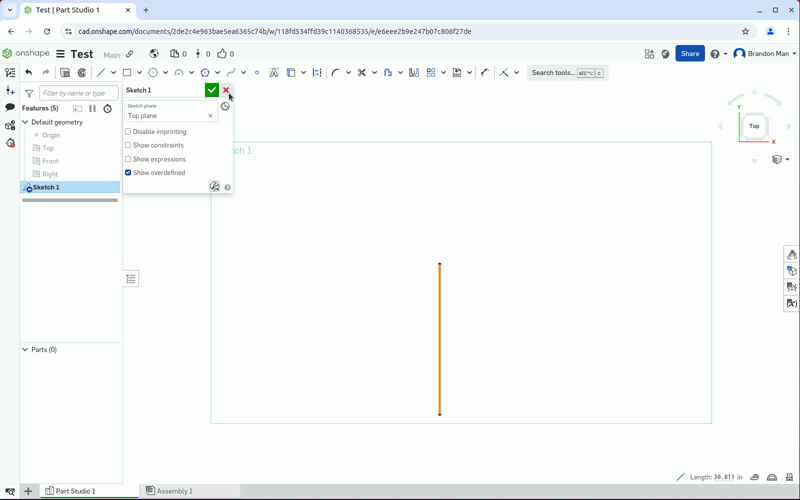
key(shift+h)
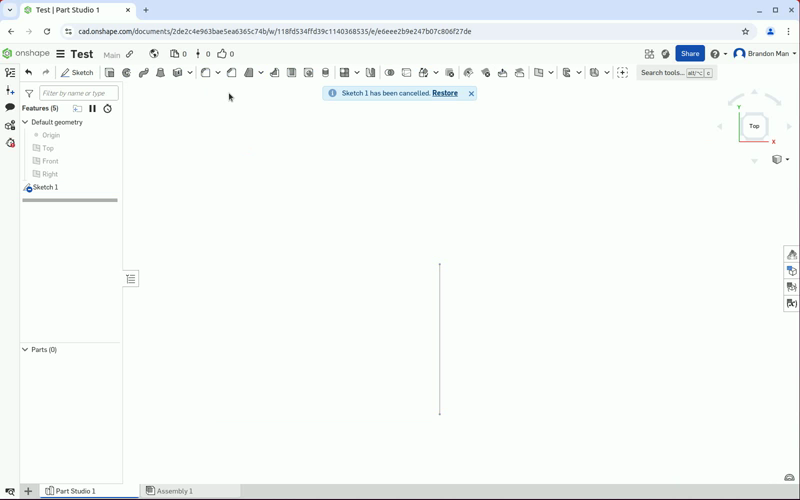
key(shift+s)
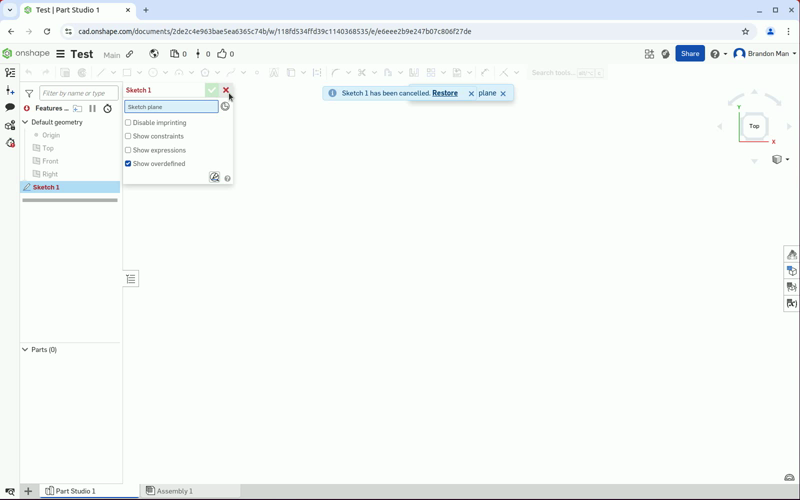
mouse_move(73, 150)
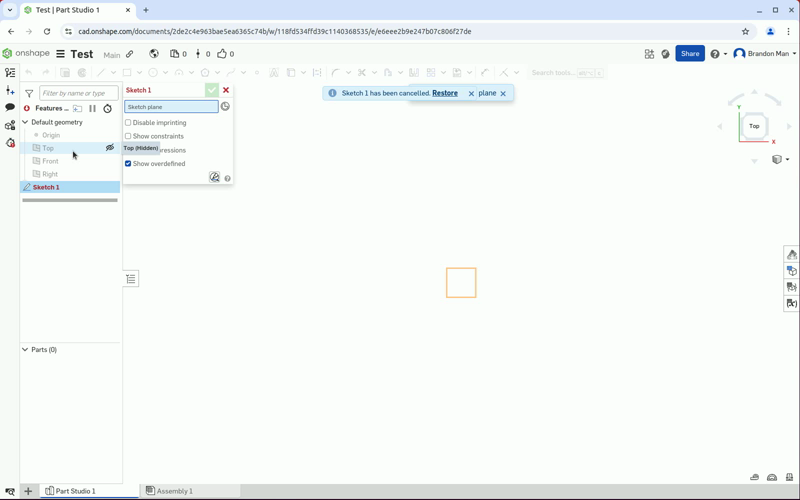
click(73, 150)
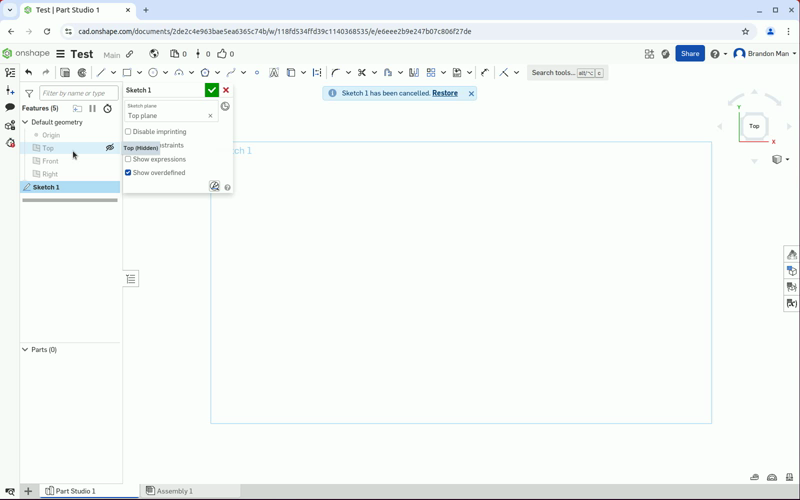
mouse_move(73, 352)
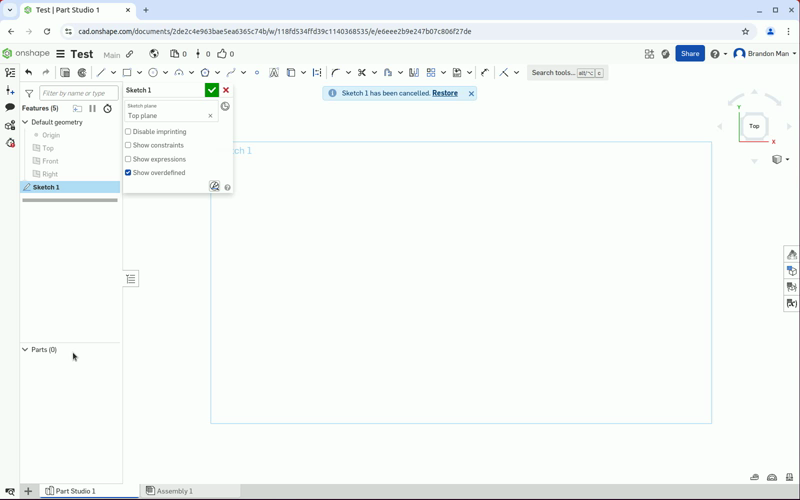
key(y)
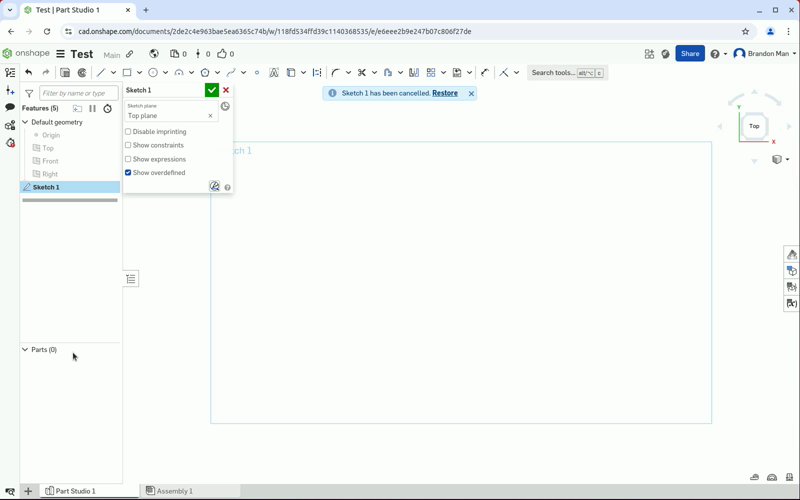
key(a)
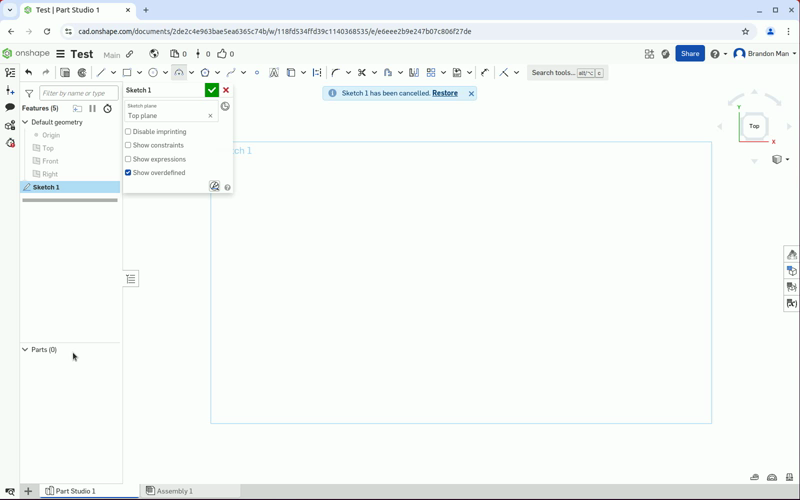
key_down(shift)
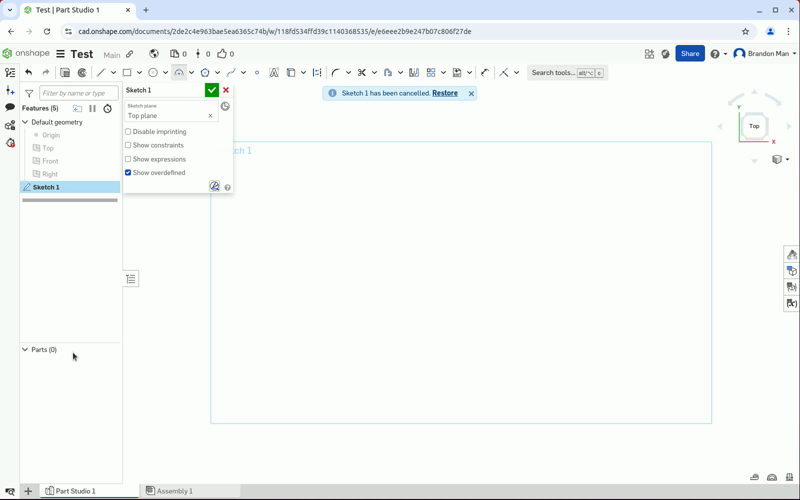
mouse_move(391, 324)
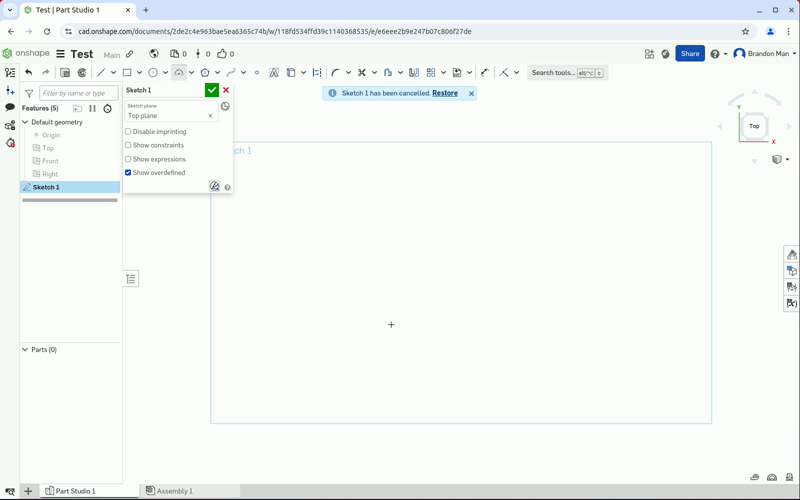
click(391, 324)
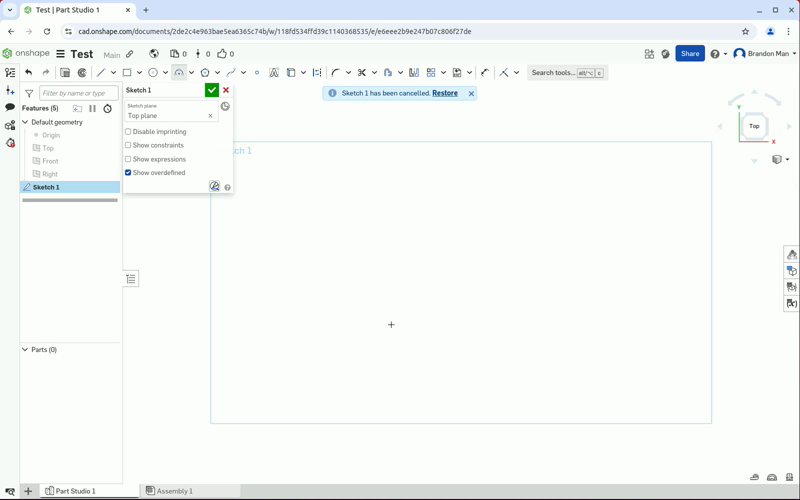
key_up(shift)
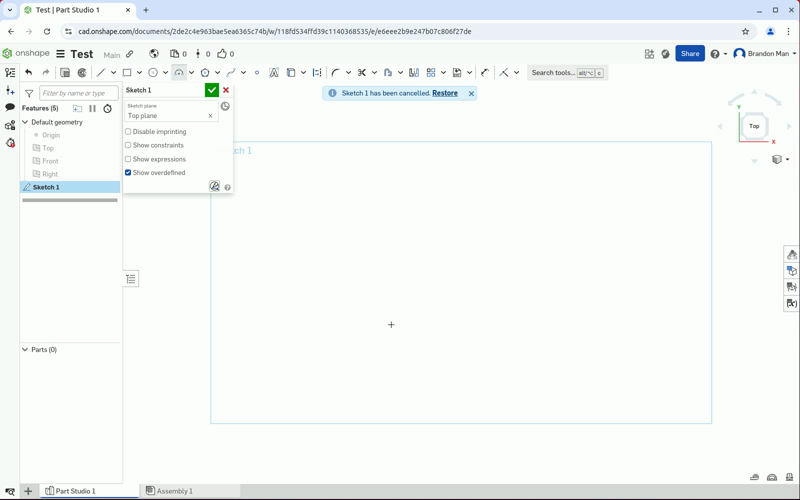
key_down(shift)
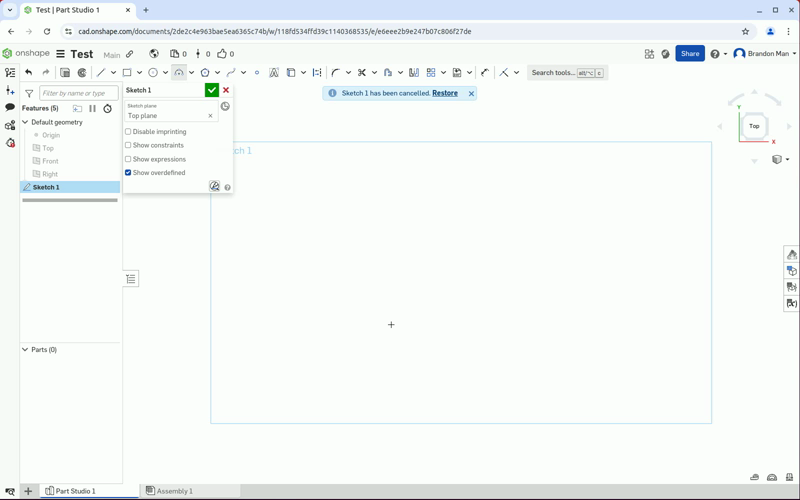
mouse_move(401, 333)
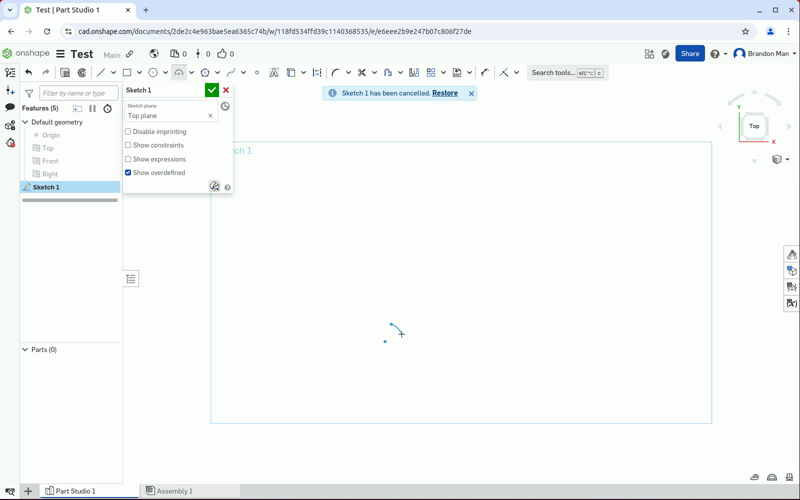
click(401, 333)
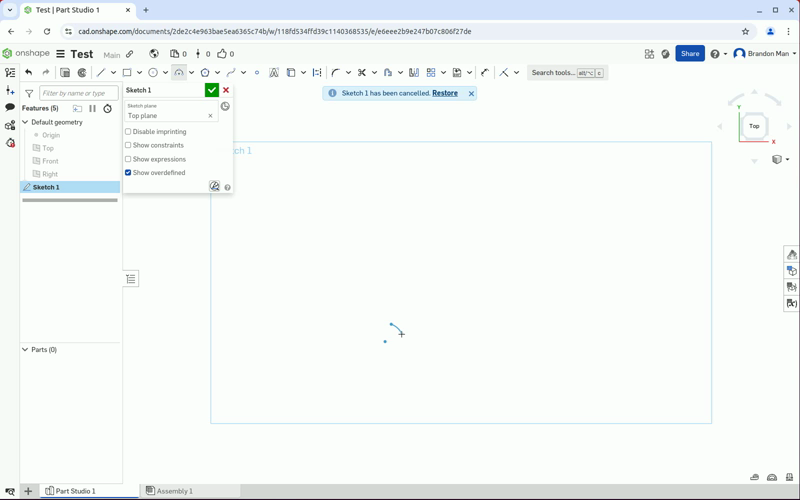
mouse_move(394, 330)
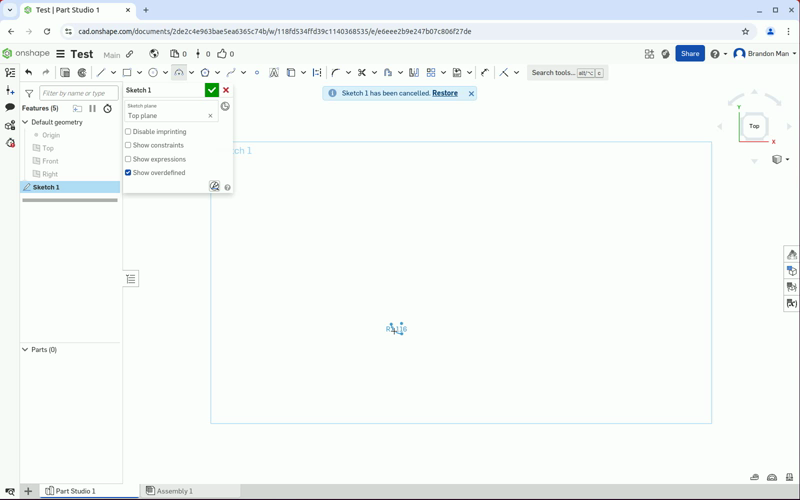
click(394, 330)
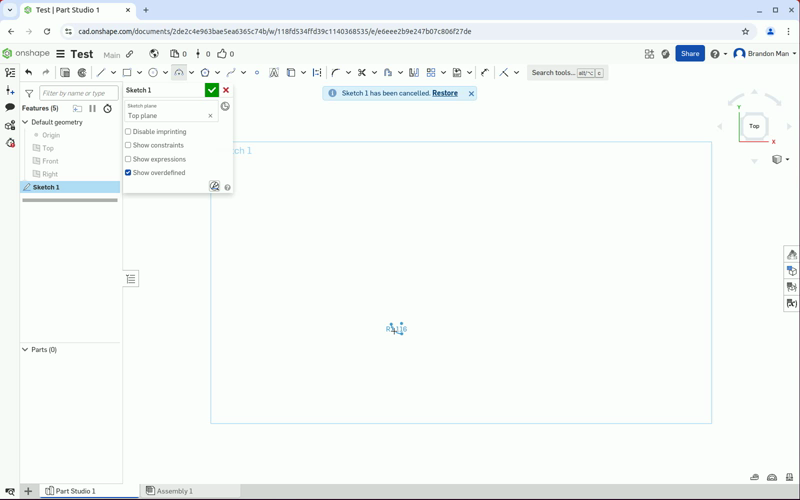
key_up(shift)
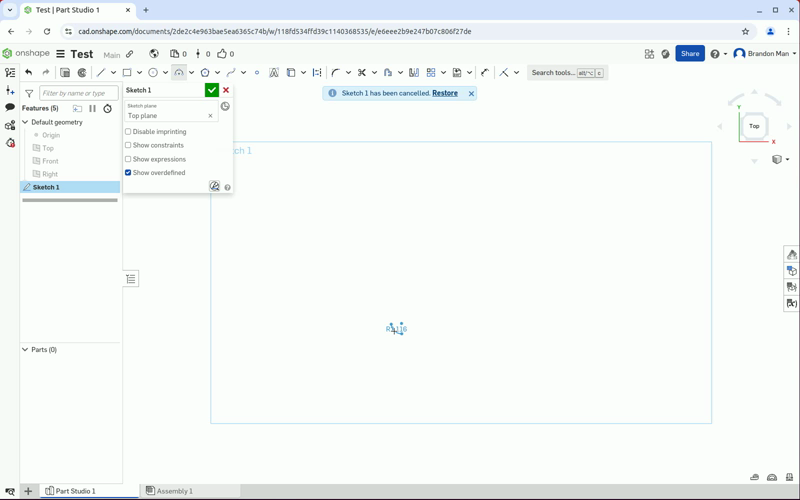
key(esc)
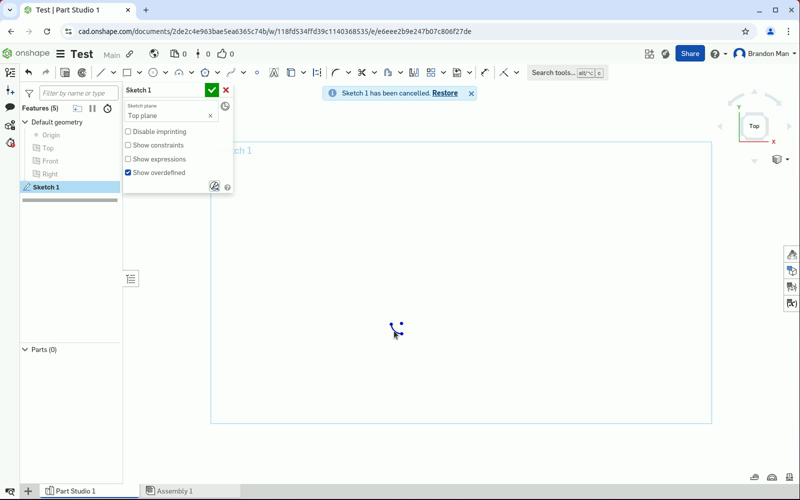
key(l)
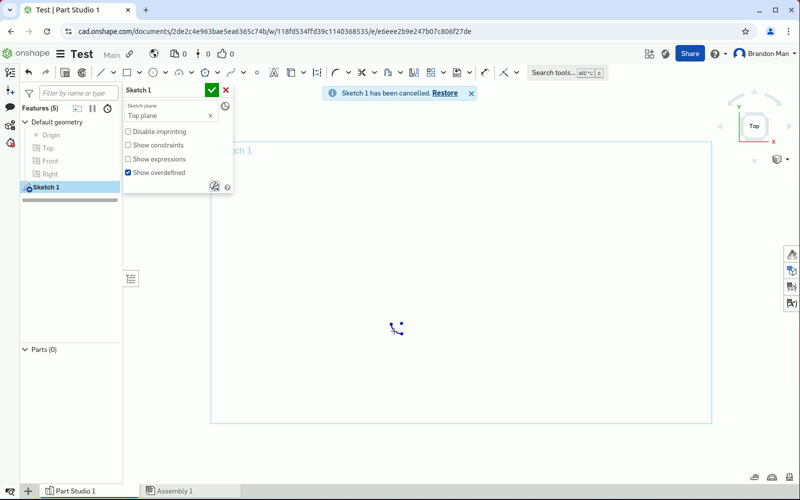
mouse_move(401, 333)
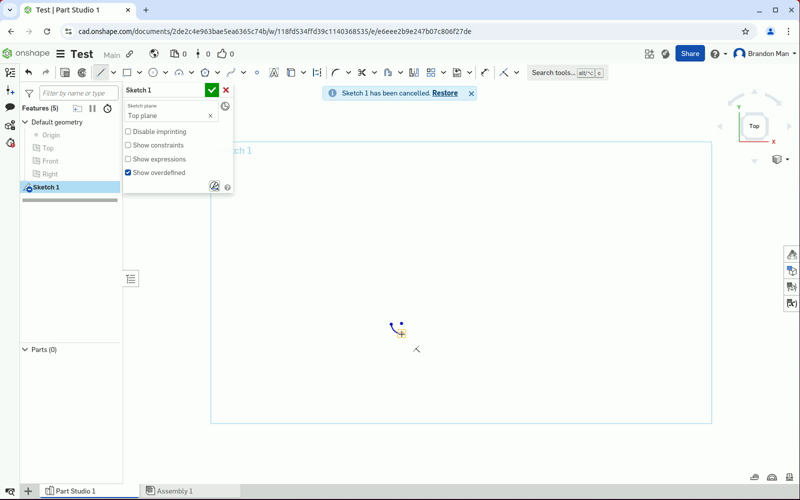
click(401, 333)
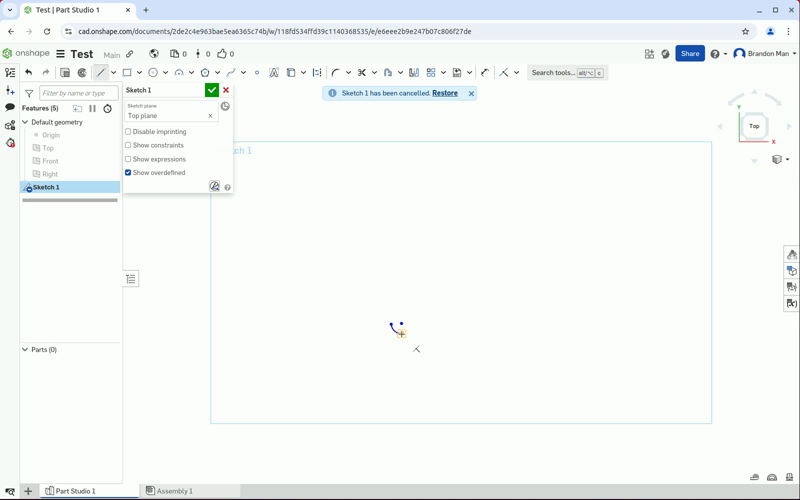
key_down(shift)
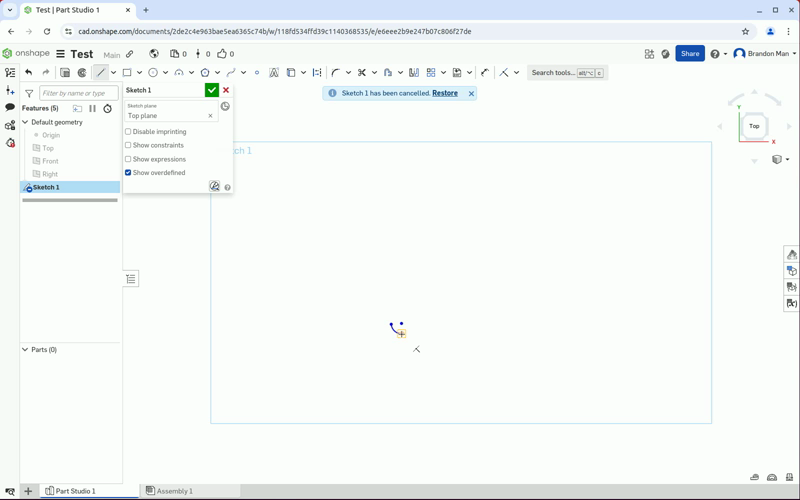
mouse_move(519, 333)
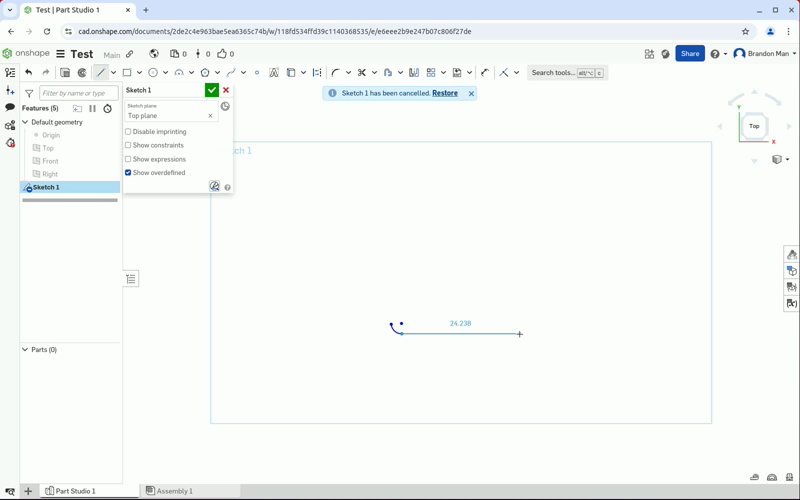
click(519, 333)
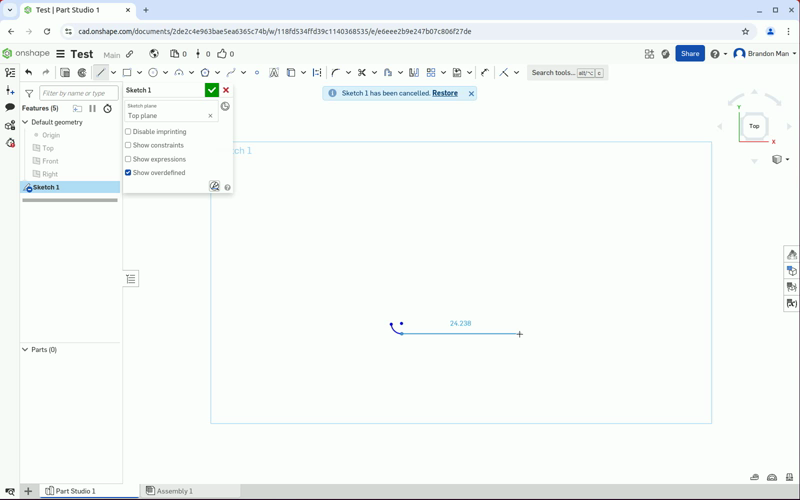
key_up(shift)
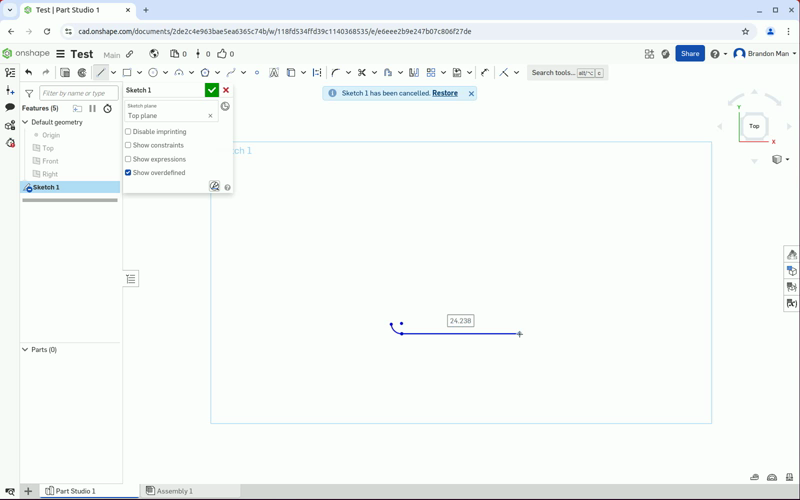
key(esc)
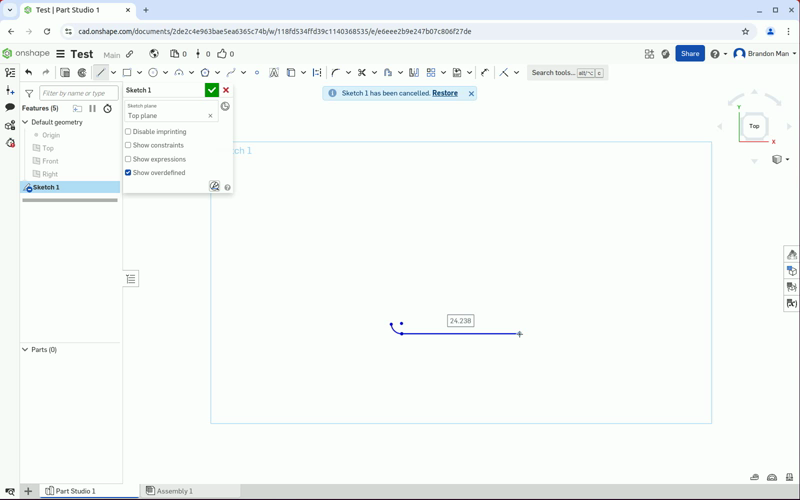
key(a)
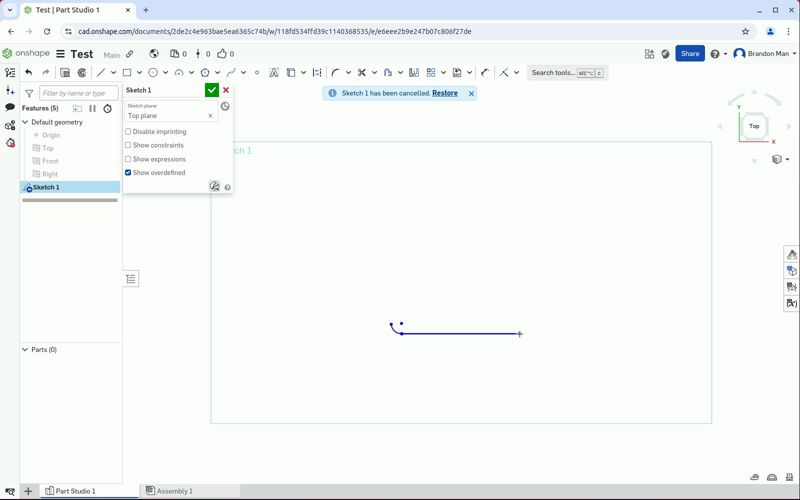
mouse_move(519, 333)
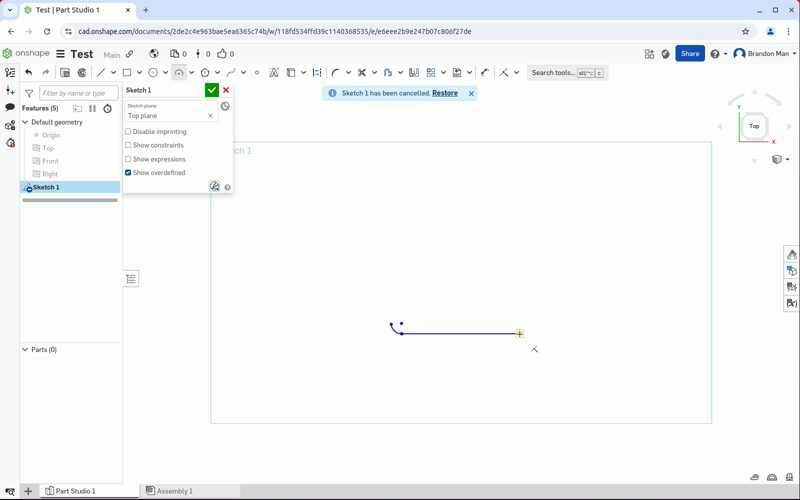
click(519, 333)
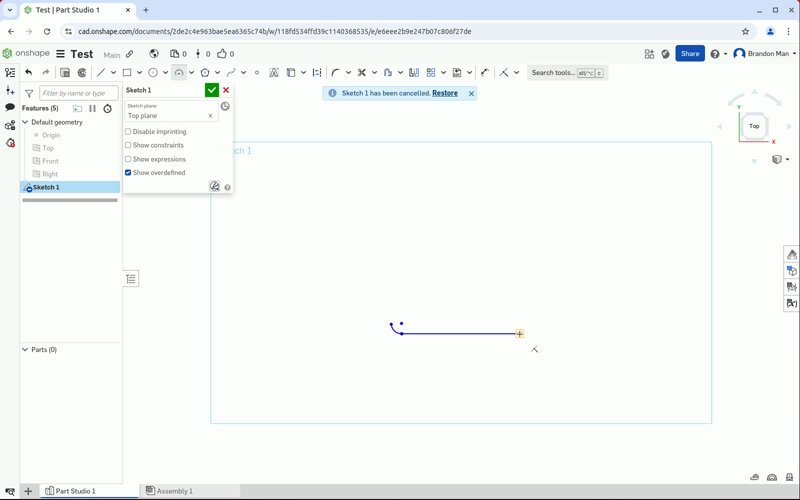
key_down(shift)
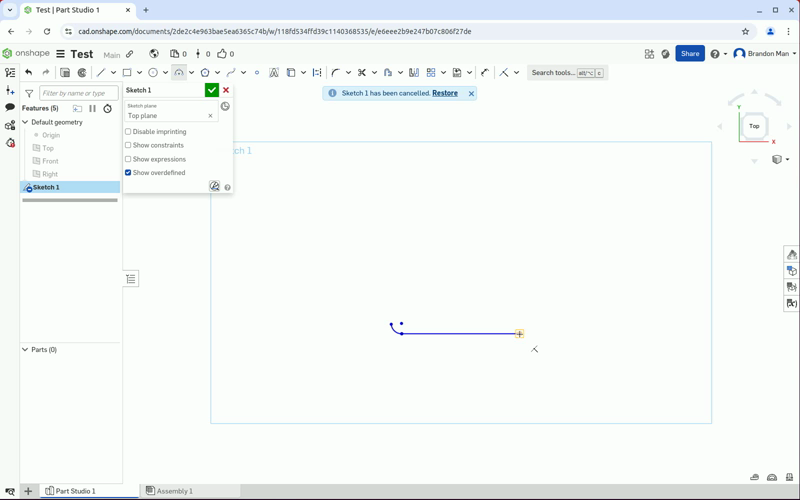
mouse_move(529, 324)
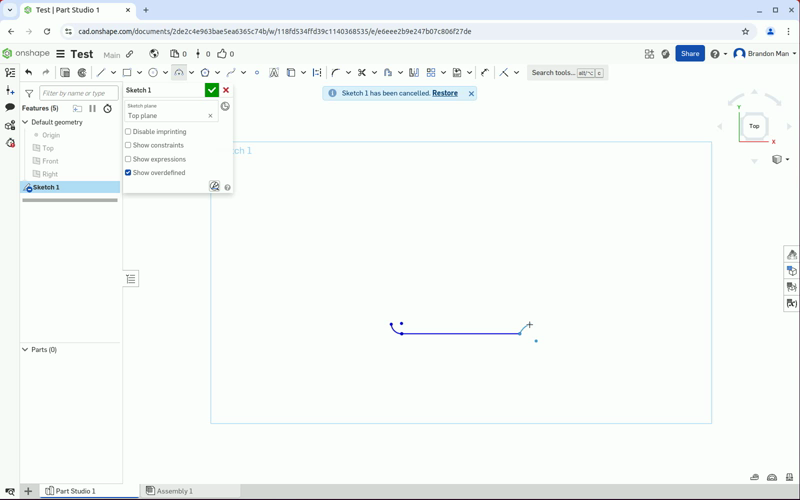
click(529, 324)
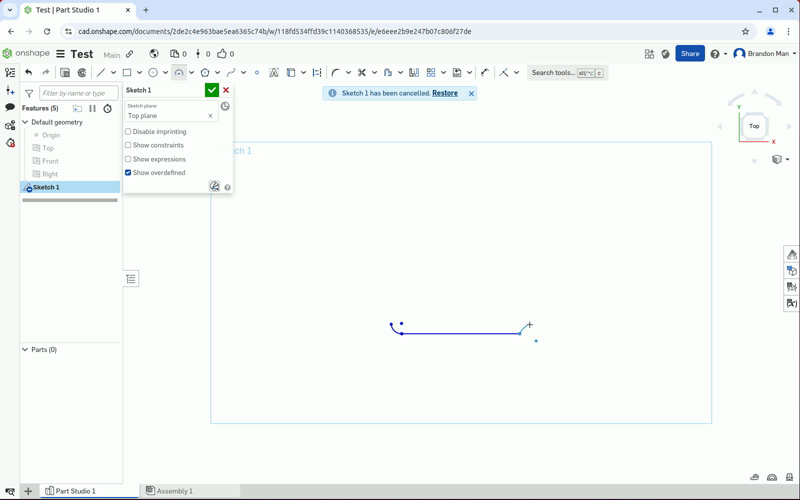
mouse_move(526, 330)
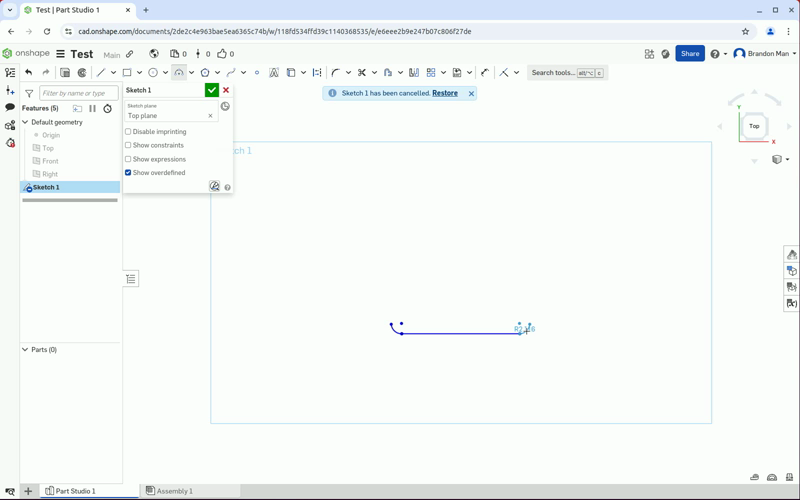
click(526, 330)
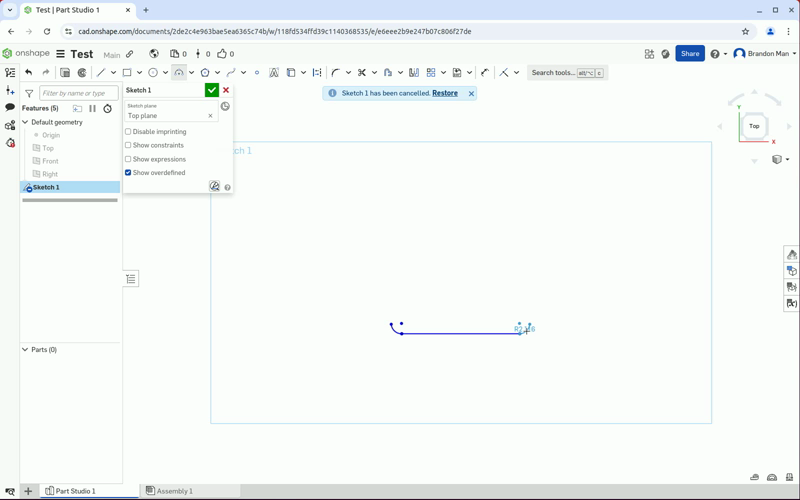
key_up(shift)
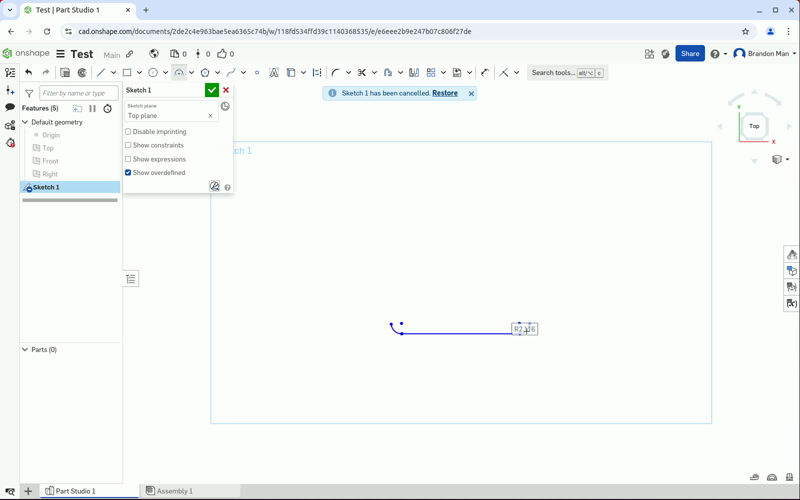
key(esc)
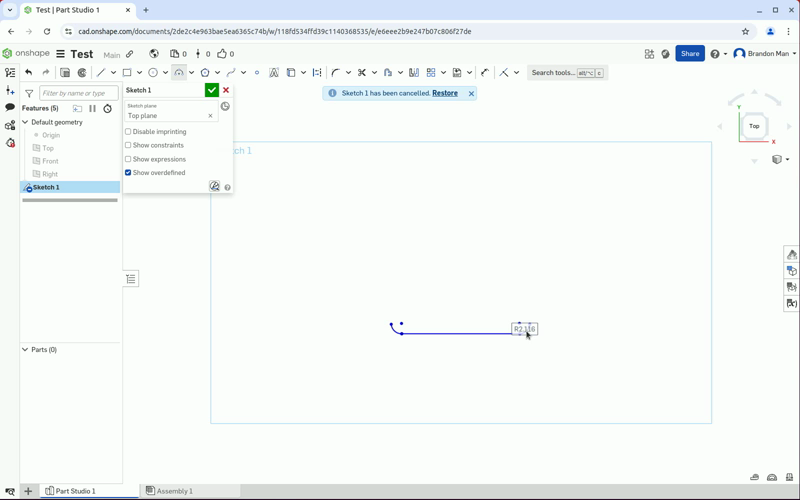
key(l)
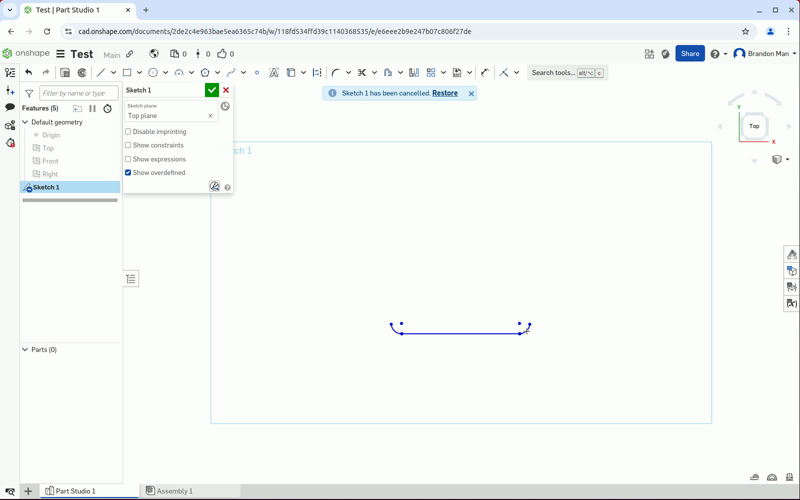
mouse_move(529, 324)
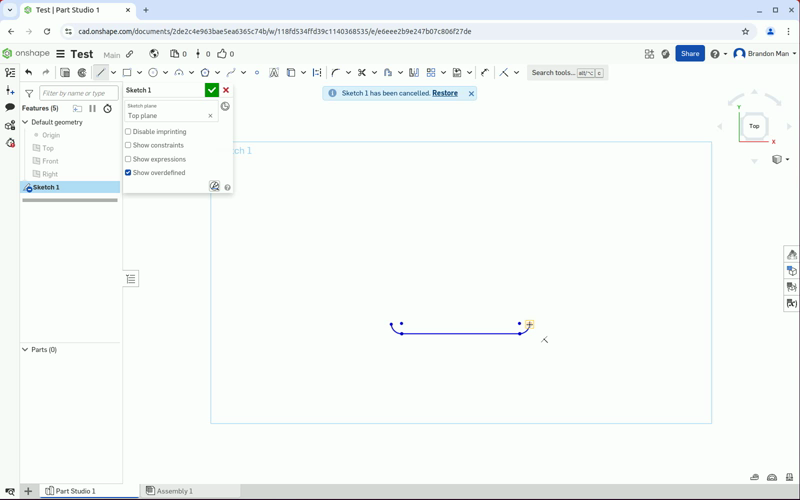
click(529, 324)
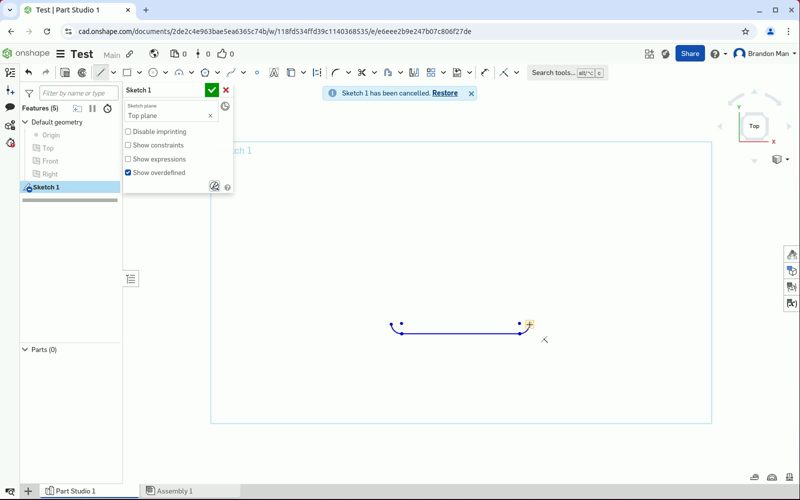
key_down(shift)
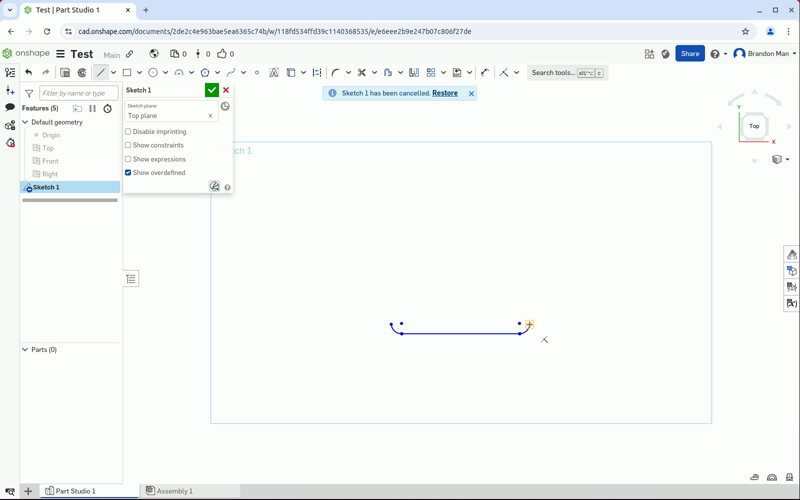
mouse_move(529, 240)
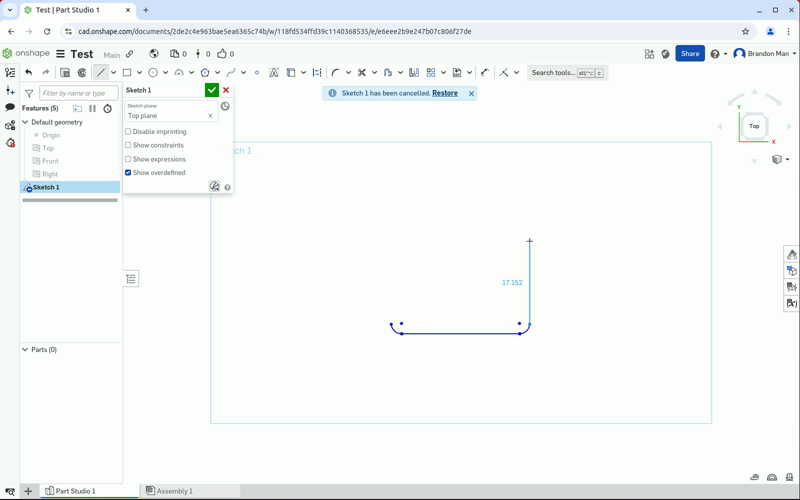
click(529, 240)
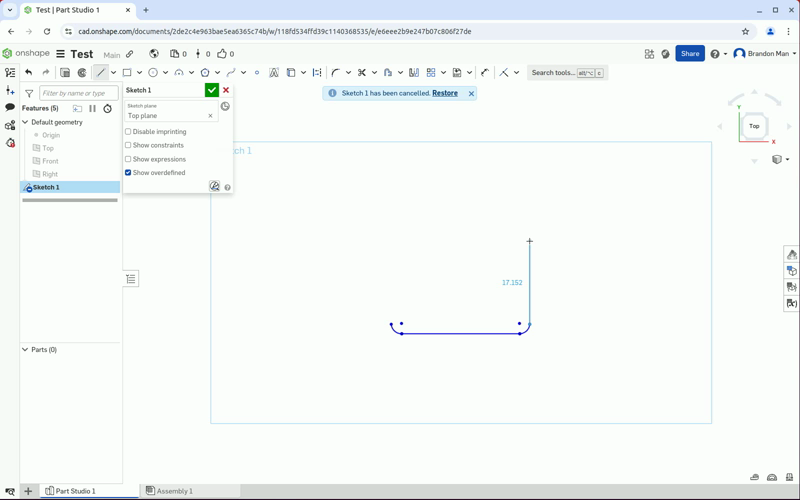
key_up(shift)
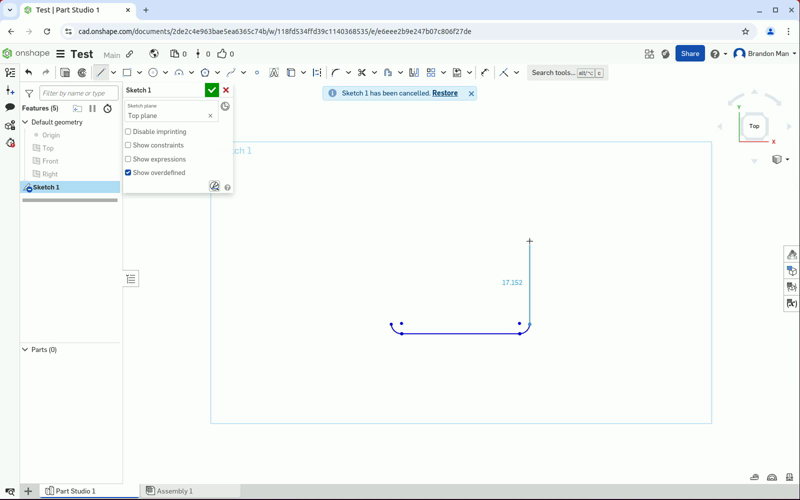
key(esc)
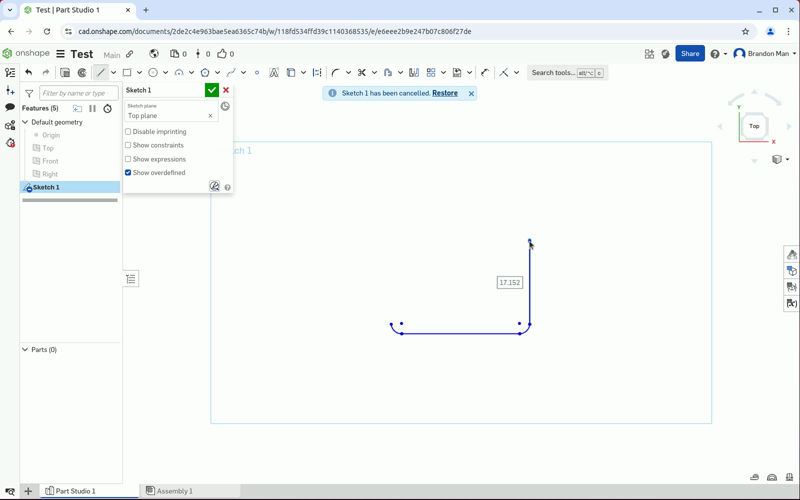
key(a)
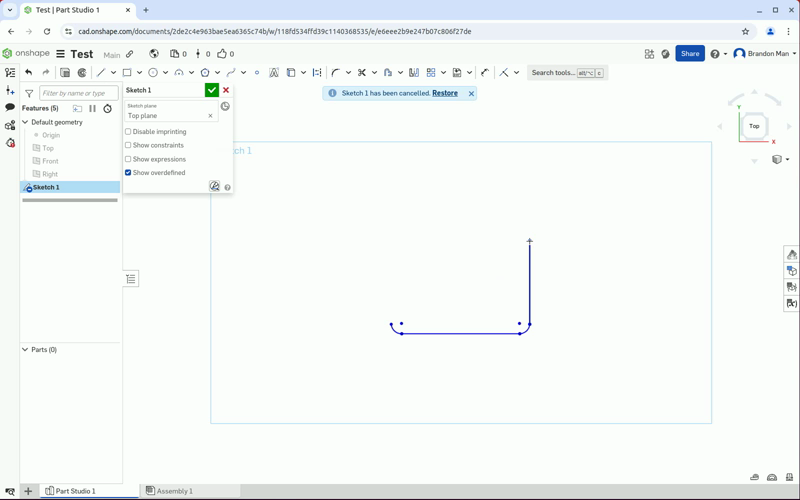
mouse_move(529, 240)
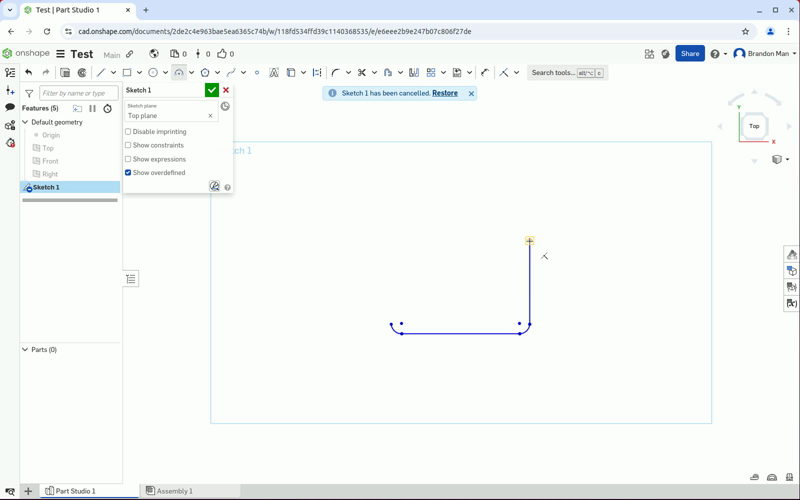
click(529, 240)
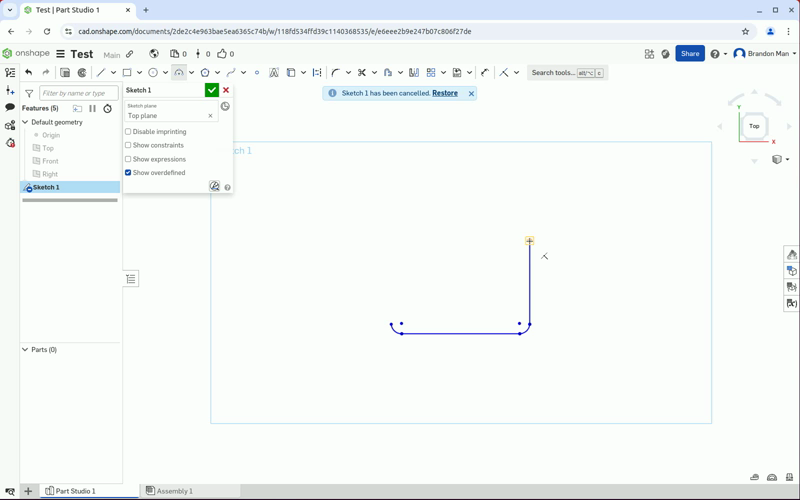
key_down(shift)
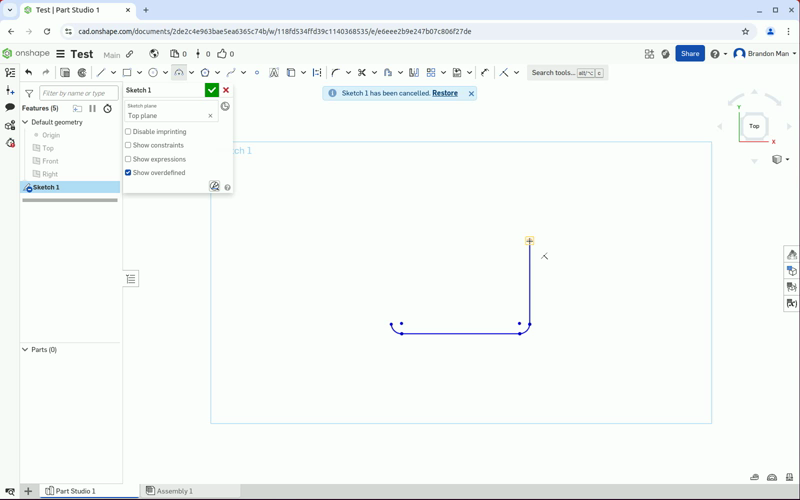
mouse_move(519, 231)
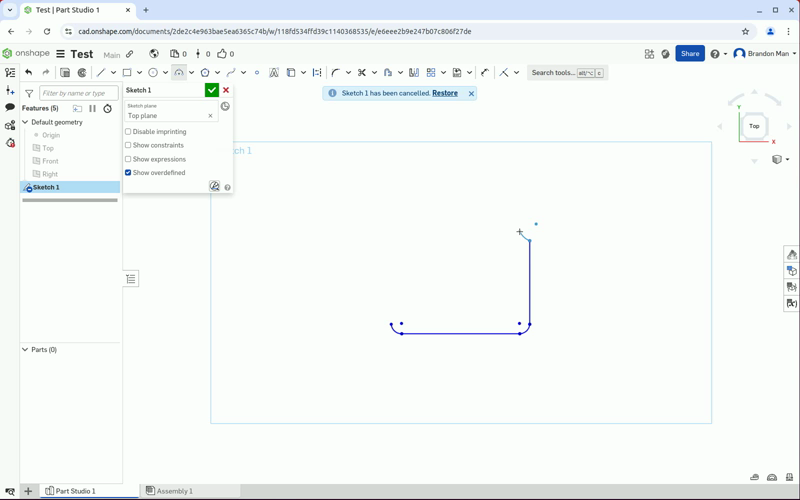
click(519, 231)
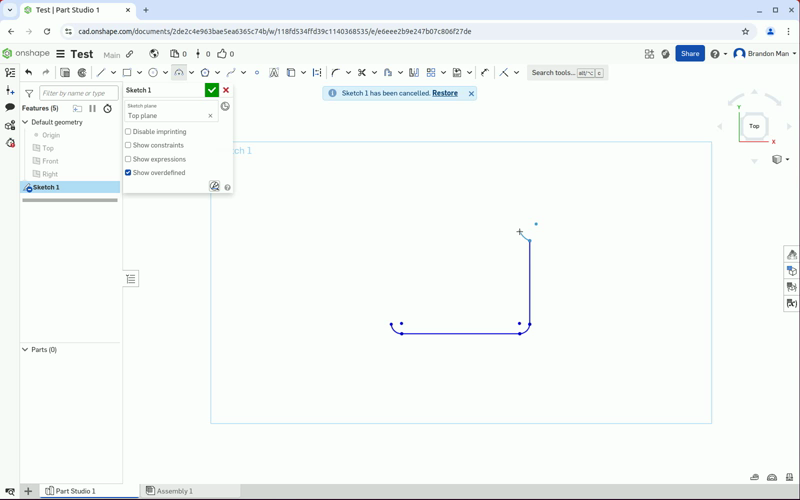
mouse_move(526, 234)
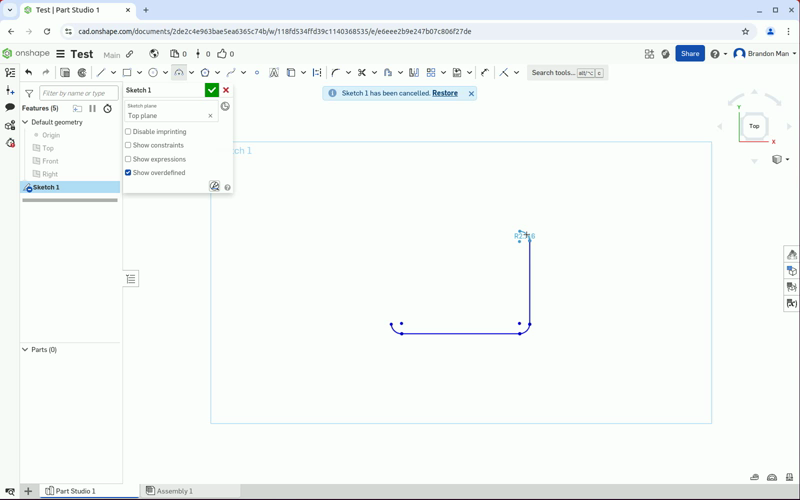
click(526, 234)
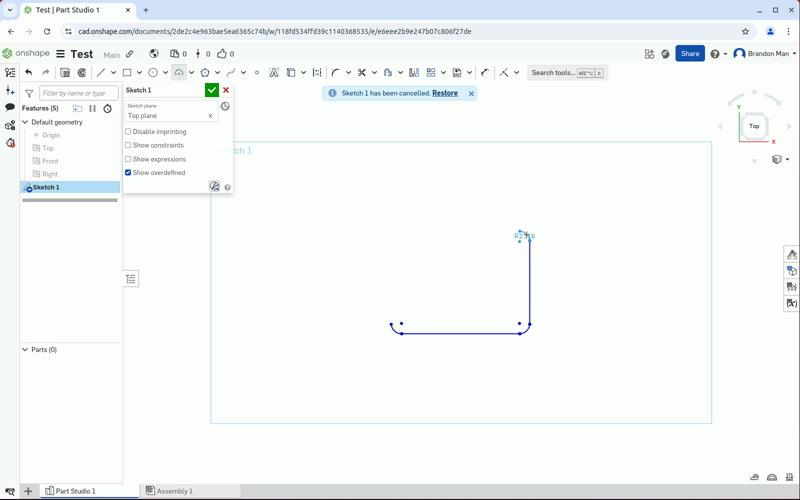
key_up(shift)
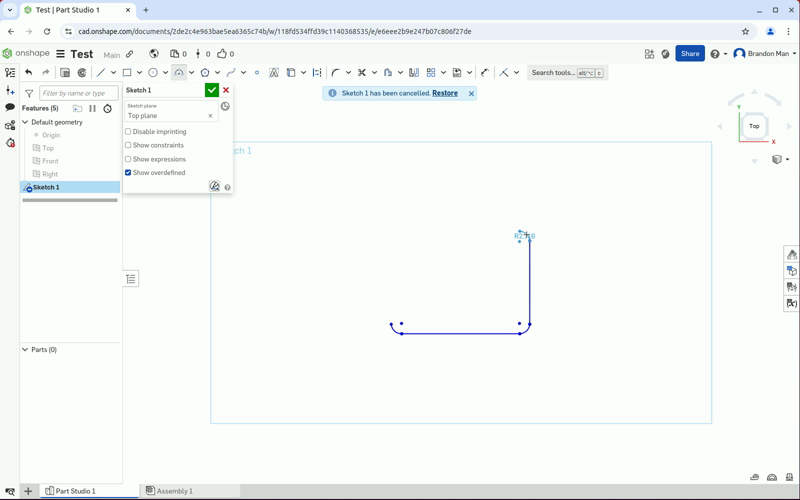
key(esc)
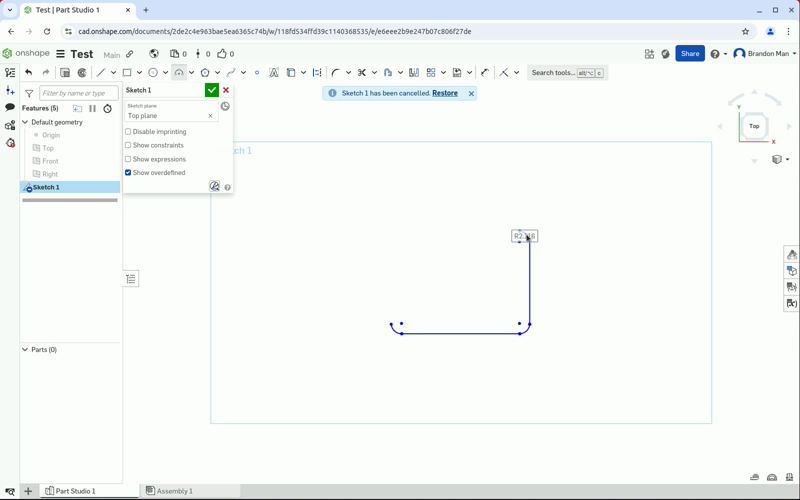
key(l)
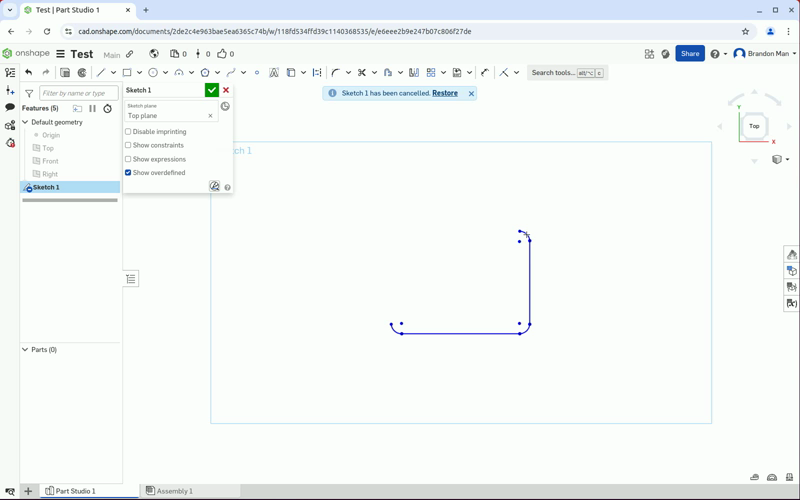
mouse_move(519, 231)
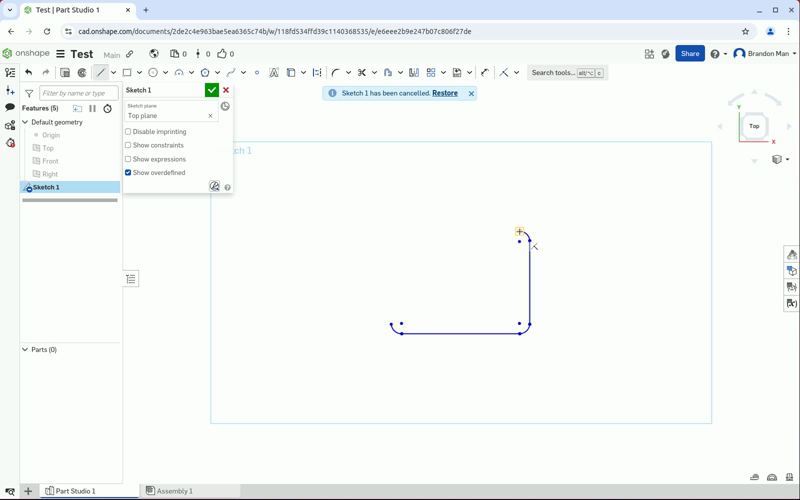
click(519, 231)
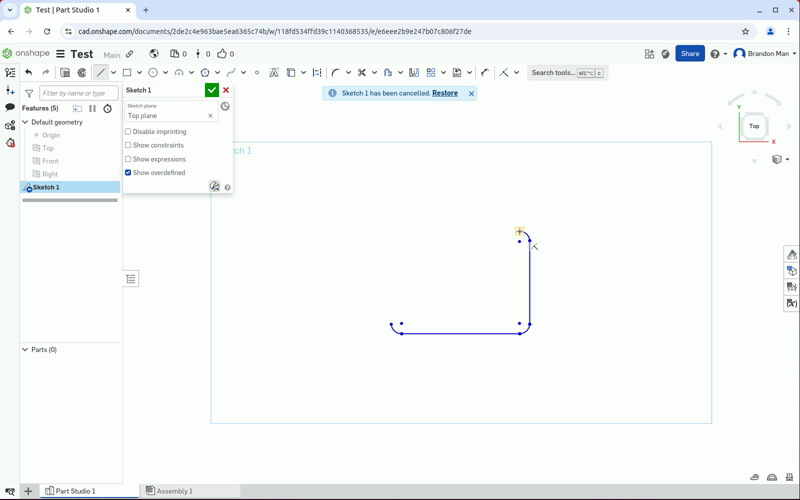
key_down(shift)
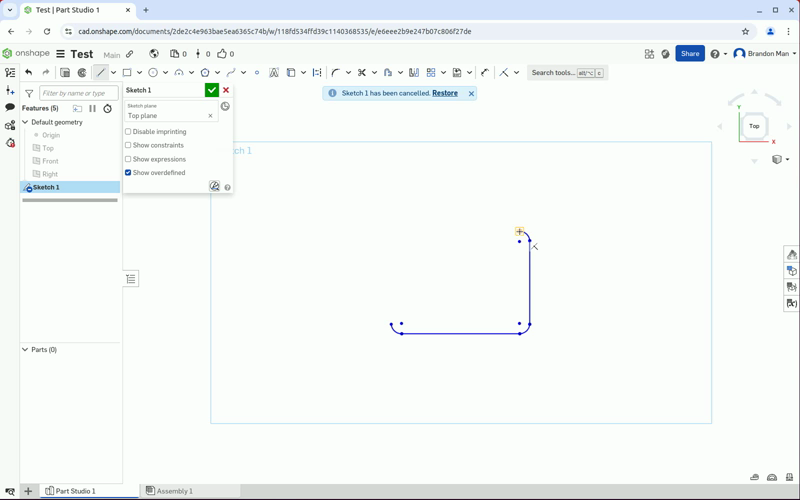
mouse_move(401, 231)
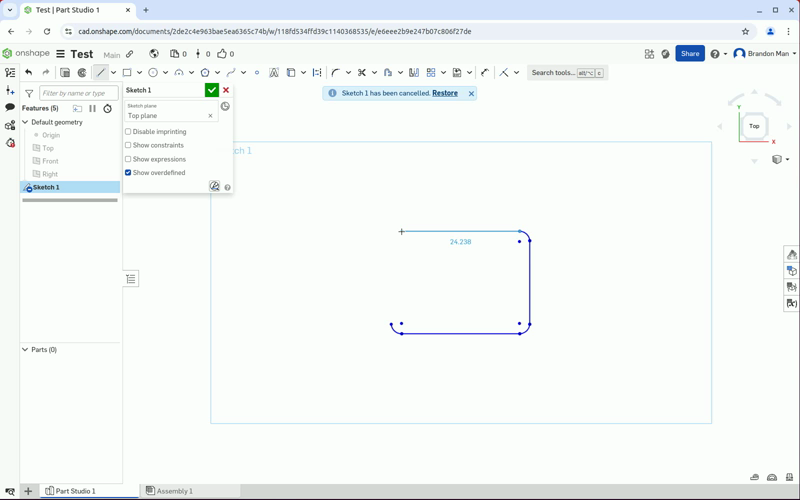
click(401, 231)
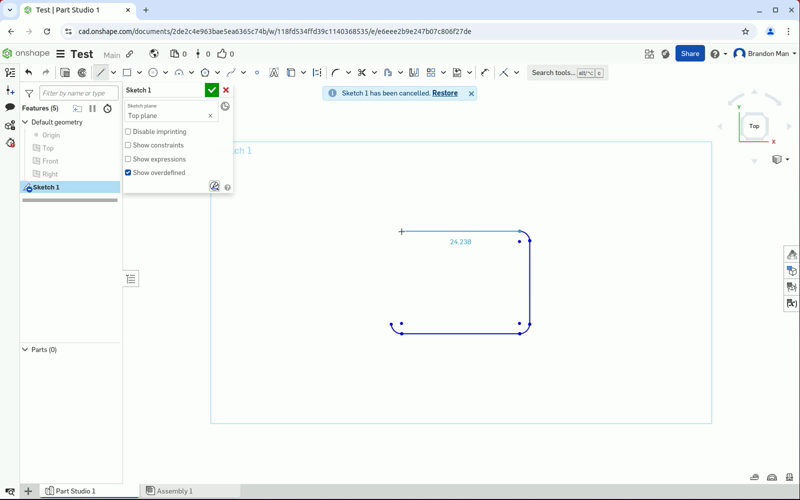
key_up(shift)
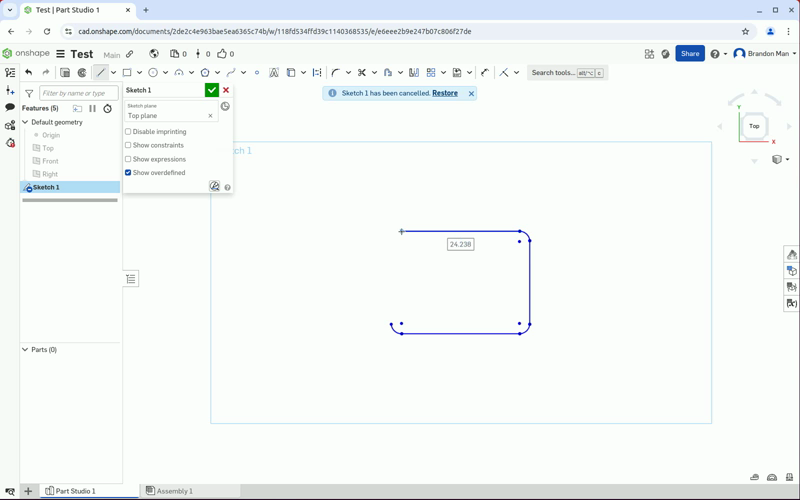
key(esc)
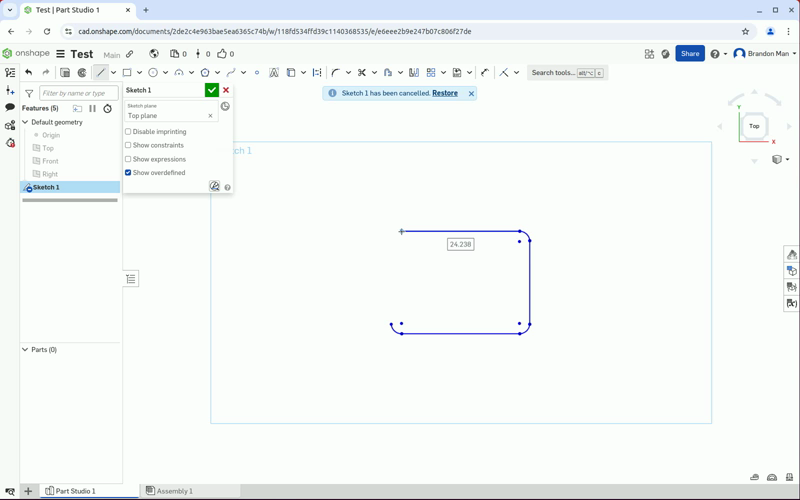
key(a)
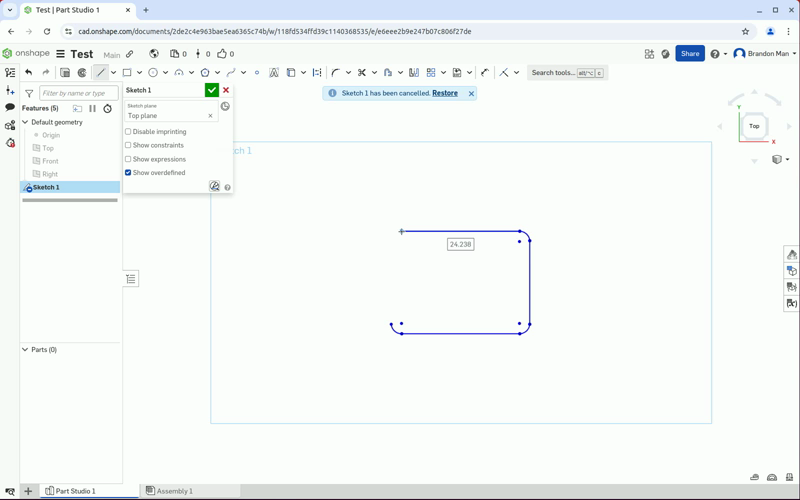
mouse_move(401, 231)
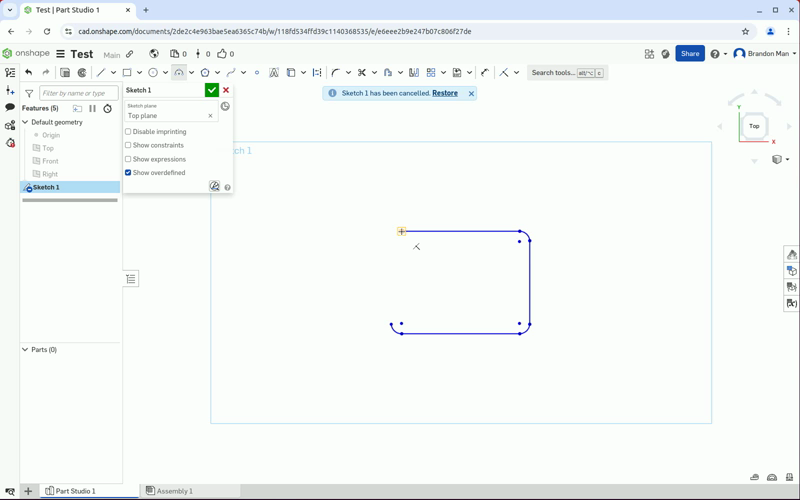
click(401, 231)
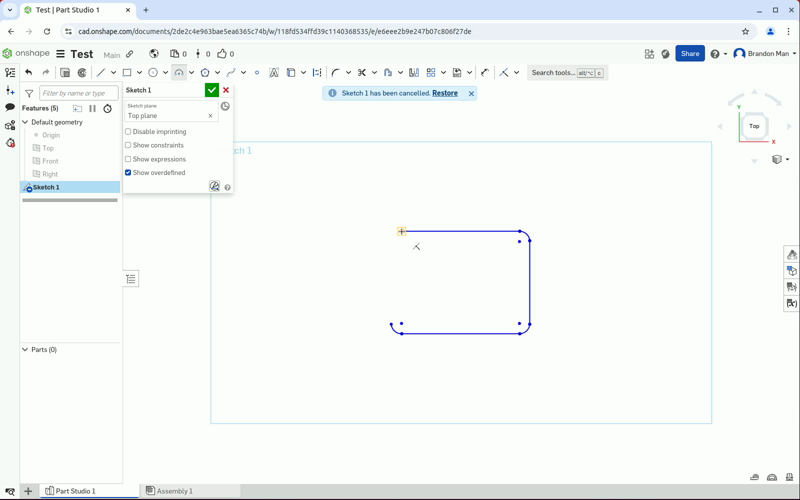
key_down(shift)
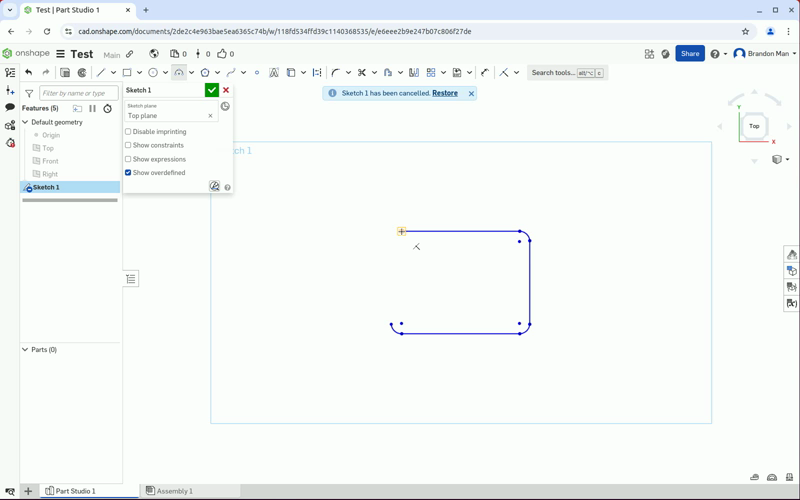
mouse_move(391, 240)
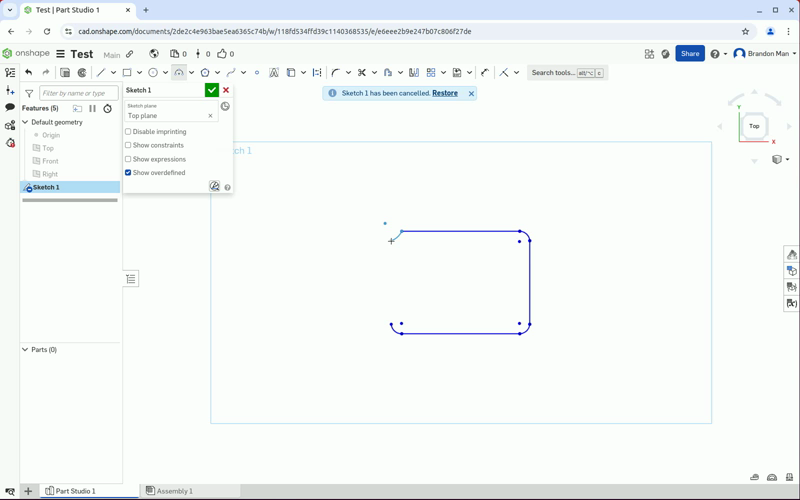
click(391, 240)
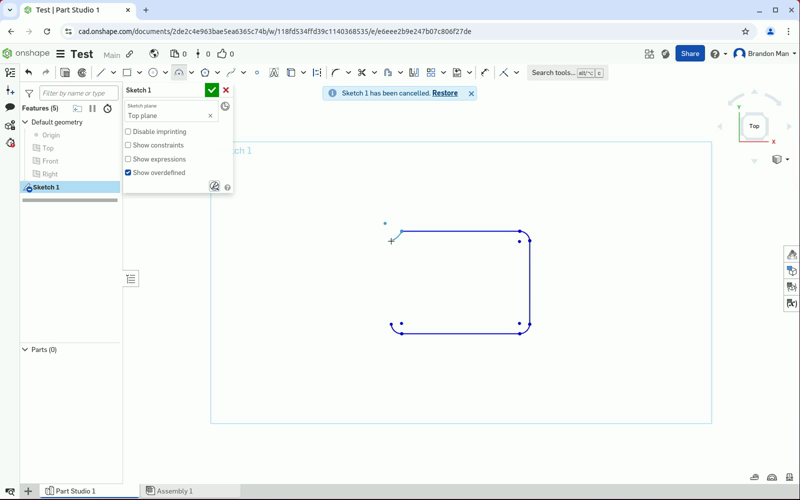
mouse_move(394, 234)
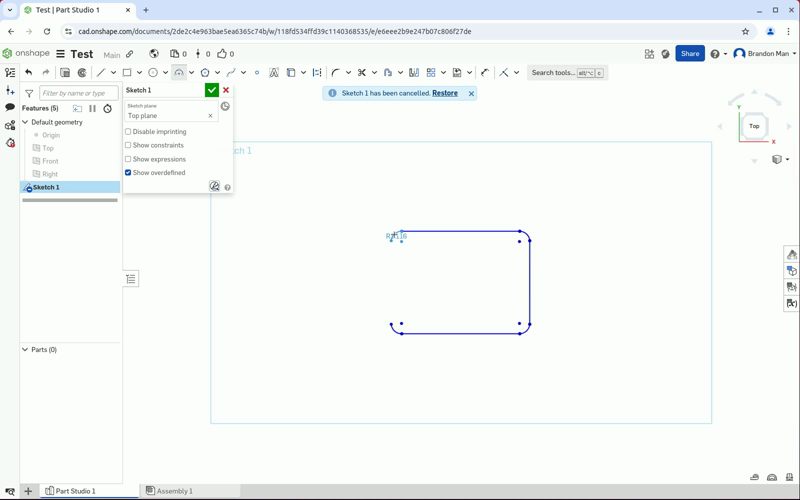
click(394, 234)
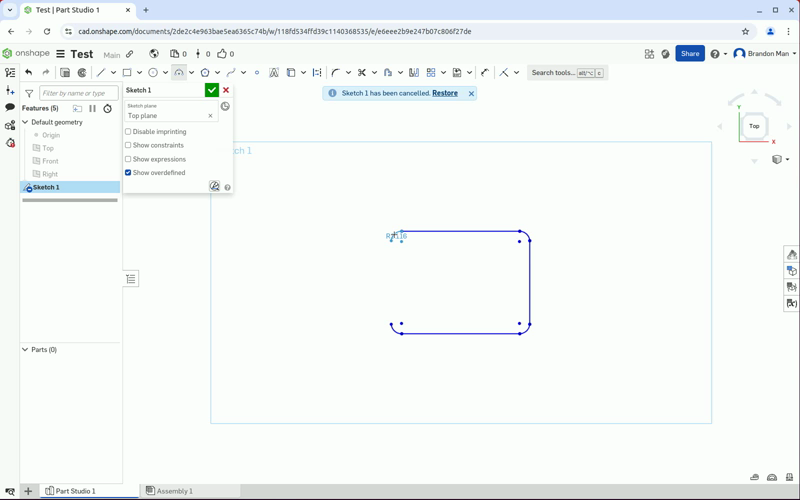
key_up(shift)
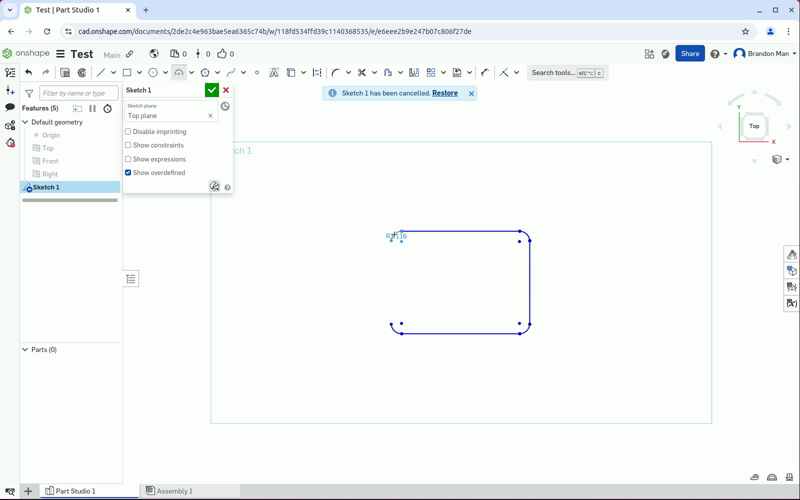
key(esc)
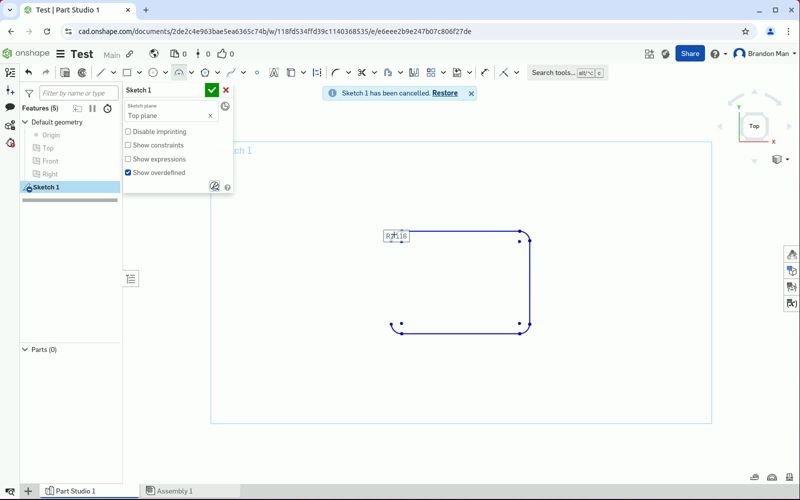
key(l)
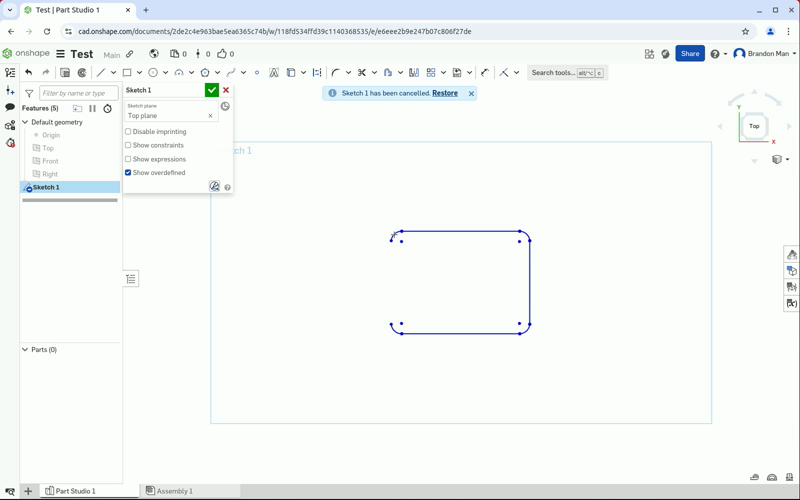
mouse_move(391, 240)
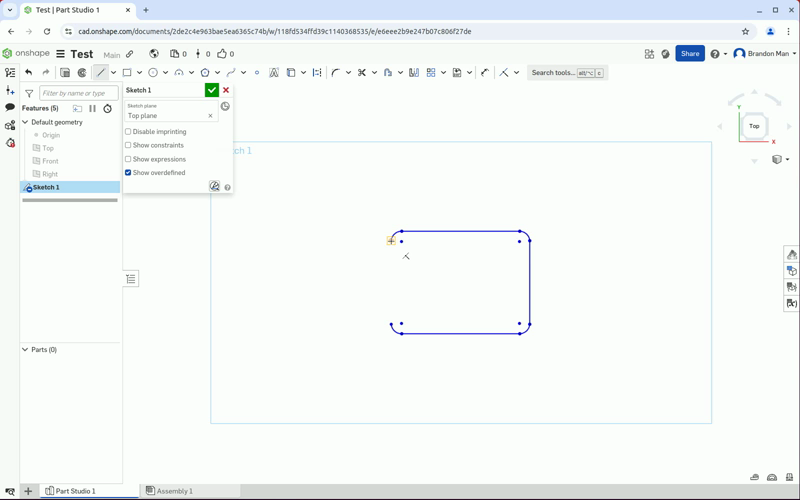
click(391, 240)
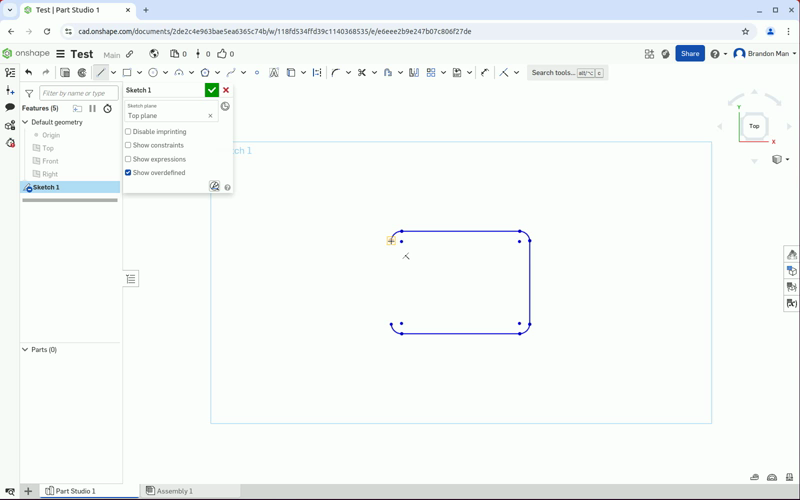
key_down(shift)
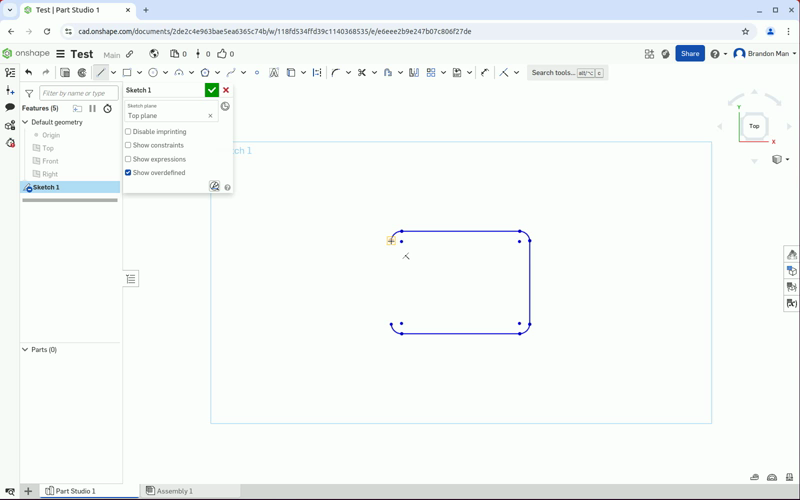
mouse_move(391, 324)
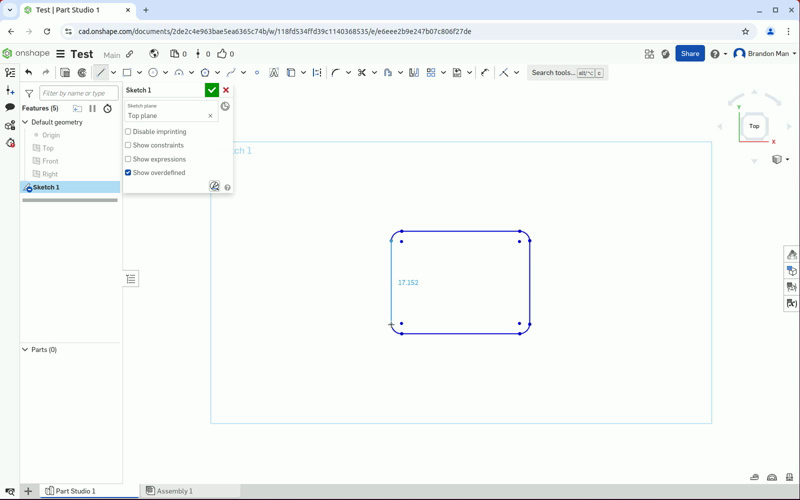
key_up(shift)
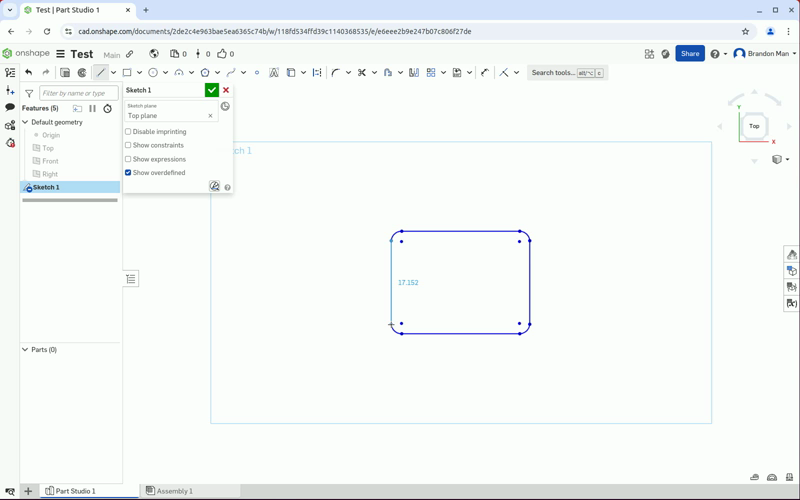
click(391, 324)
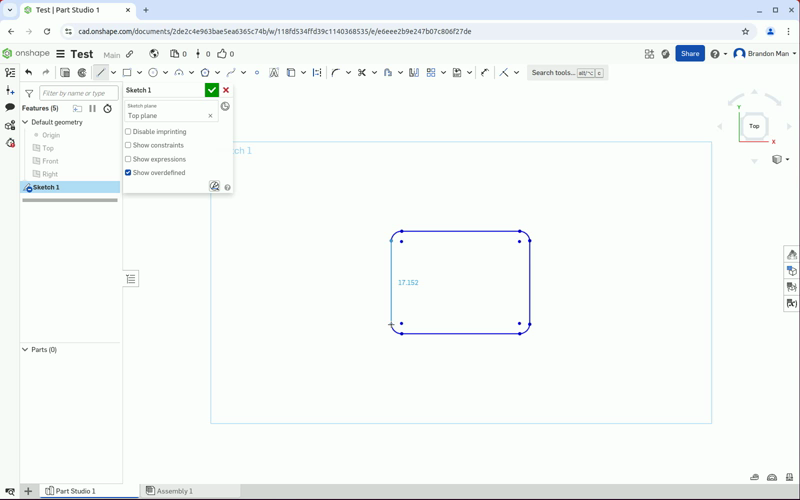
key(esc)
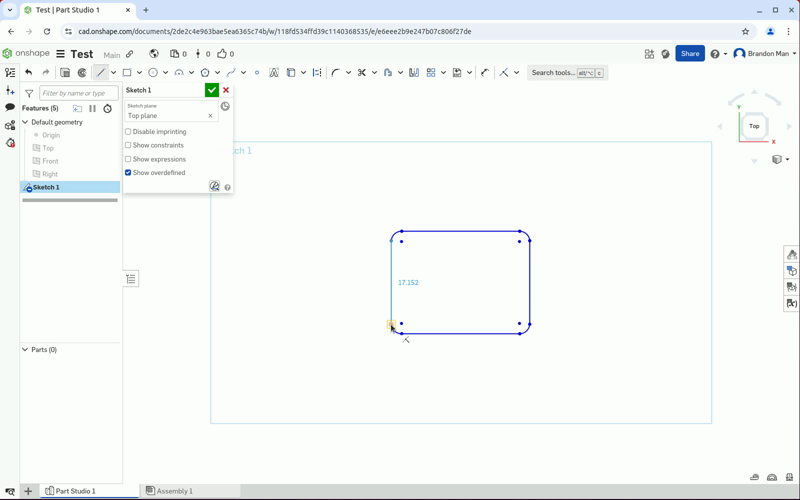
mouse_move(516, 267)
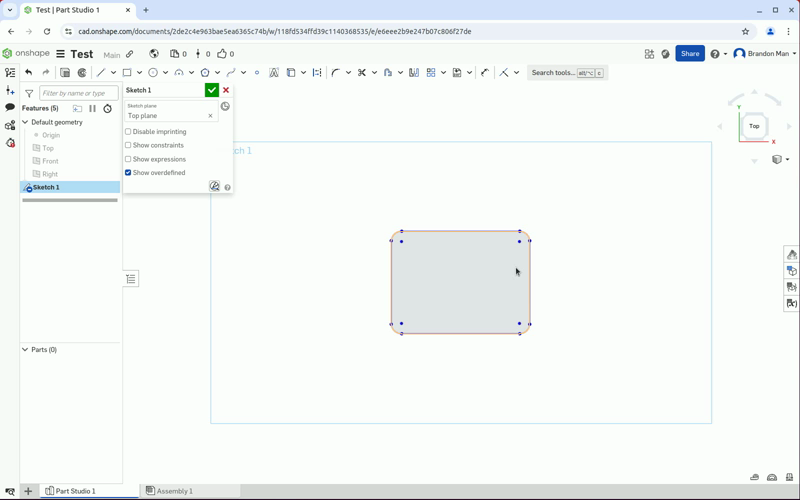
click(516, 267)
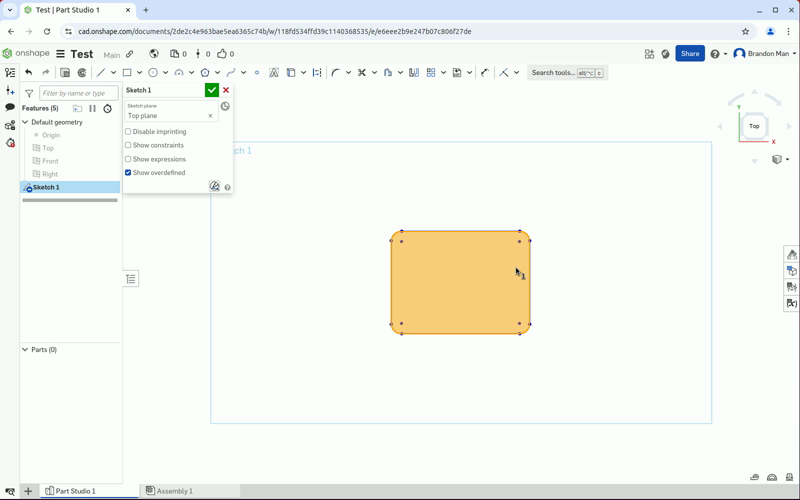
mouse_move(73, 352)
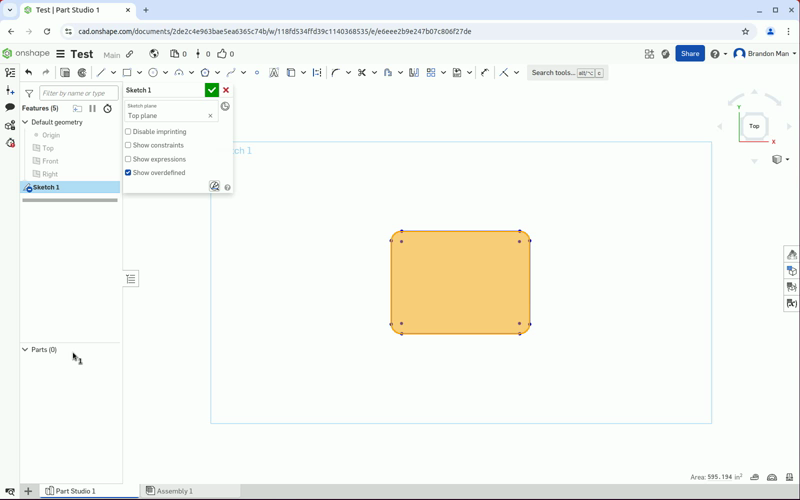
key(shift+y)
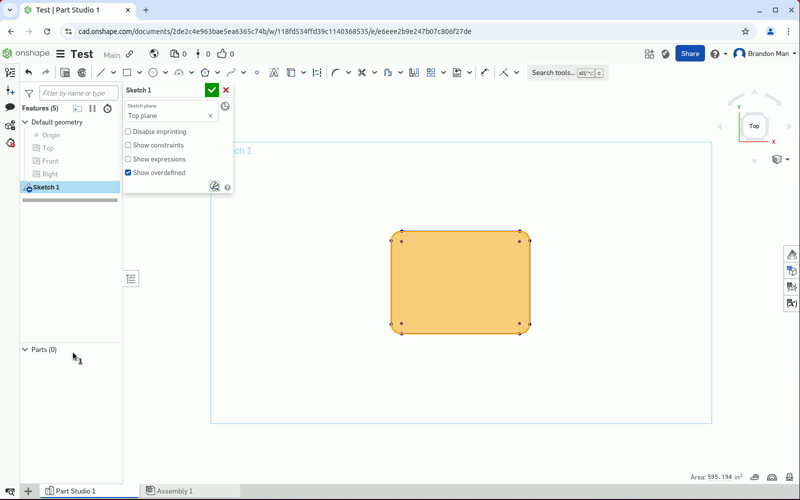
key(shift+e)
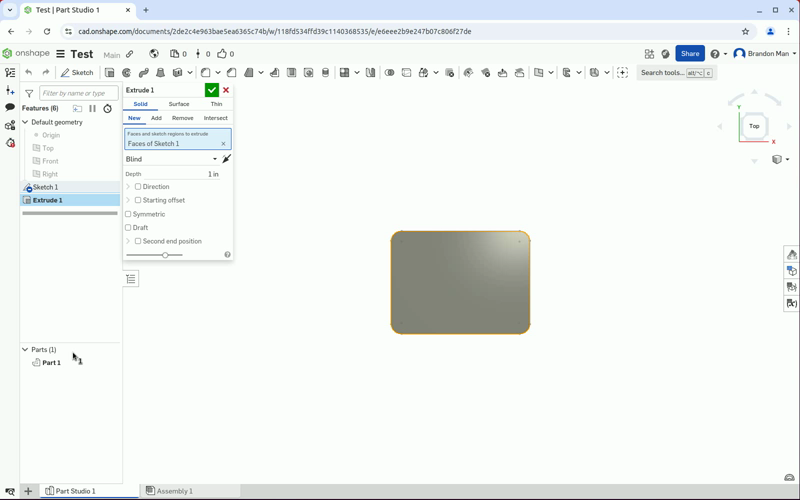
mouse_move(143, 106)
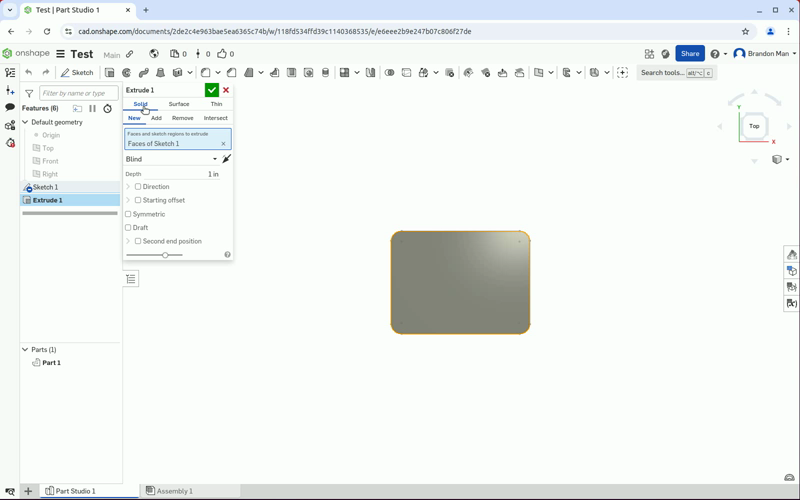
click(143, 106)
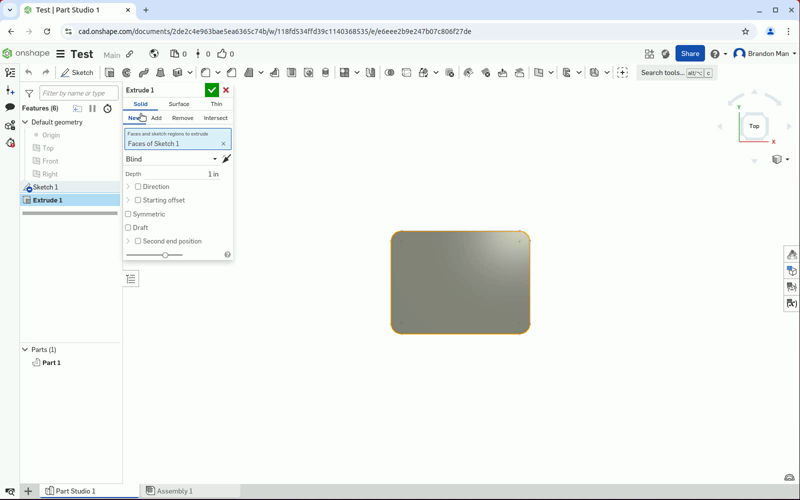
mouse_move(137, 120)
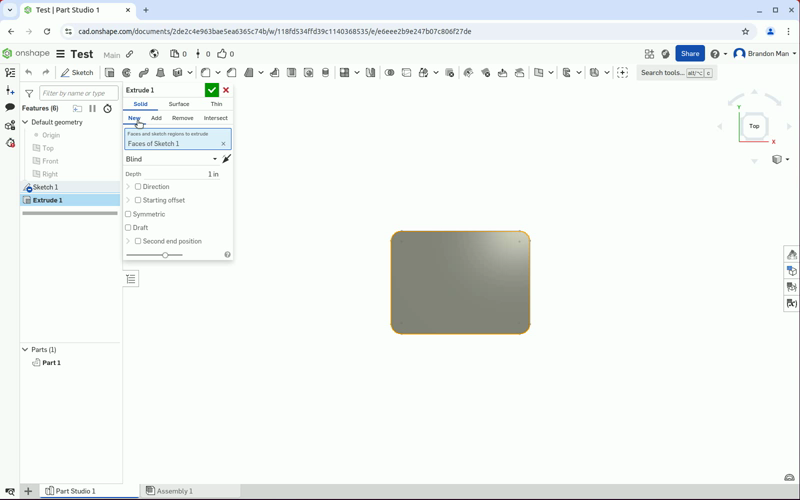
click(137, 120)
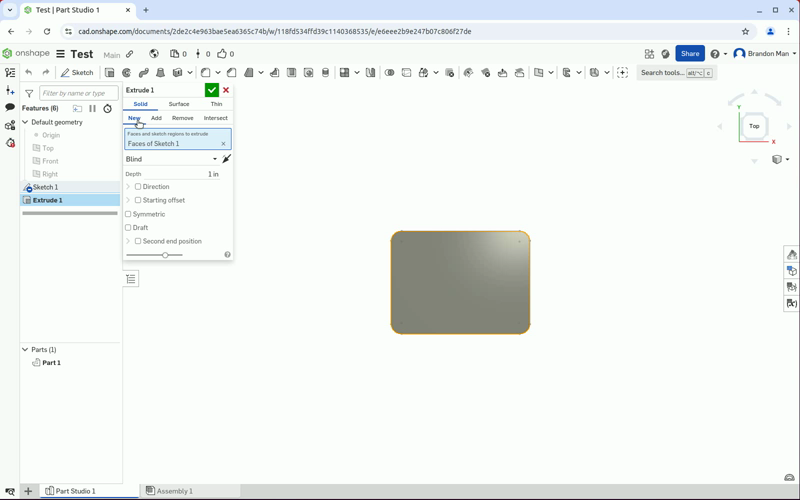
key(tab, 4)
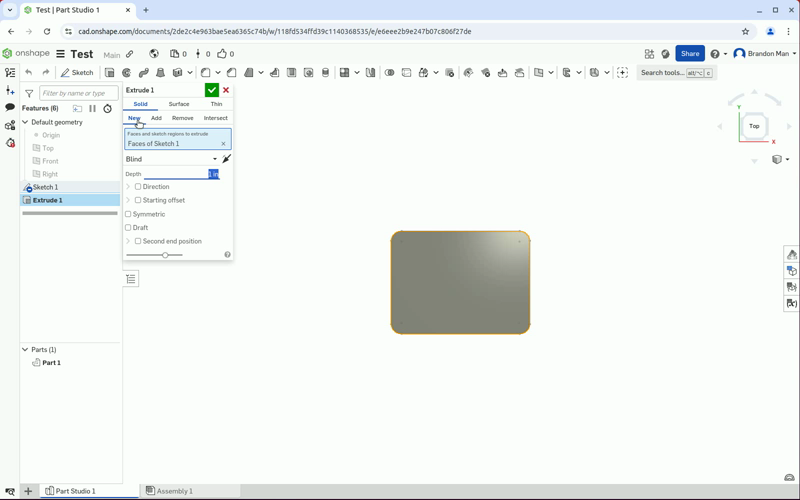
text(1.685)
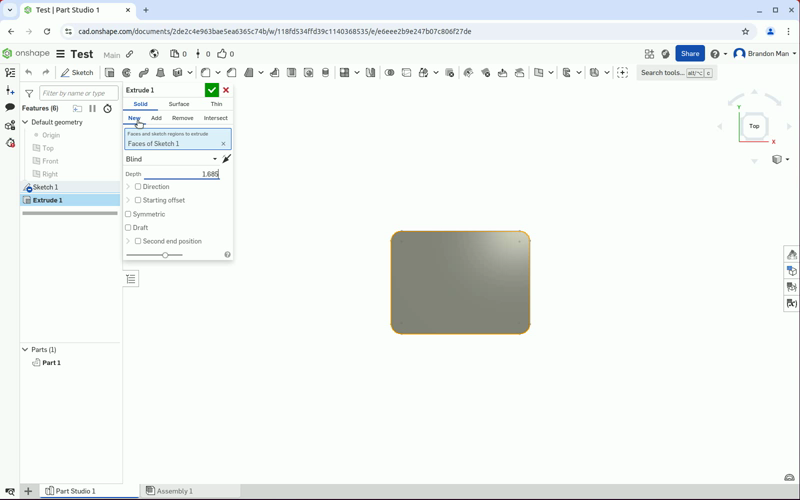
key(enter)
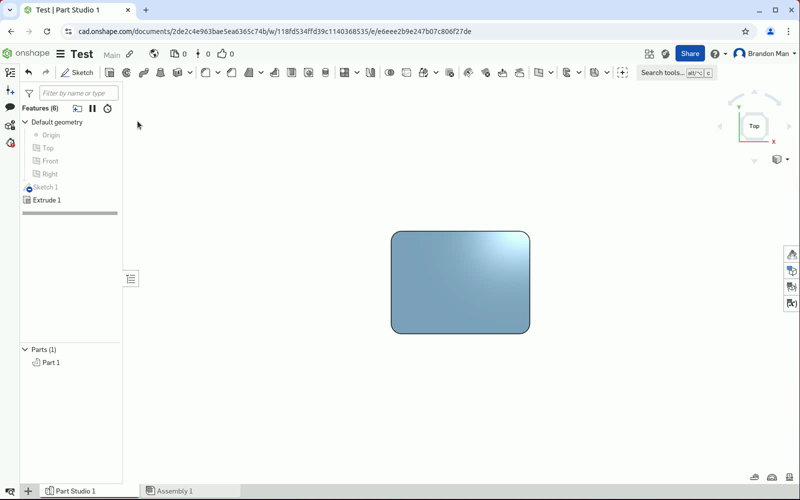
key(shift+h)
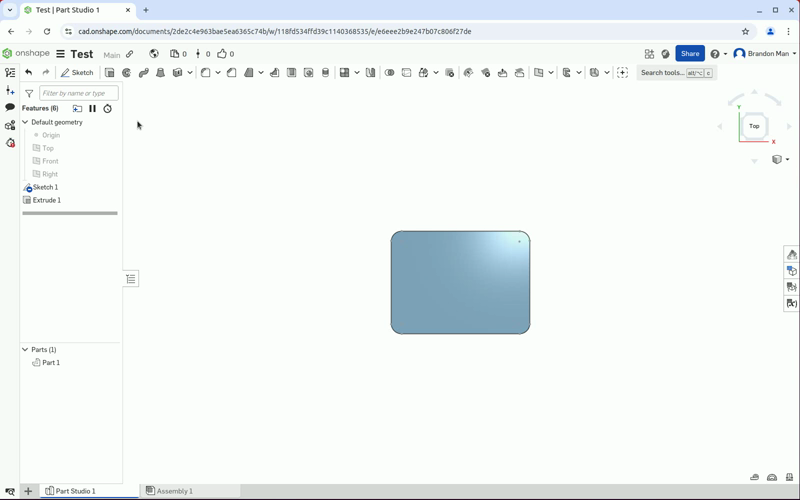
key(shift+h)
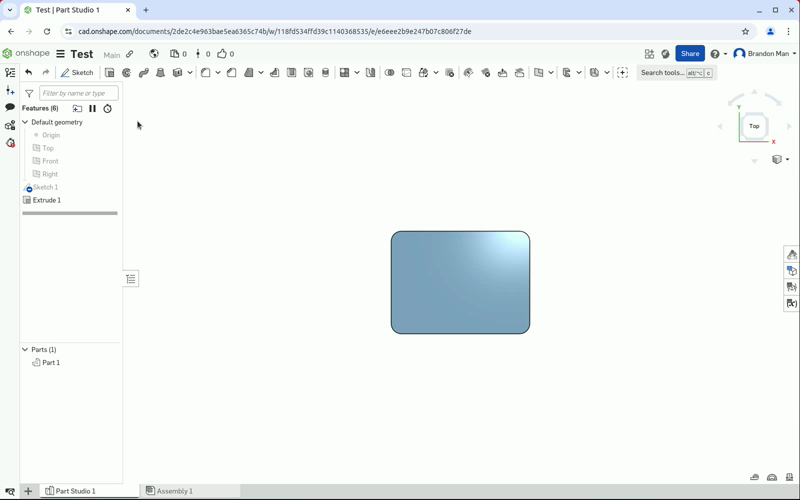
mouse_move(73, 189)
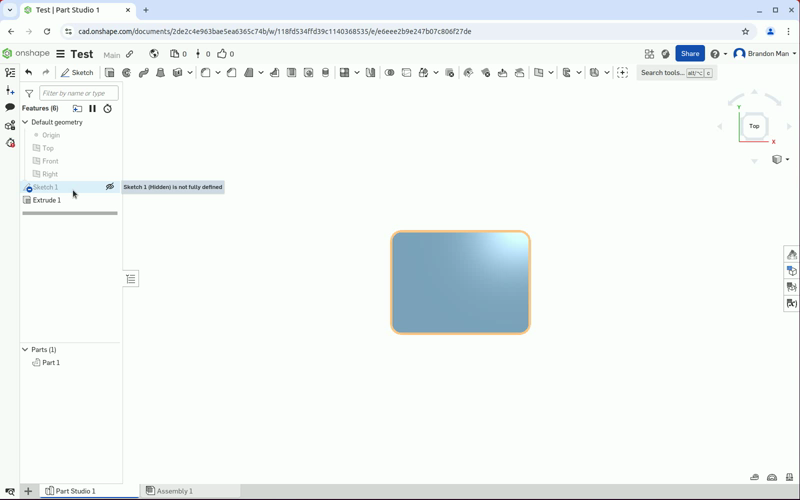
click(73, 189)
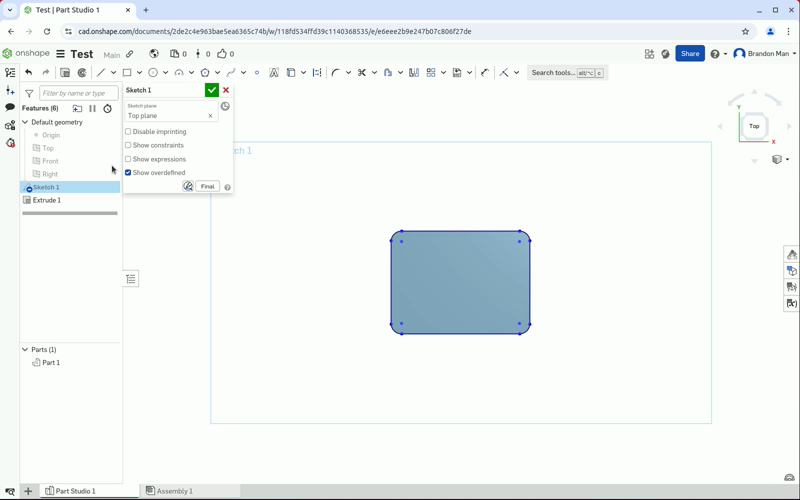
mouse_move(229, 92)
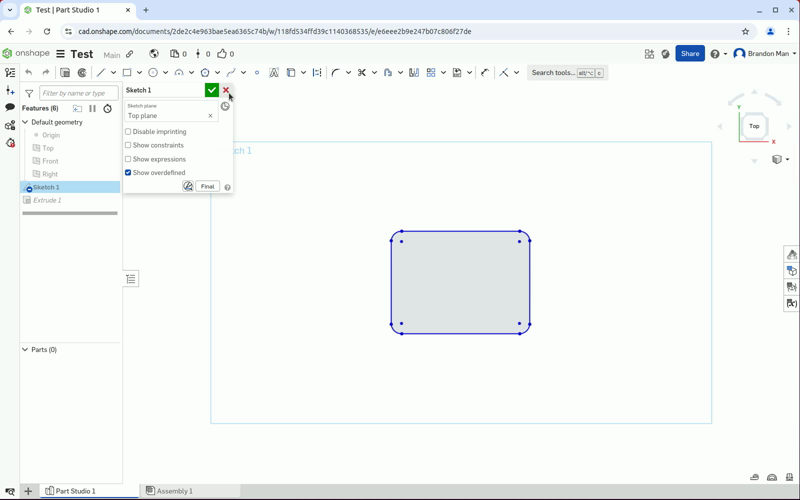
click(229, 92)
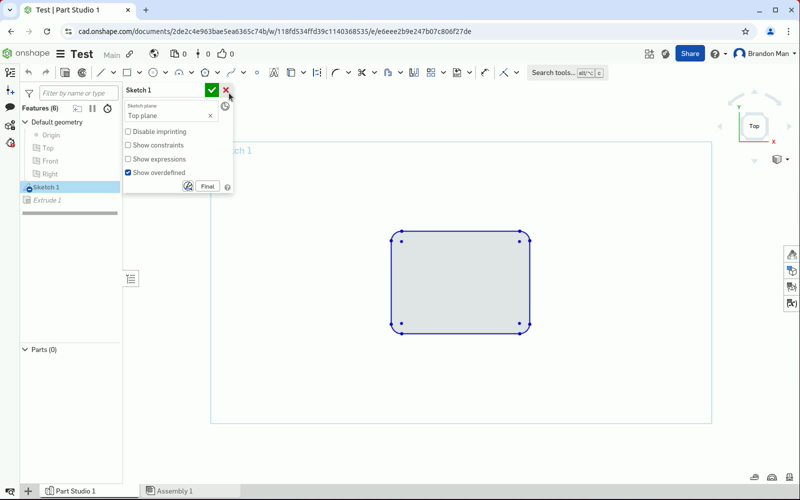
key(shift+s)
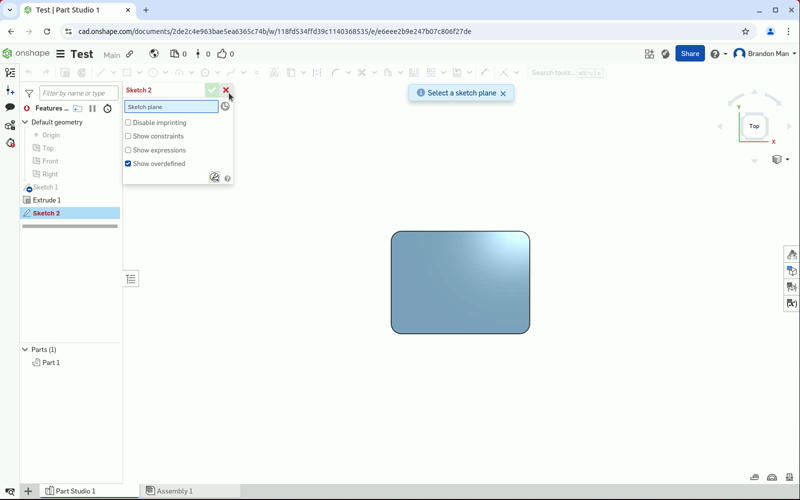
mouse_move(73, 150)
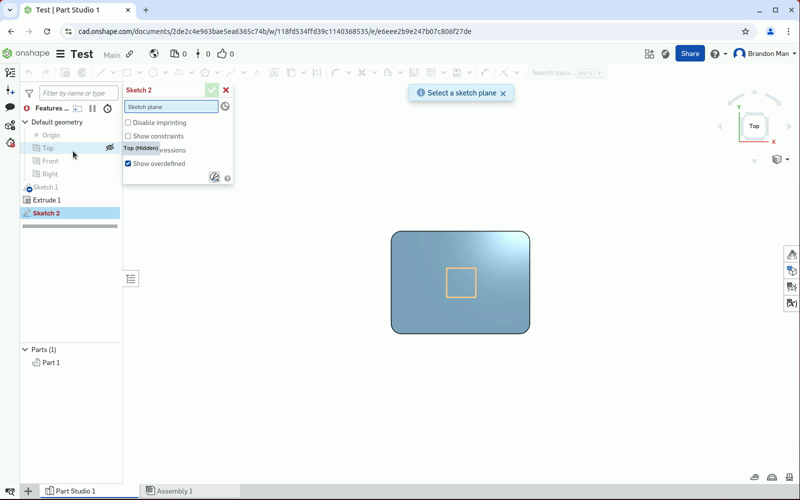
click(73, 150)
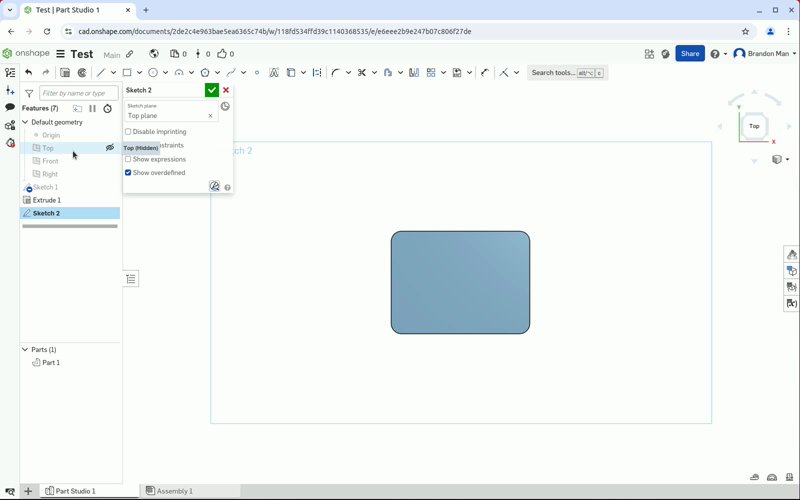
mouse_move(73, 352)
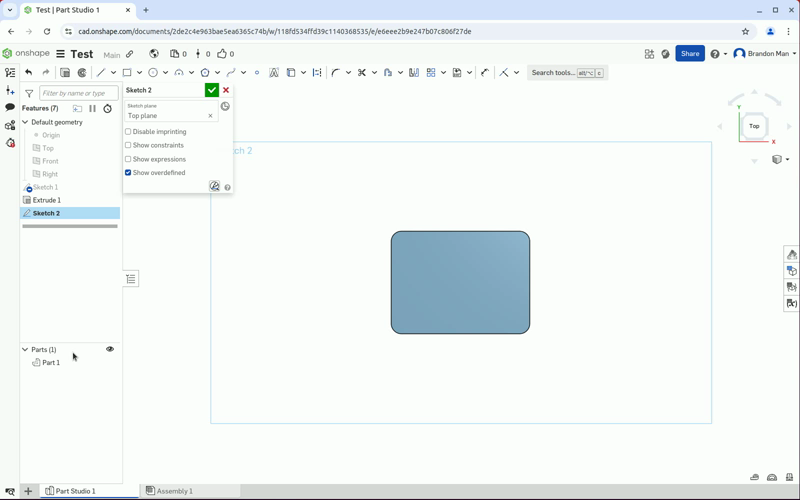
key(y)
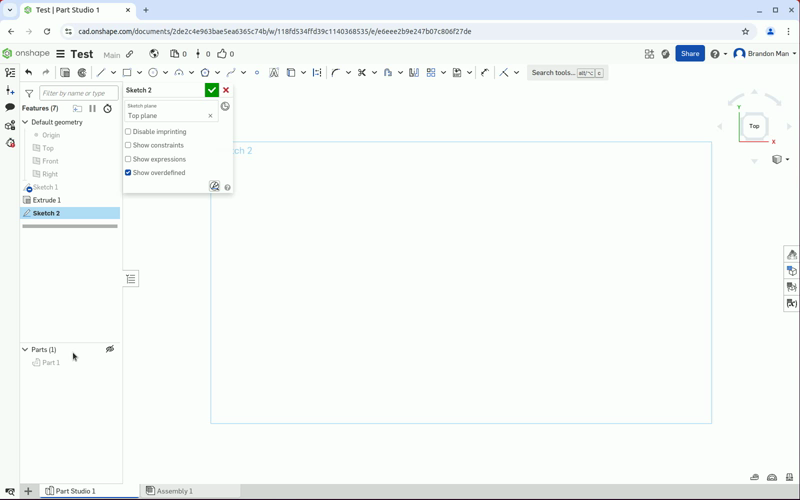
key(a)
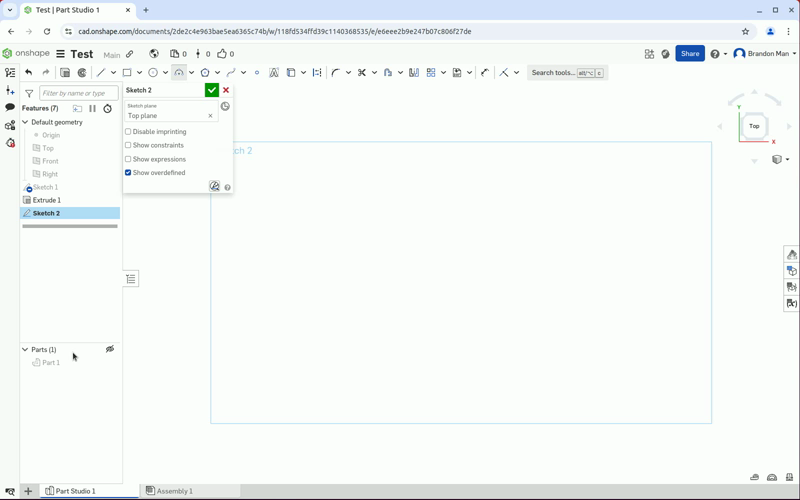
key_down(shift)
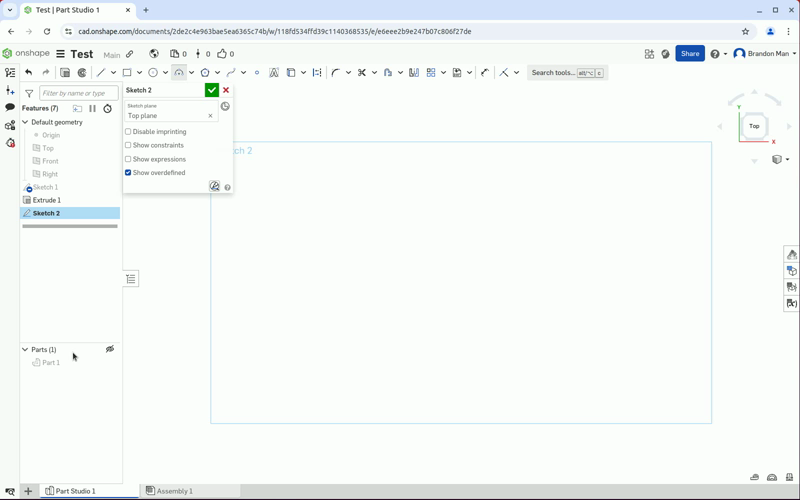
mouse_move(391, 324)
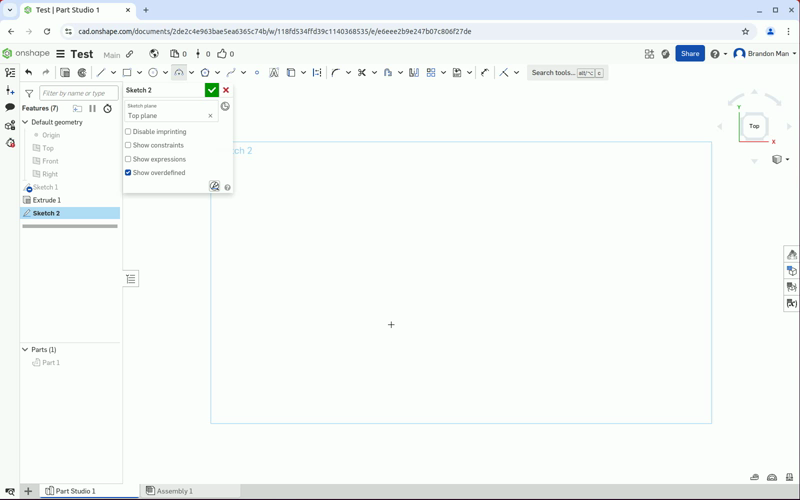
click(391, 324)
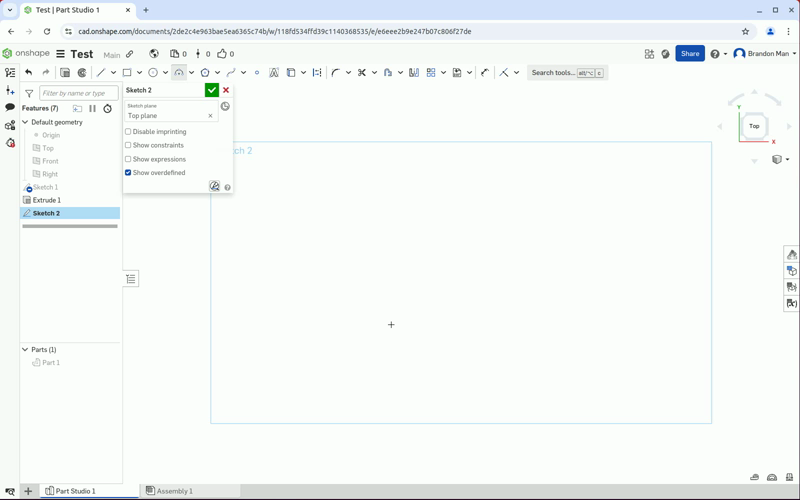
key_up(shift)
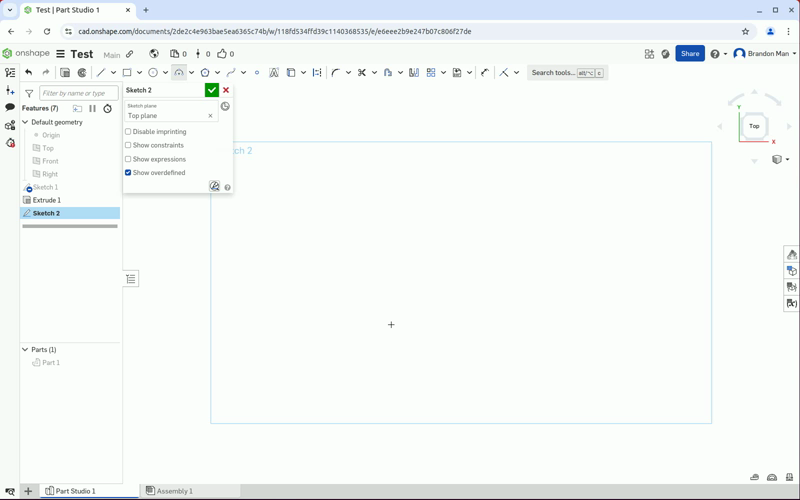
key_down(shift)
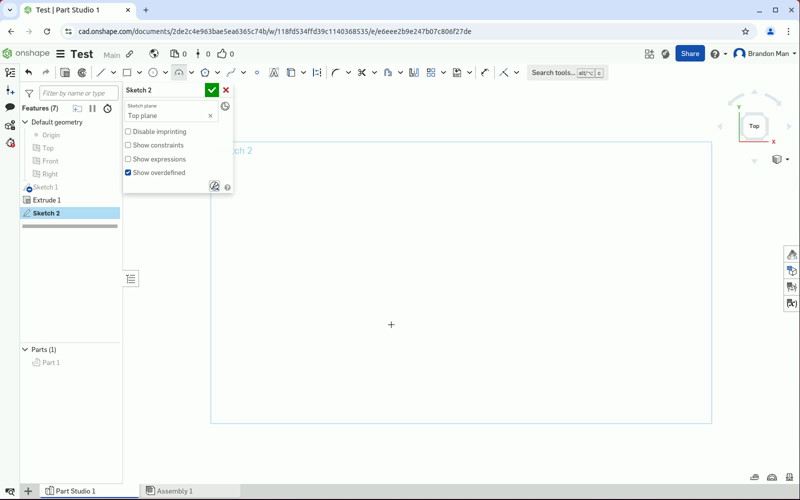
mouse_move(401, 333)
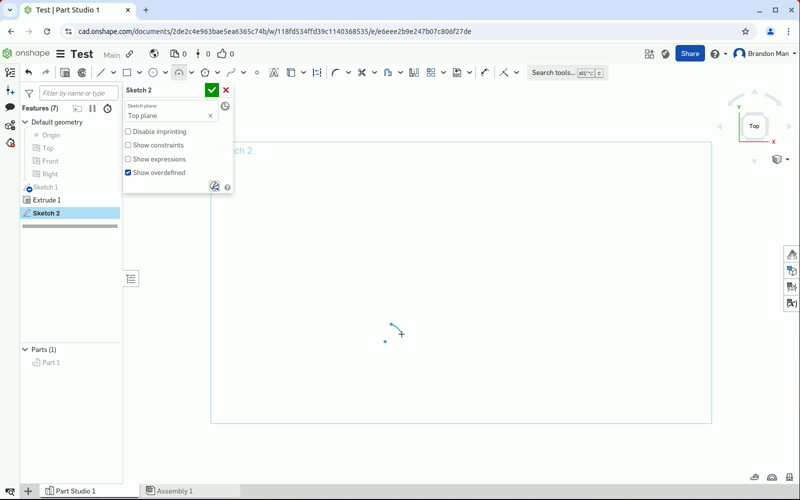
click(401, 333)
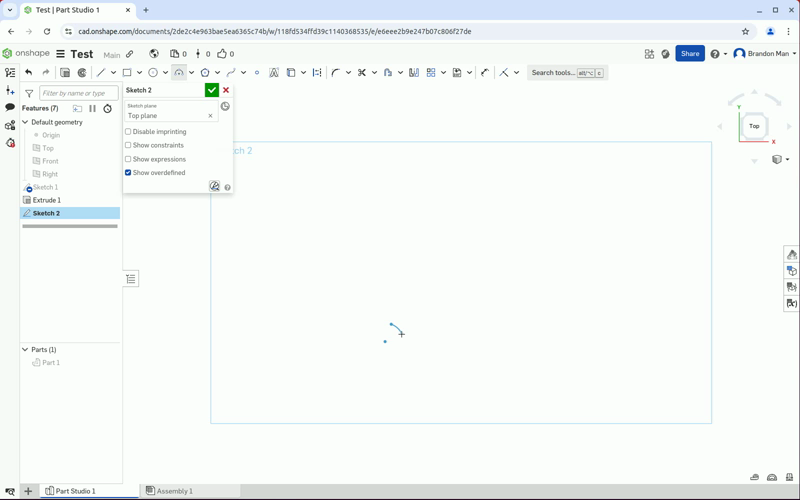
mouse_move(394, 330)
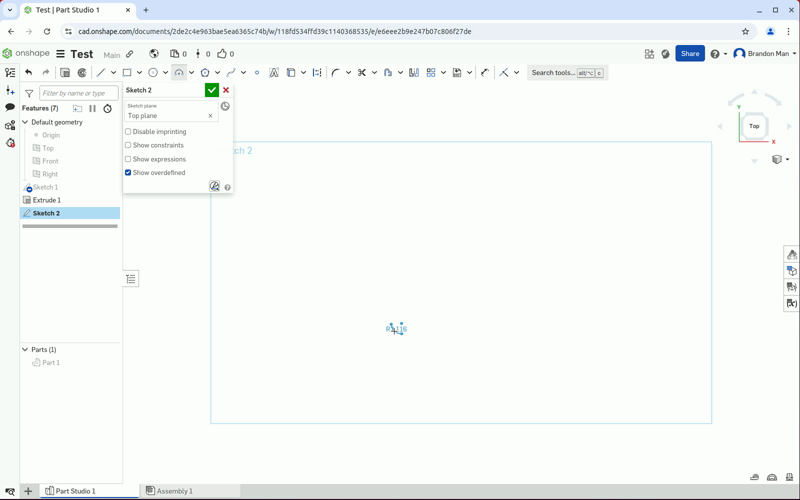
click(394, 330)
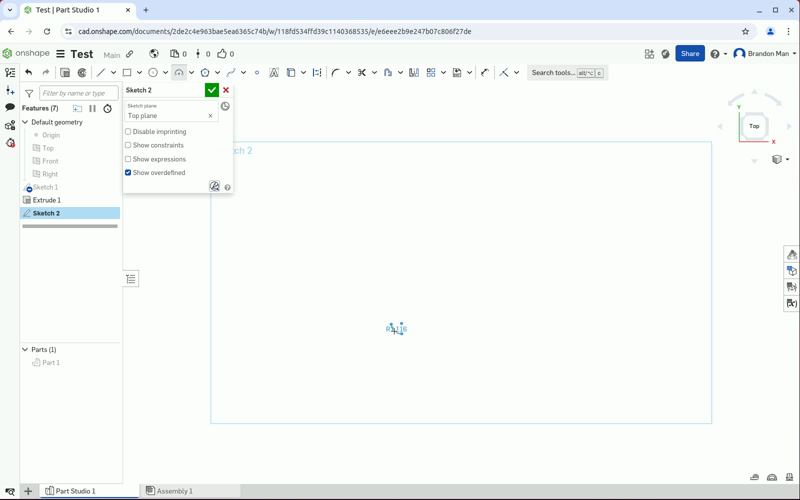
key_up(shift)
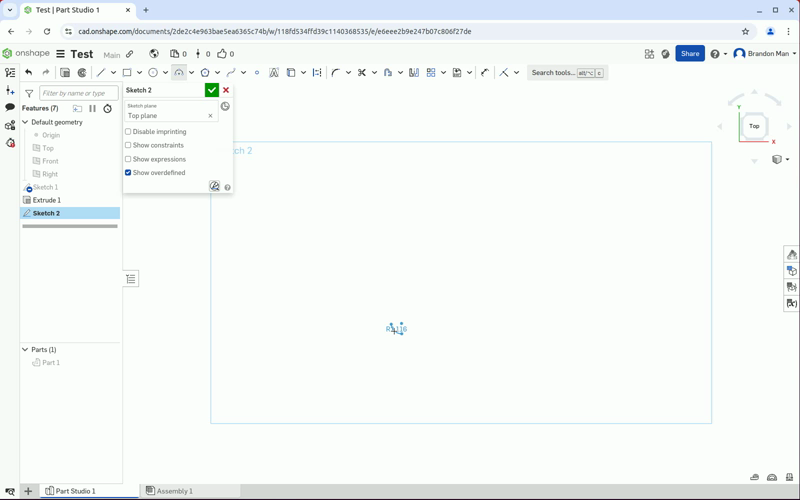
key(esc)
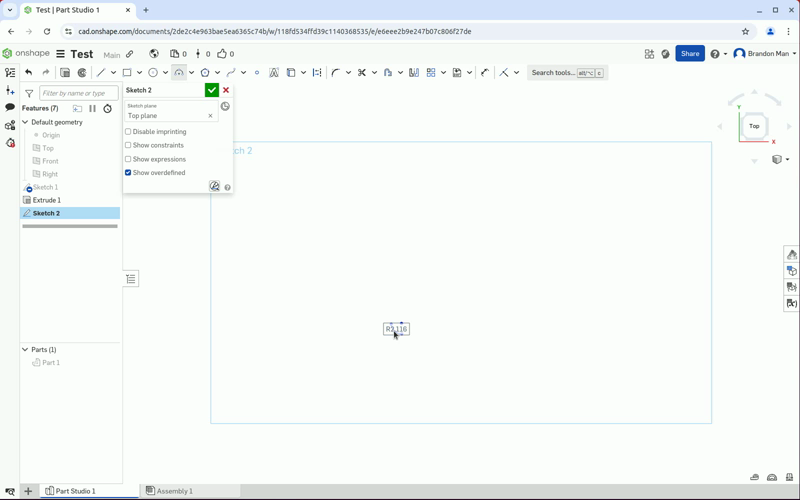
key(l)
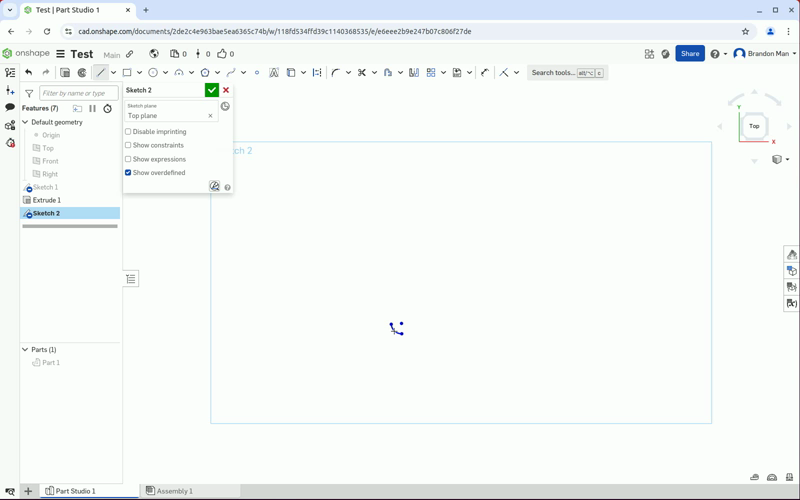
mouse_move(401, 333)
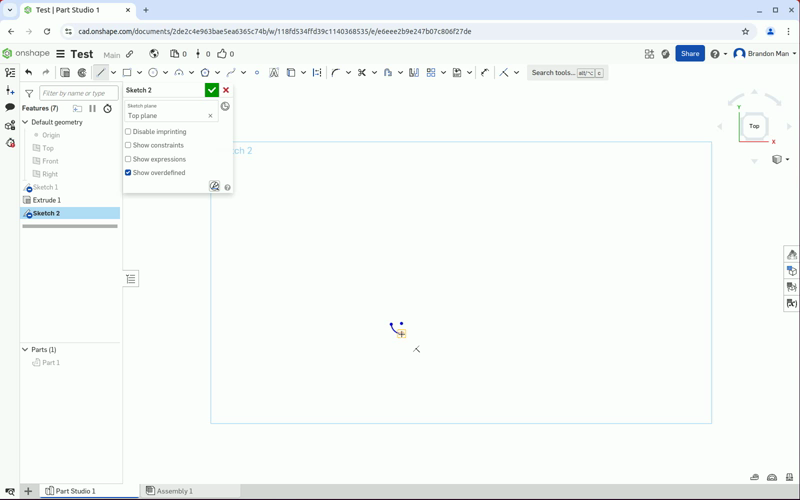
click(401, 333)
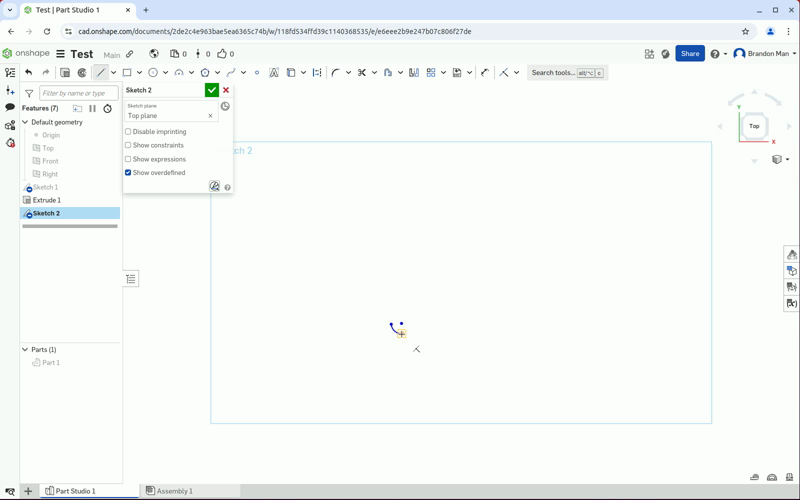
key_down(shift)
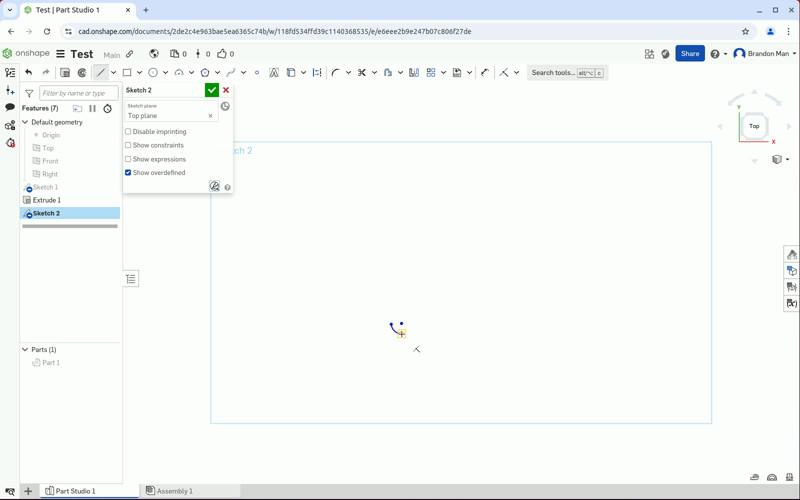
mouse_move(519, 333)
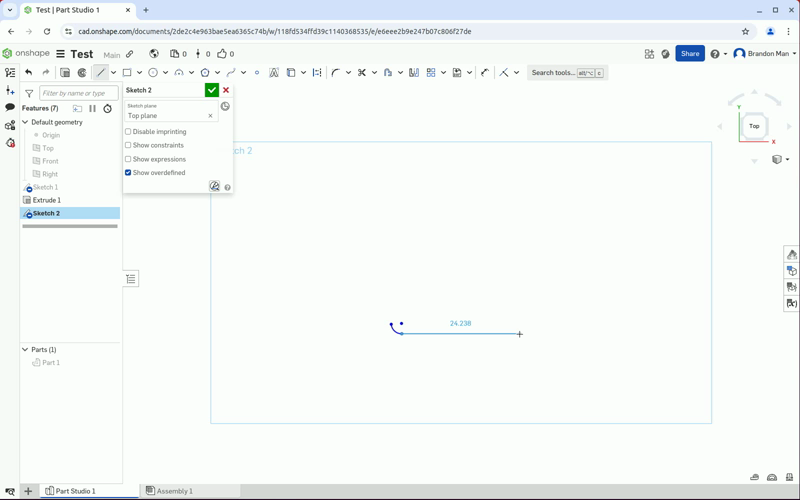
click(519, 333)
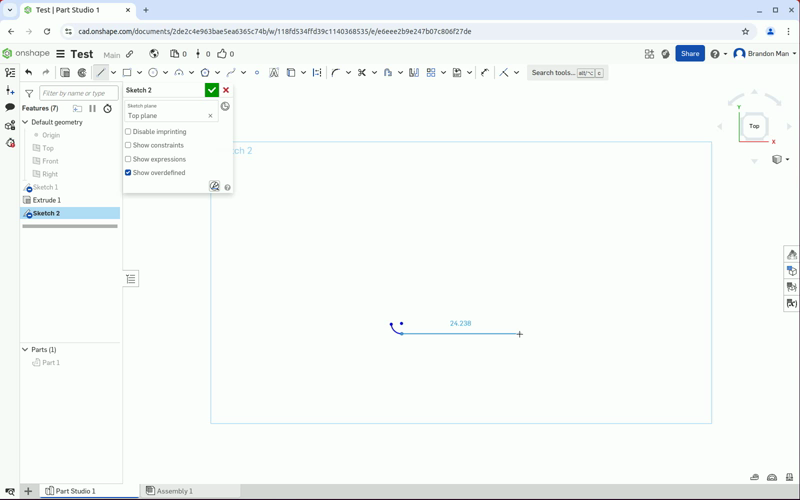
key_up(shift)
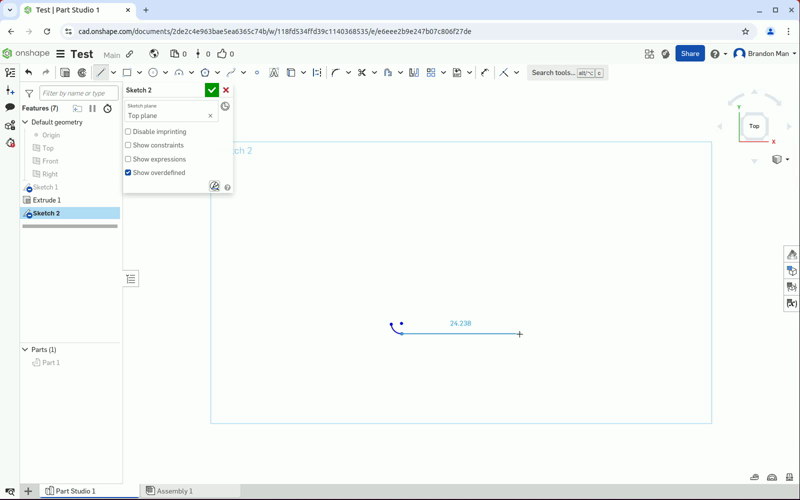
key(esc)
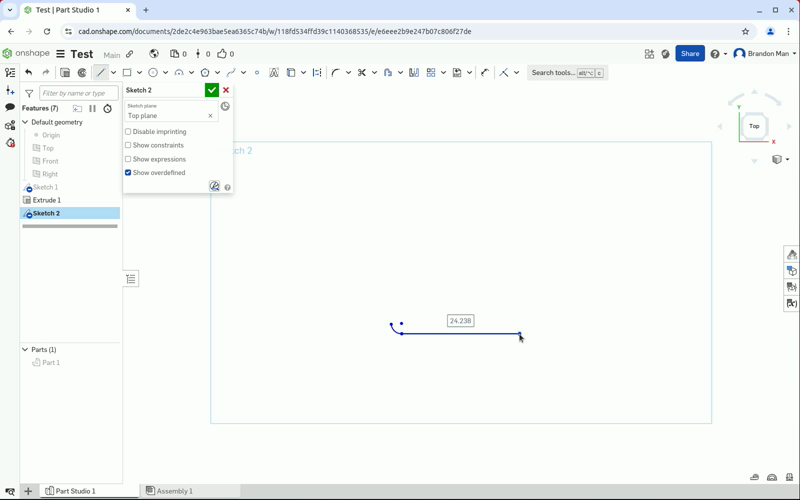
key(a)
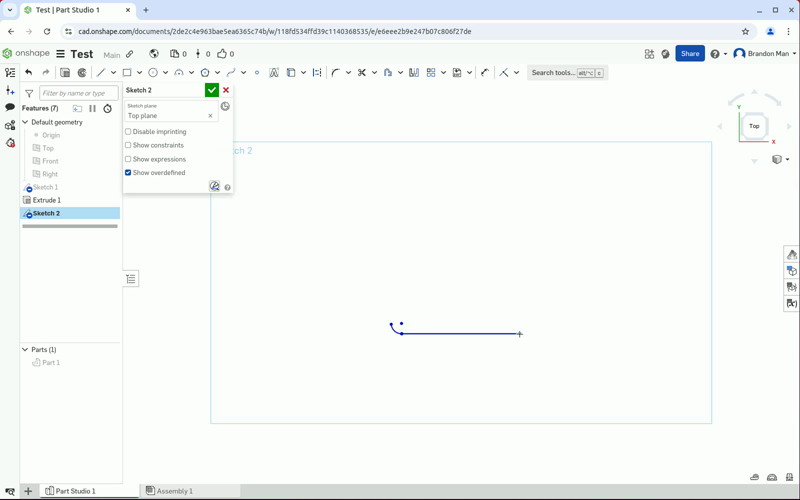
mouse_move(519, 333)
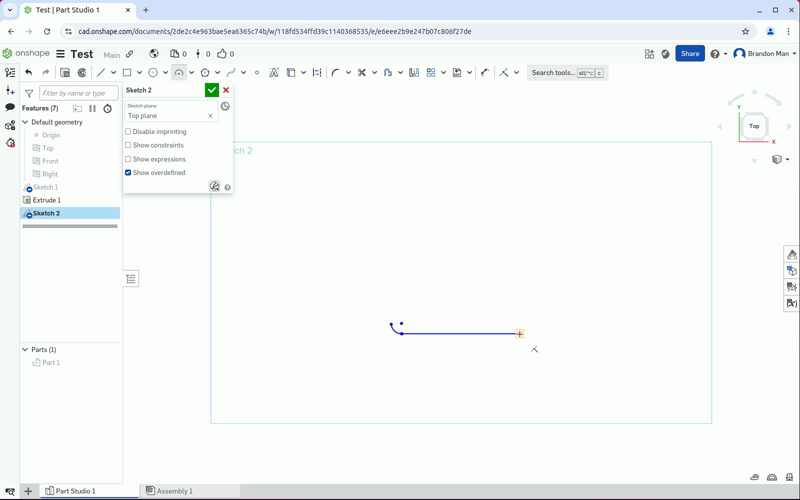
click(519, 333)
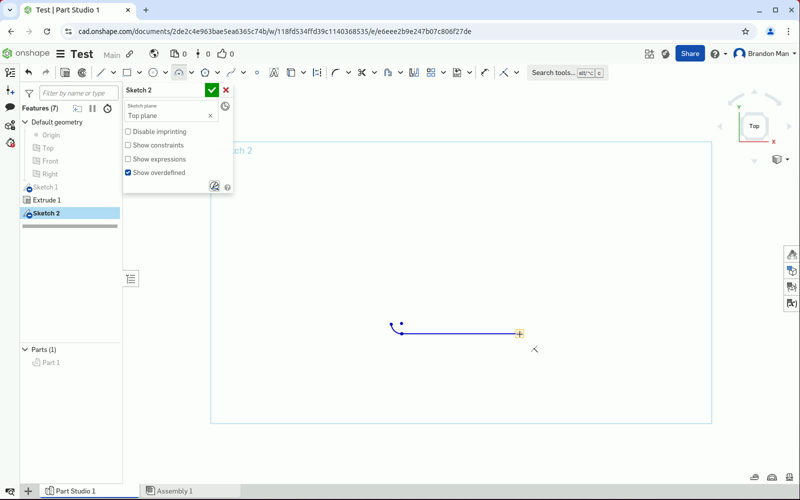
key_down(shift)
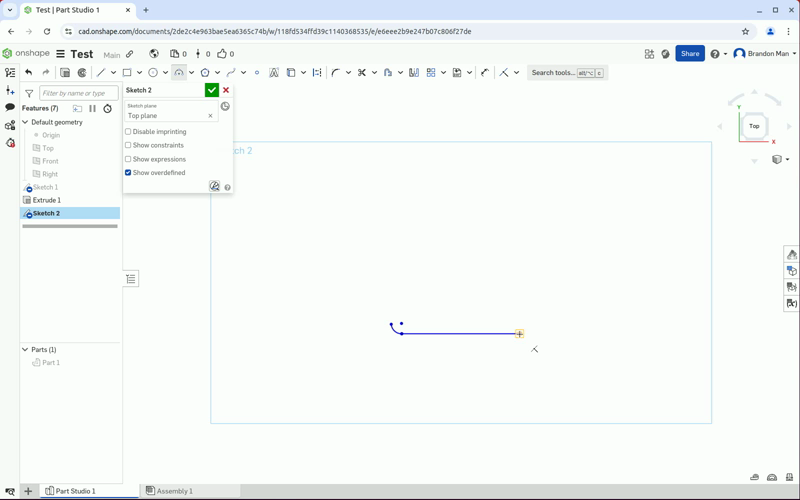
mouse_move(529, 324)
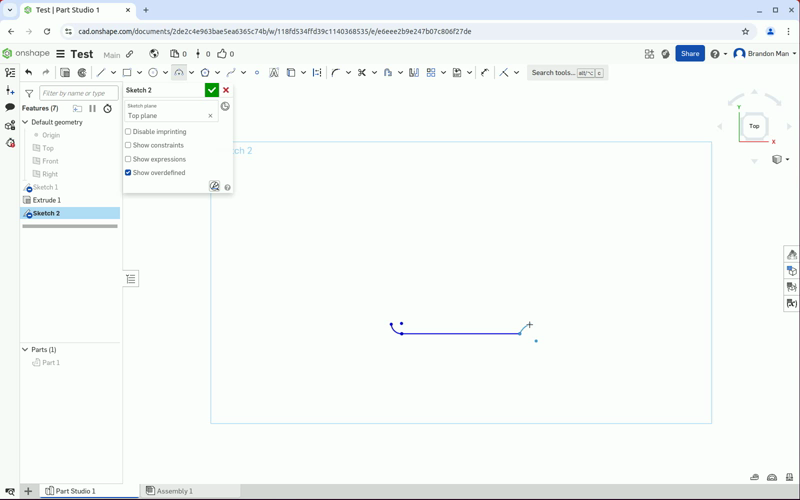
click(529, 324)
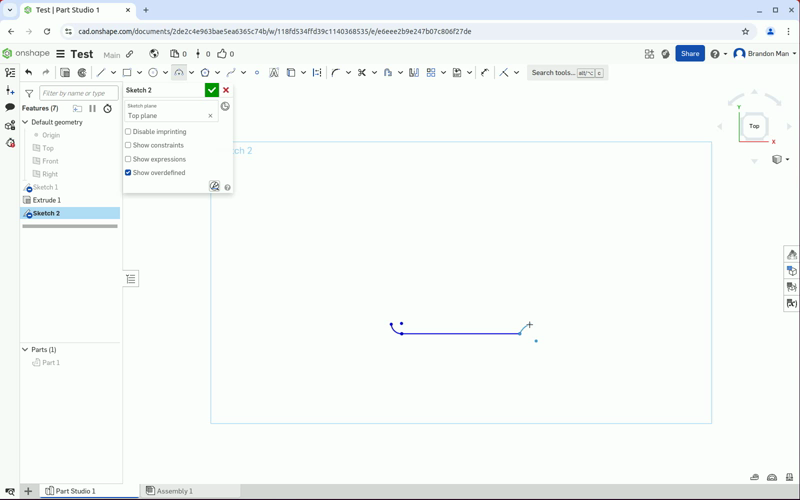
mouse_move(526, 330)
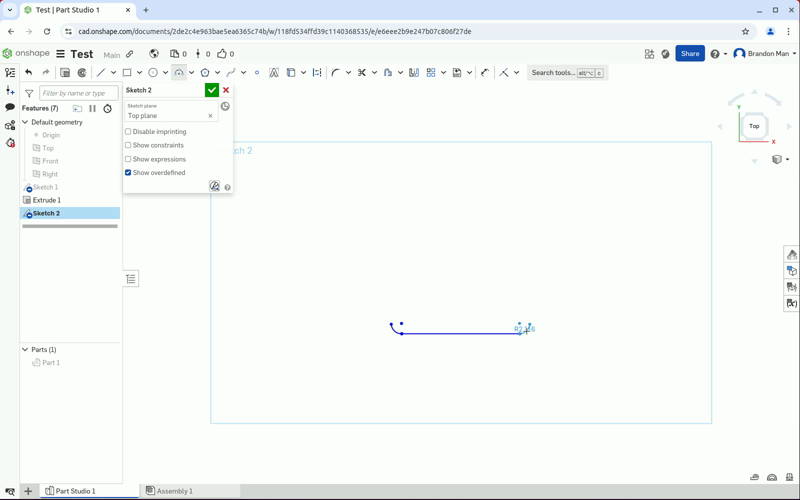
click(526, 330)
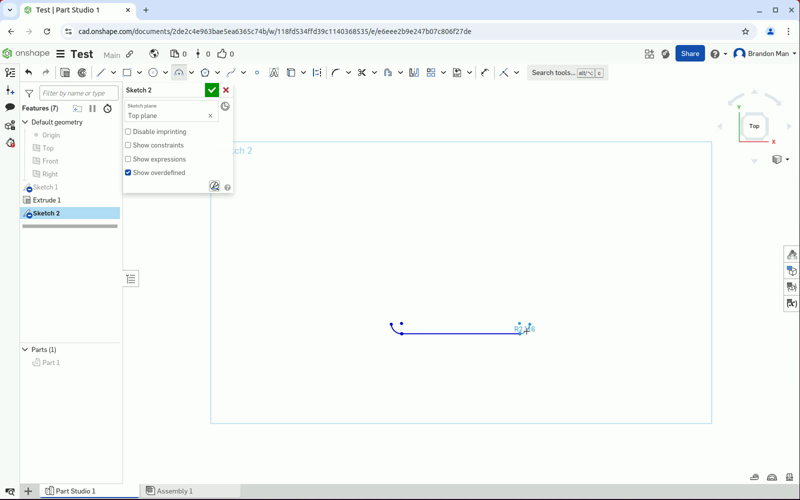
key_up(shift)
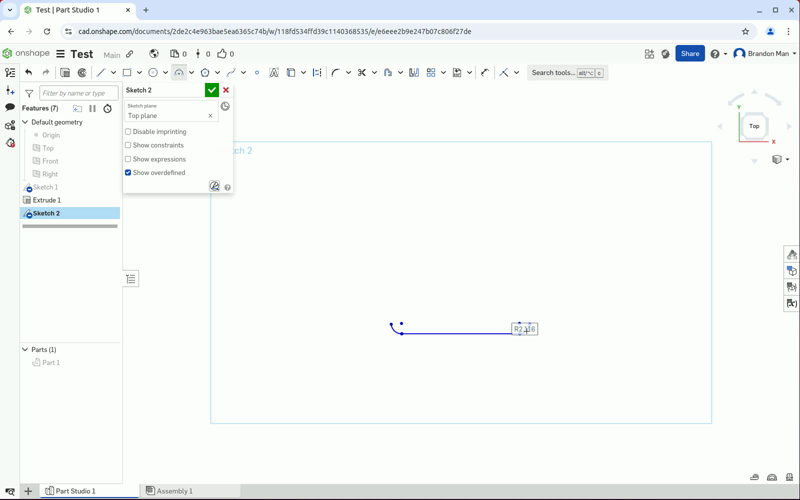
key(esc)
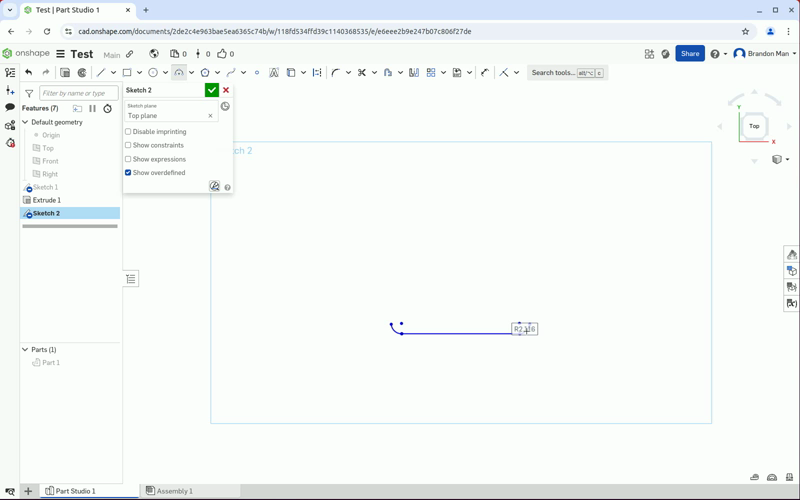
key(l)
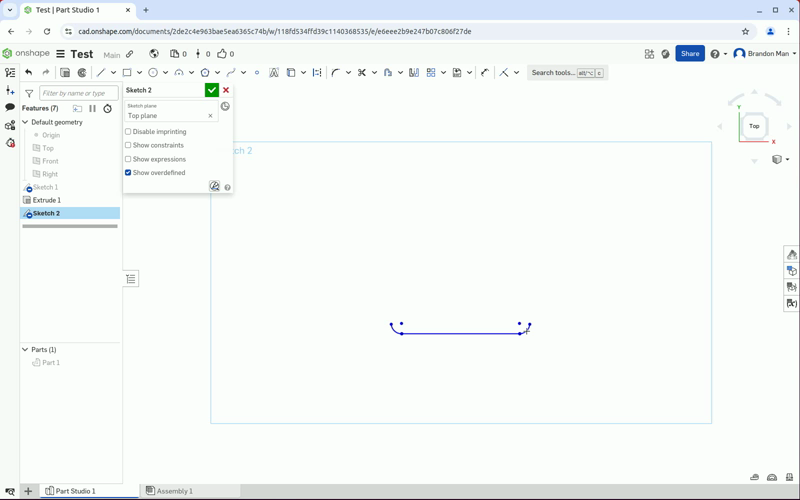
mouse_move(529, 324)
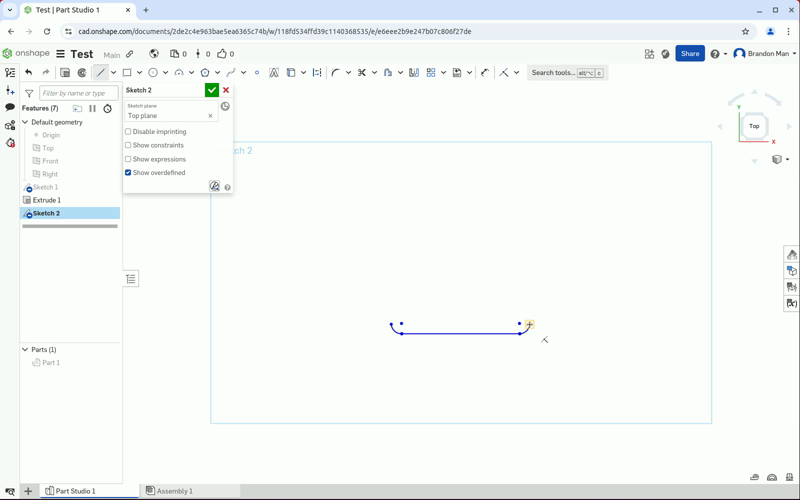
click(529, 324)
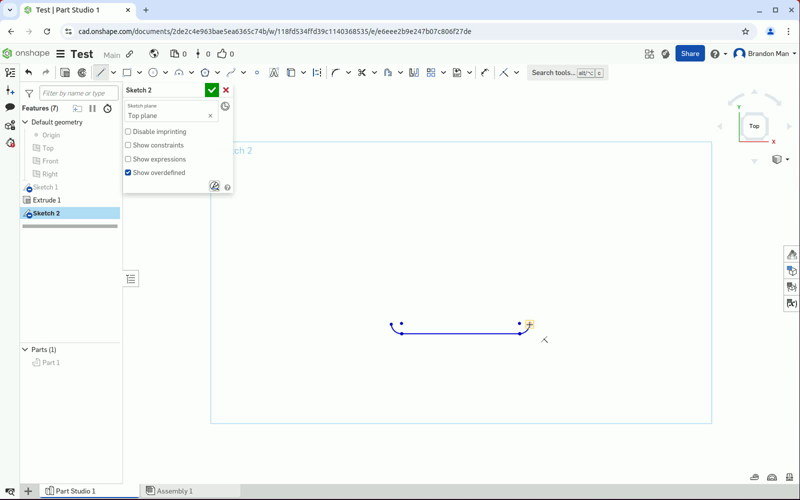
key_down(shift)
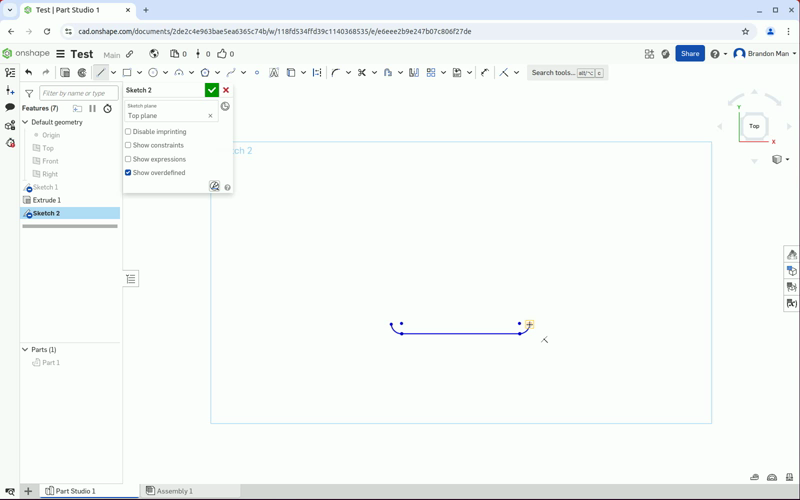
mouse_move(529, 240)
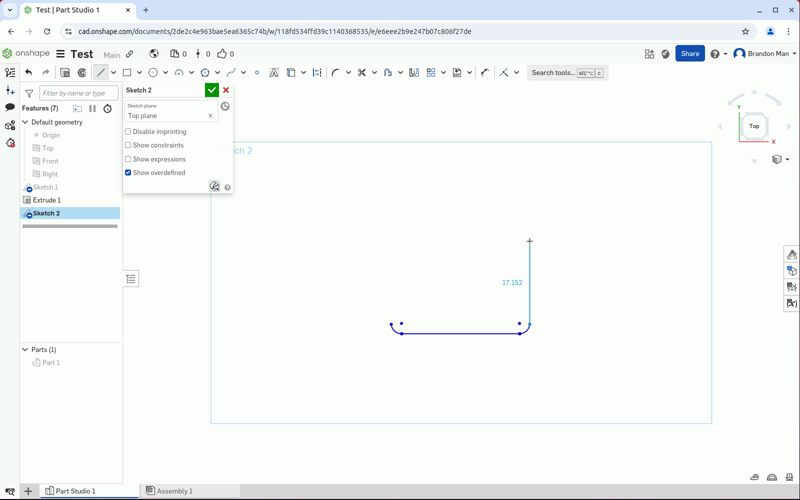
click(529, 240)
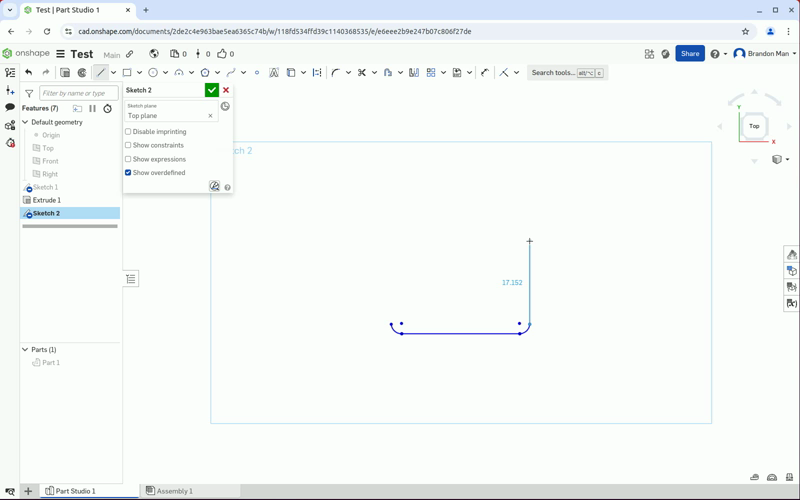
key_up(shift)
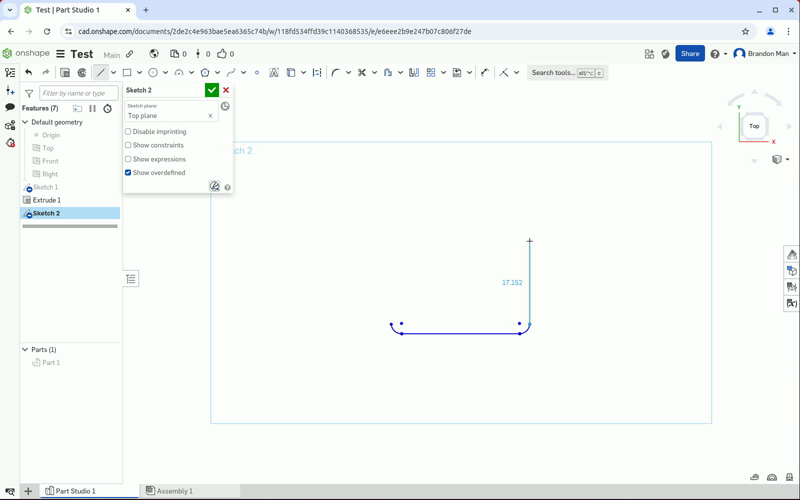
key(esc)
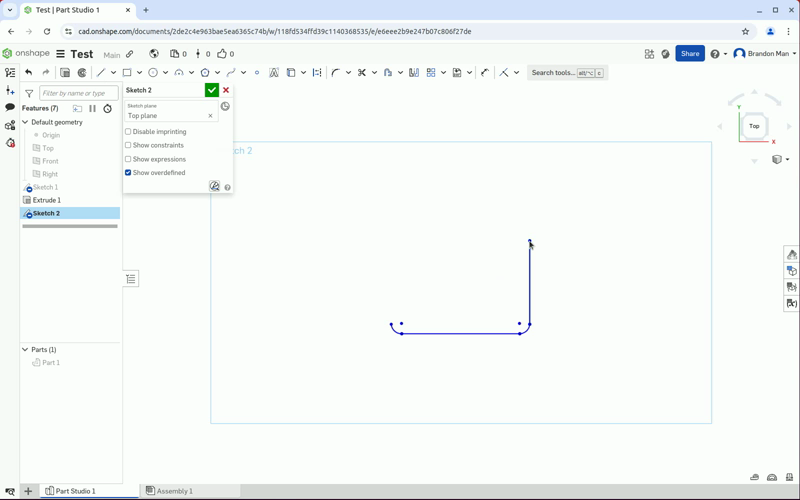
key(a)
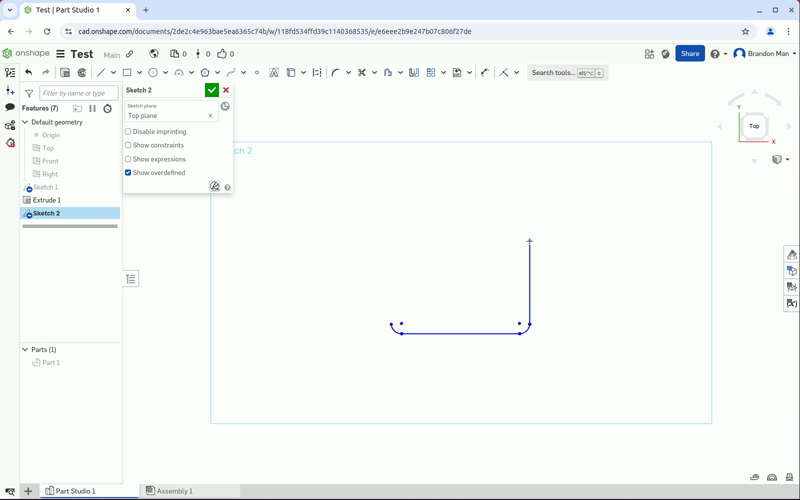
mouse_move(529, 240)
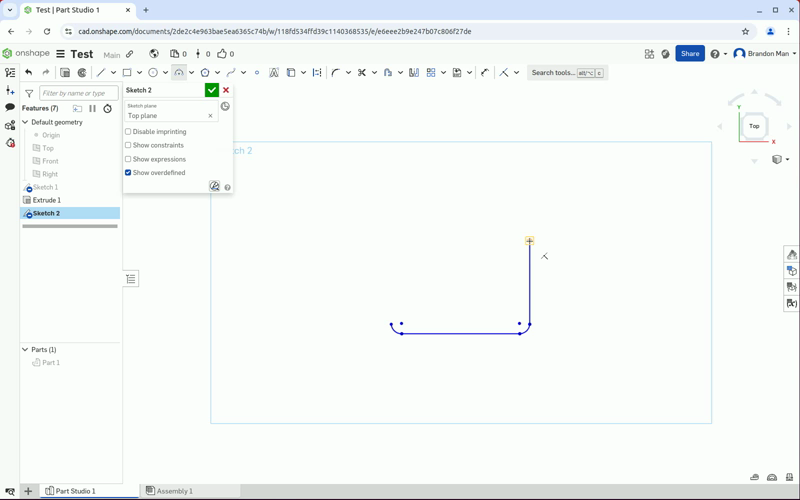
click(529, 240)
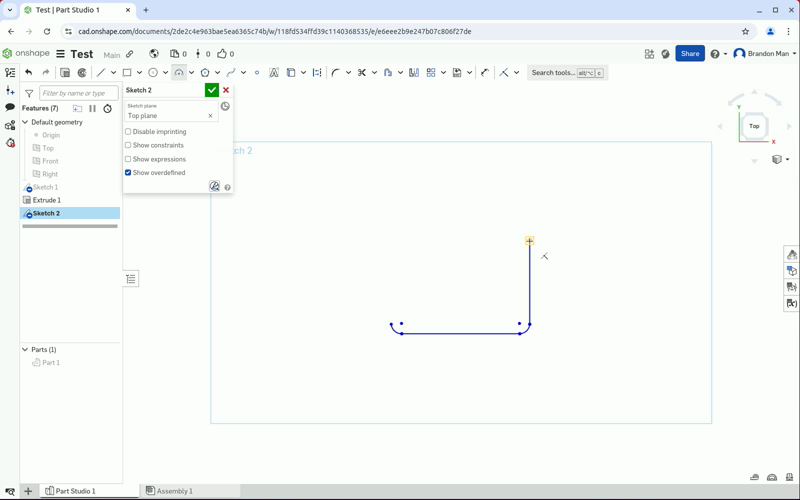
key_down(shift)
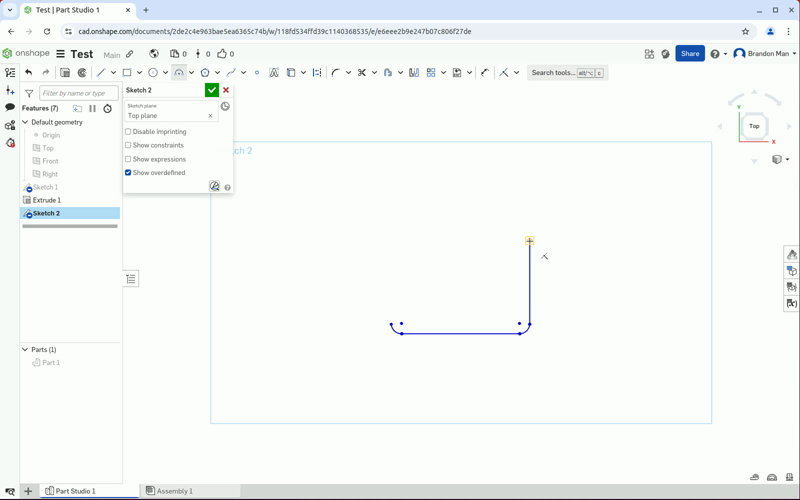
mouse_move(519, 231)
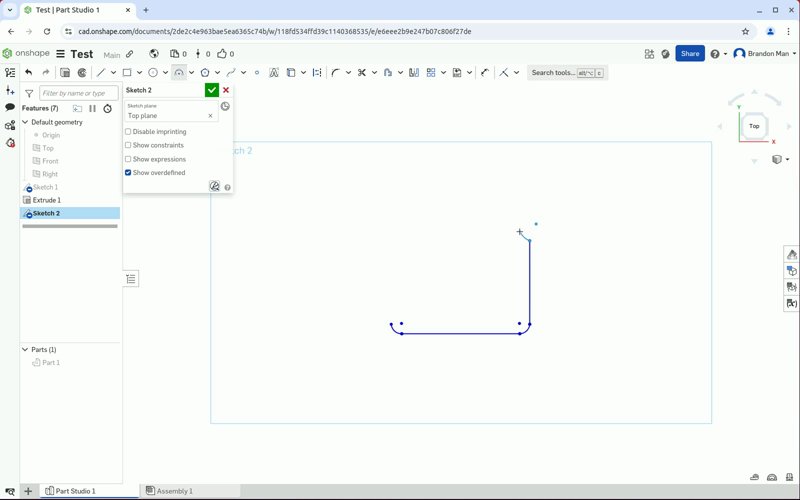
click(519, 231)
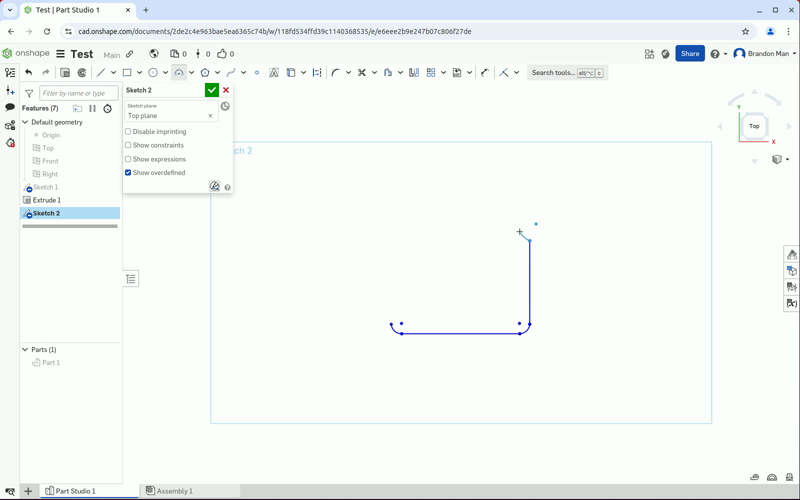
mouse_move(526, 234)
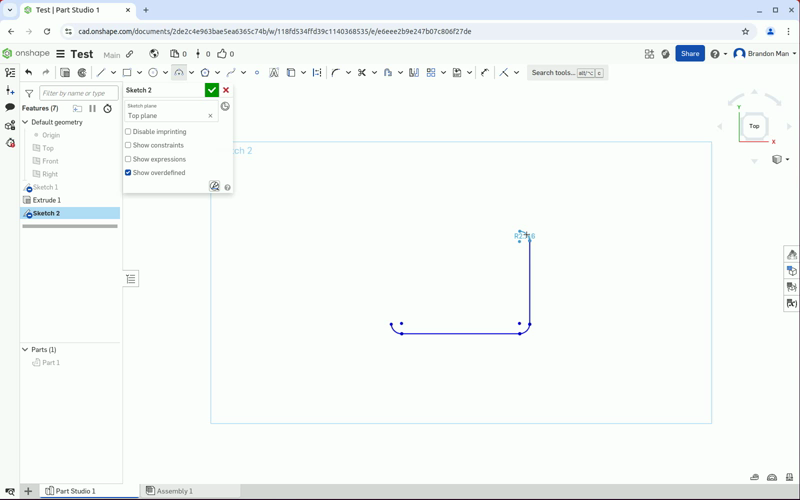
click(526, 234)
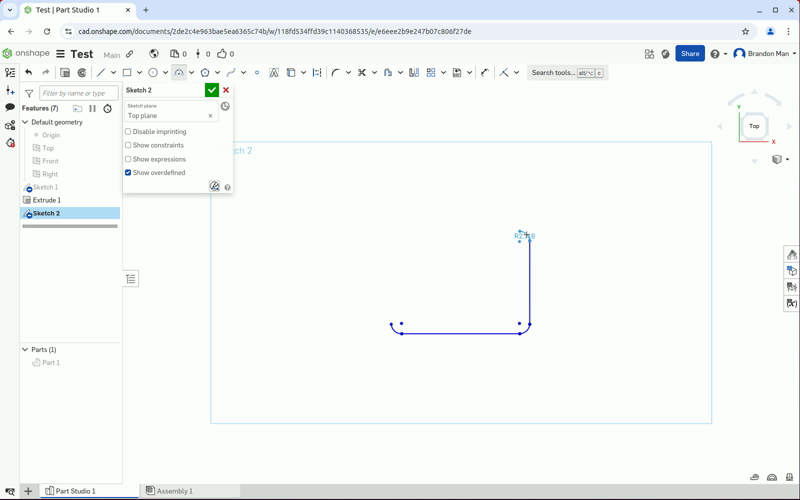
key_up(shift)
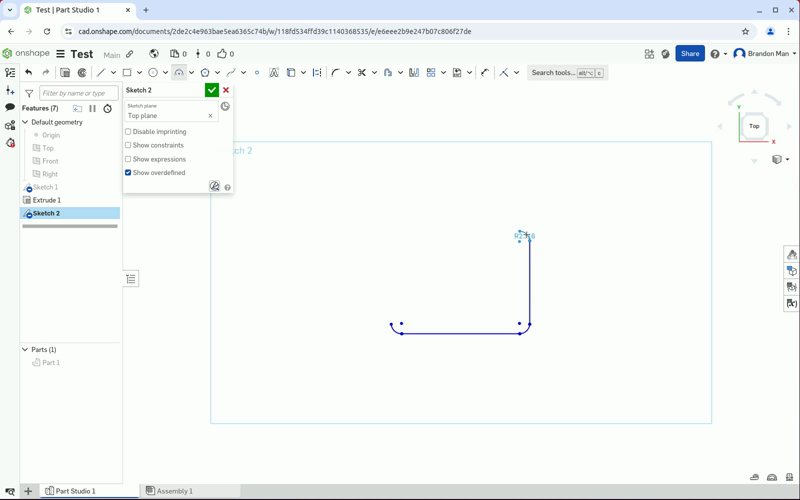
key(esc)
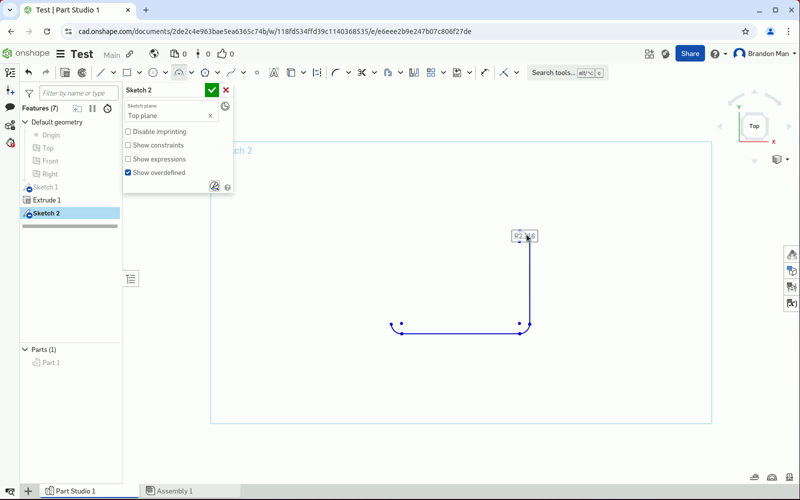
key(l)
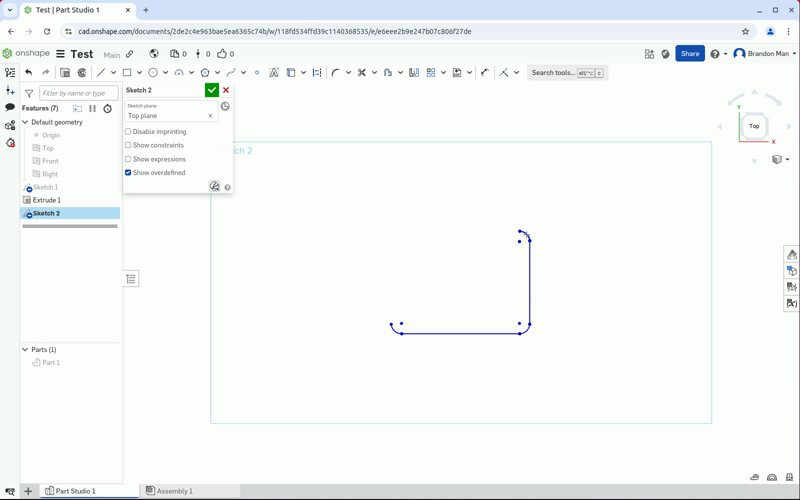
mouse_move(519, 231)
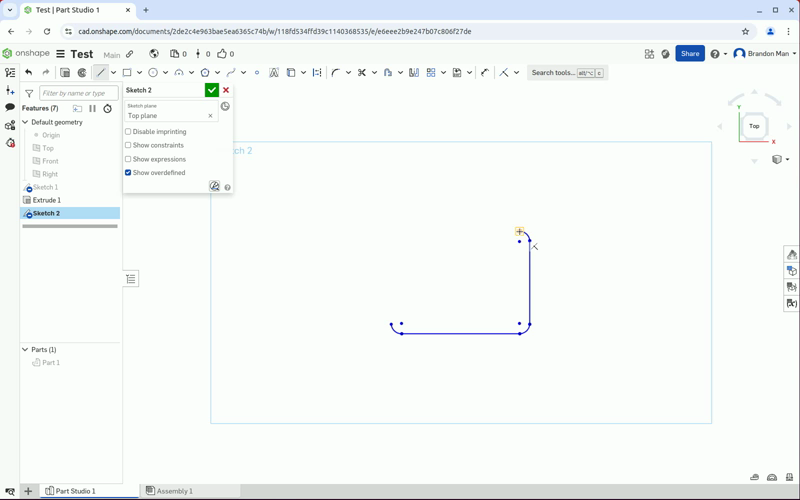
click(519, 231)
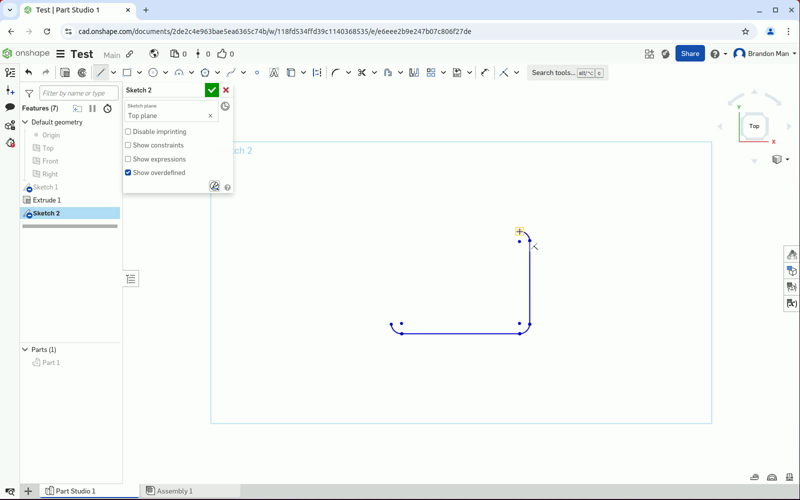
key_down(shift)
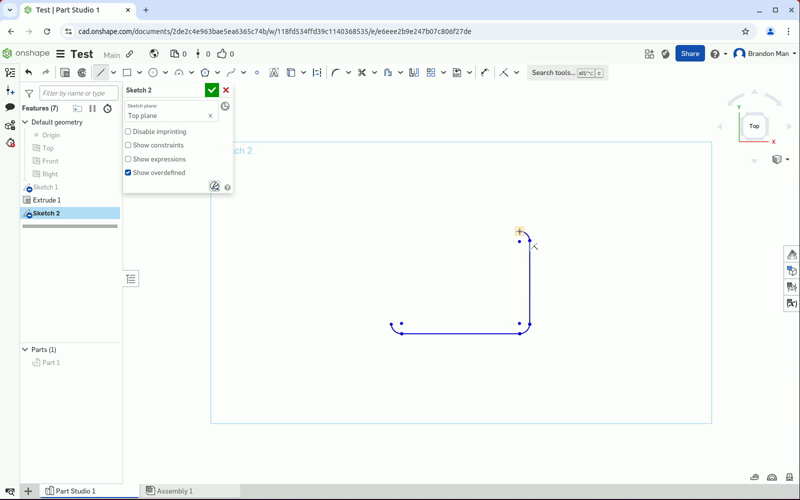
mouse_move(401, 231)
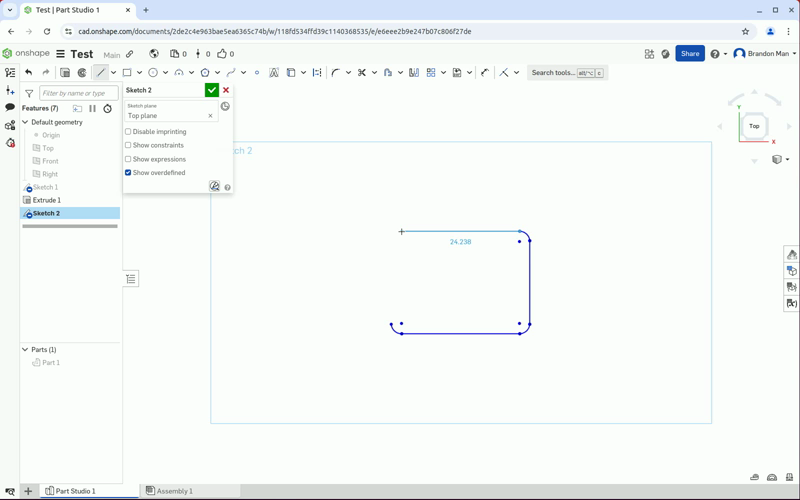
click(401, 231)
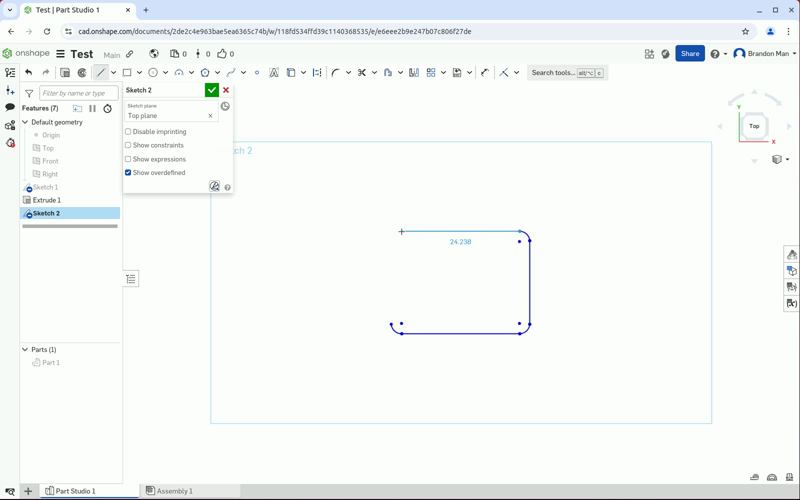
key_up(shift)
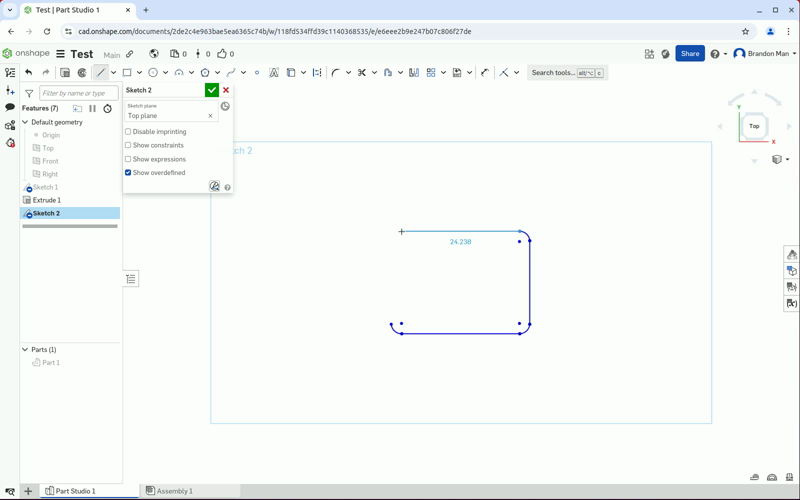
key(esc)
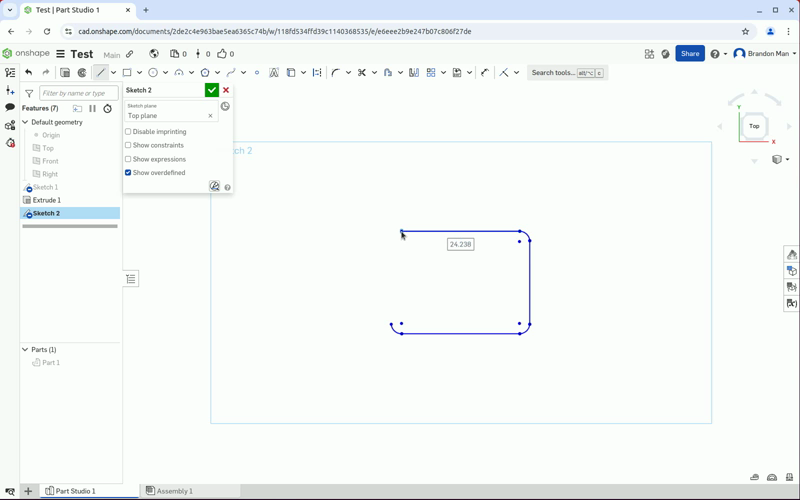
key(a)
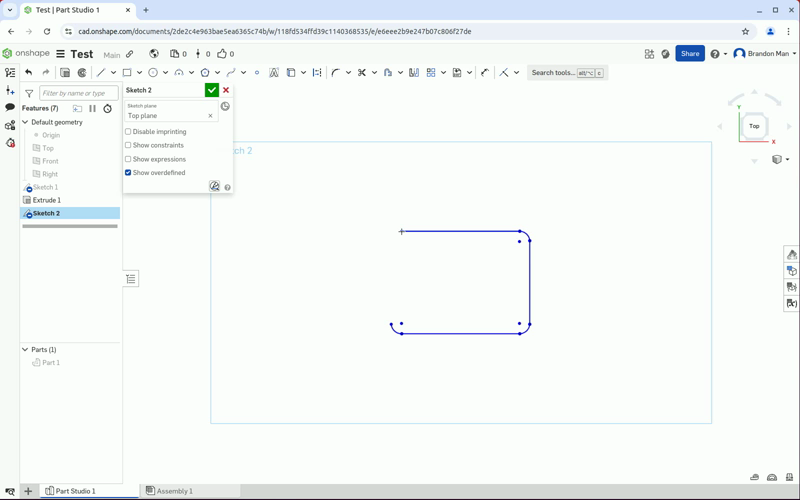
mouse_move(401, 231)
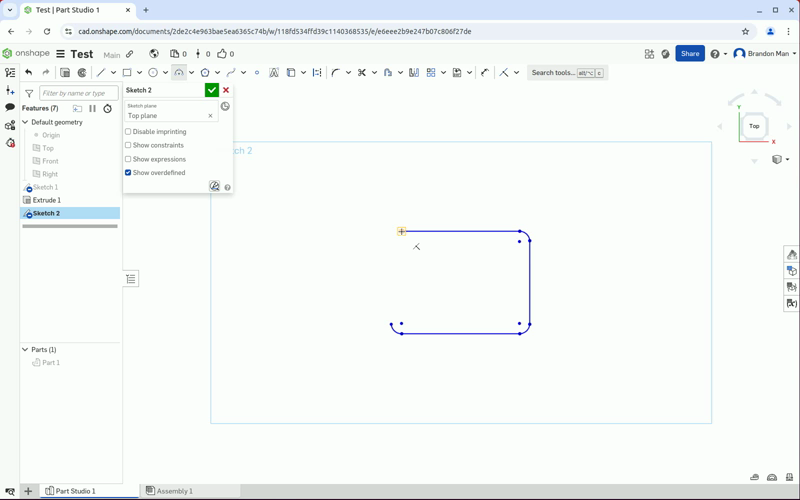
click(401, 231)
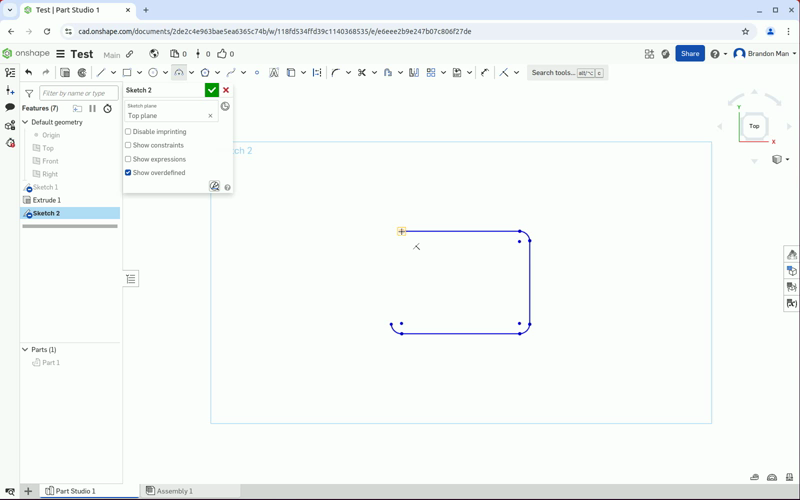
key_down(shift)
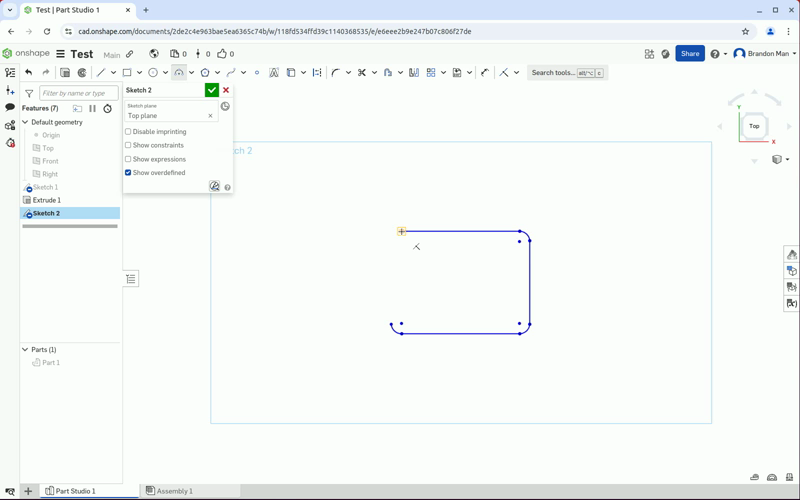
mouse_move(391, 240)
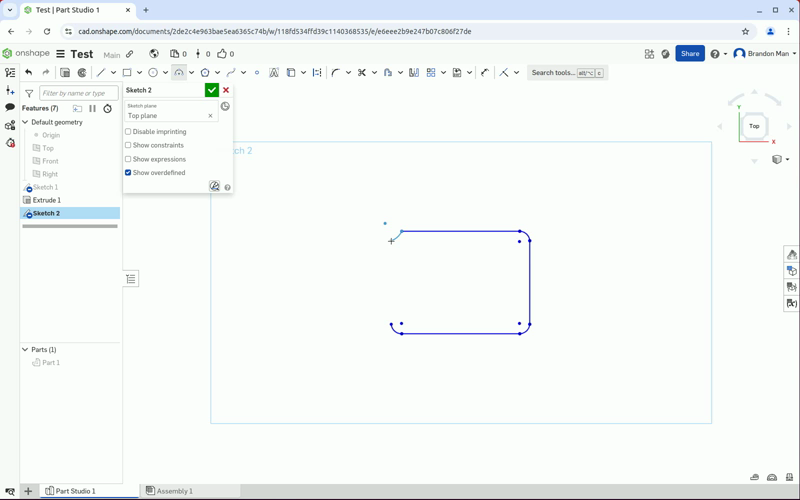
click(391, 240)
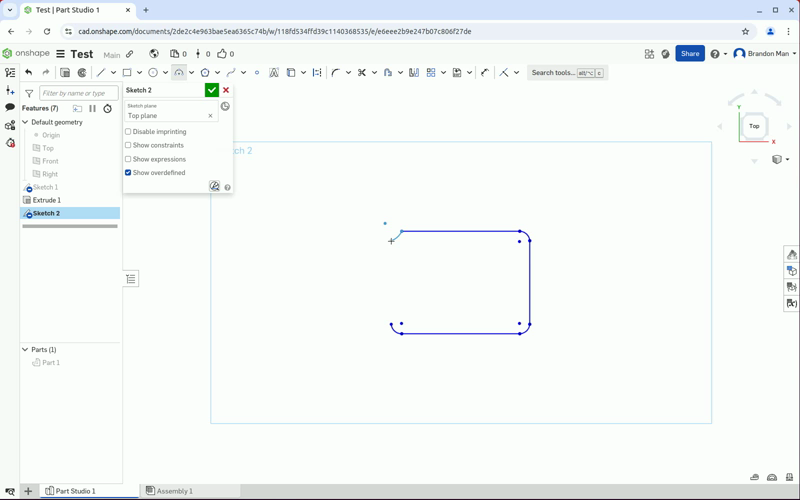
mouse_move(394, 234)
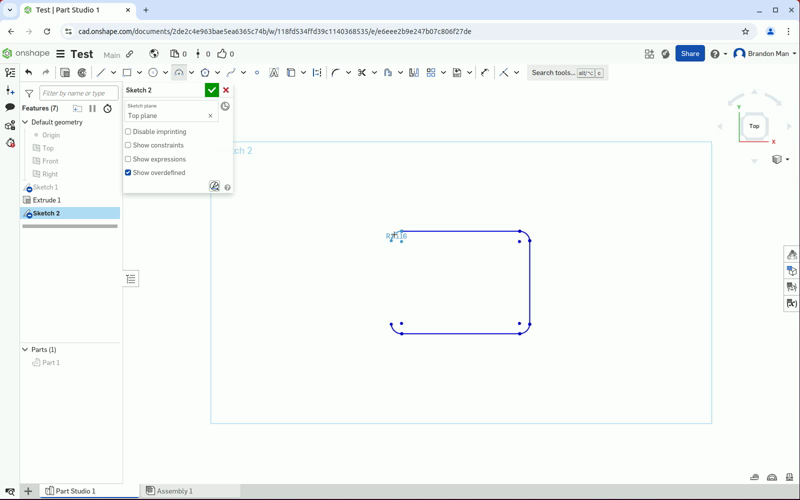
click(394, 234)
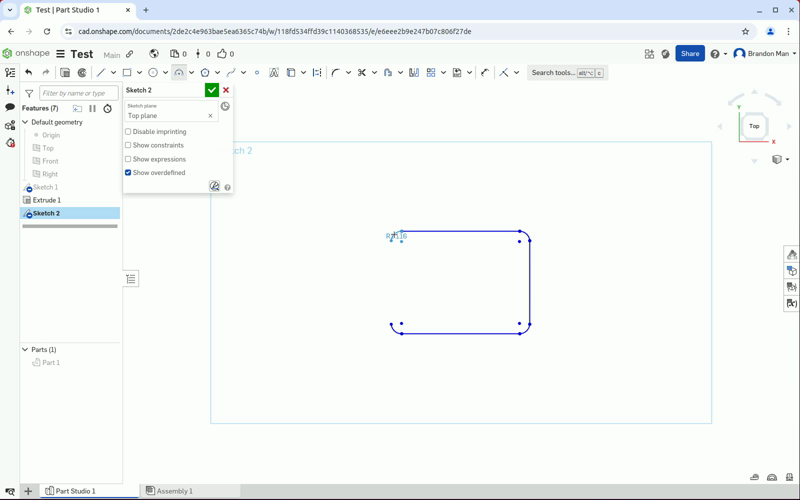
key_up(shift)
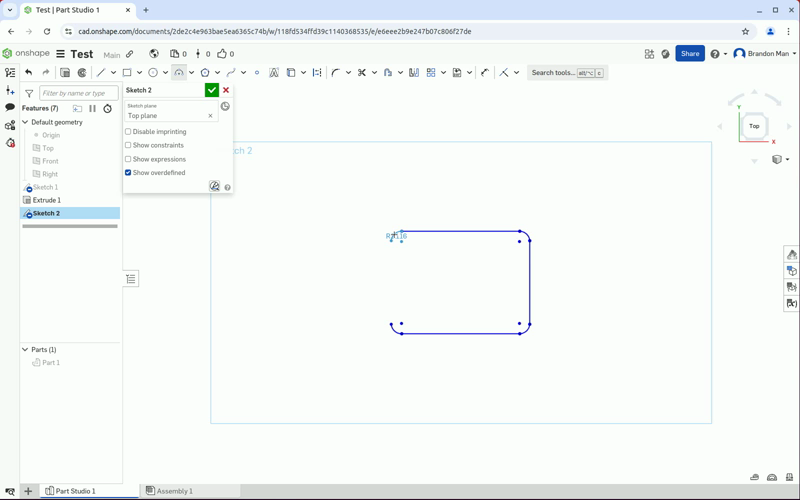
key(esc)
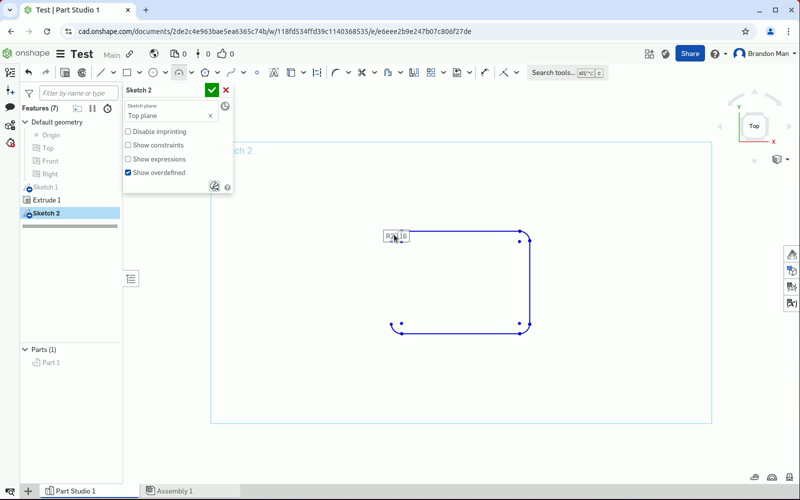
key(l)
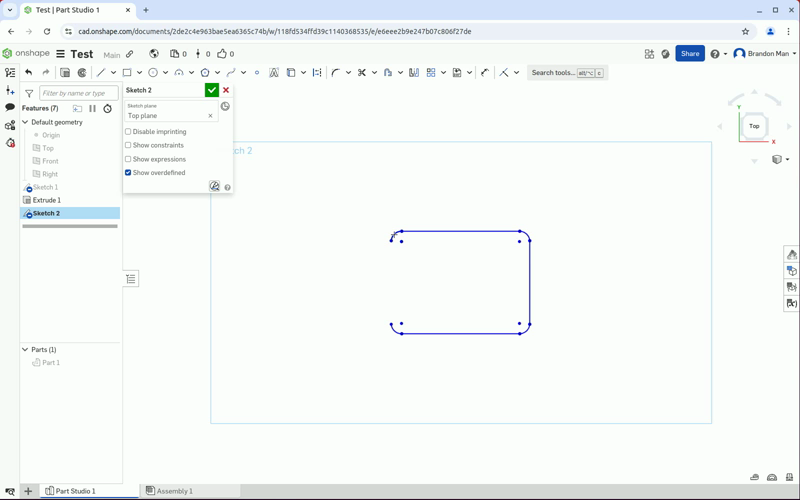
mouse_move(391, 240)
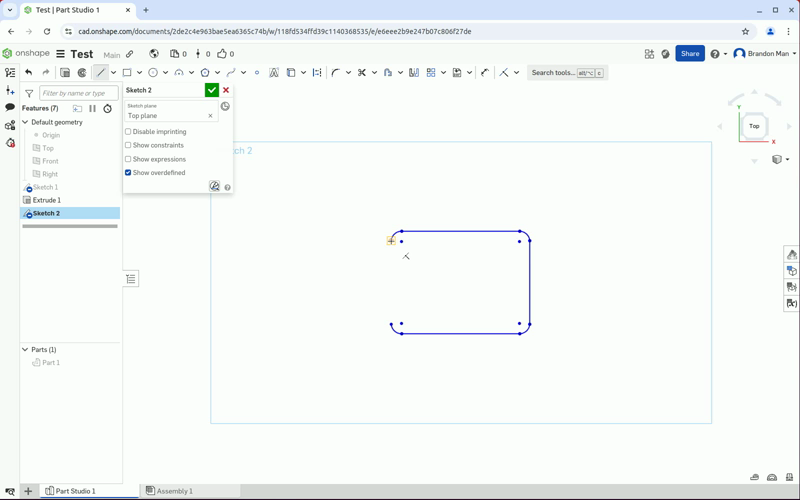
click(391, 240)
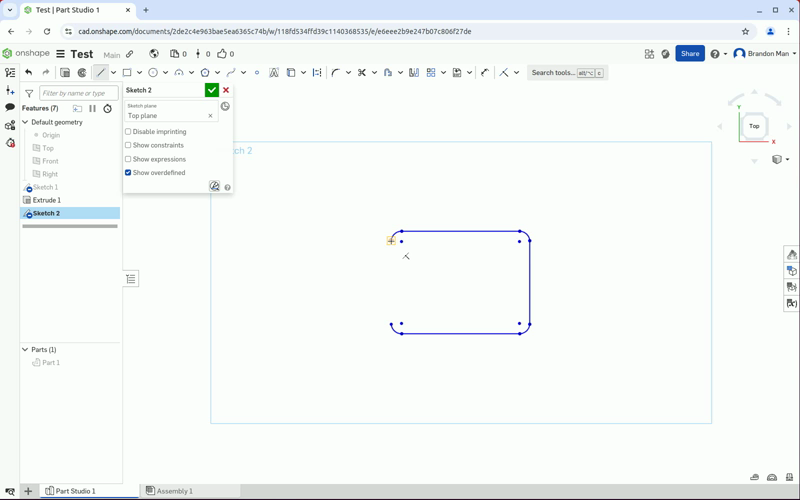
key_down(shift)
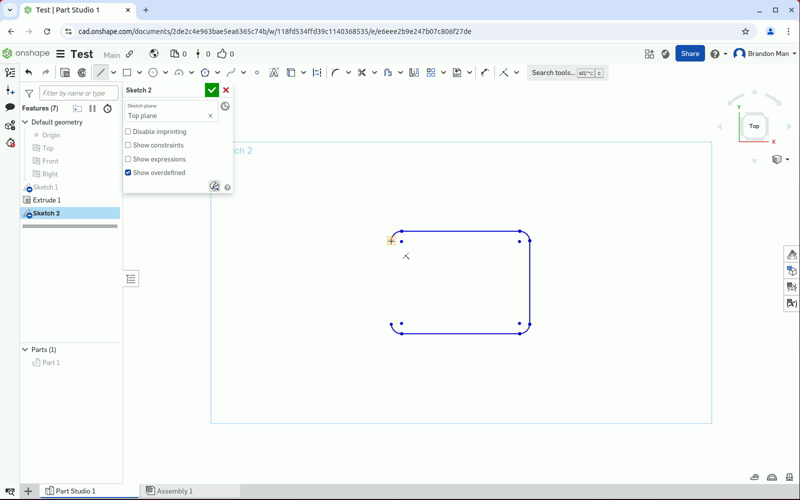
mouse_move(391, 324)
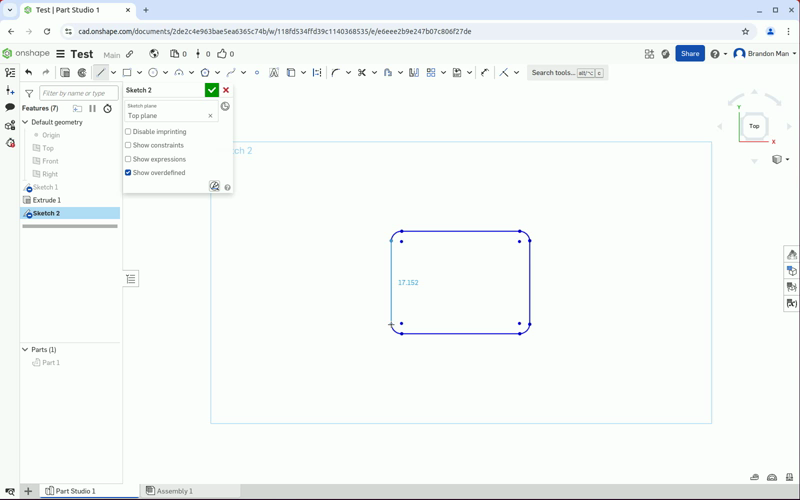
key_up(shift)
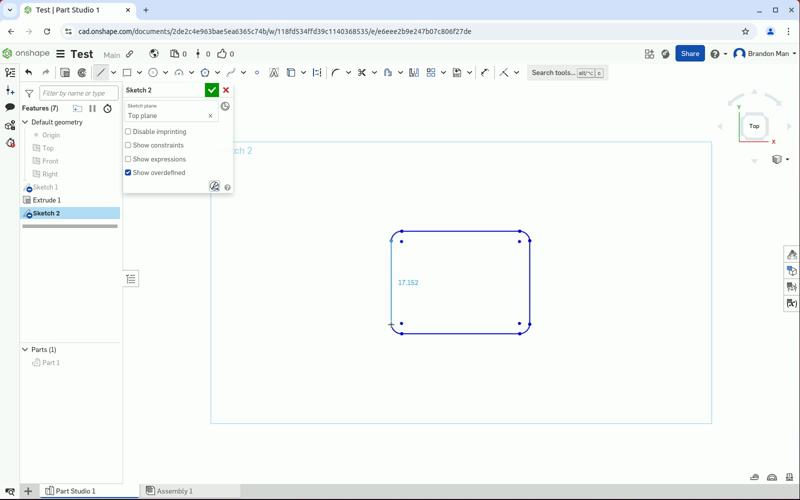
click(391, 324)
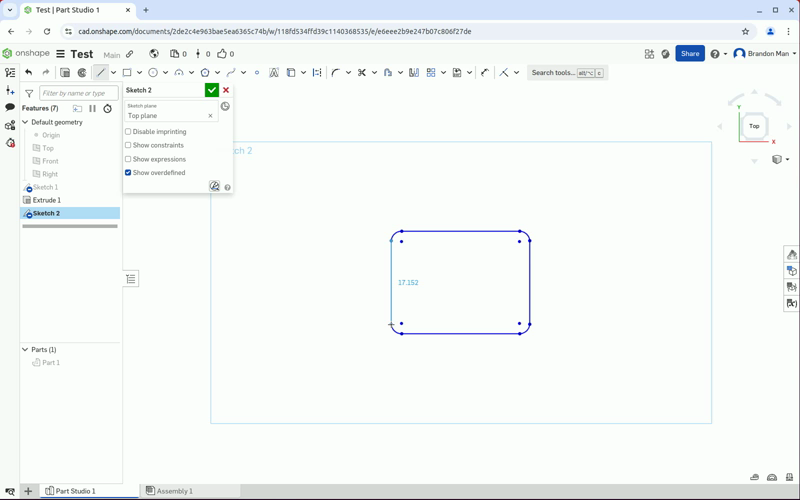
key(esc)
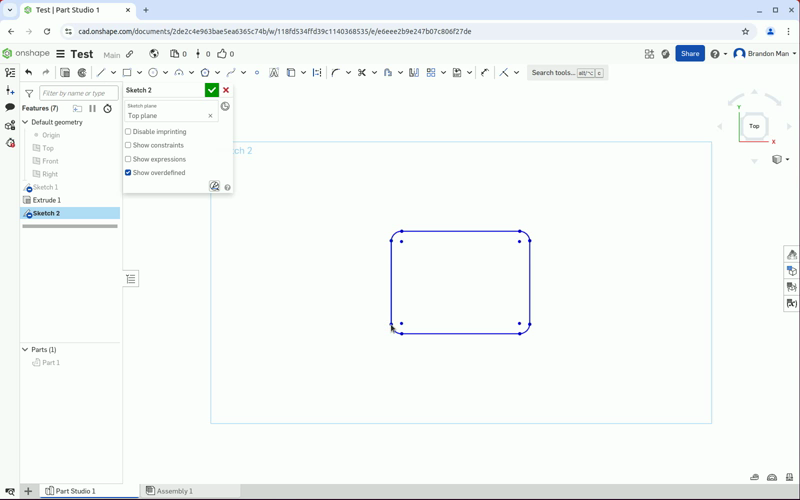
key(a)
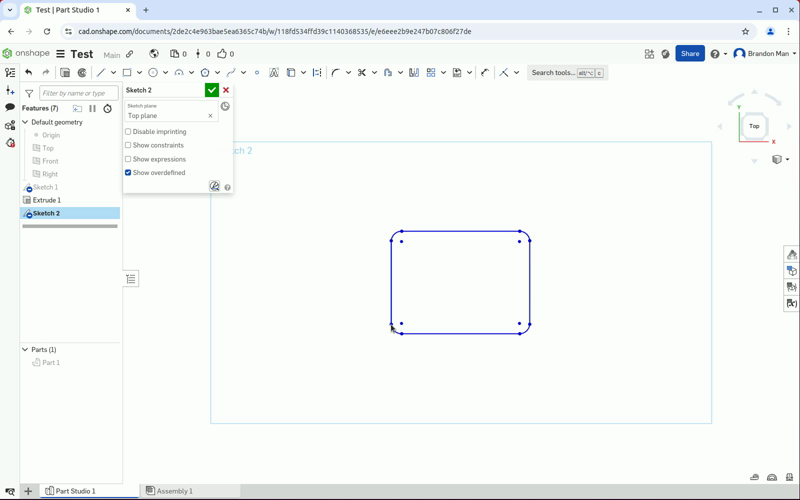
key_down(shift)
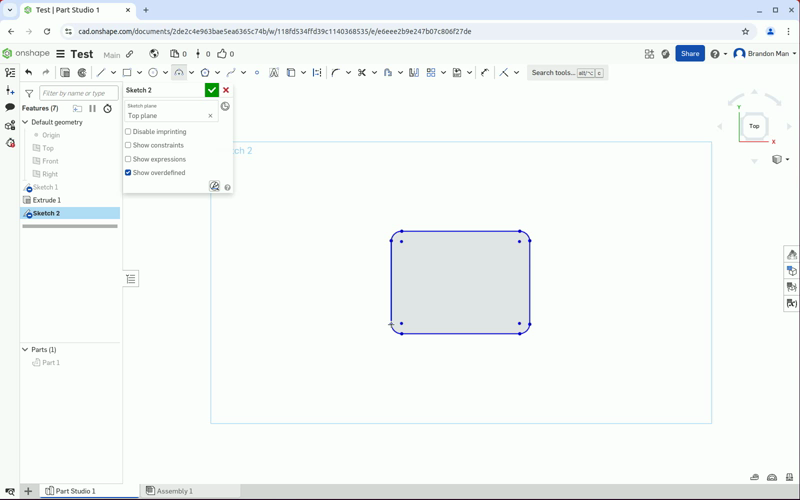
mouse_move(397, 324)
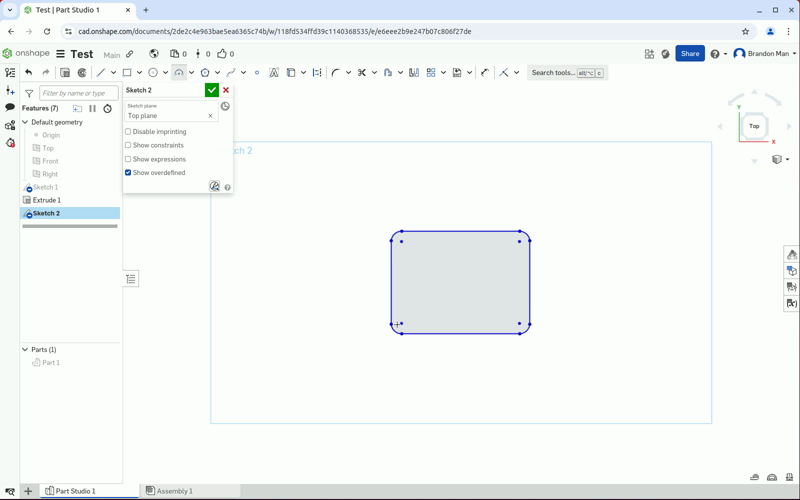
scroll(6)
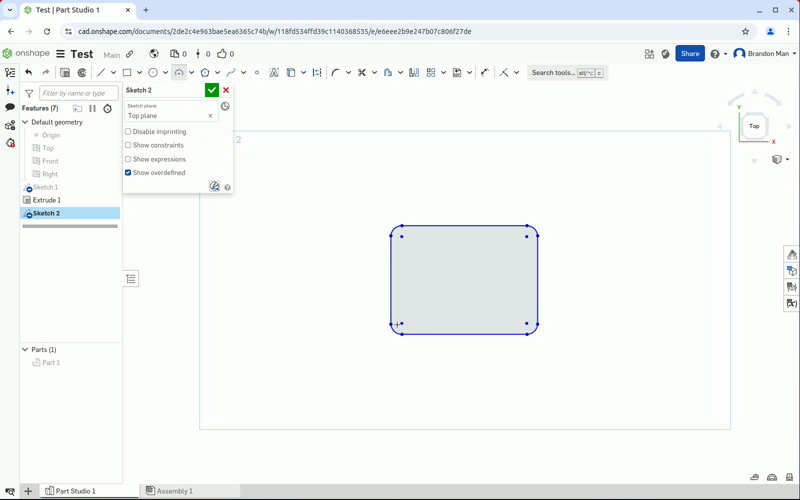
scroll(6)
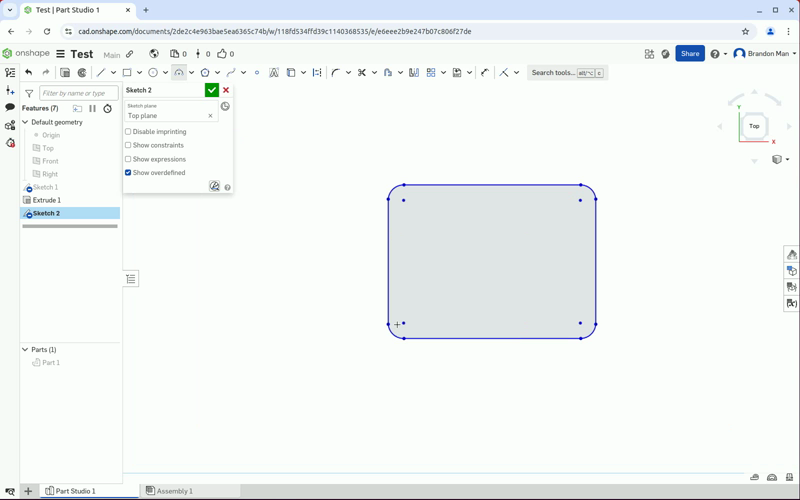
scroll(6)
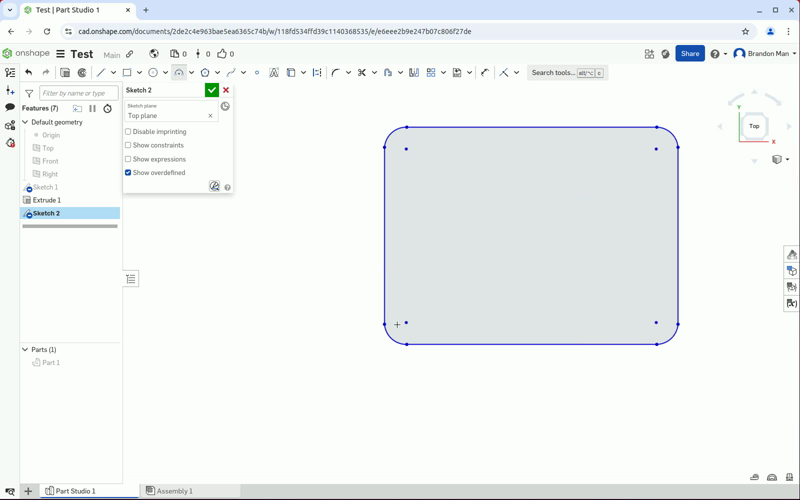
scroll(6)
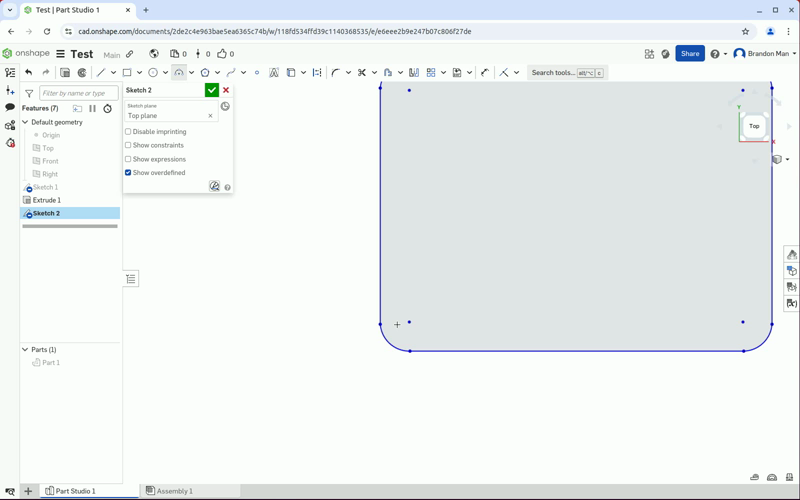
scroll(6)
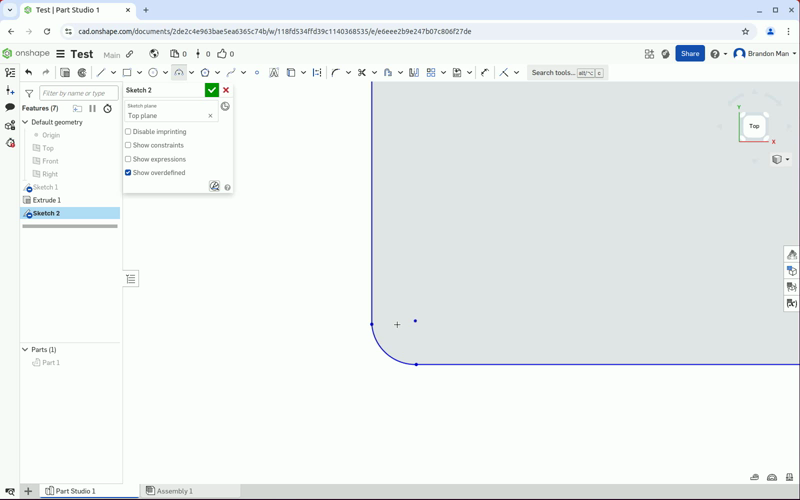
scroll(6)
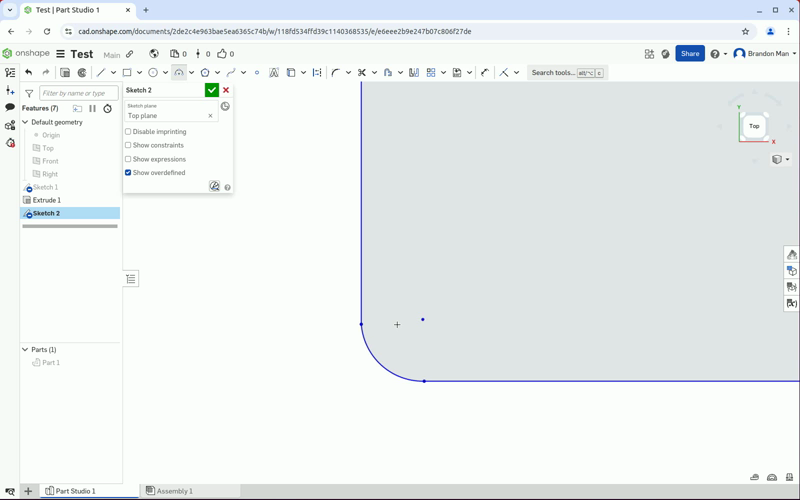
scroll(6)
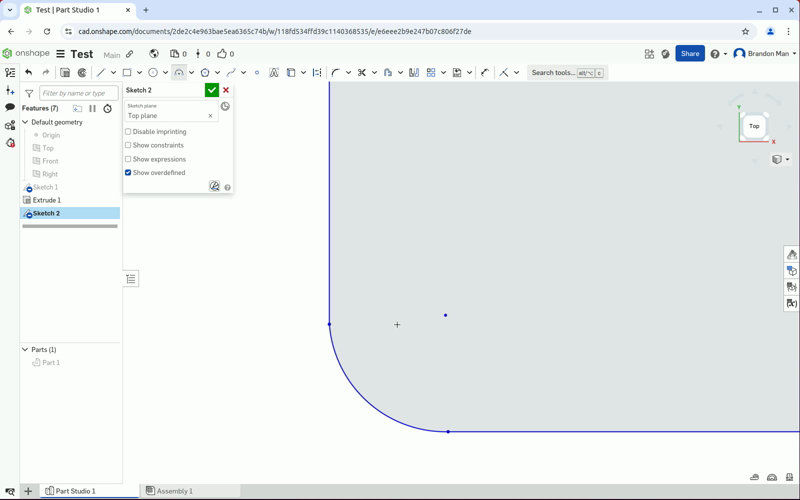
click(397, 324)
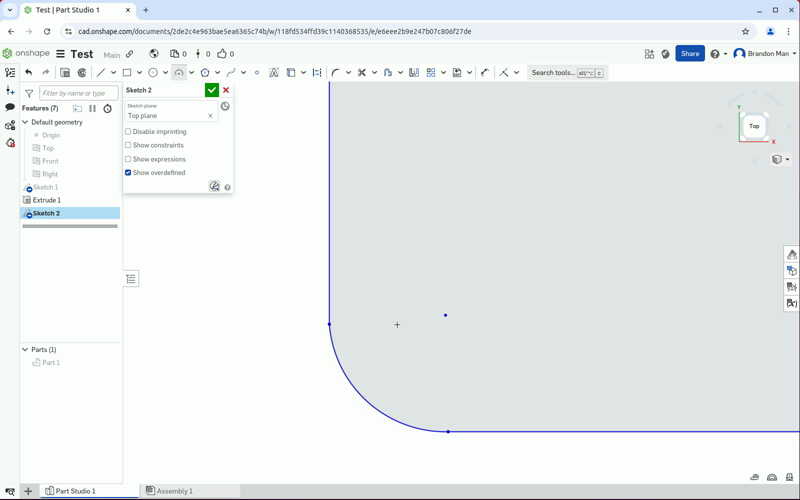
scroll(-6)
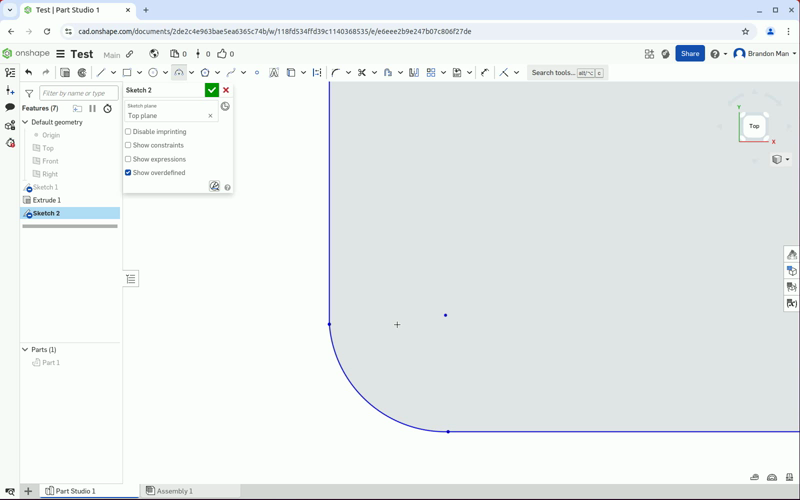
scroll(-6)
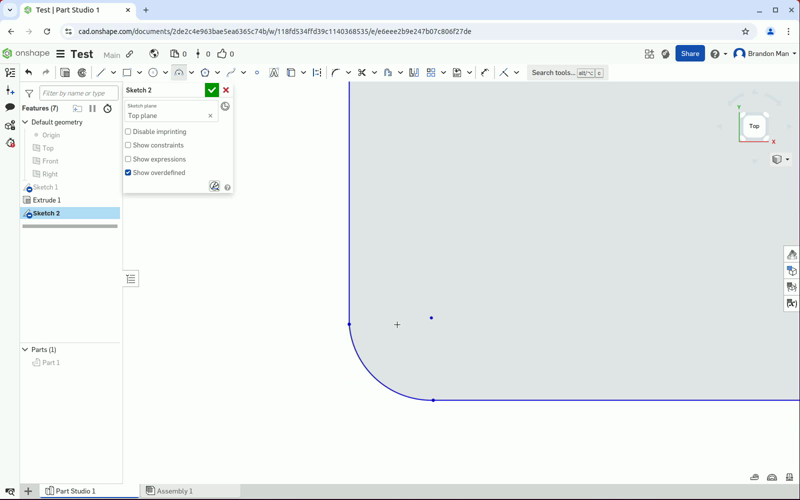
scroll(-6)
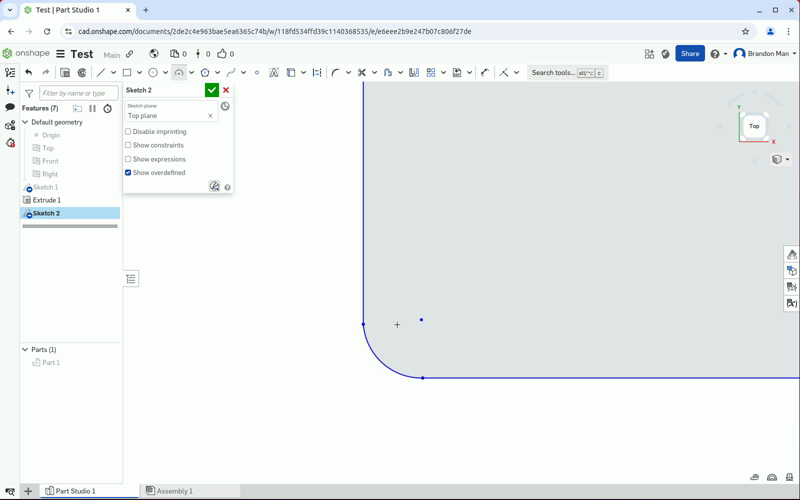
scroll(-6)
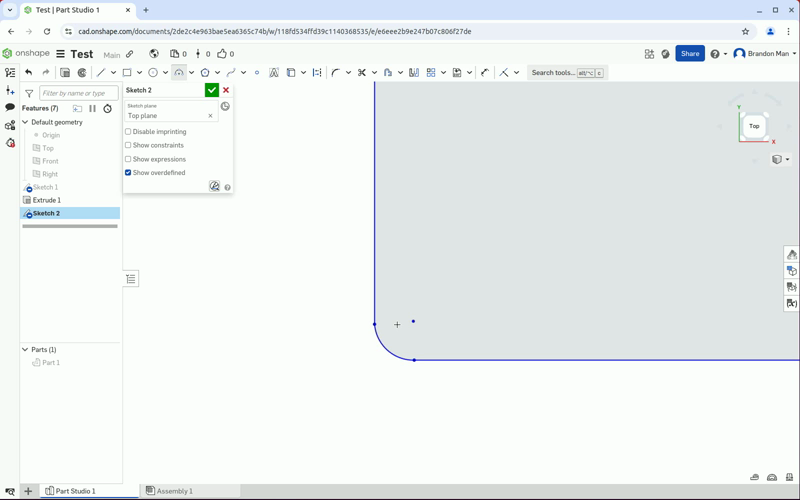
scroll(-6)
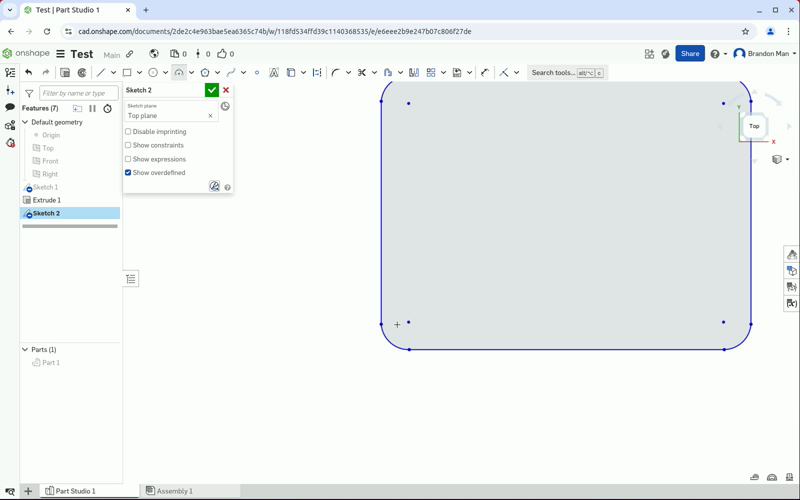
scroll(-6)
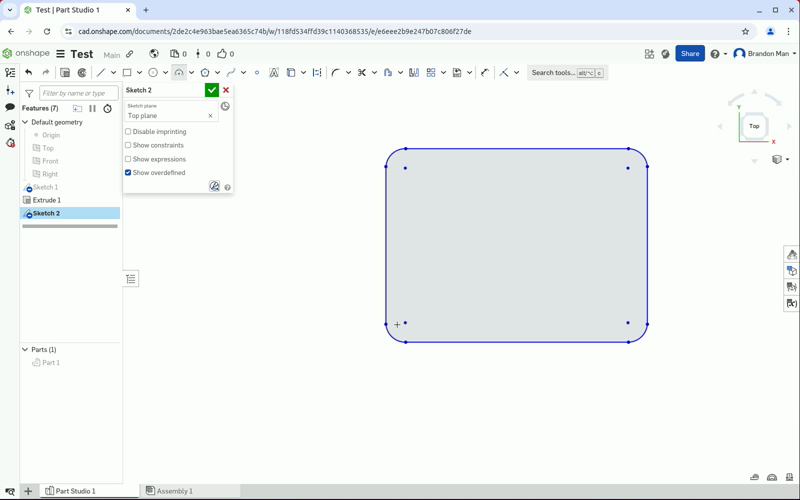
scroll(-6)
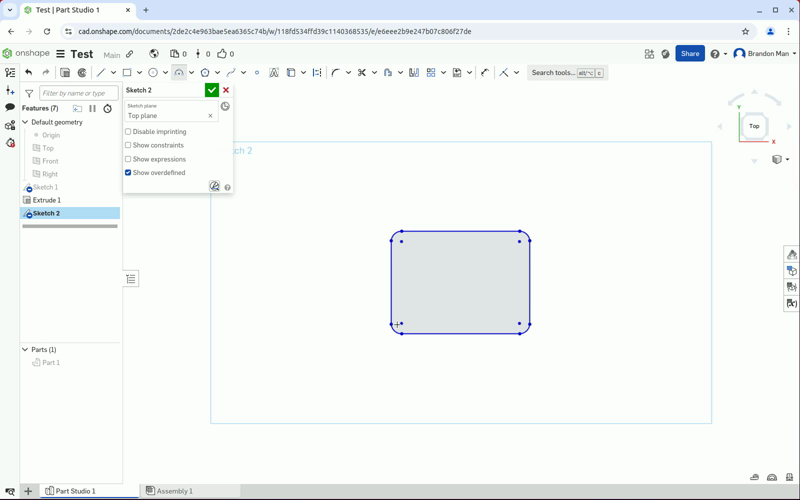
key_up(shift)
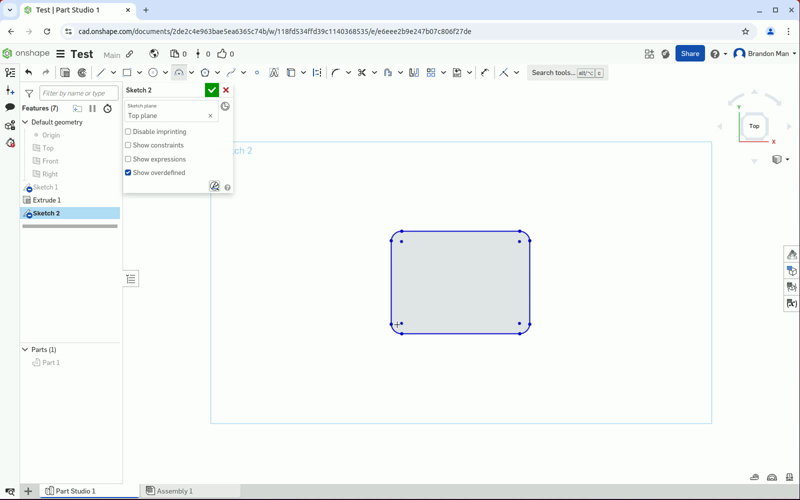
key_down(shift)
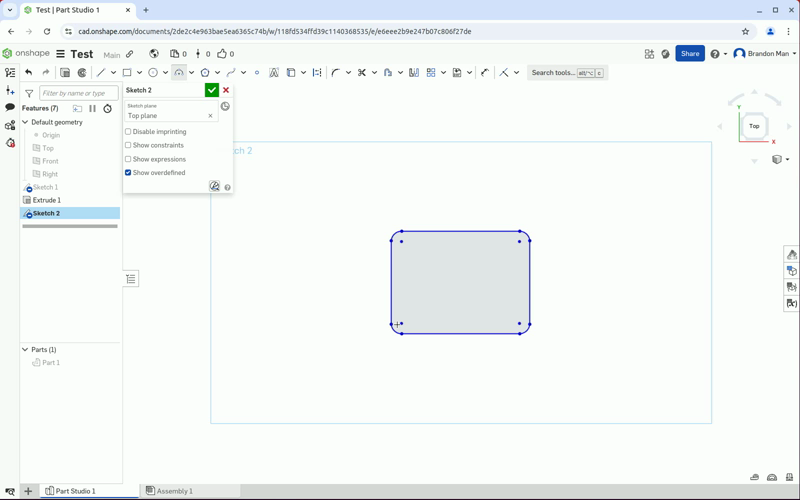
mouse_move(403, 331)
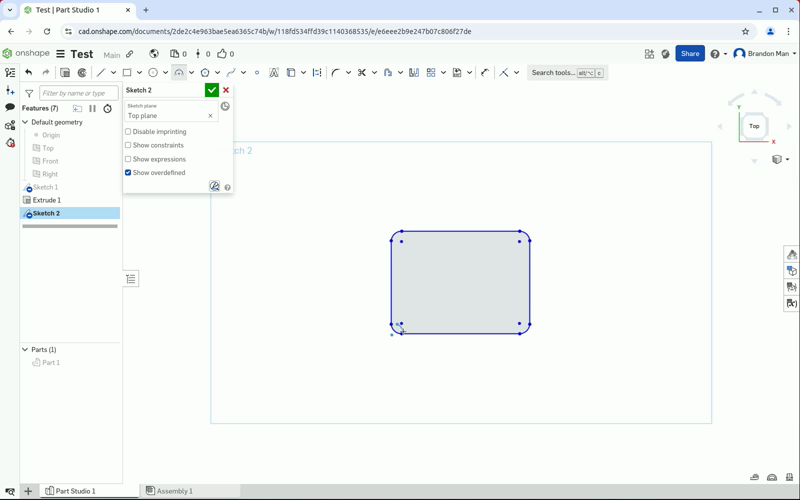
scroll(6)
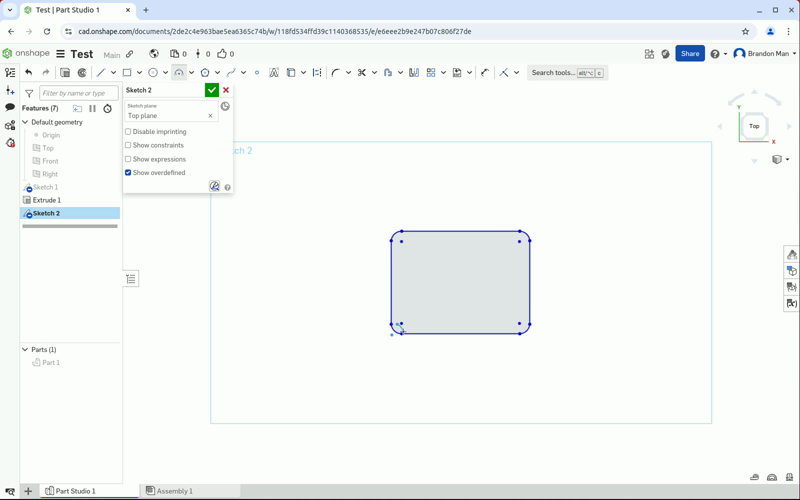
scroll(6)
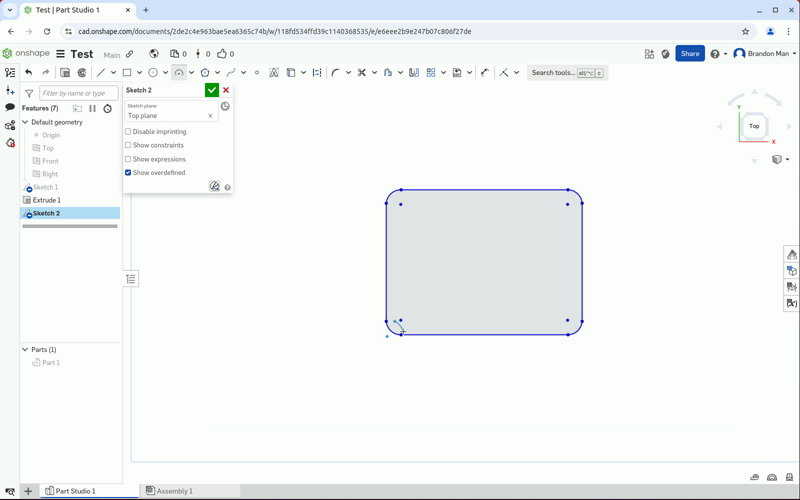
scroll(6)
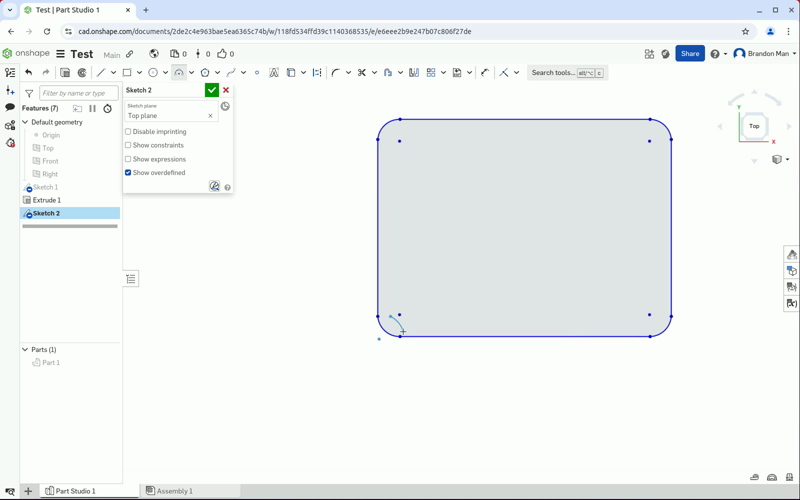
scroll(6)
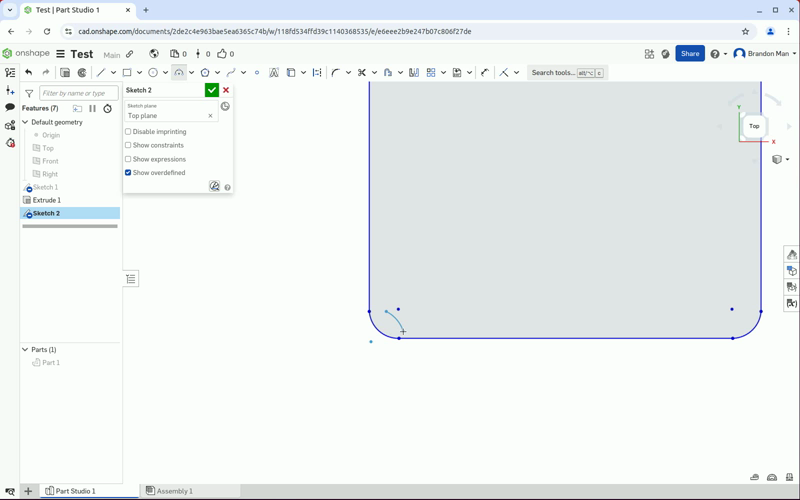
scroll(6)
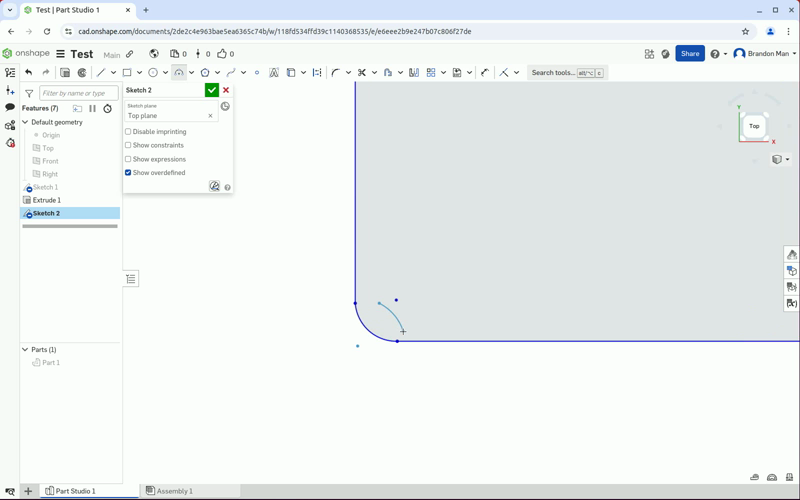
scroll(6)
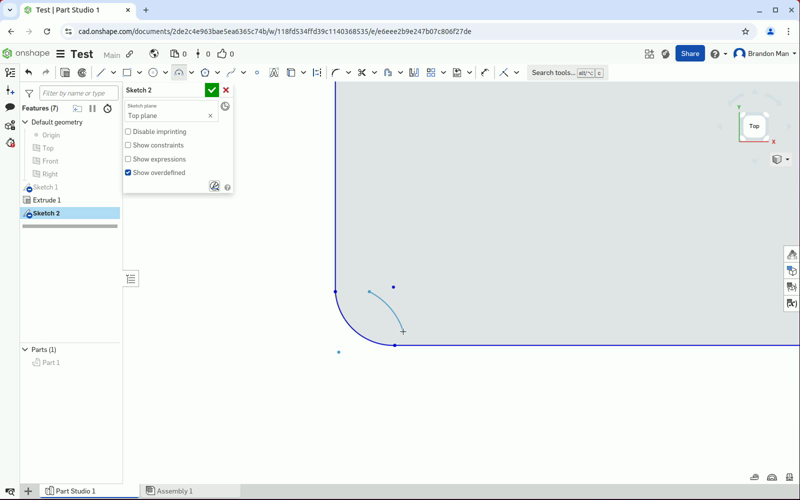
scroll(6)
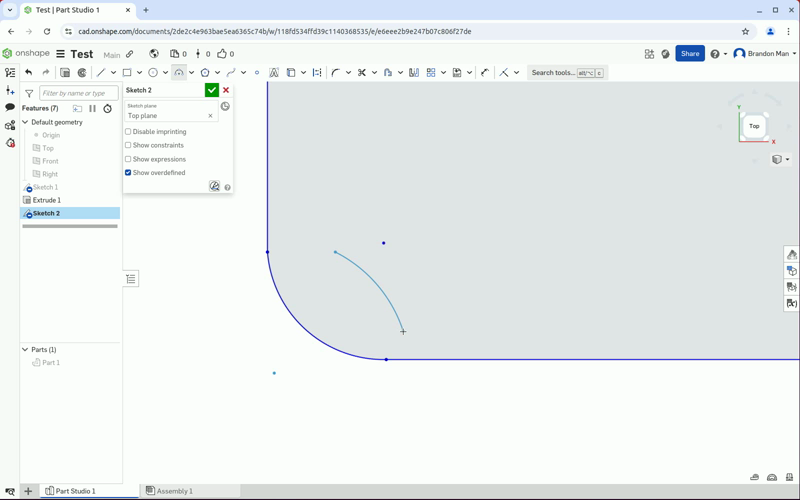
click(403, 331)
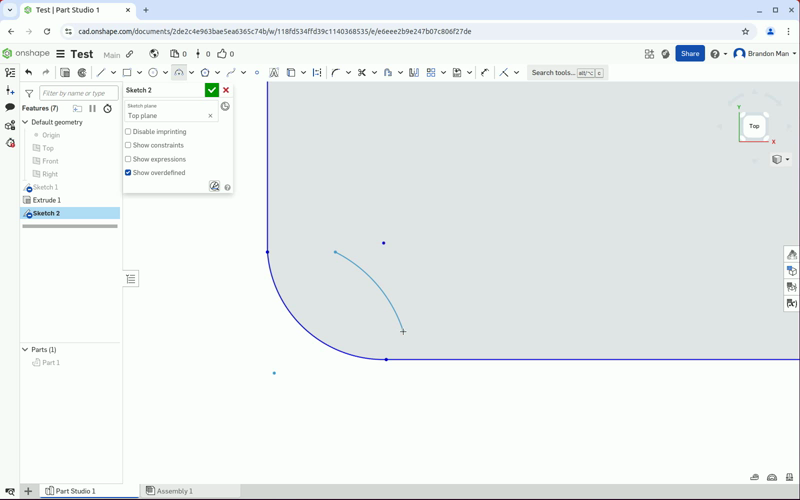
scroll(-6)
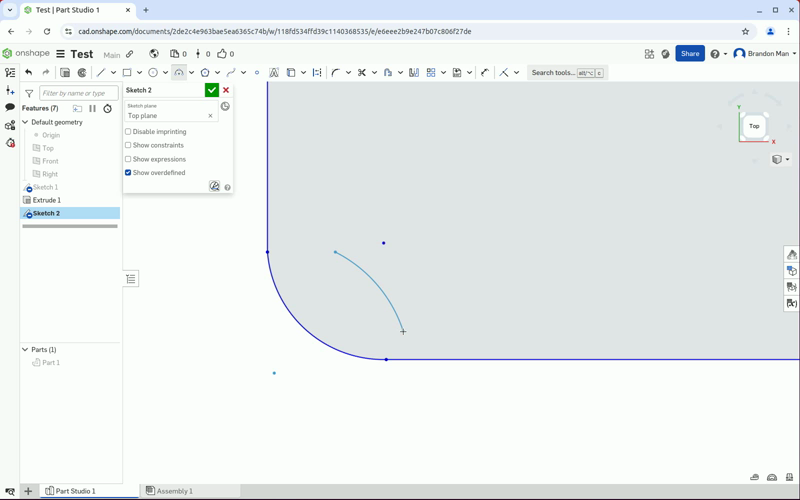
scroll(-6)
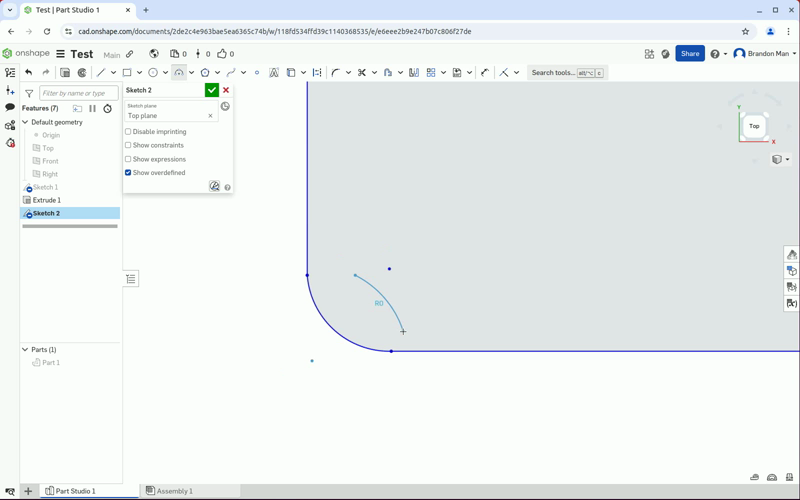
scroll(-6)
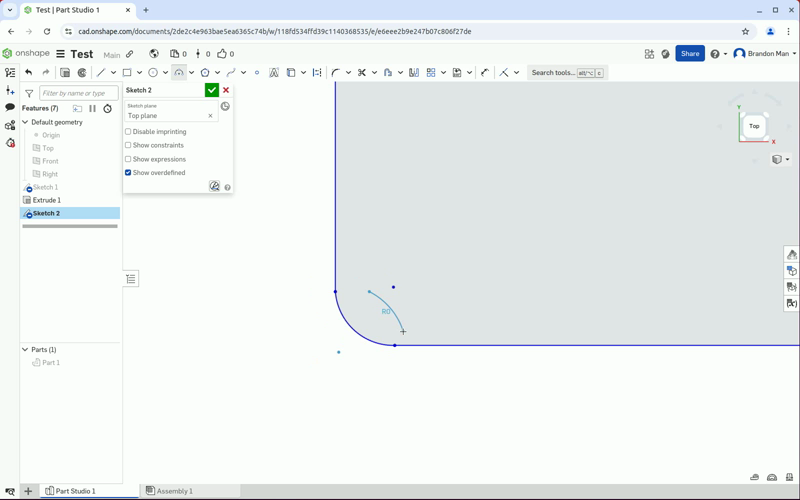
scroll(-6)
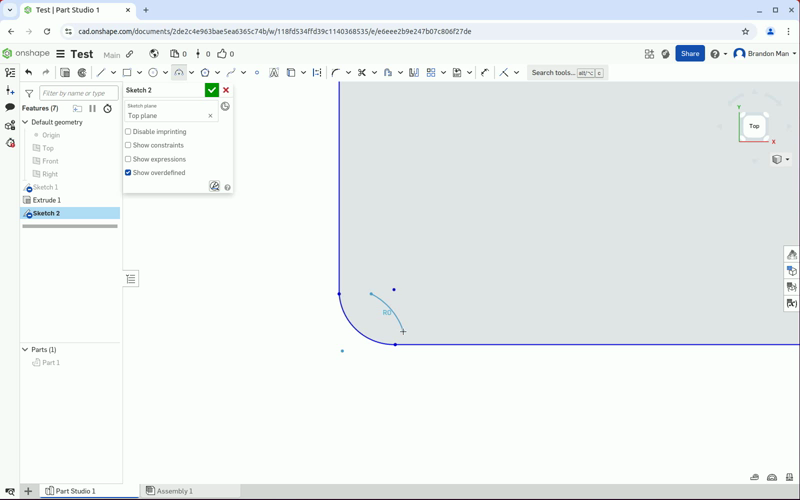
scroll(-6)
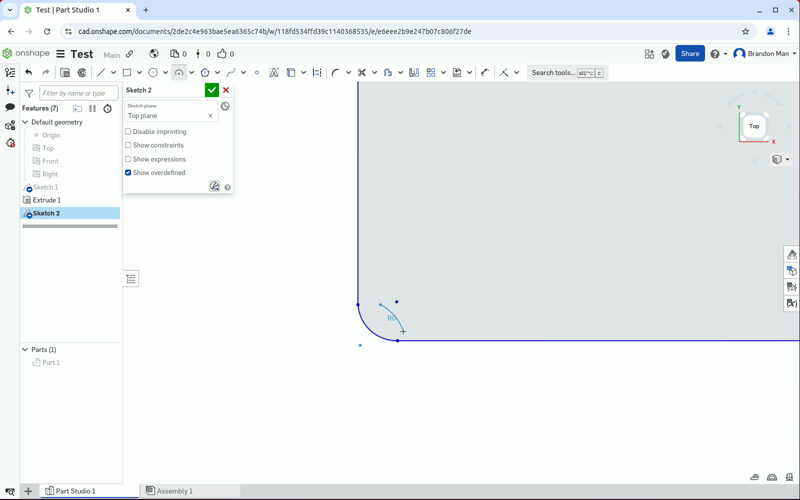
scroll(-6)
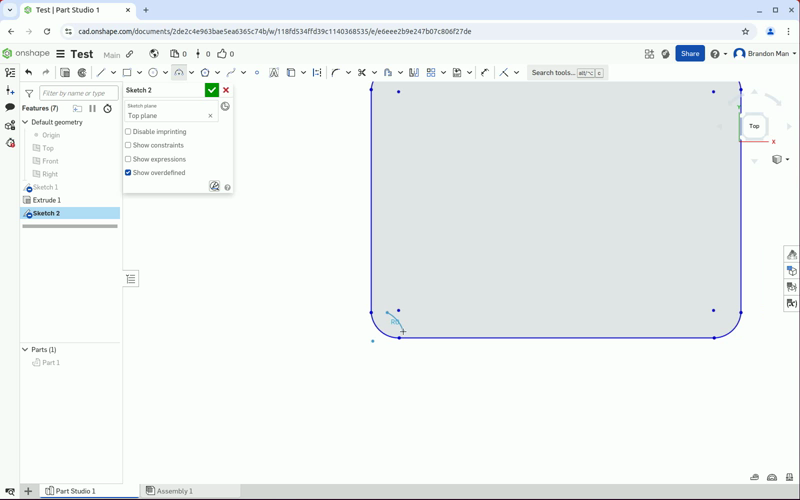
scroll(-6)
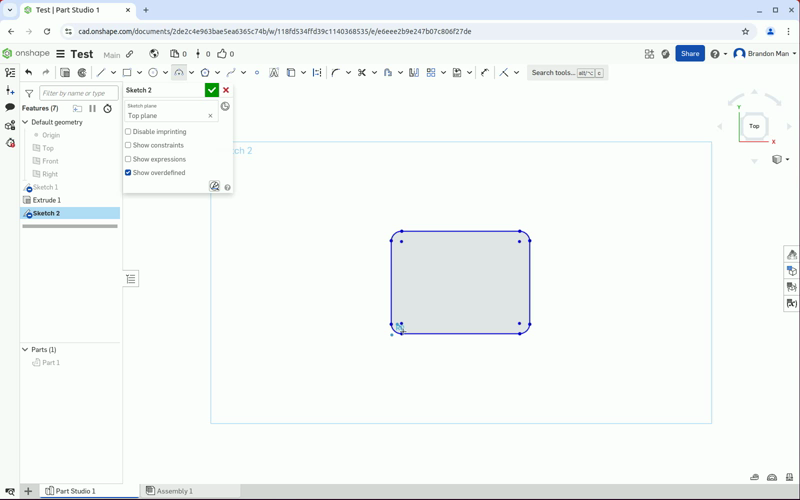
mouse_move(398, 328)
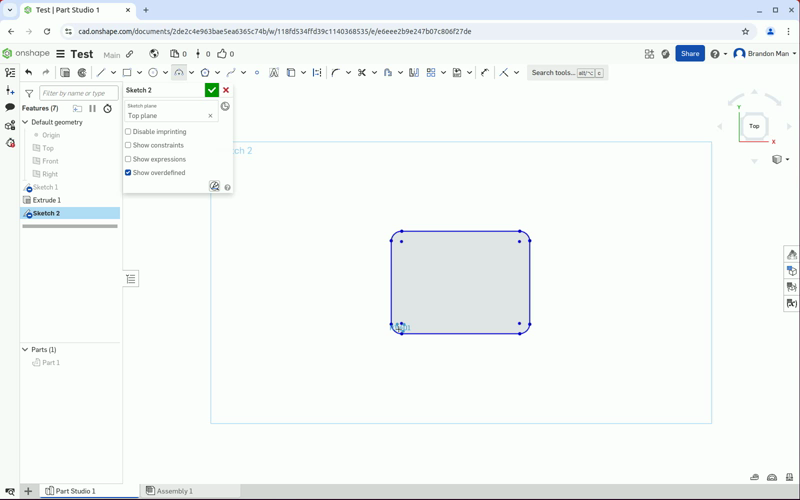
click(398, 328)
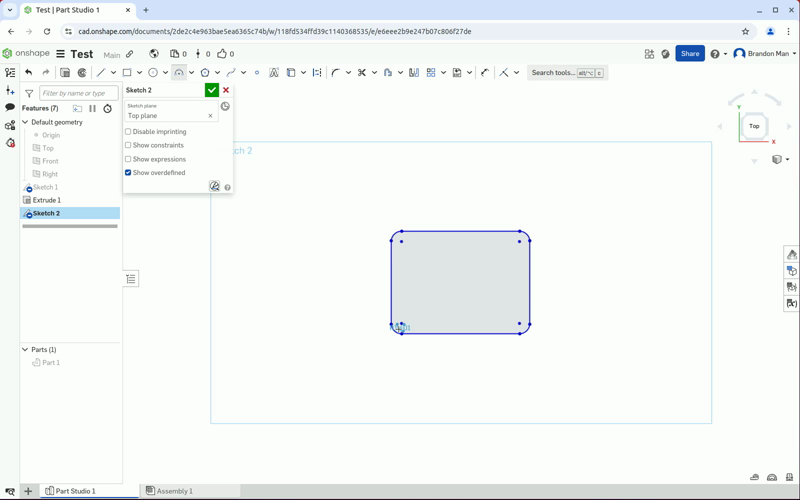
key_up(shift)
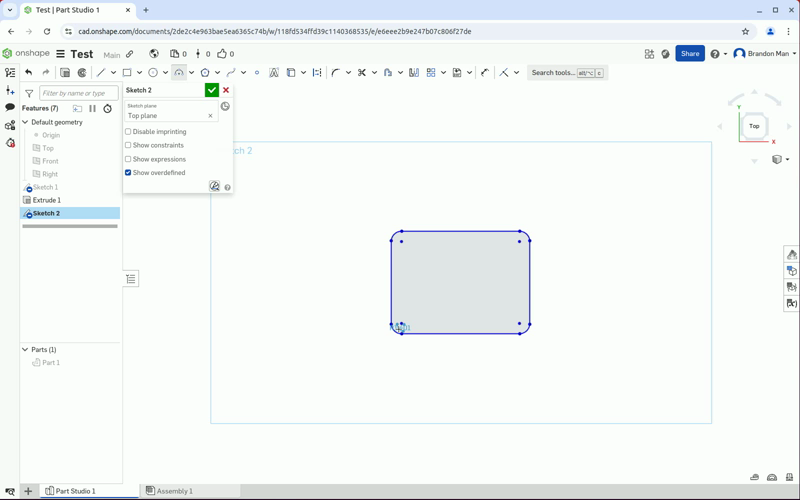
key(esc)
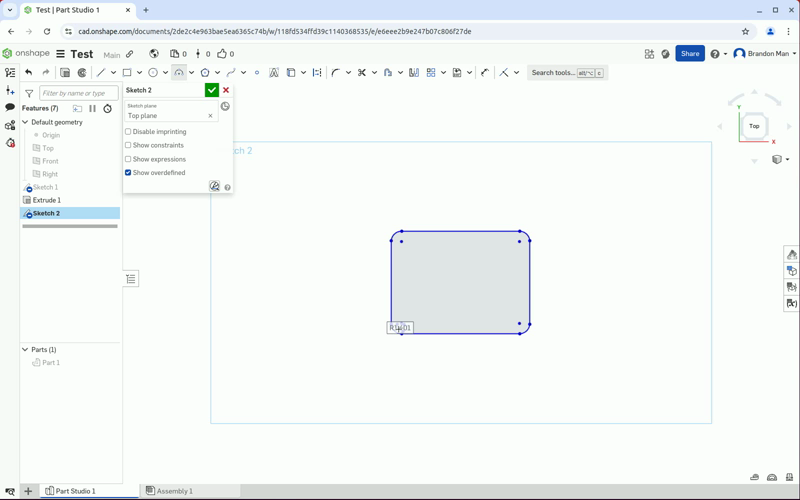
key(l)
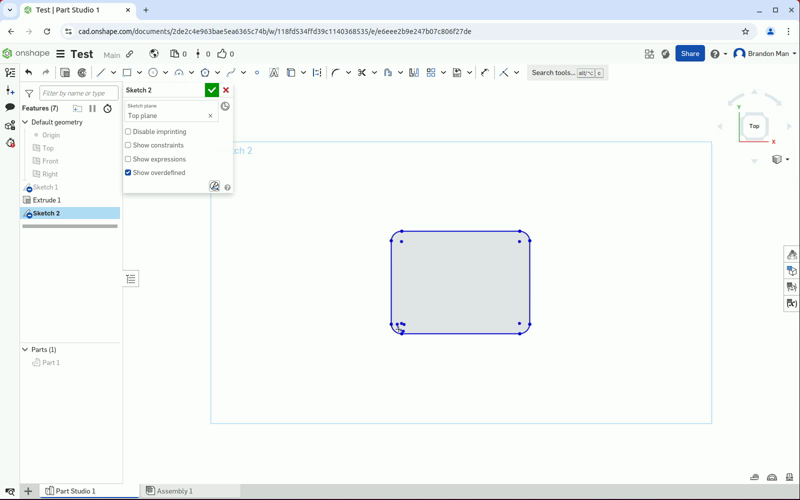
mouse_move(403, 331)
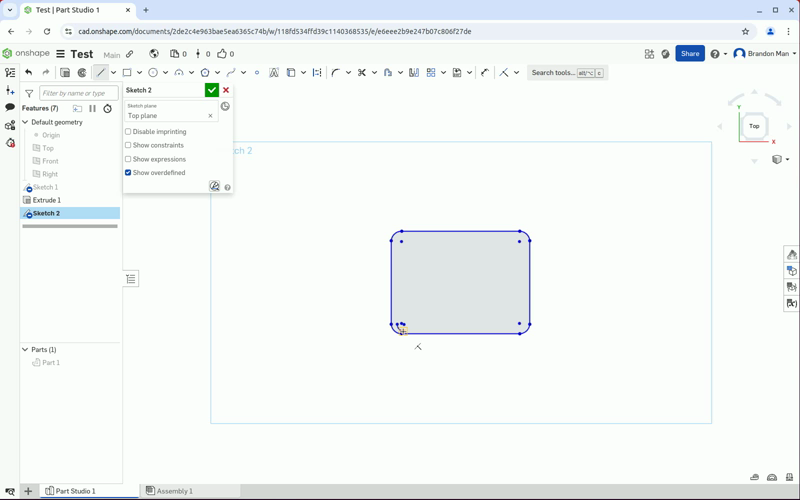
scroll(6)
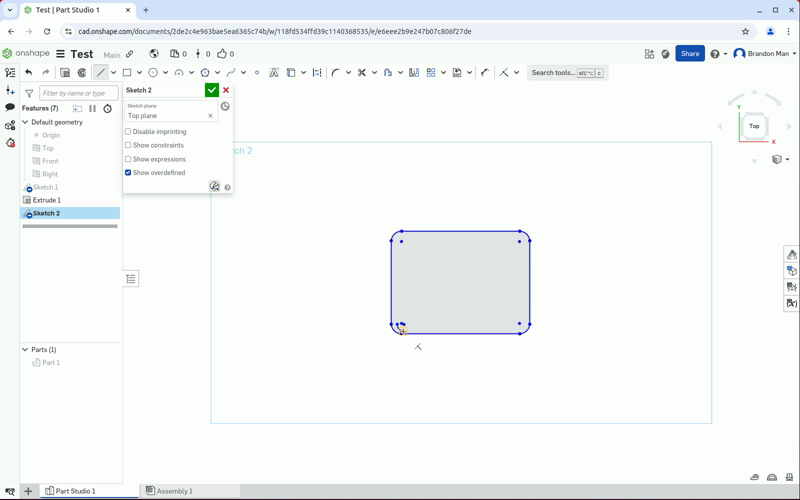
scroll(6)
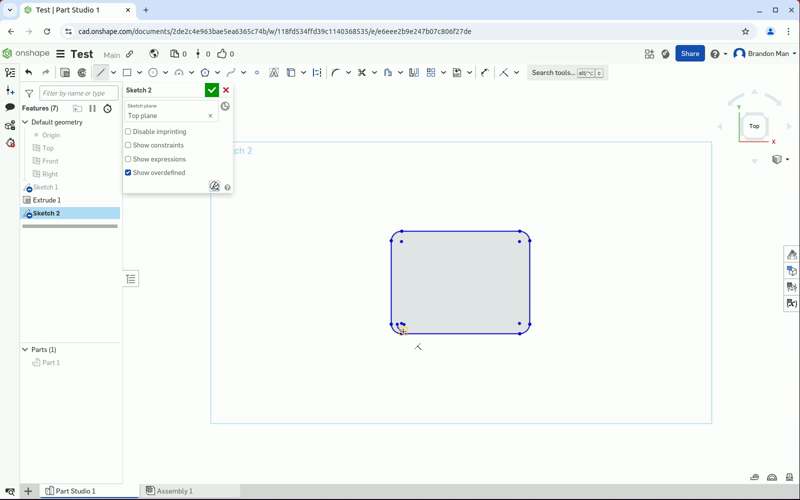
scroll(6)
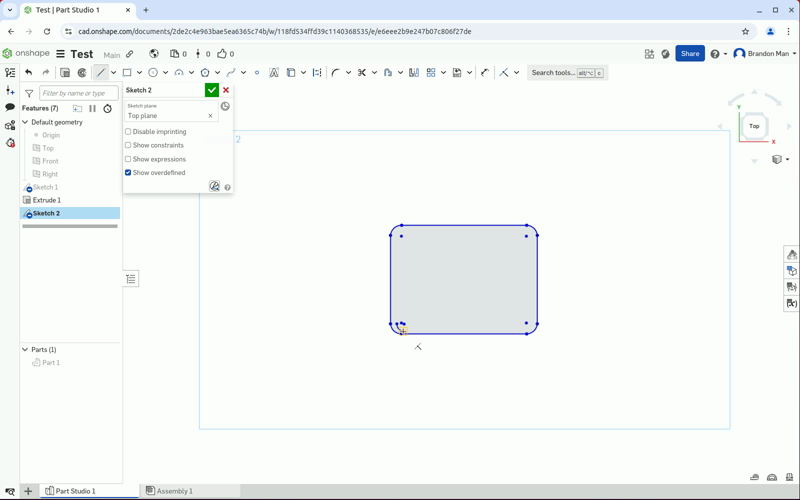
scroll(6)
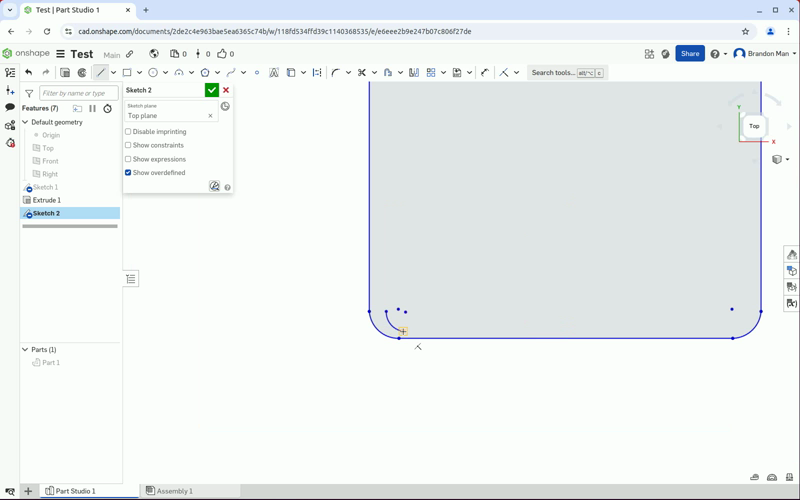
scroll(6)
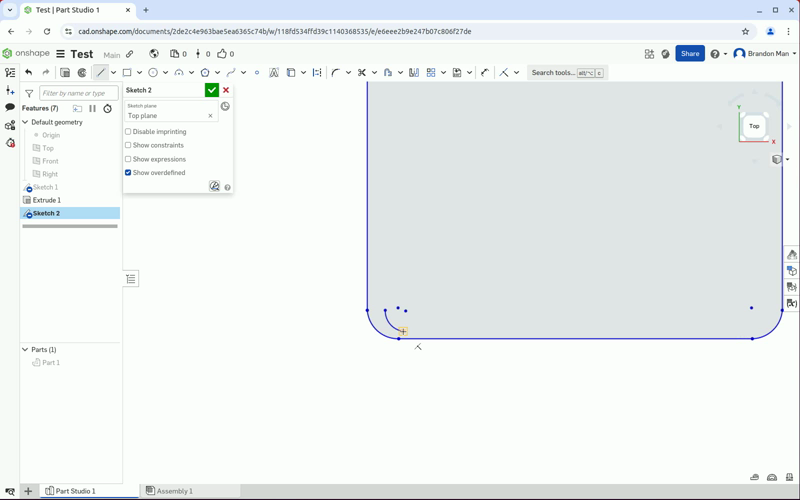
scroll(6)
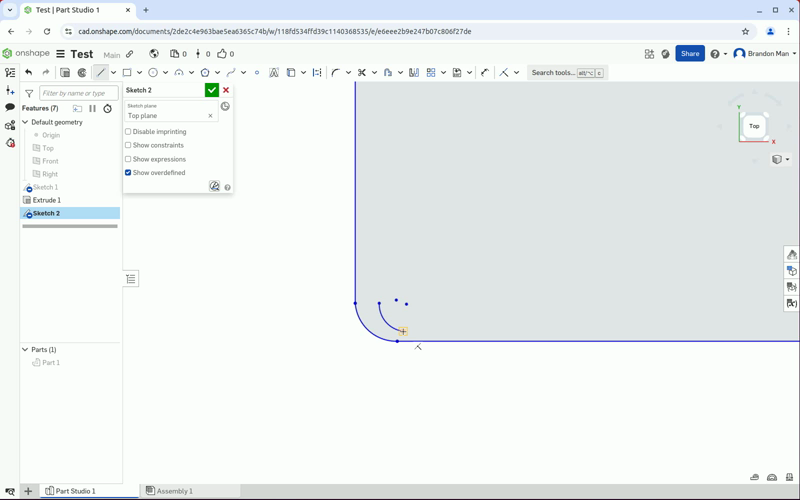
scroll(6)
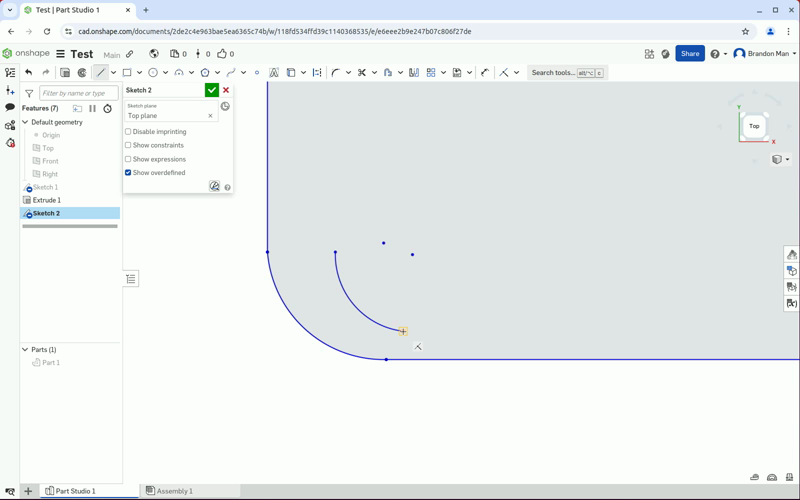
click(403, 331)
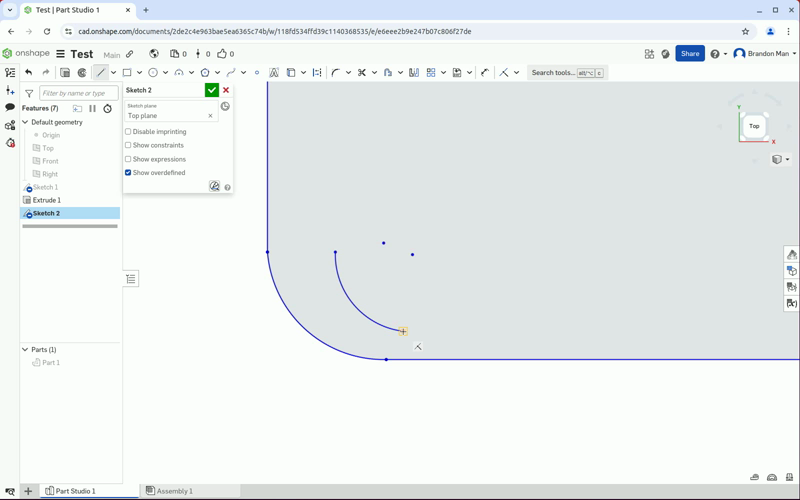
scroll(-6)
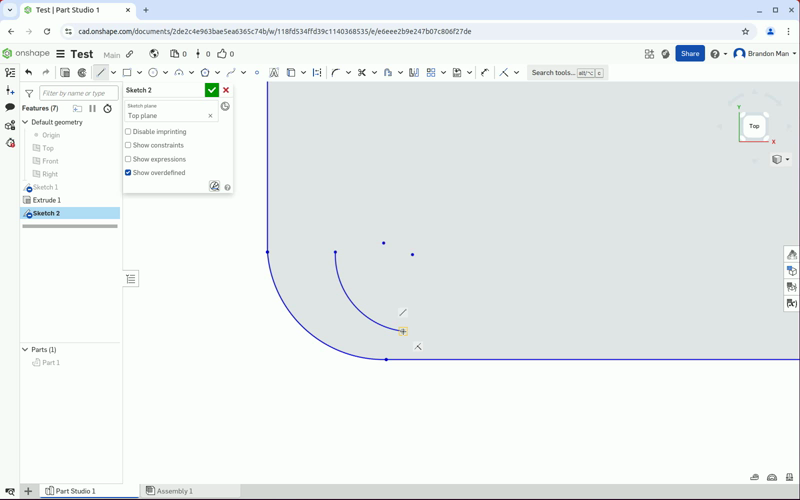
scroll(-6)
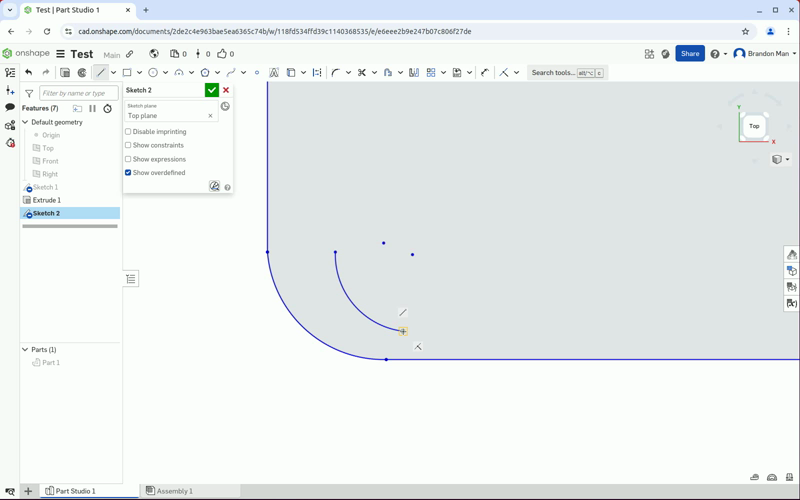
scroll(-6)
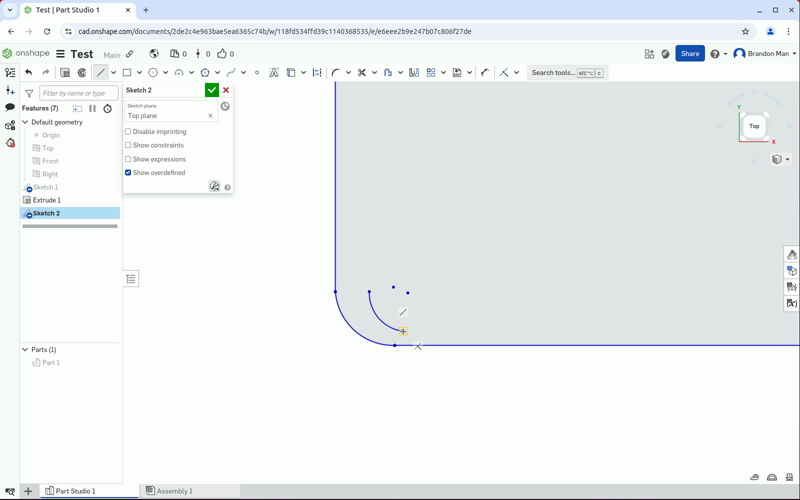
scroll(-6)
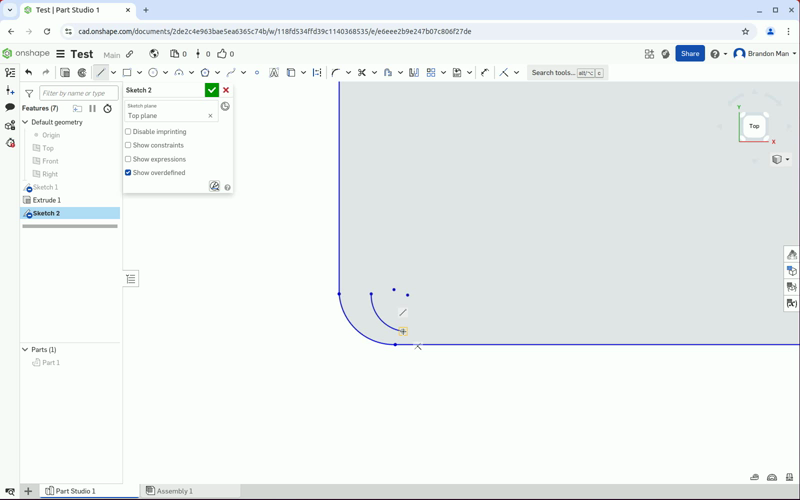
scroll(-6)
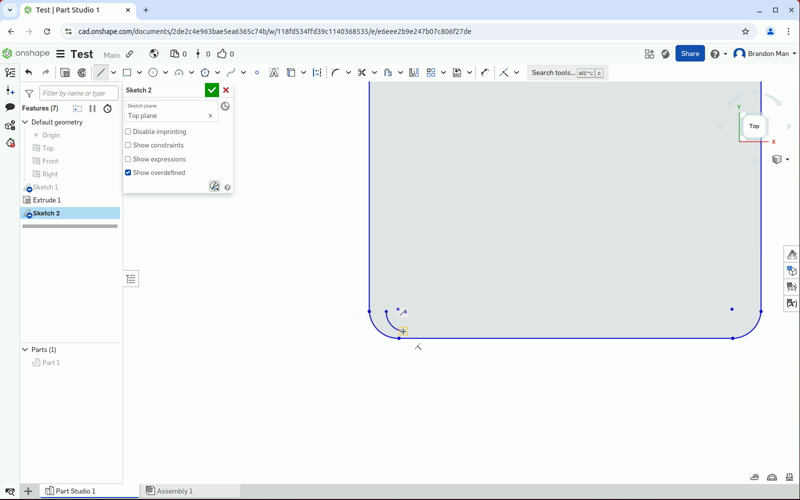
scroll(-6)
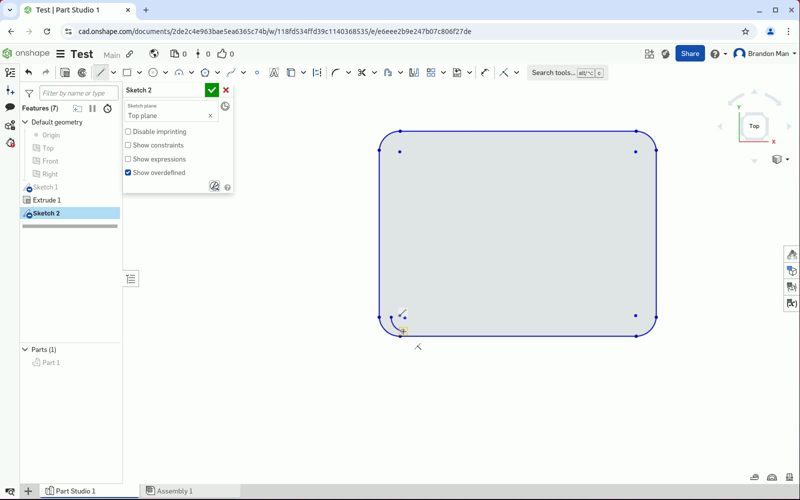
scroll(-6)
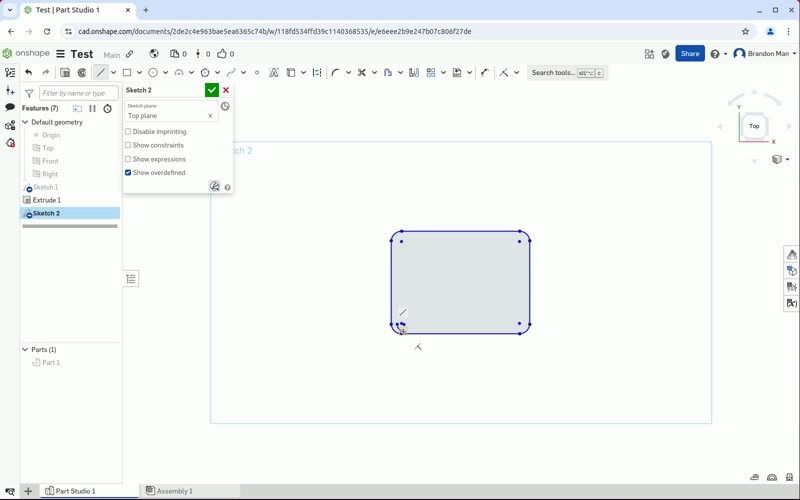
key_down(shift)
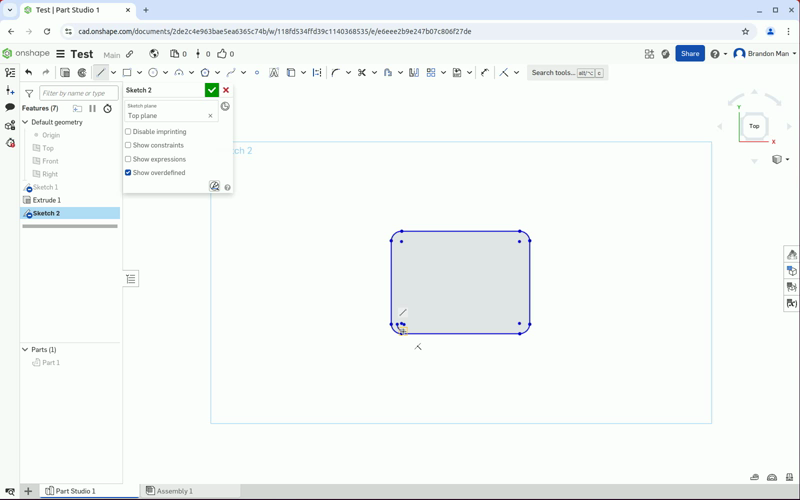
mouse_move(518, 331)
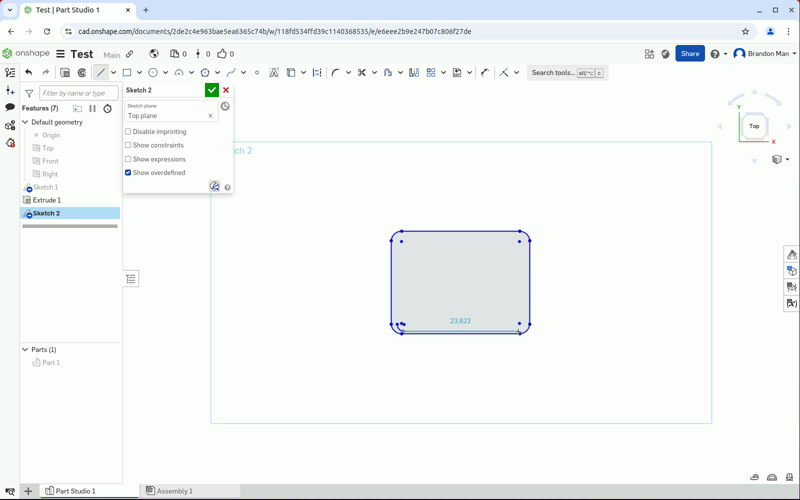
scroll(6)
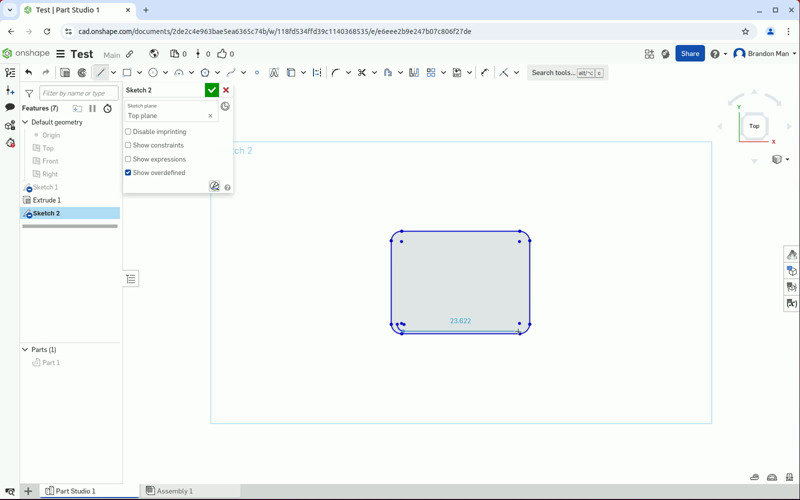
scroll(6)
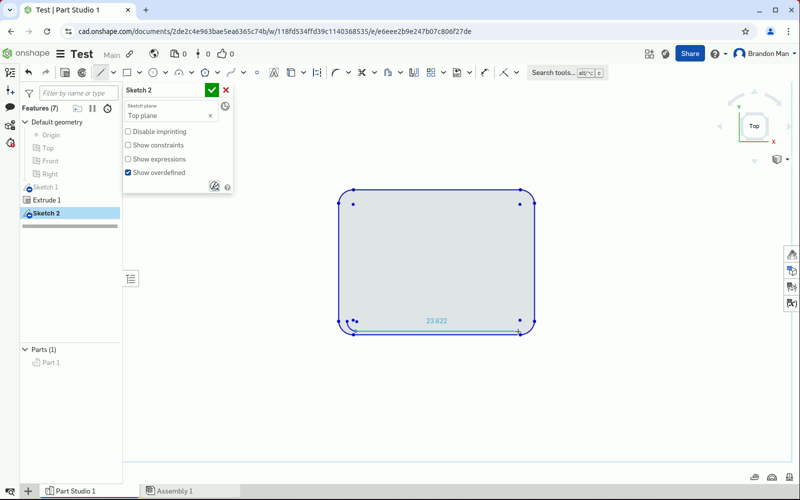
scroll(6)
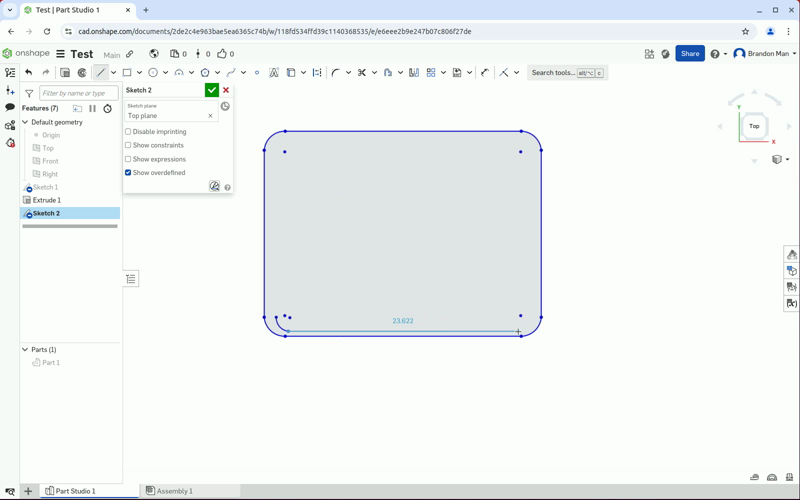
scroll(6)
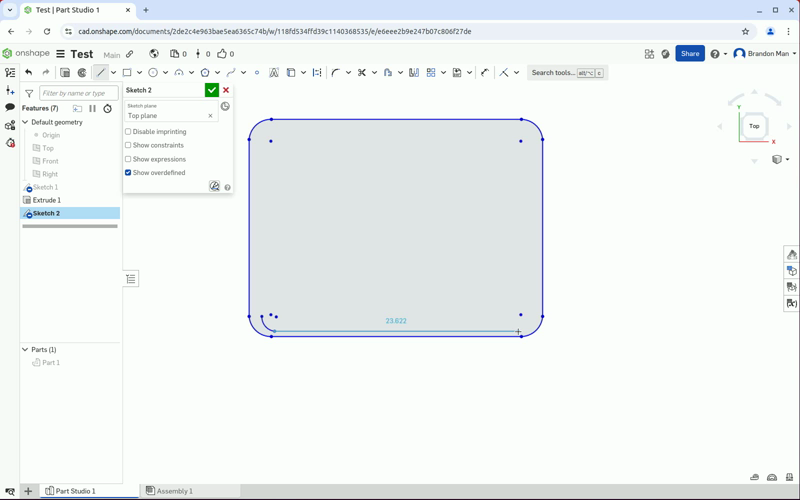
scroll(6)
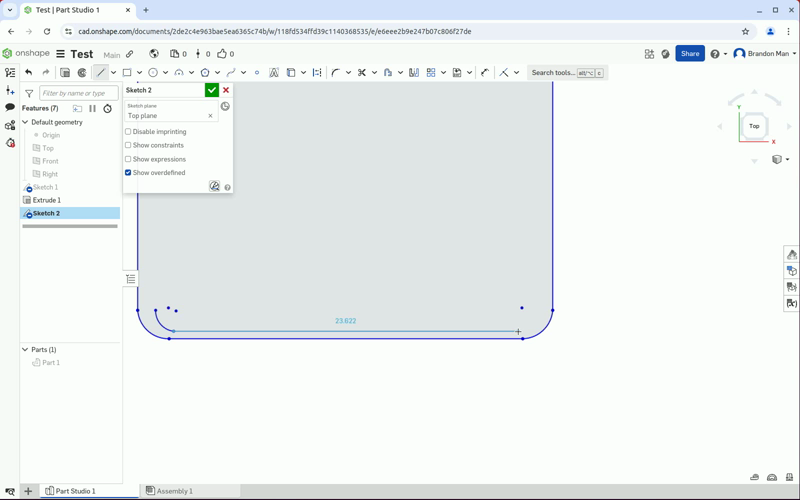
scroll(6)
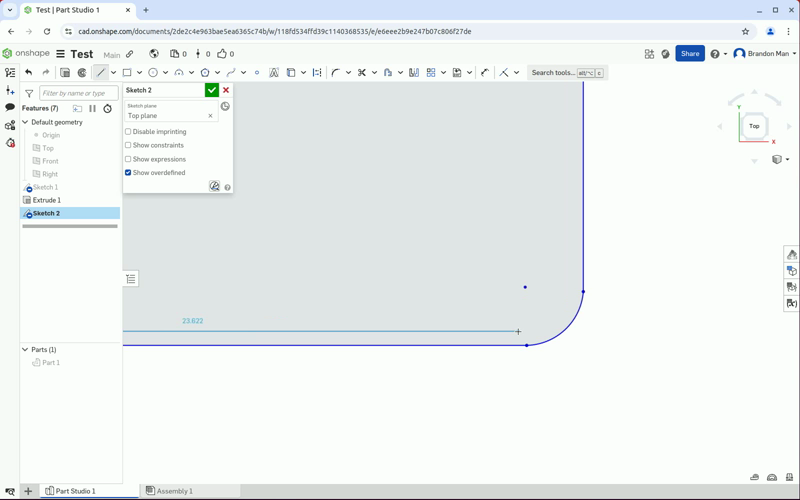
scroll(6)
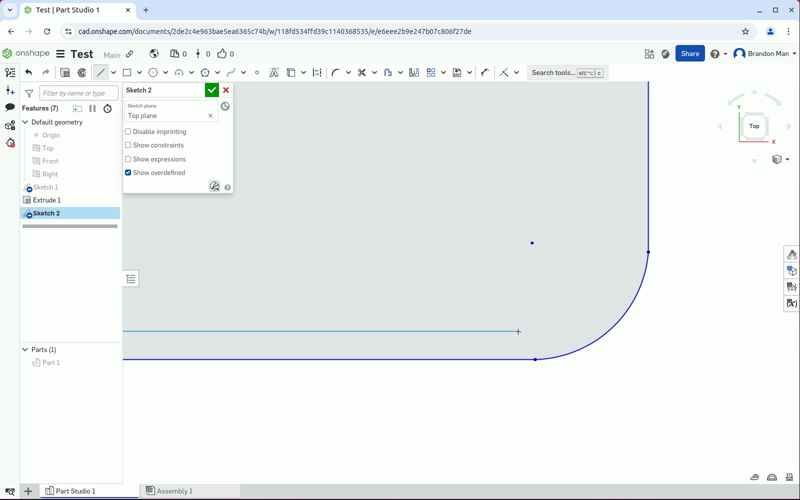
click(518, 331)
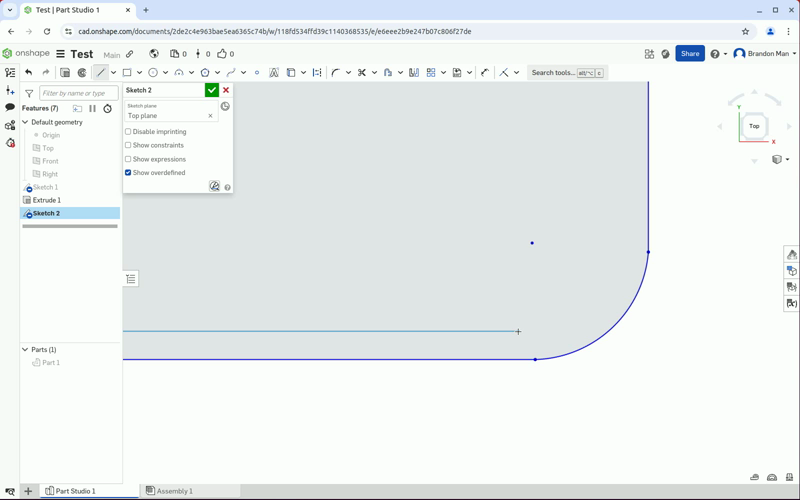
scroll(-6)
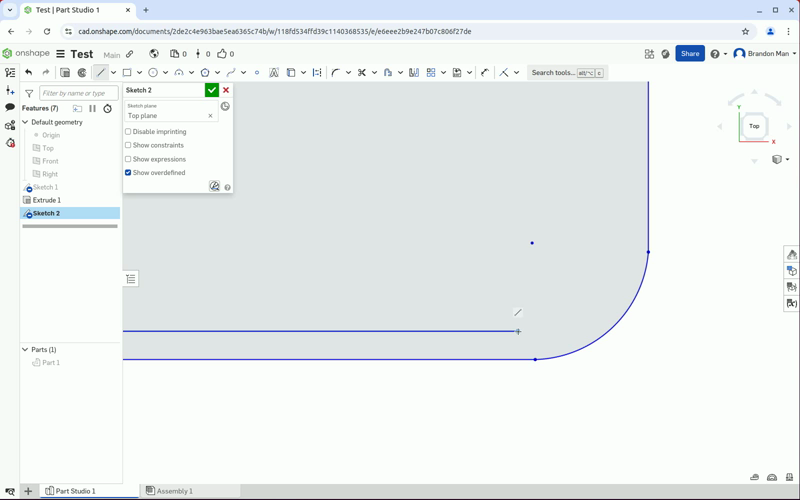
scroll(-6)
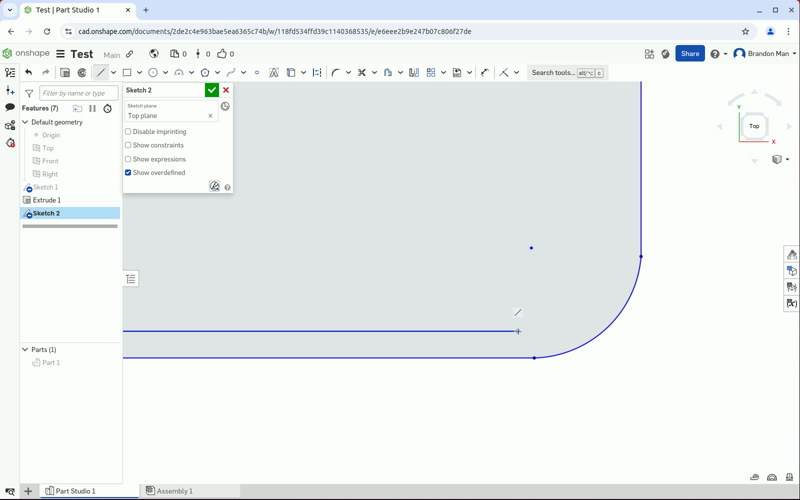
scroll(-6)
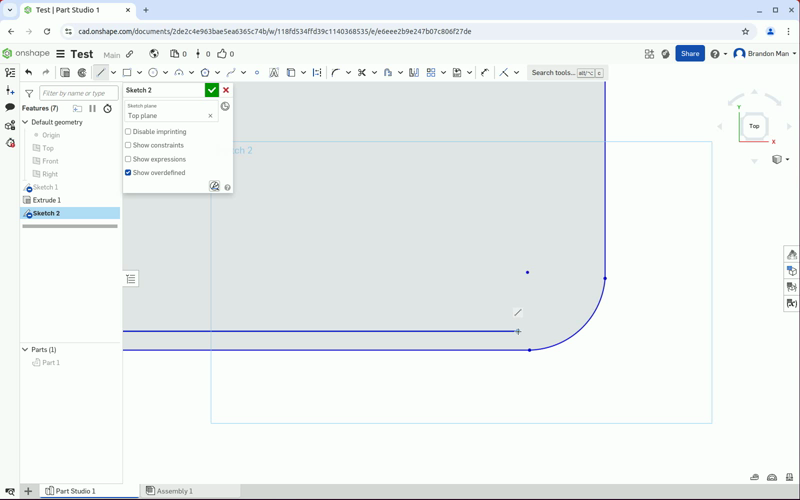
scroll(-6)
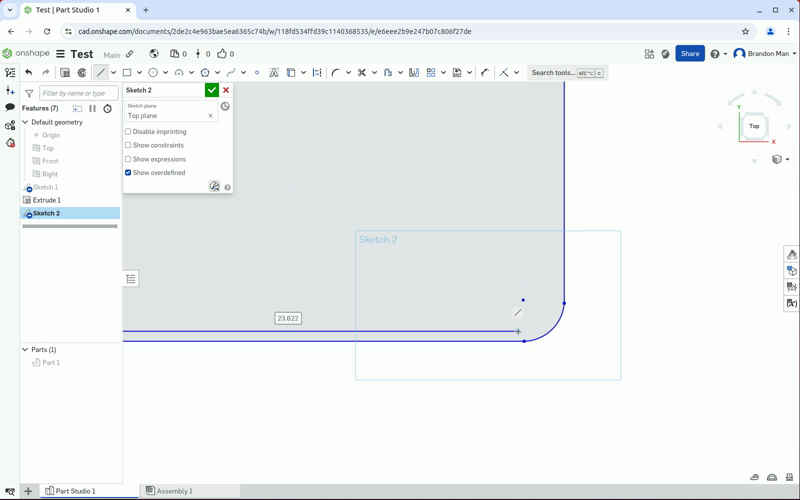
scroll(-6)
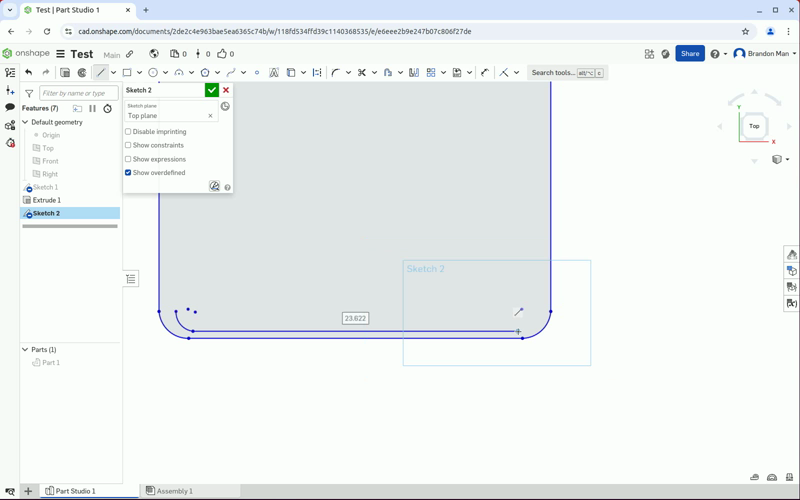
scroll(-6)
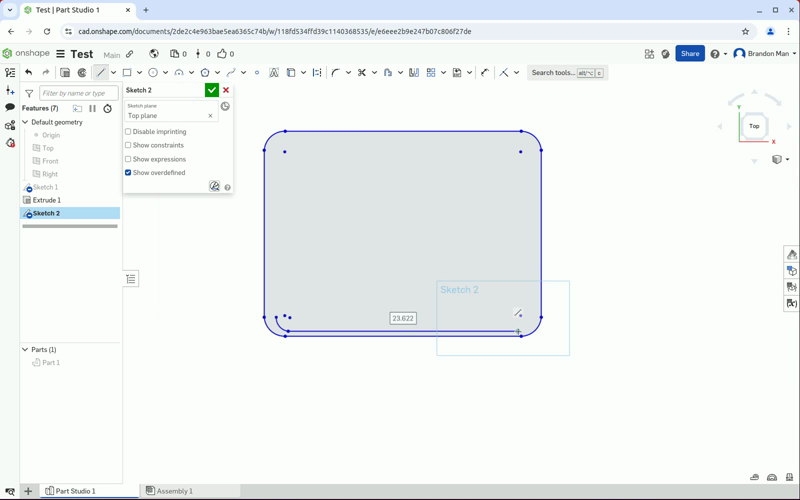
scroll(-6)
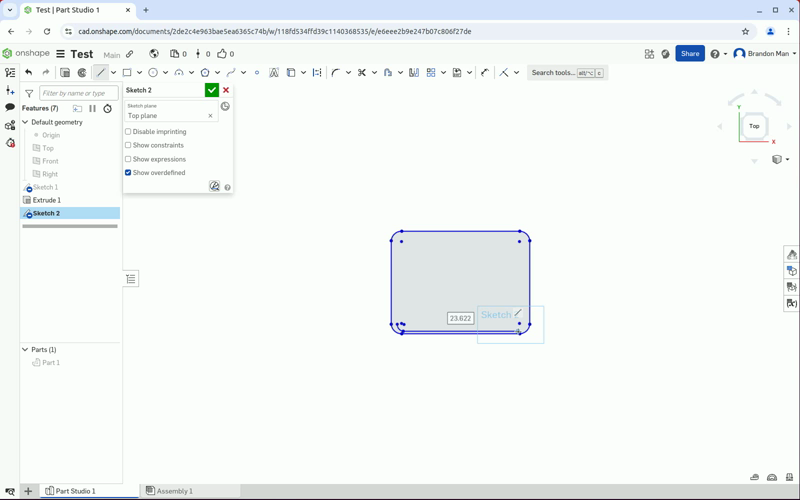
key_up(shift)
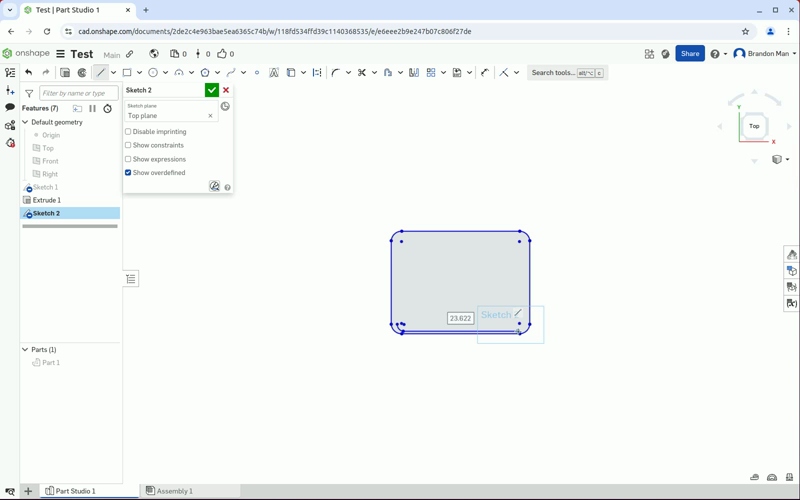
key(esc)
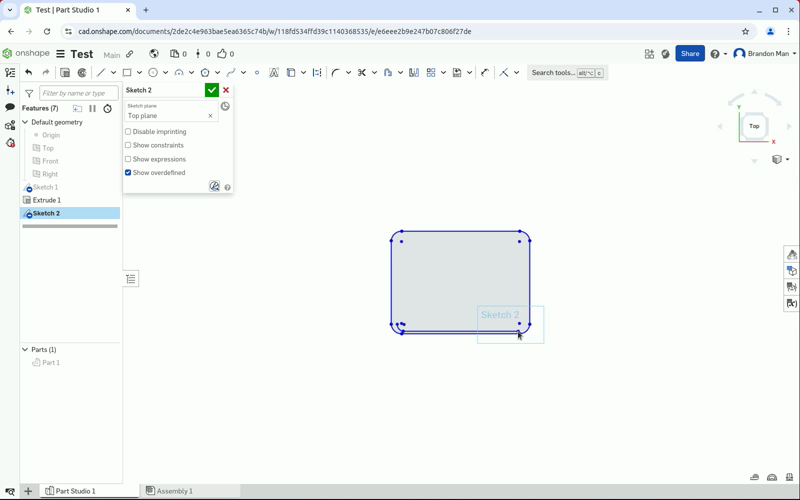
key(a)
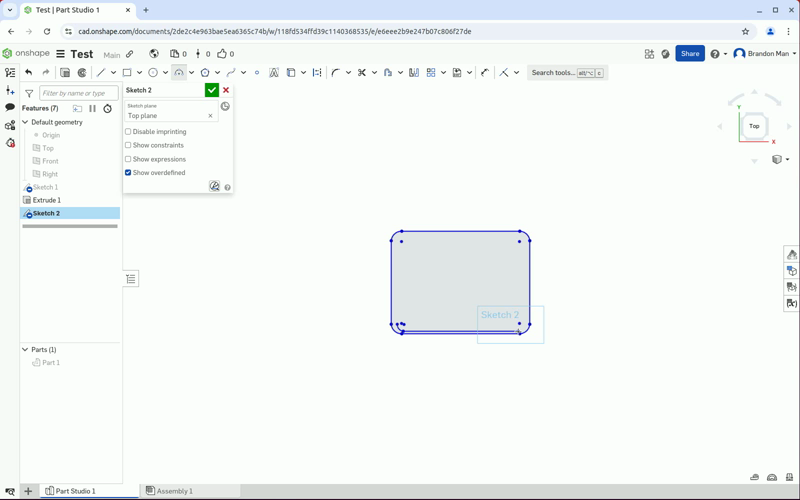
mouse_move(518, 331)
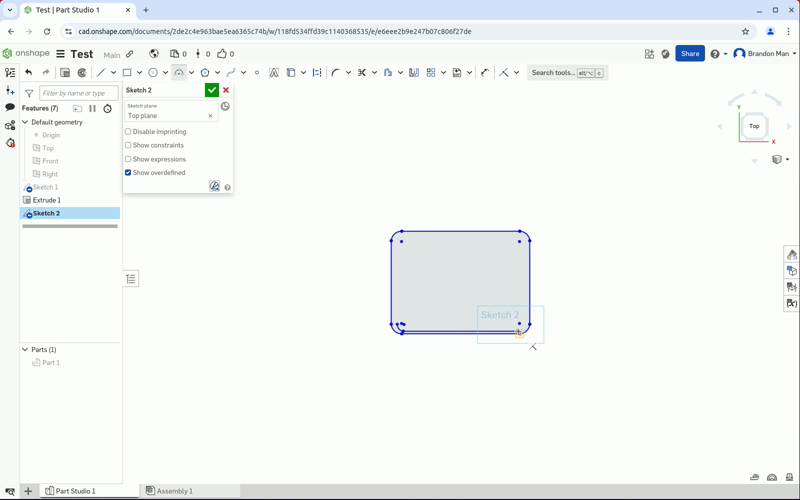
scroll(6)
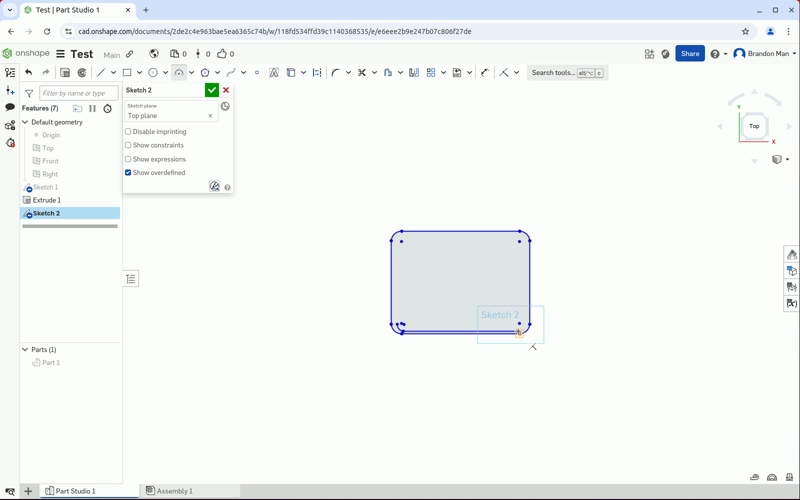
scroll(6)
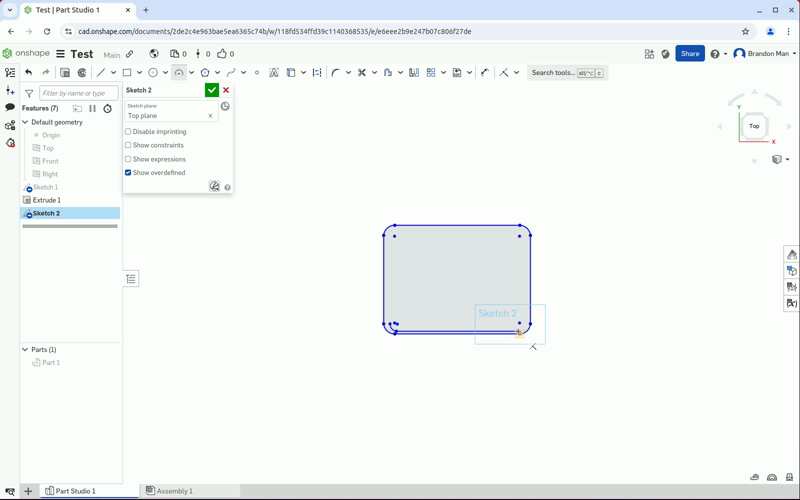
scroll(6)
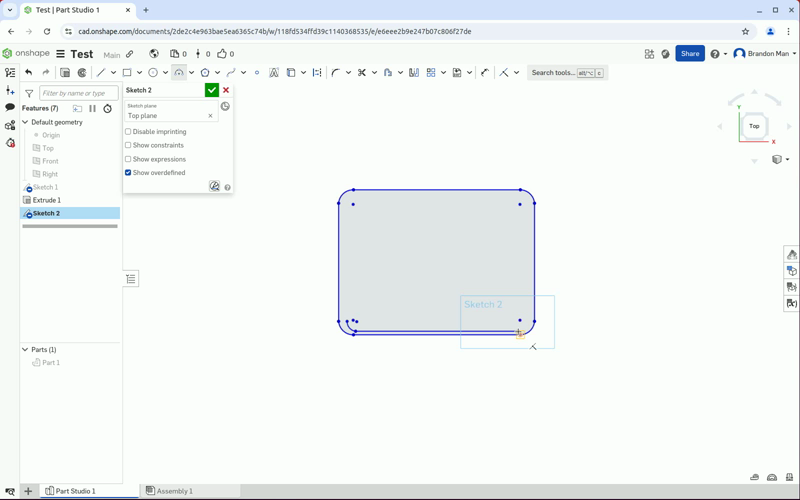
scroll(6)
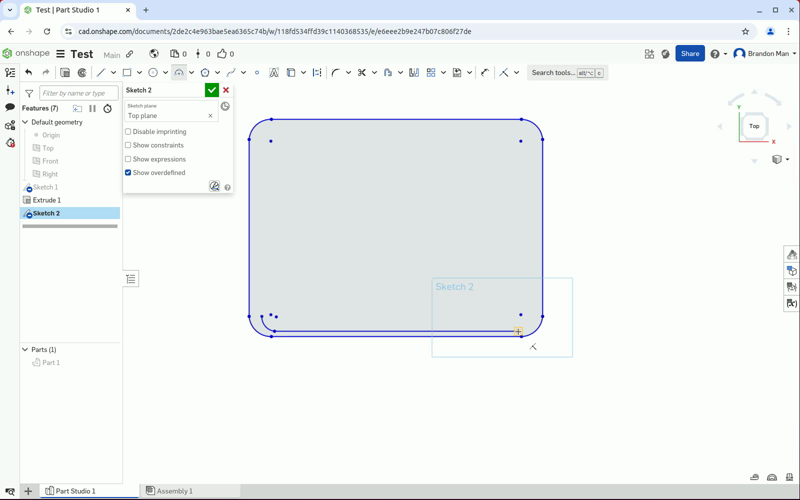
scroll(6)
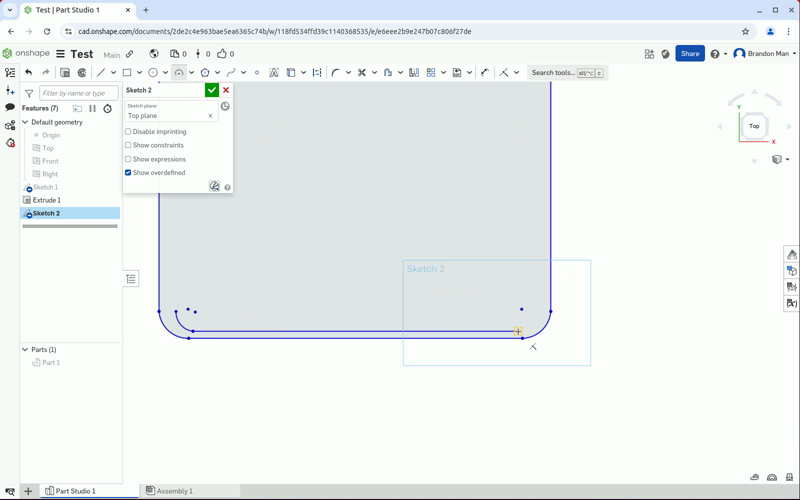
scroll(6)
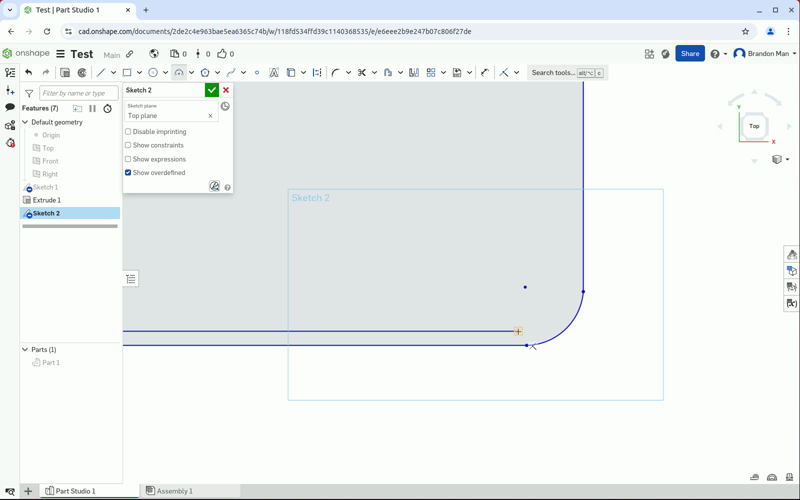
scroll(6)
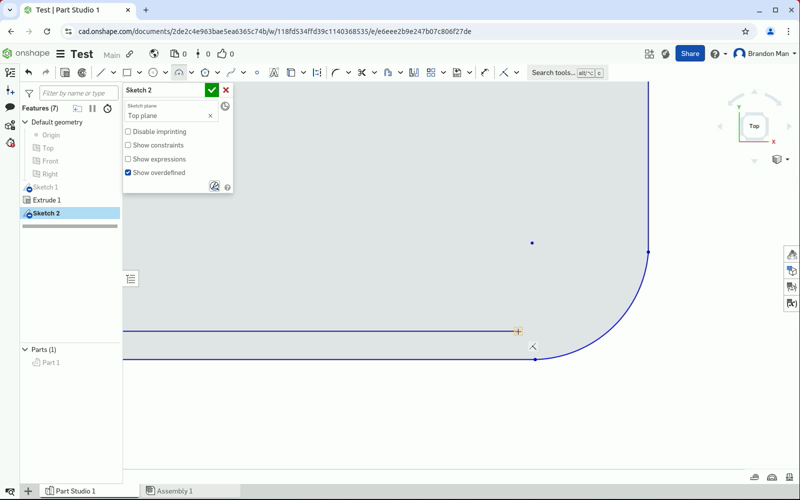
click(518, 331)
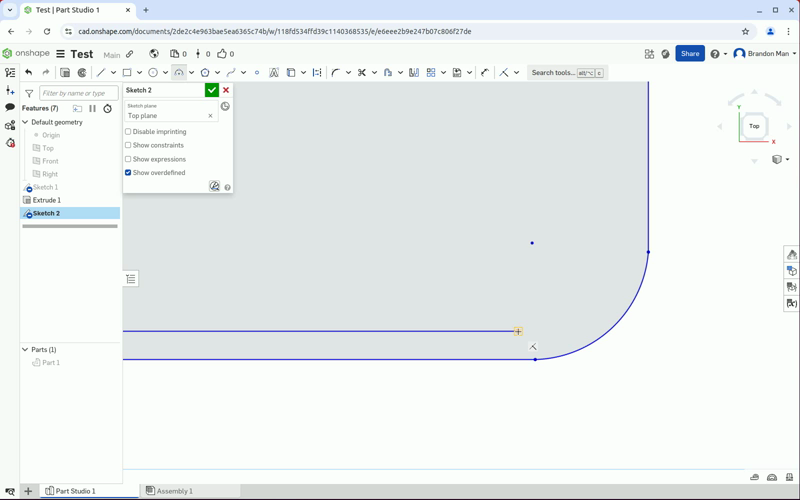
scroll(-6)
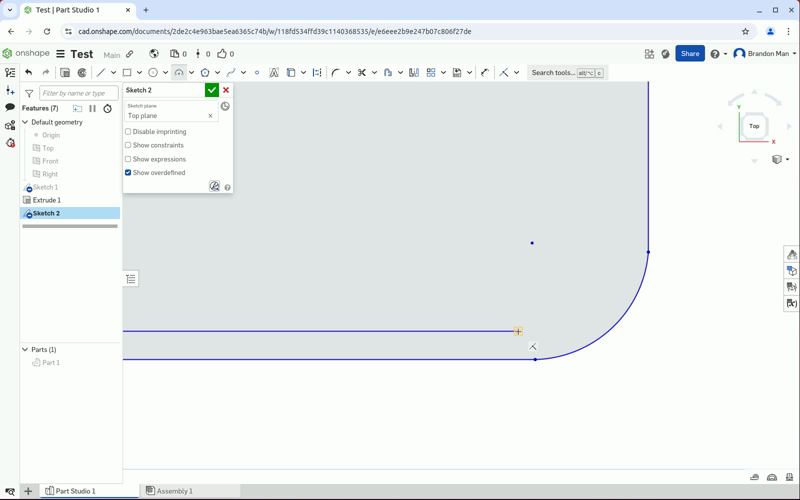
scroll(-6)
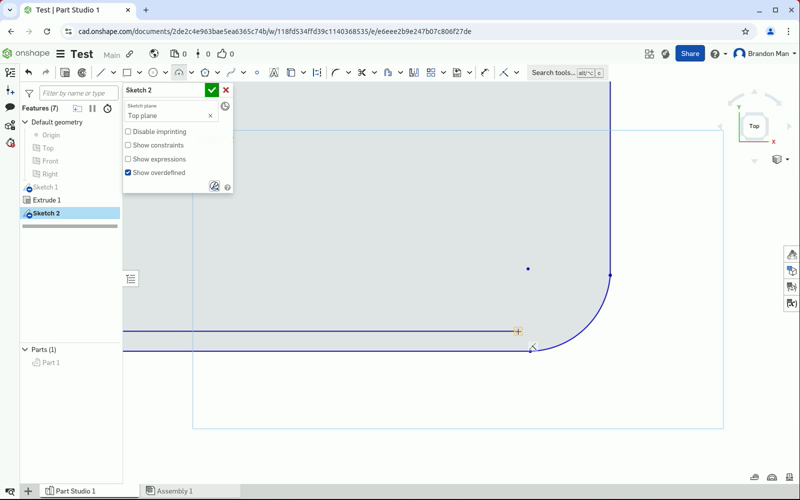
scroll(-6)
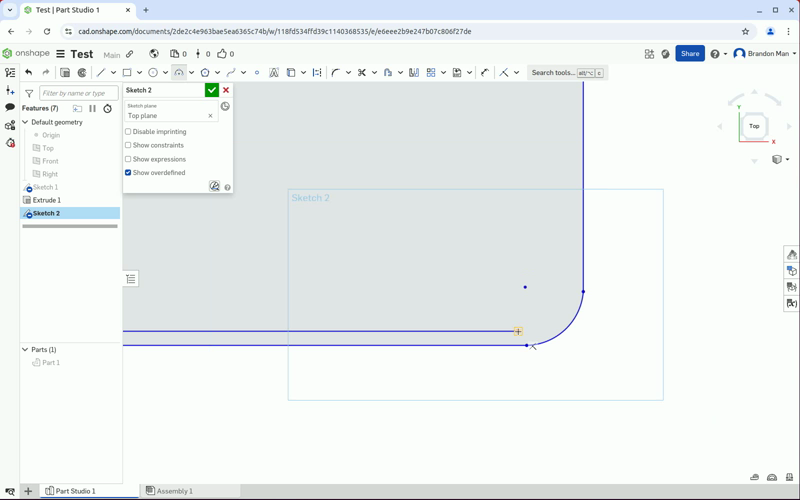
scroll(-6)
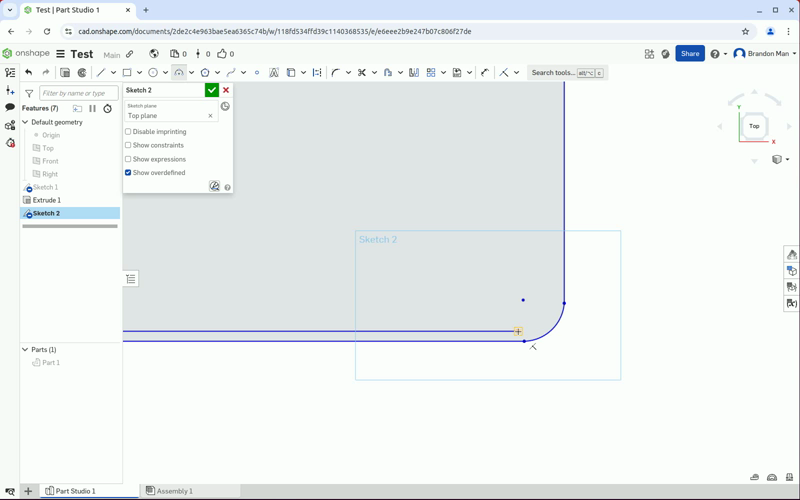
scroll(-6)
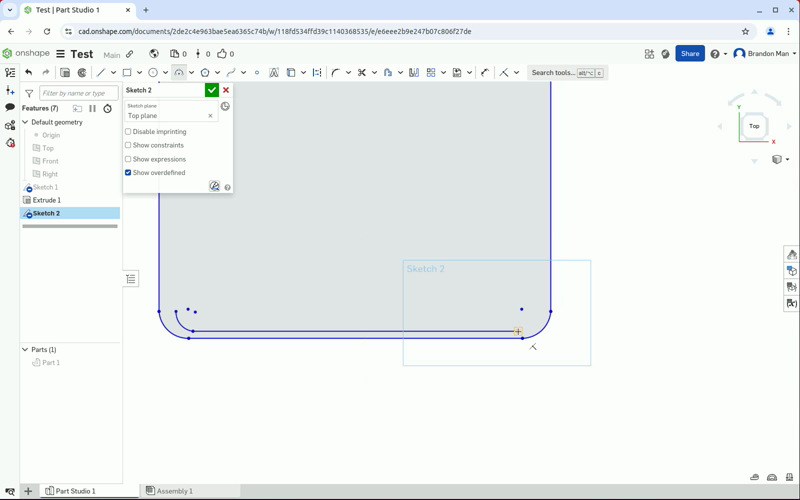
scroll(-6)
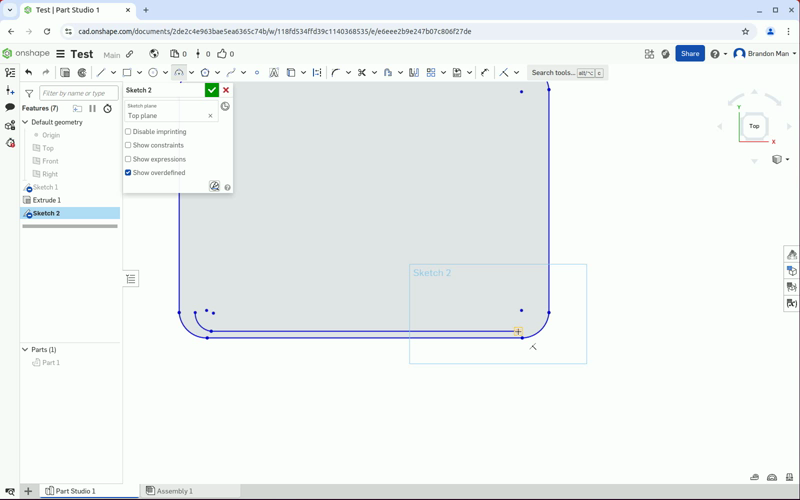
scroll(-6)
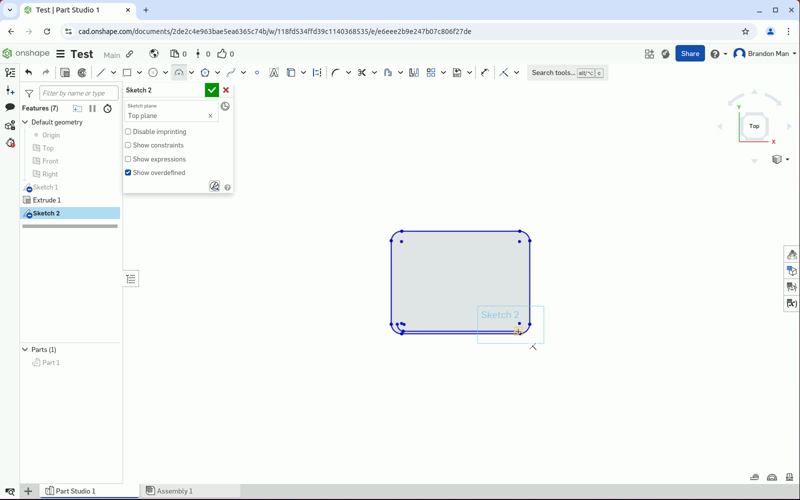
key_down(shift)
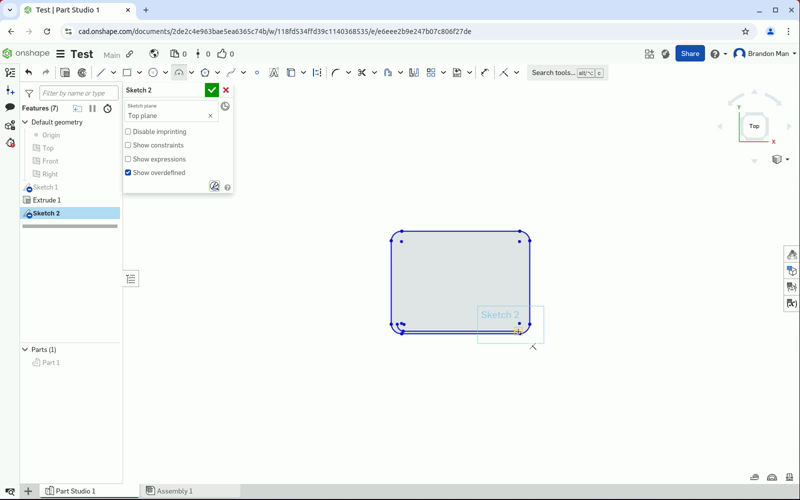
mouse_move(523, 324)
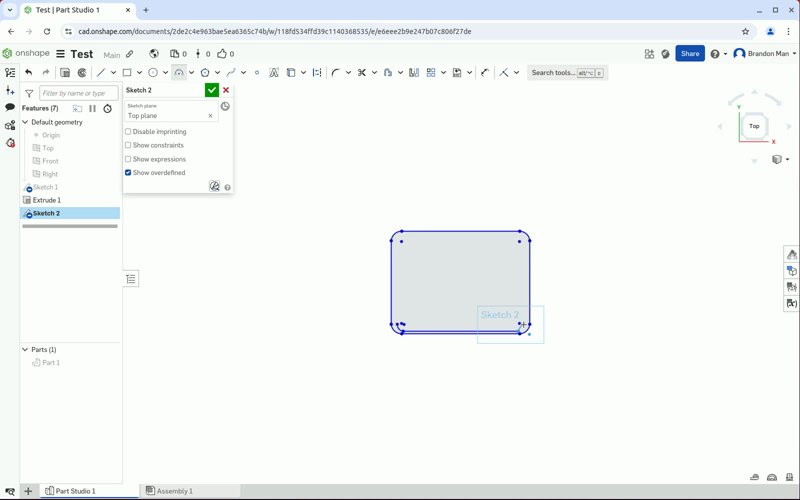
scroll(6)
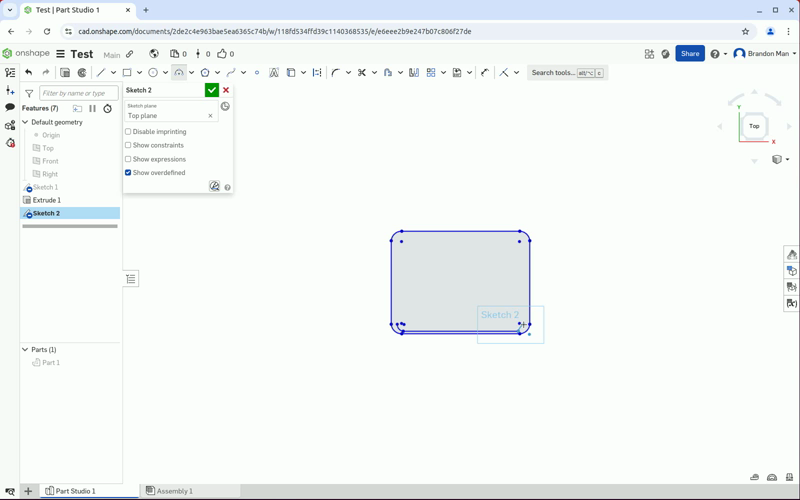
scroll(6)
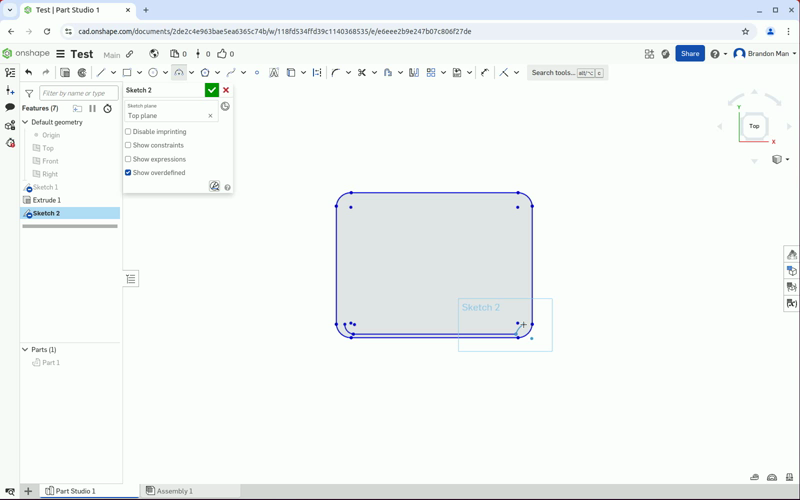
scroll(6)
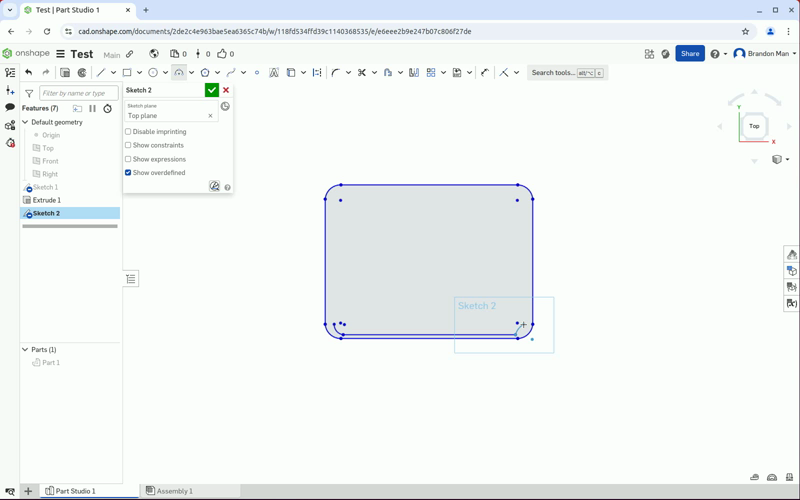
scroll(6)
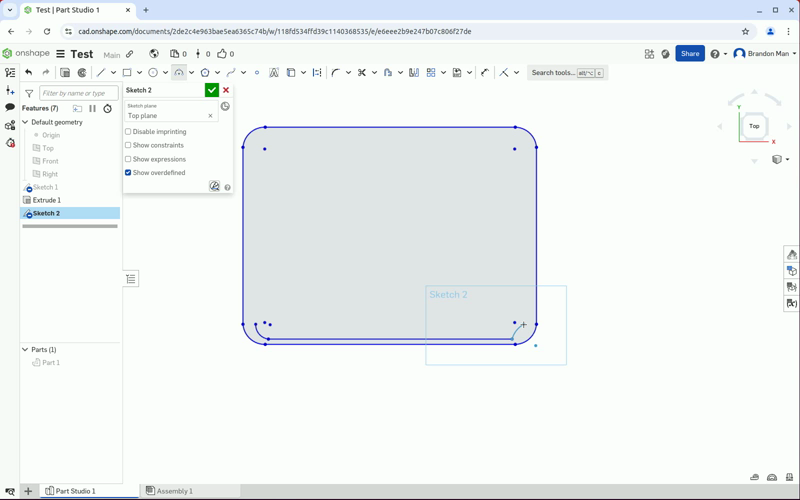
scroll(6)
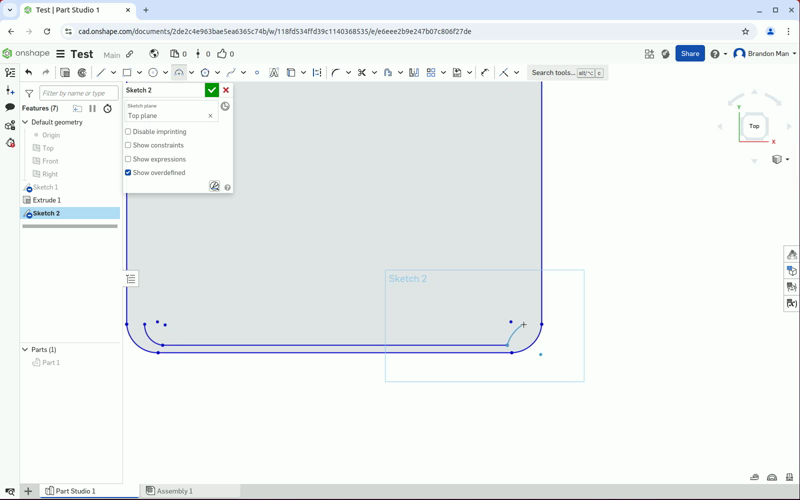
scroll(6)
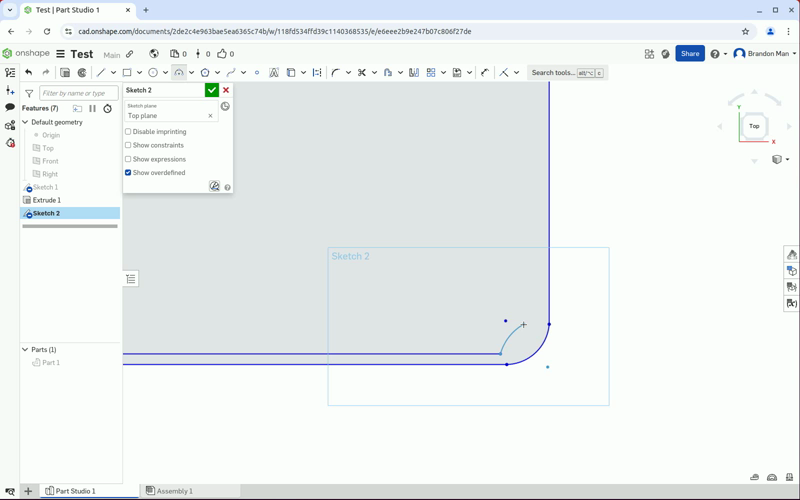
scroll(6)
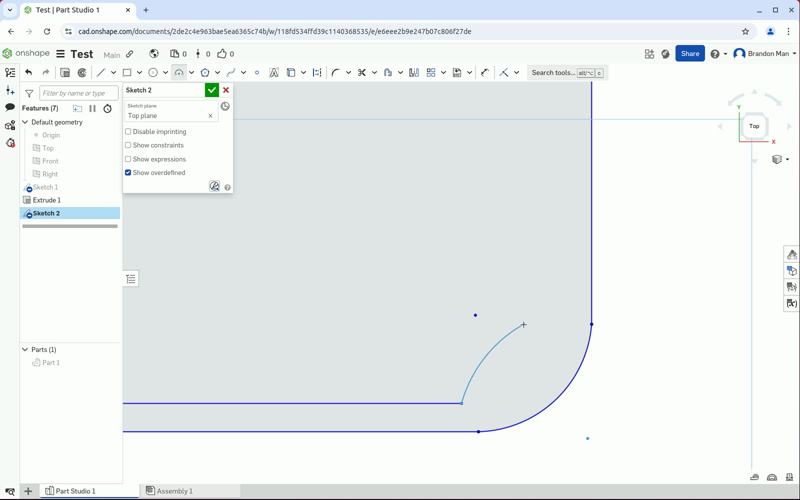
click(523, 324)
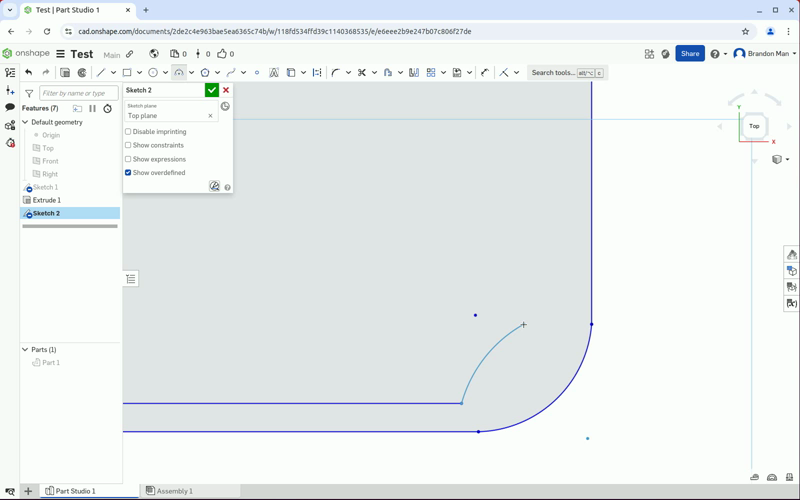
scroll(-6)
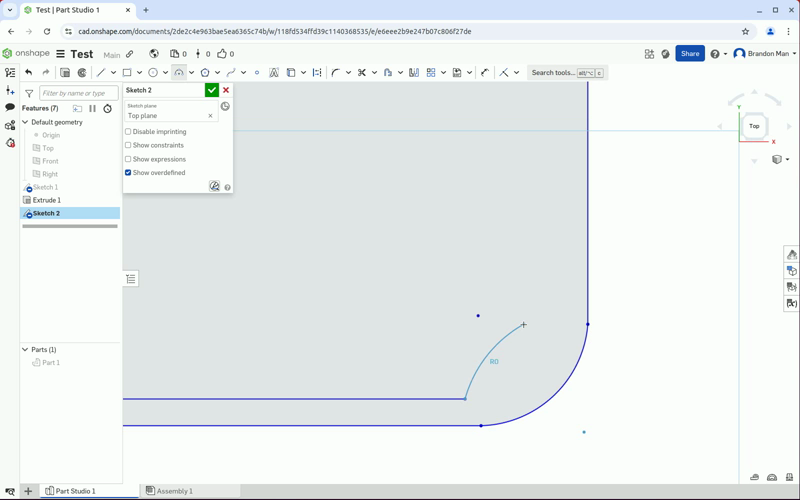
scroll(-6)
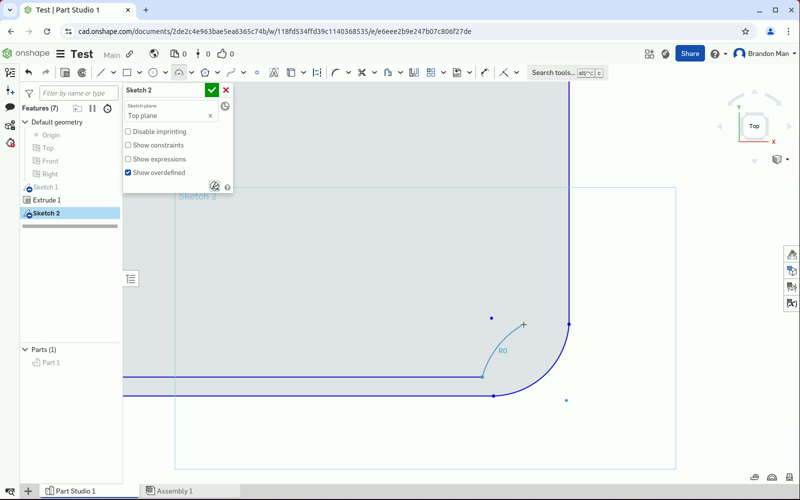
scroll(-6)
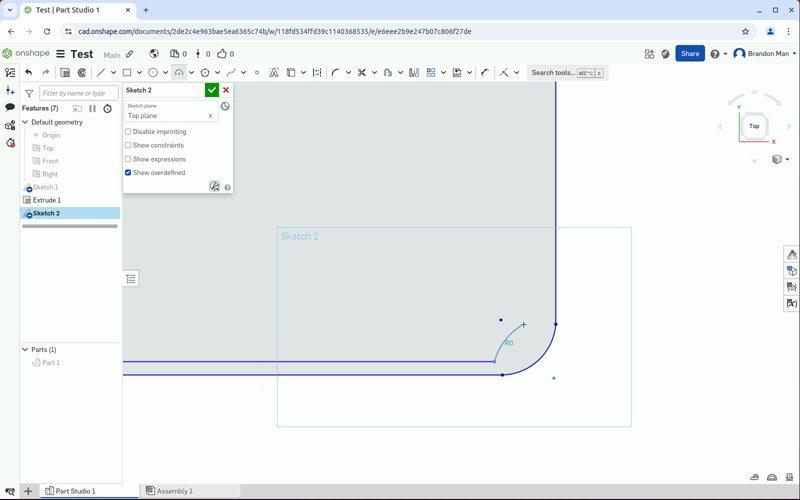
scroll(-6)
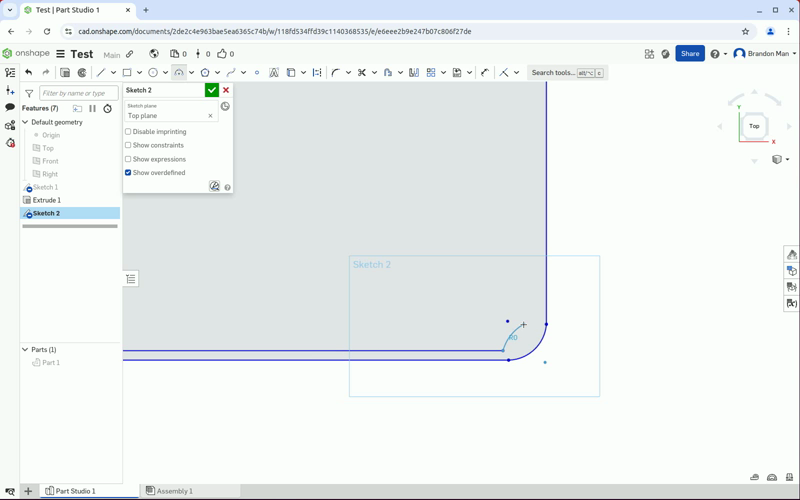
scroll(-6)
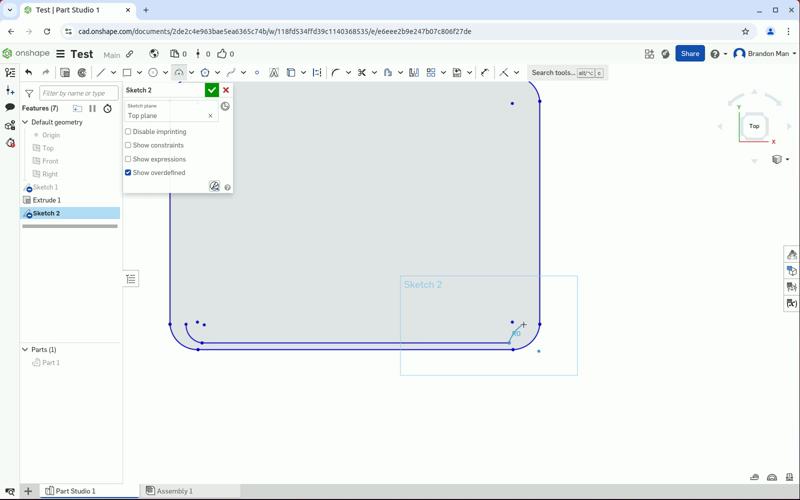
scroll(-6)
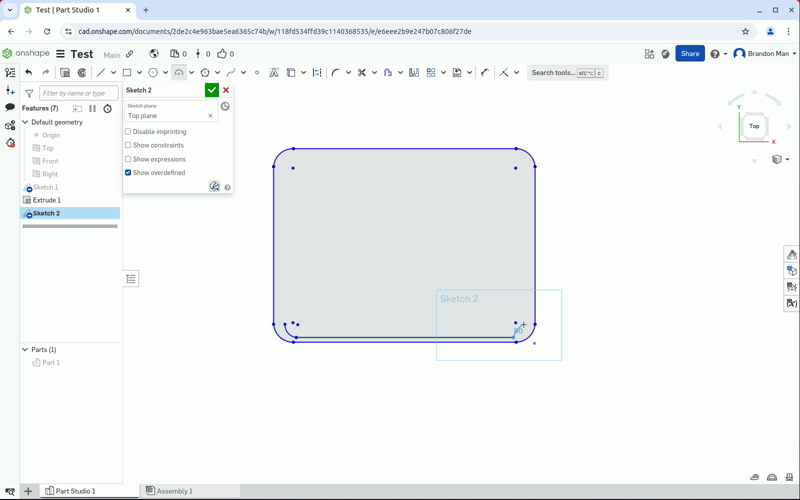
scroll(-6)
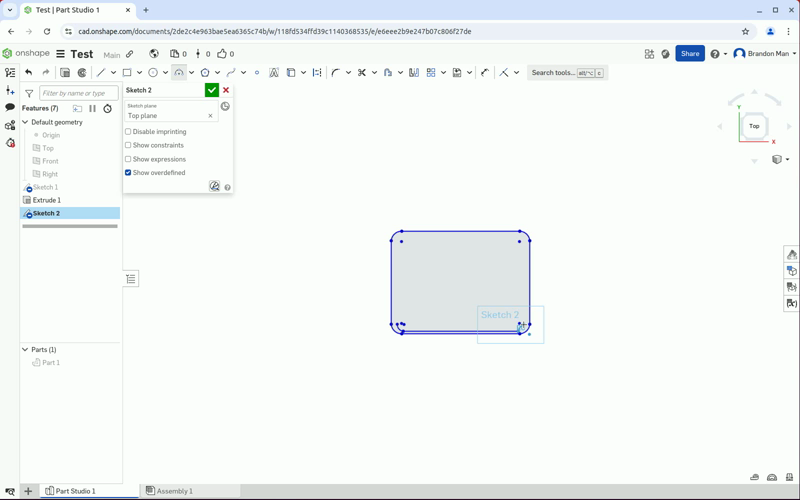
mouse_move(522, 328)
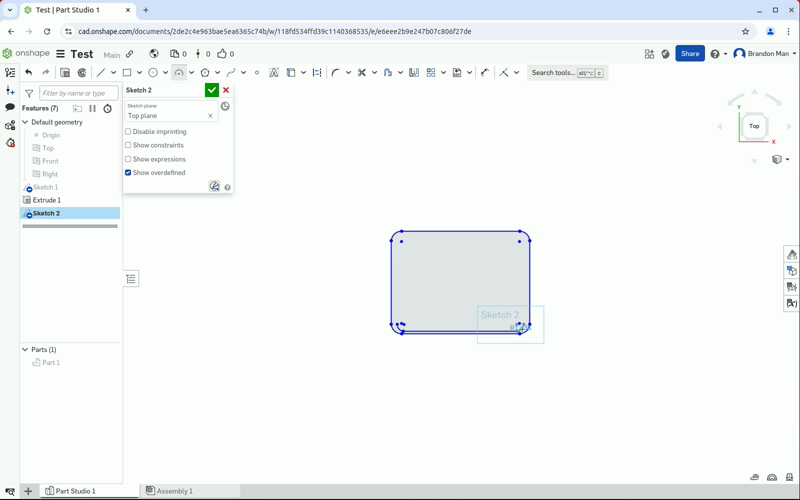
click(522, 328)
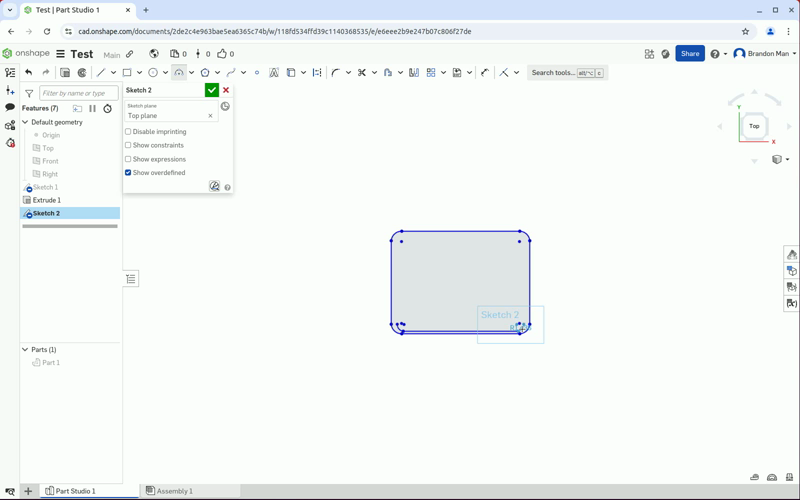
key_up(shift)
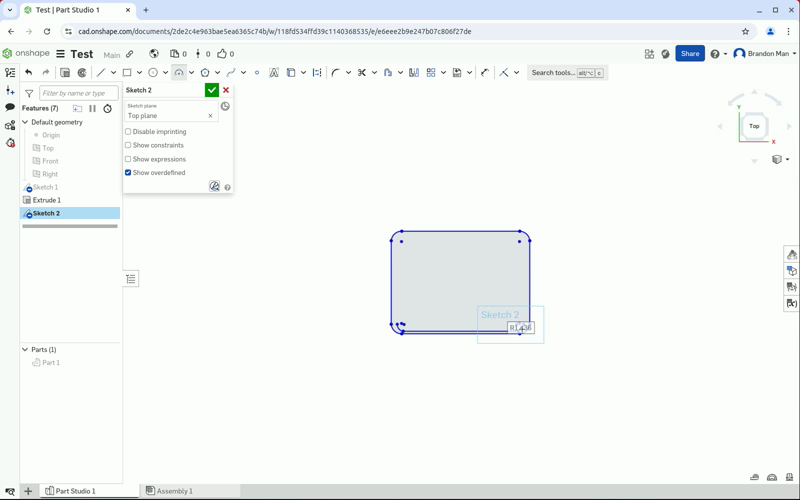
key(esc)
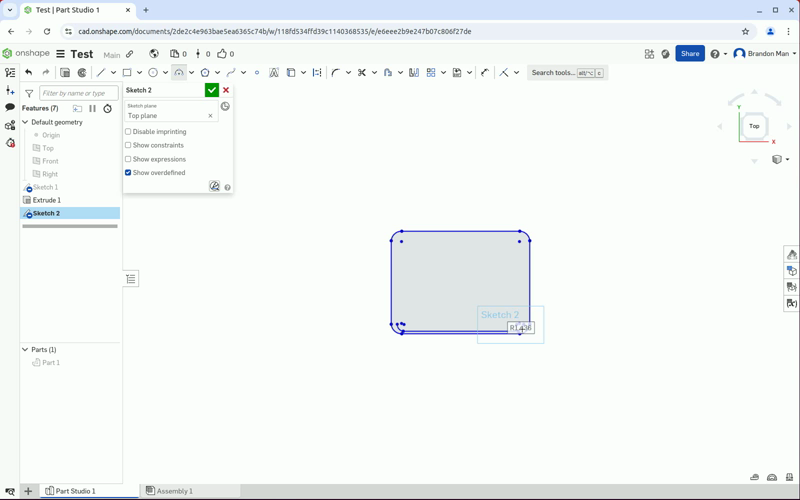
key(l)
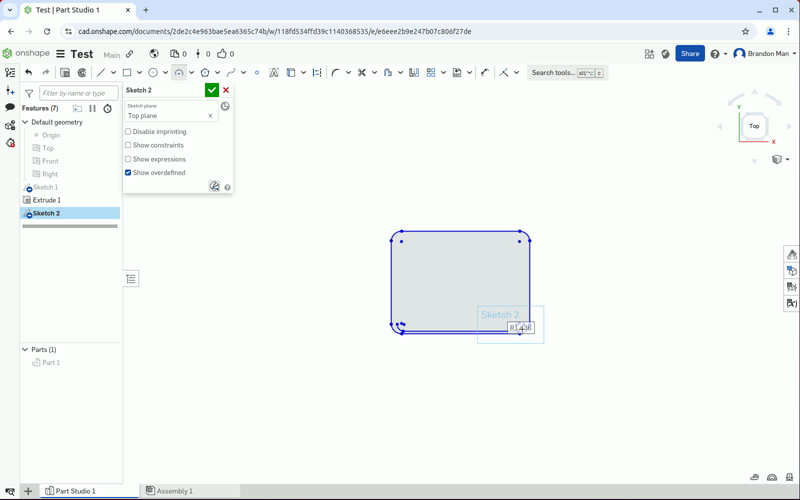
mouse_move(523, 324)
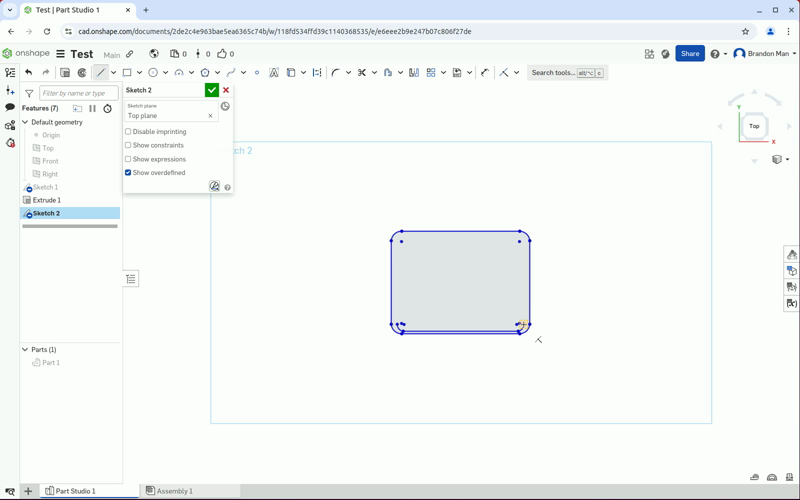
scroll(6)
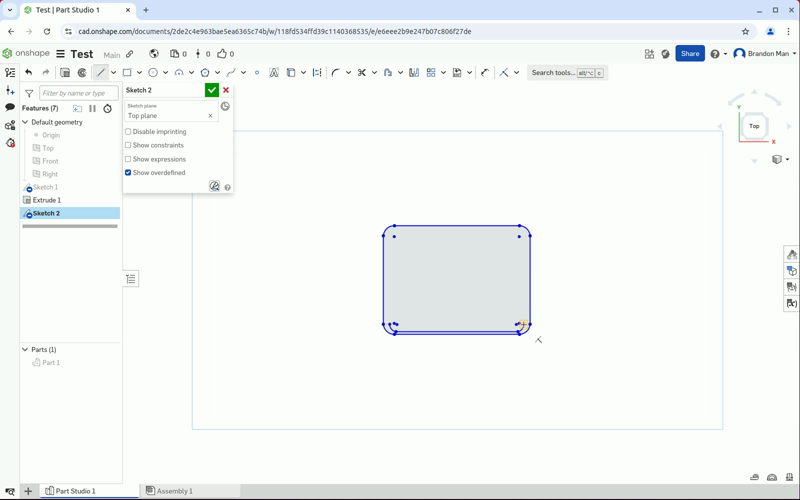
scroll(6)
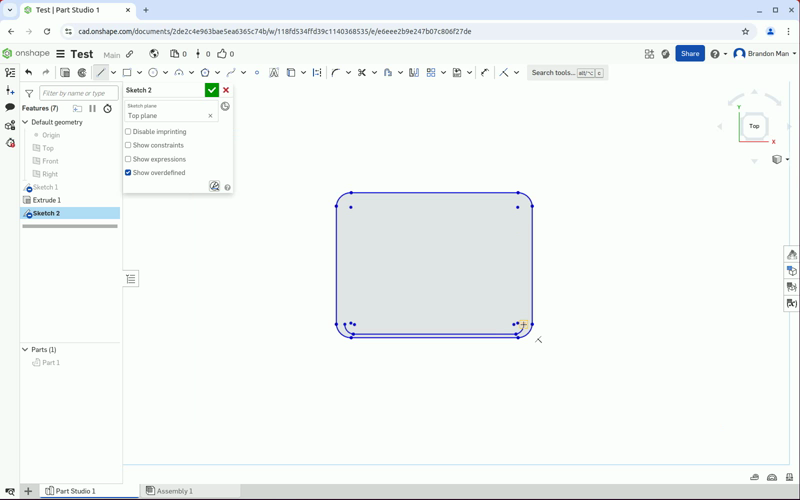
scroll(6)
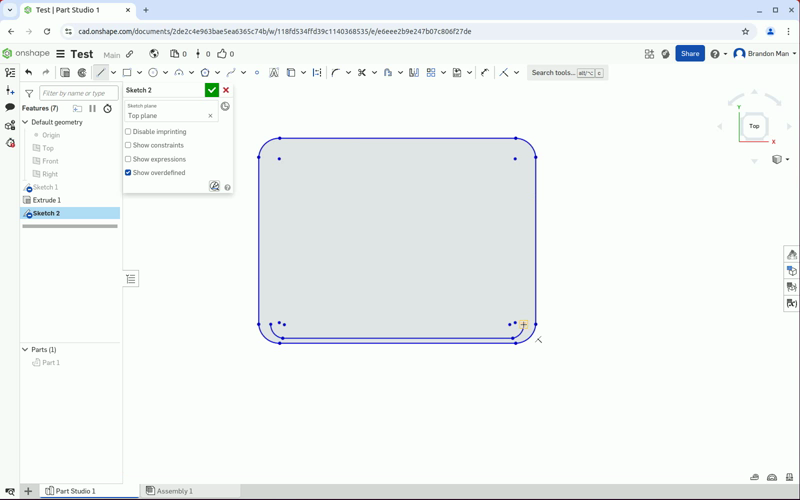
scroll(6)
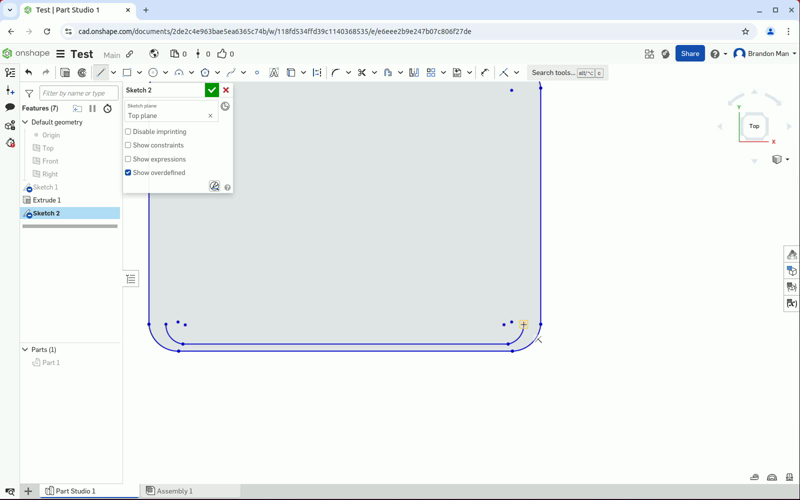
scroll(6)
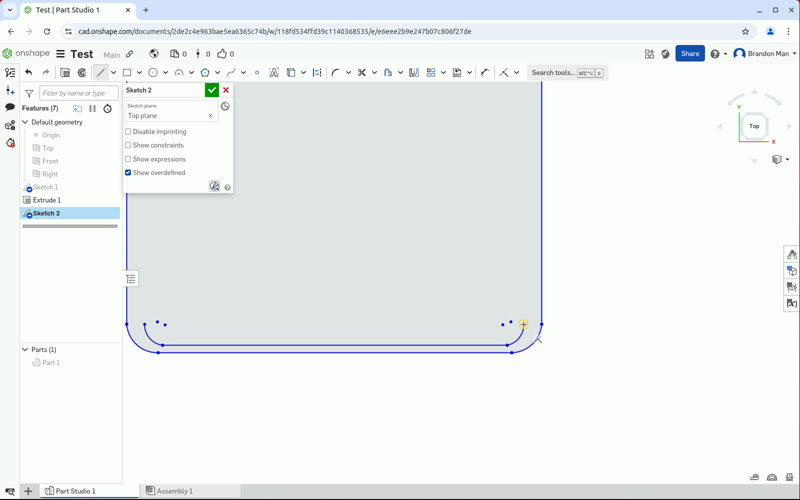
scroll(6)
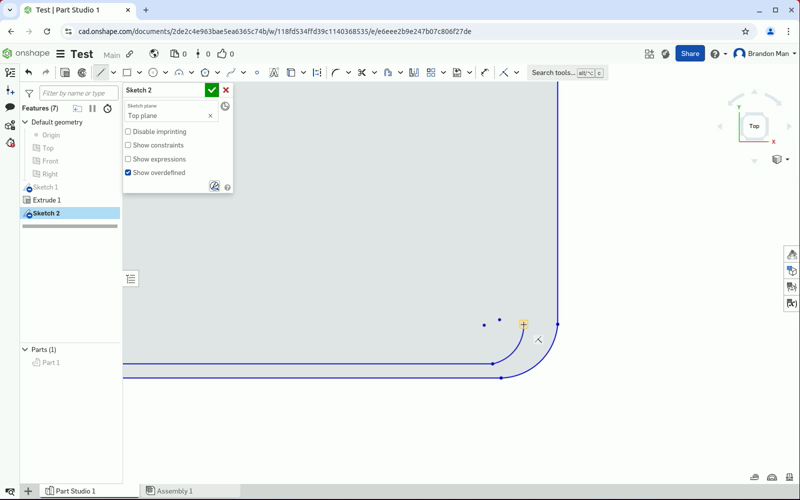
scroll(6)
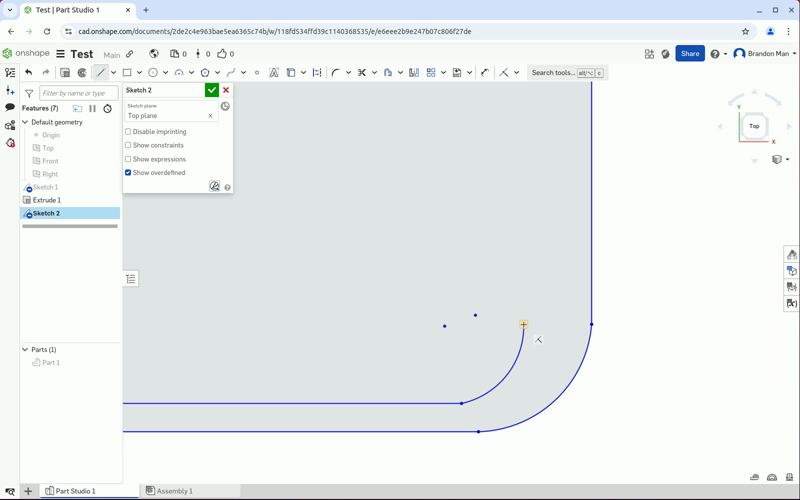
click(523, 324)
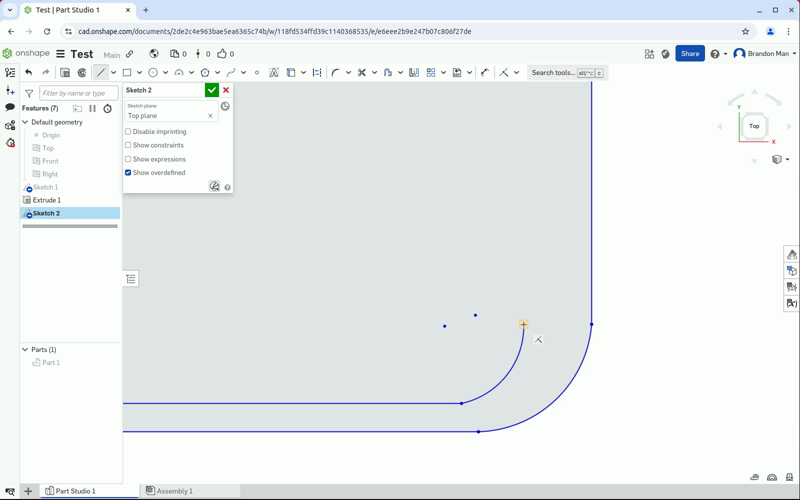
scroll(-6)
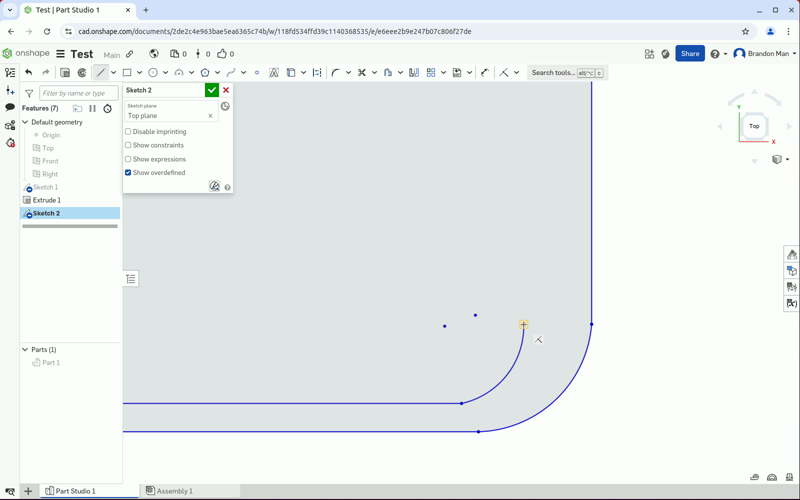
scroll(-6)
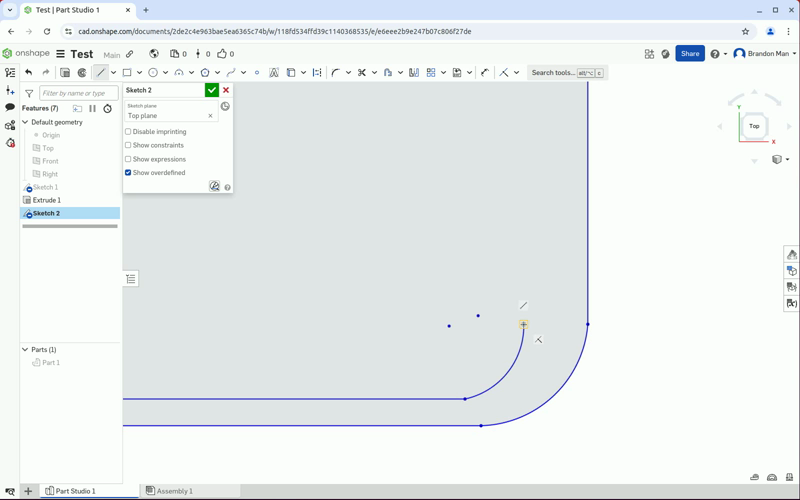
scroll(-6)
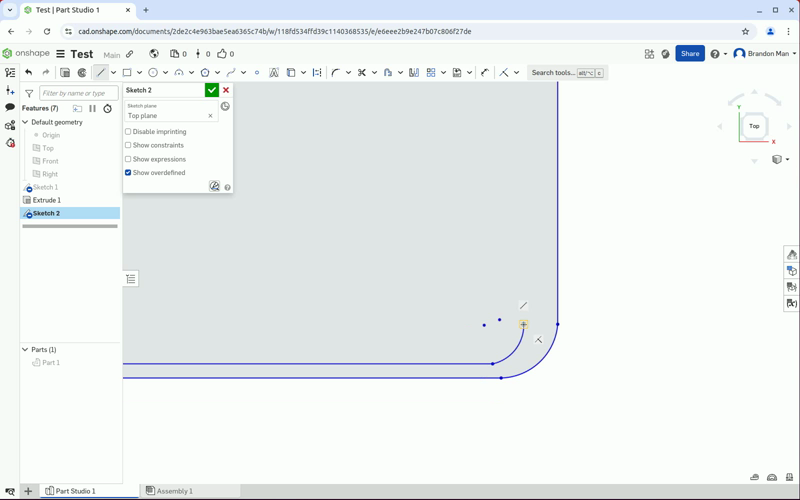
scroll(-6)
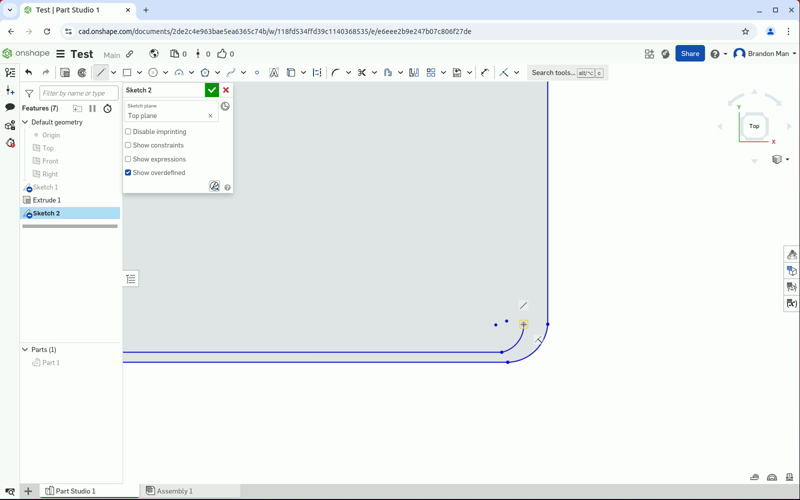
scroll(-6)
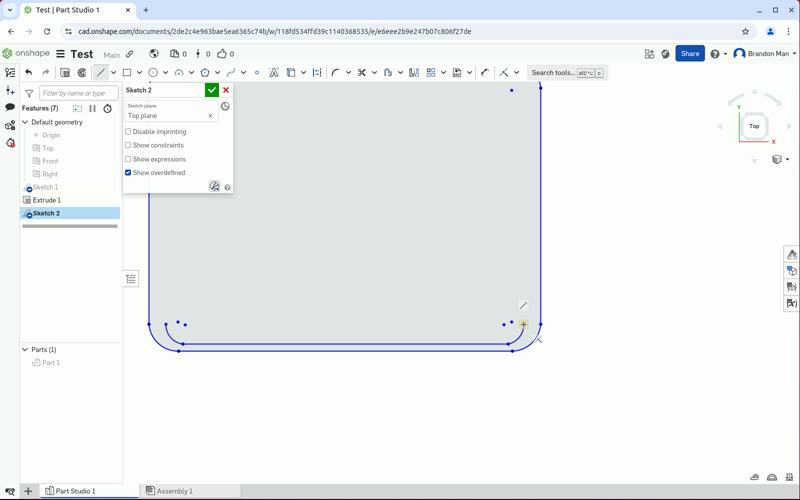
scroll(-6)
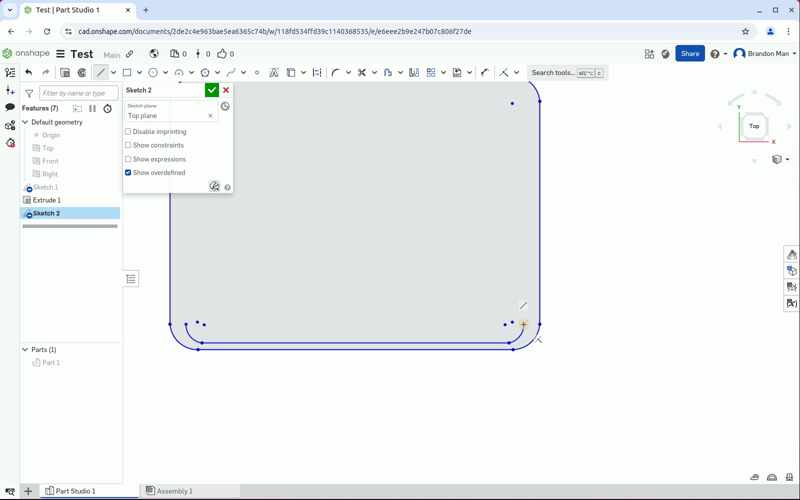
scroll(-6)
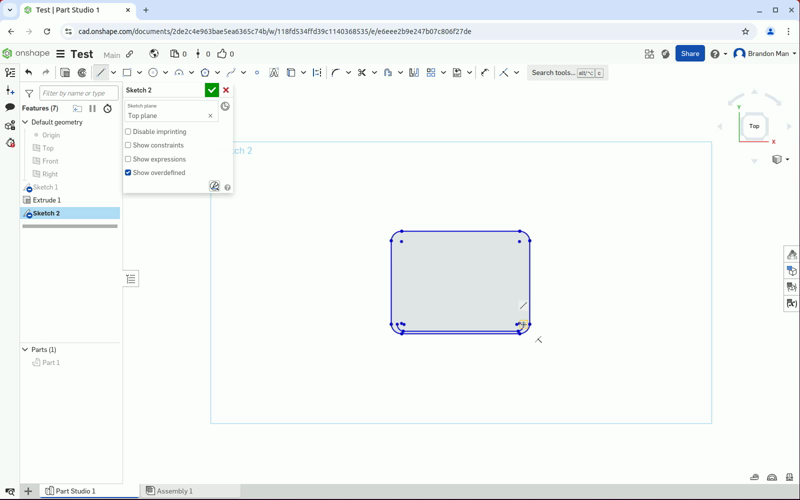
key_down(shift)
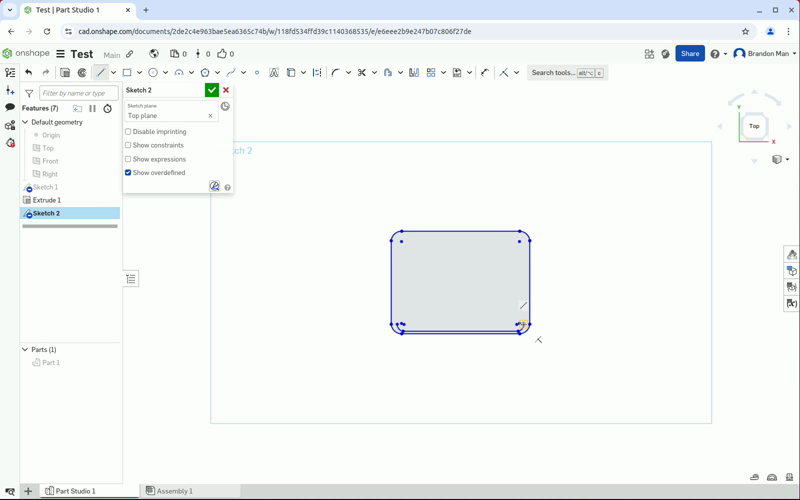
mouse_move(523, 240)
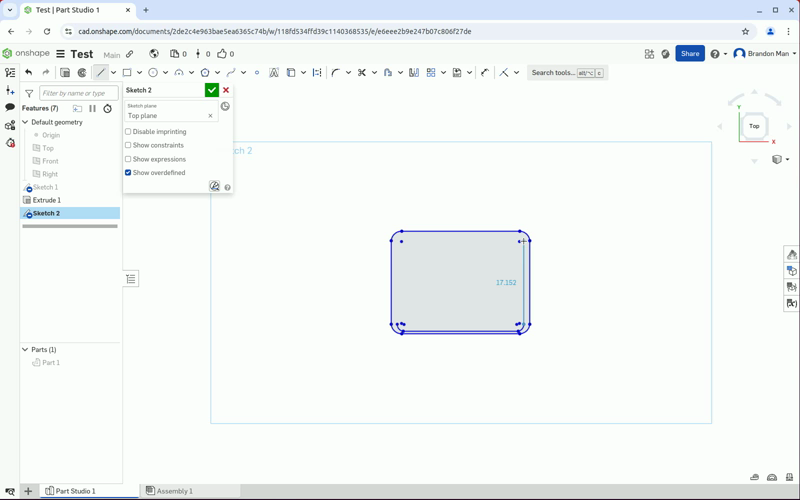
scroll(6)
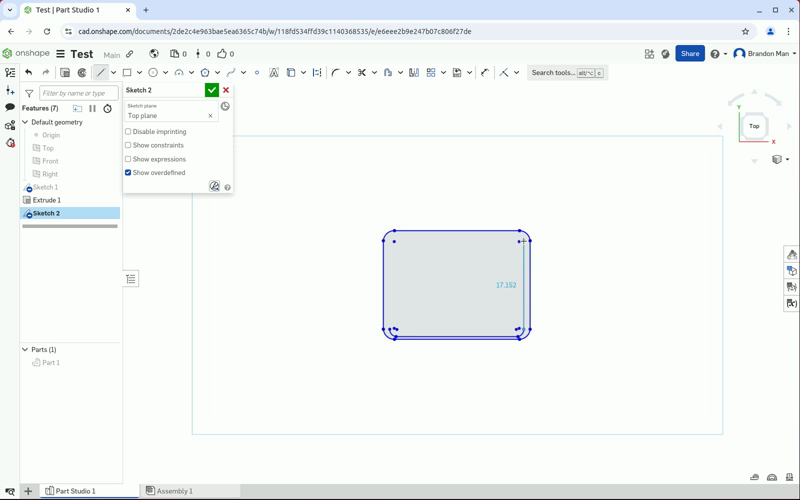
scroll(6)
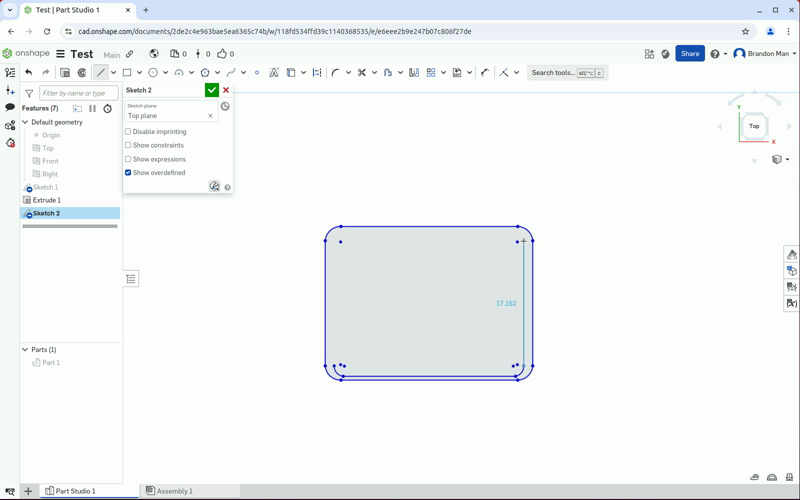
scroll(6)
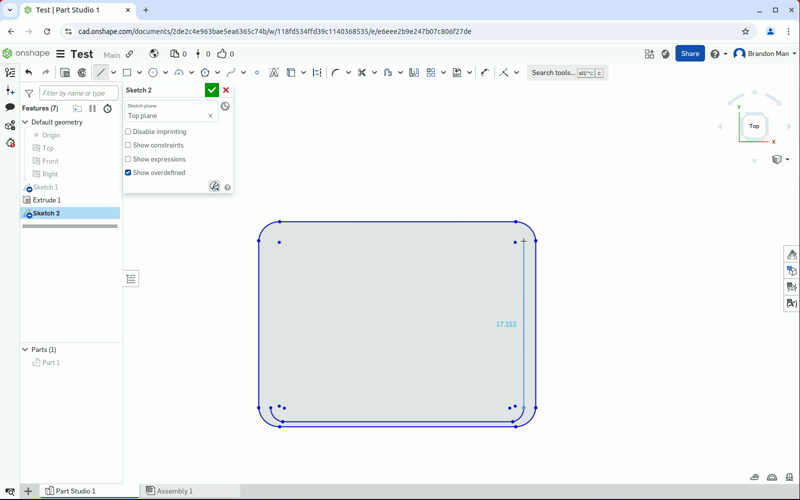
scroll(6)
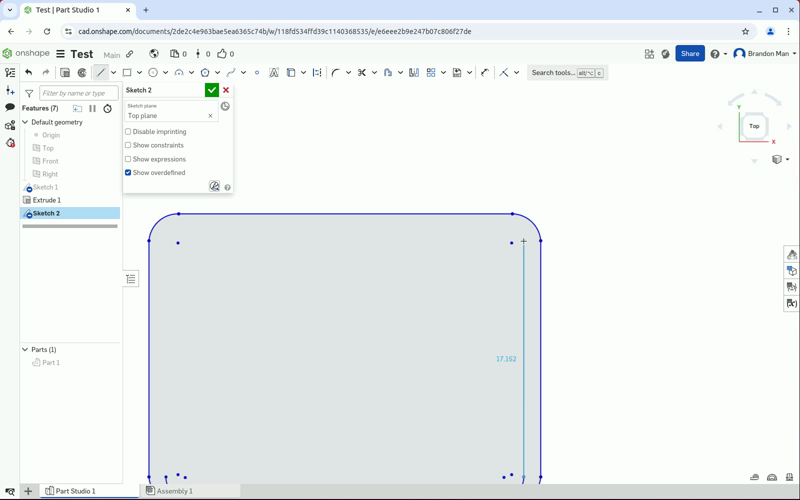
scroll(6)
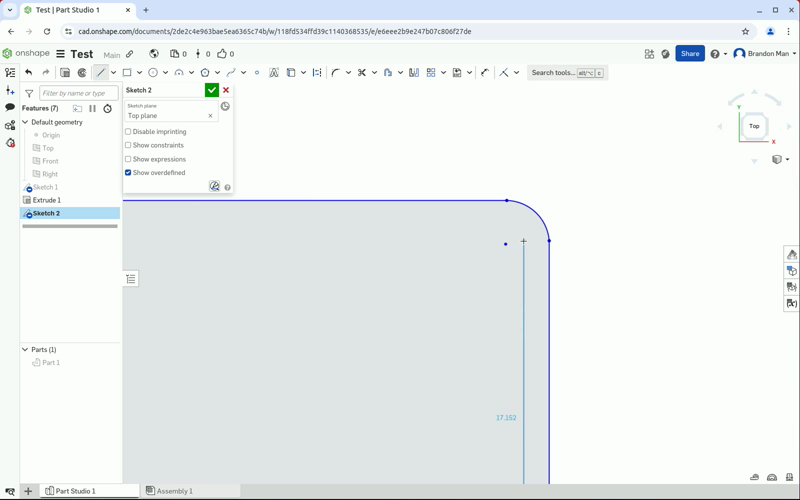
scroll(6)
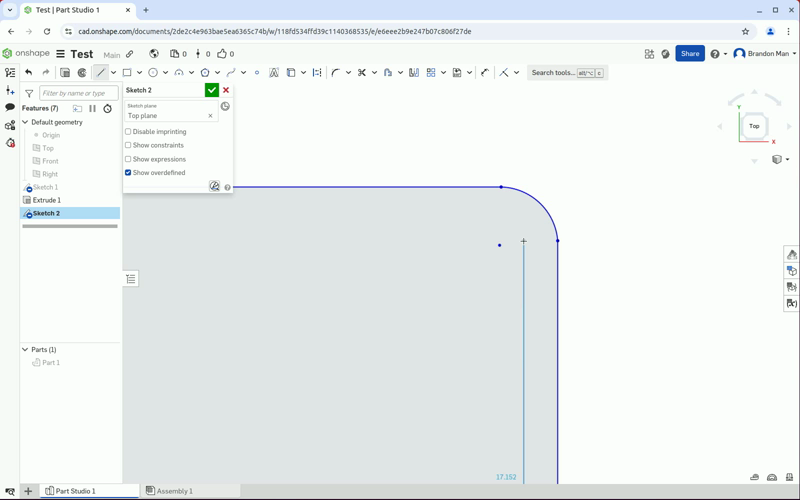
scroll(6)
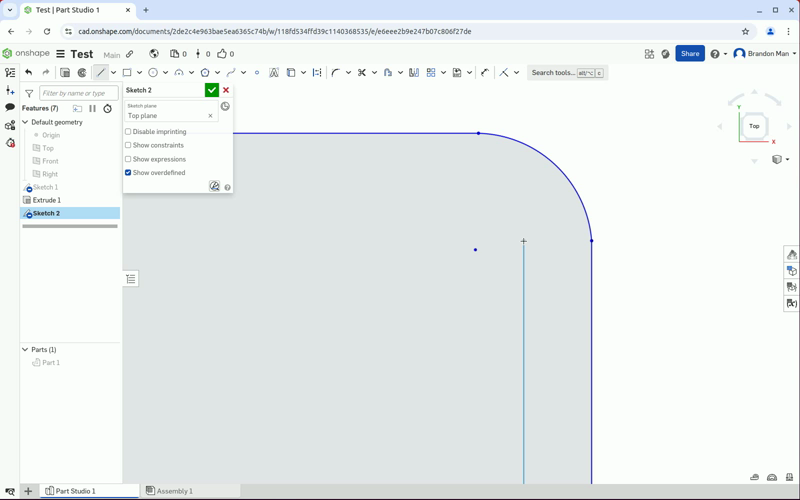
click(523, 240)
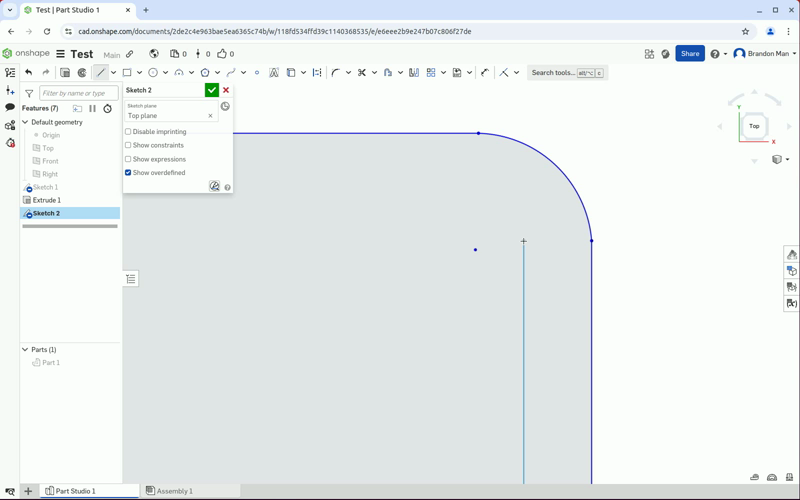
scroll(-6)
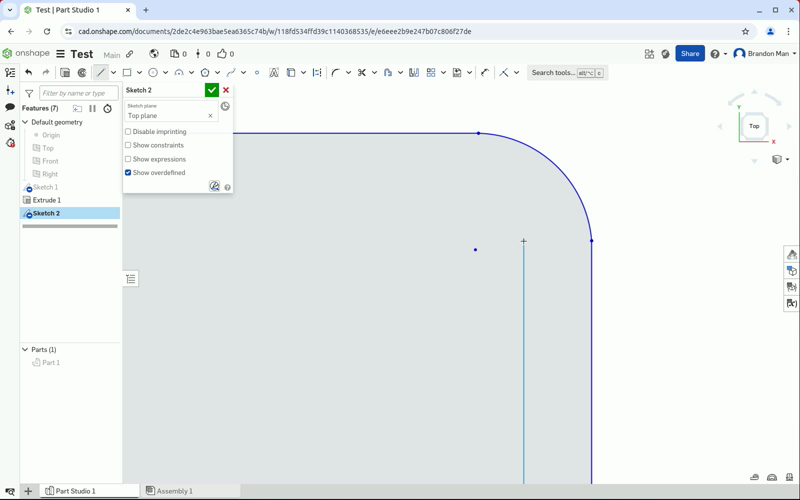
scroll(-6)
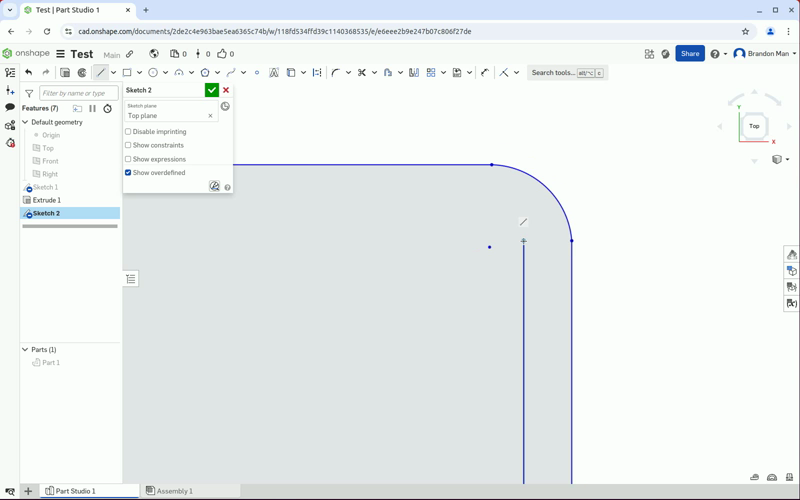
scroll(-6)
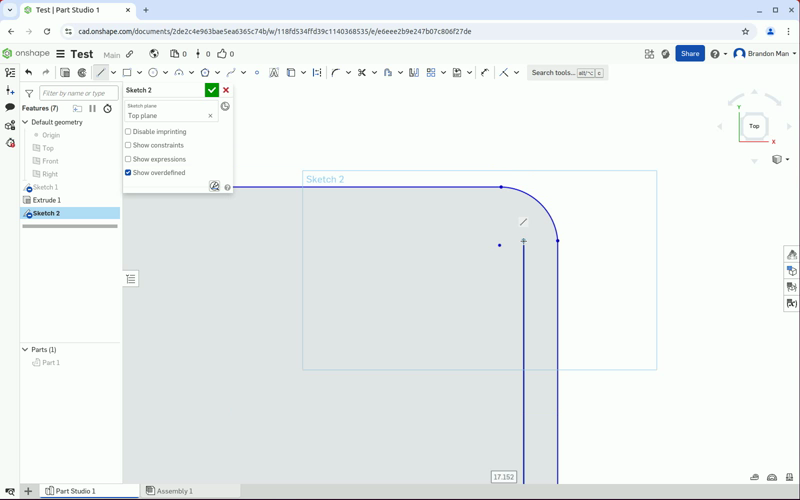
scroll(-6)
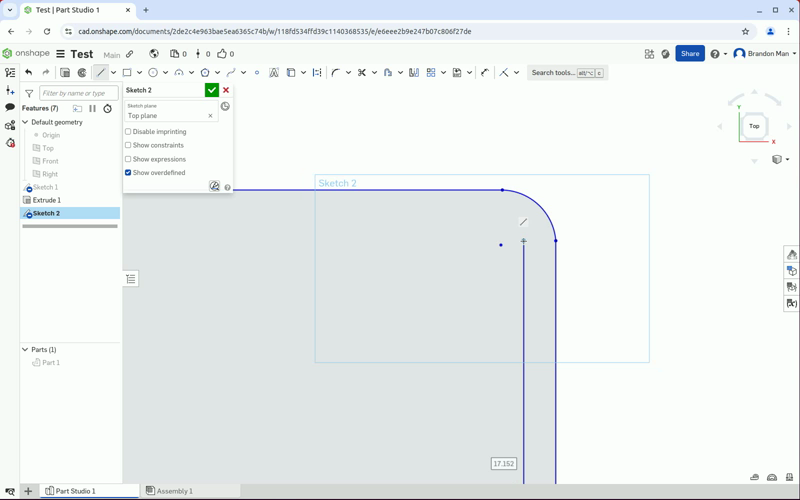
scroll(-6)
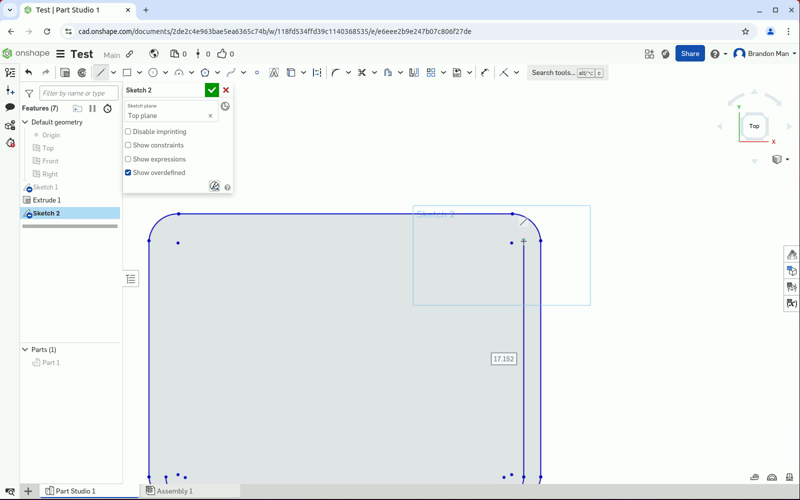
scroll(-6)
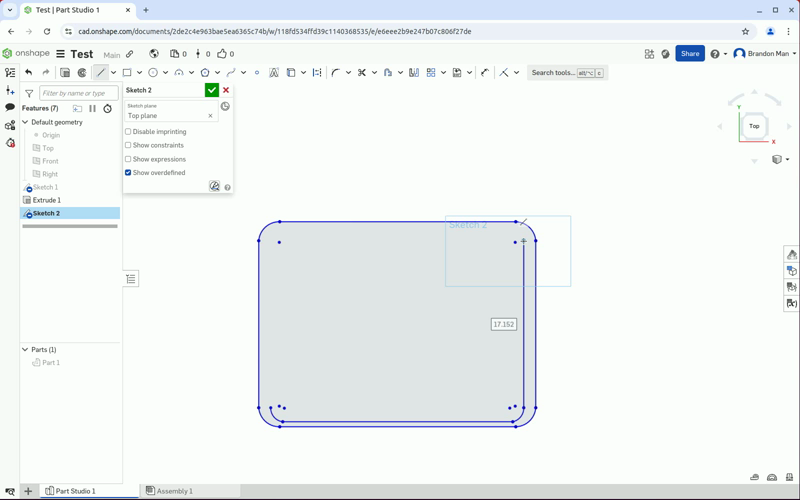
scroll(-6)
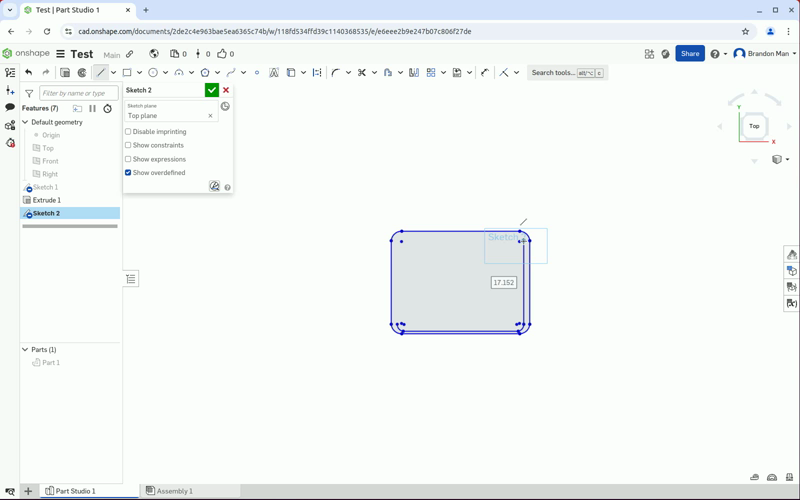
key_up(shift)
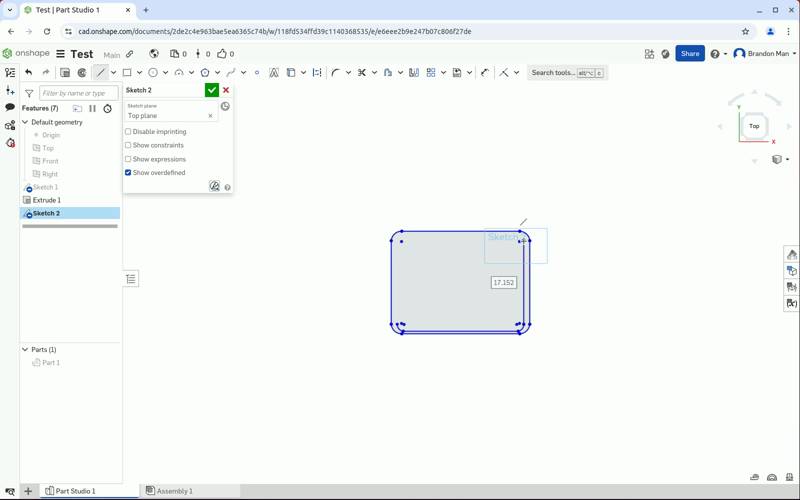
key(esc)
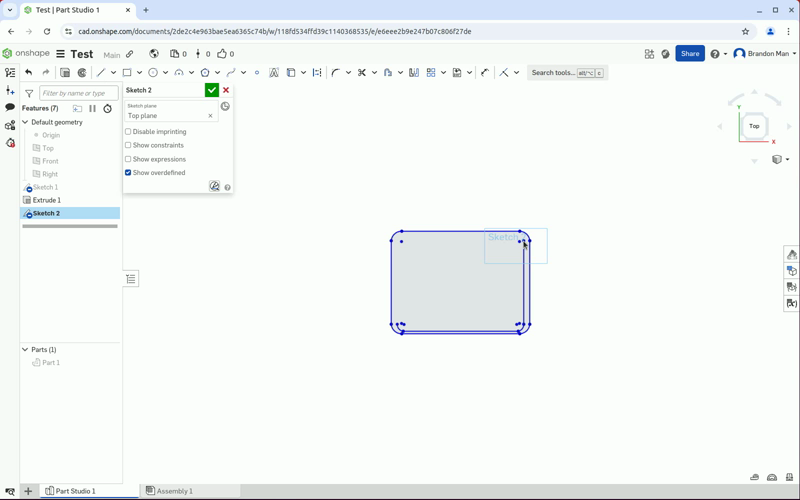
key(a)
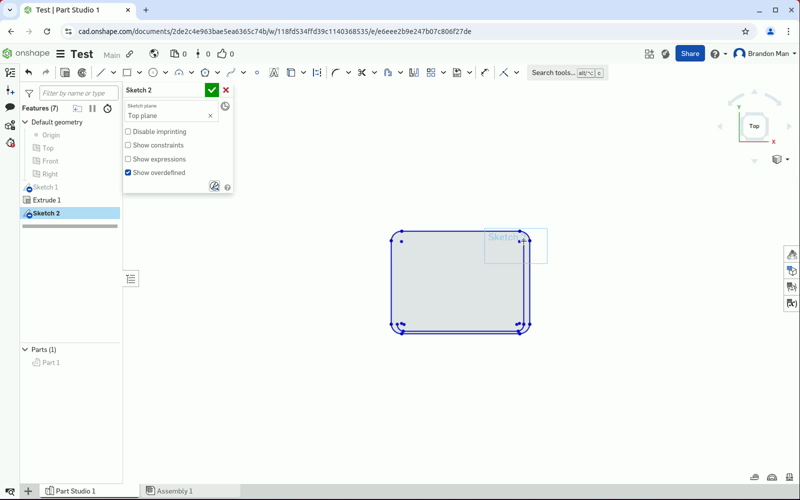
mouse_move(523, 240)
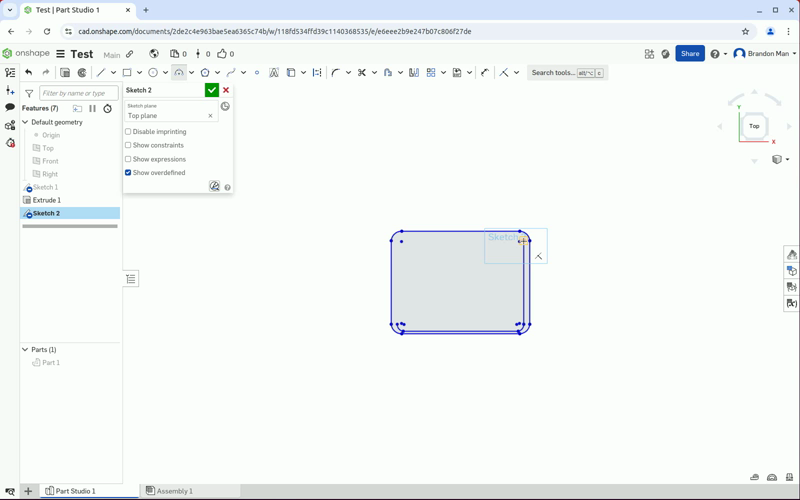
scroll(6)
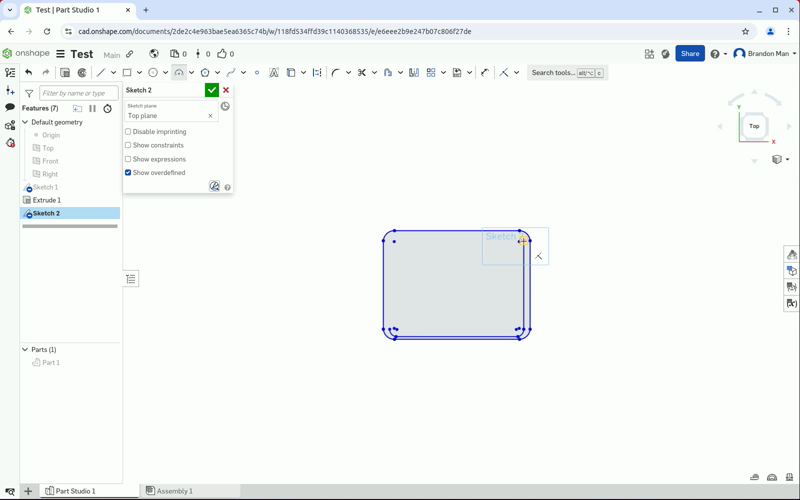
scroll(6)
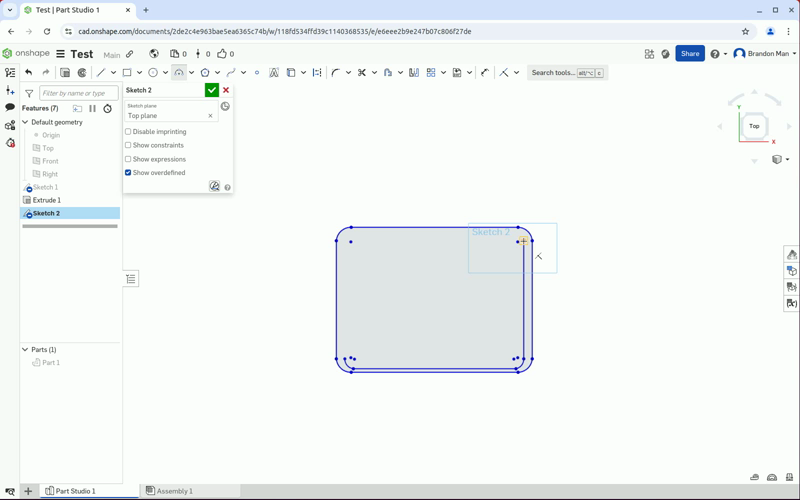
scroll(6)
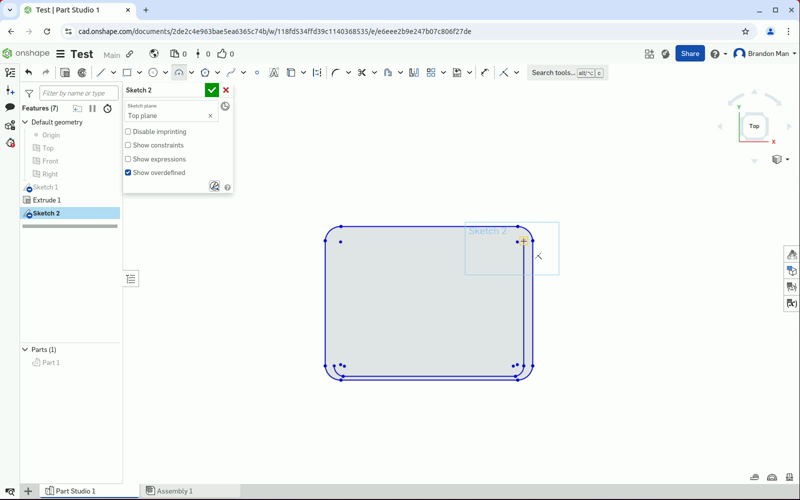
scroll(6)
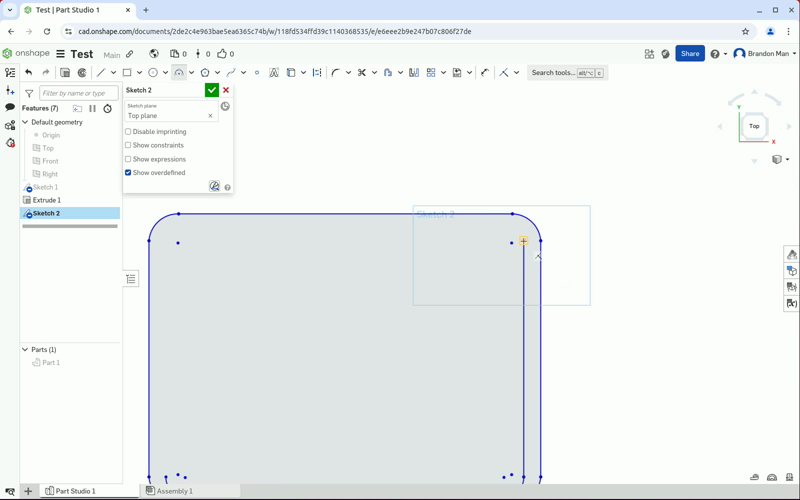
scroll(6)
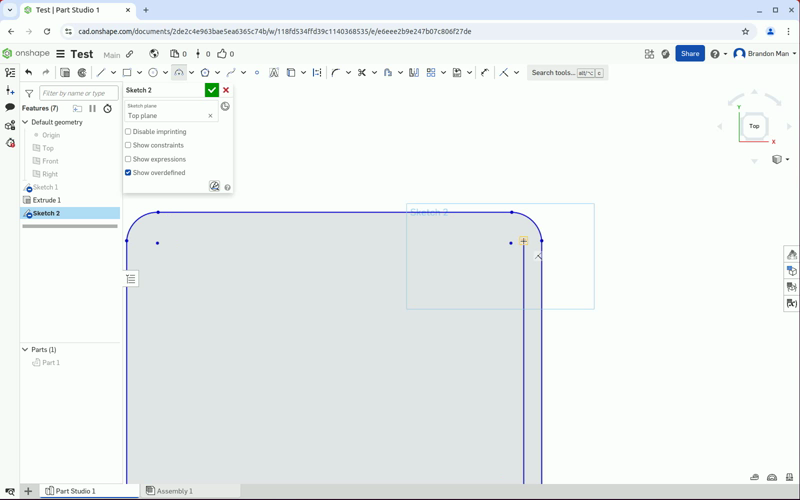
scroll(6)
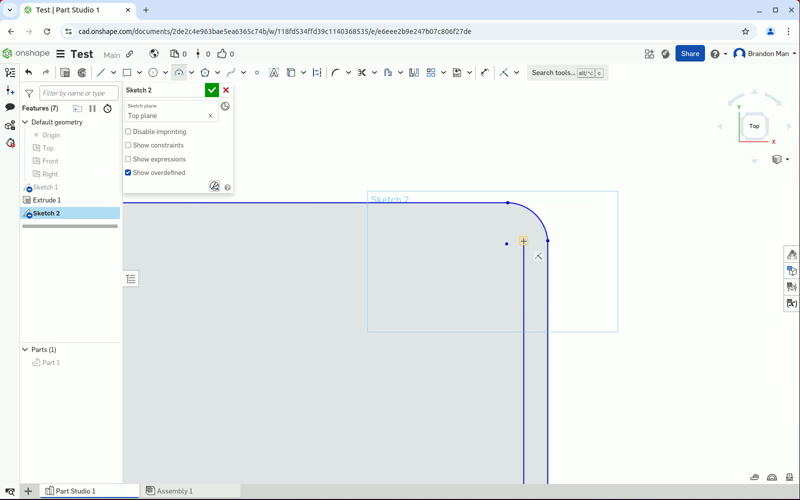
scroll(6)
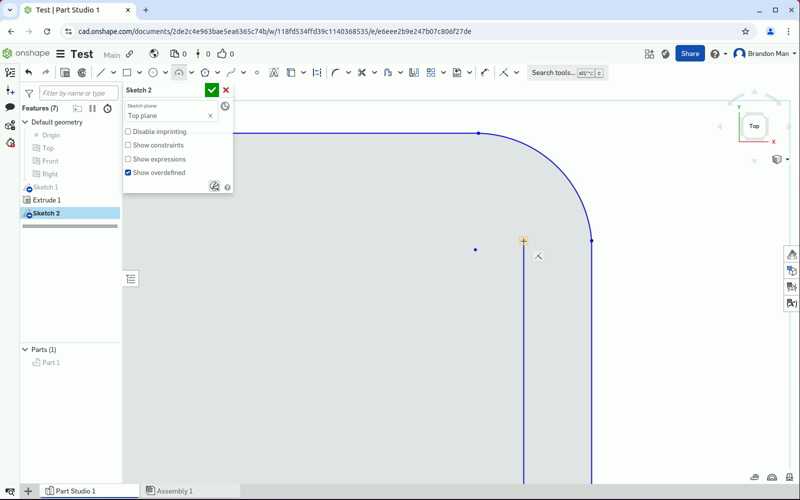
click(523, 240)
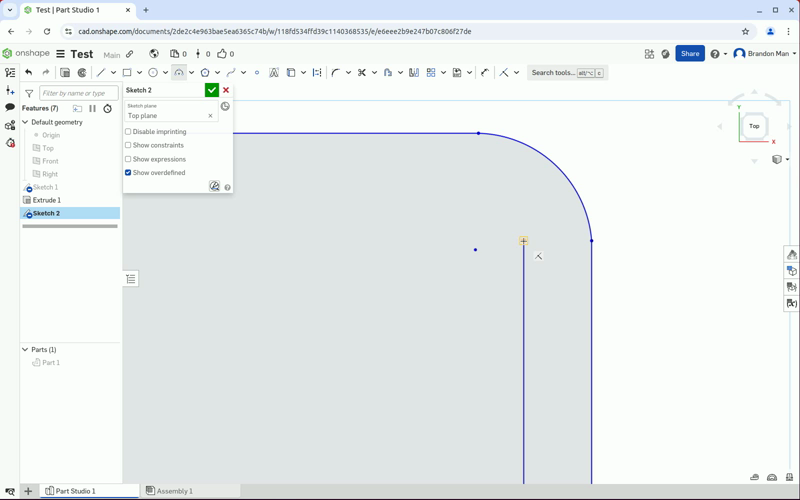
scroll(-6)
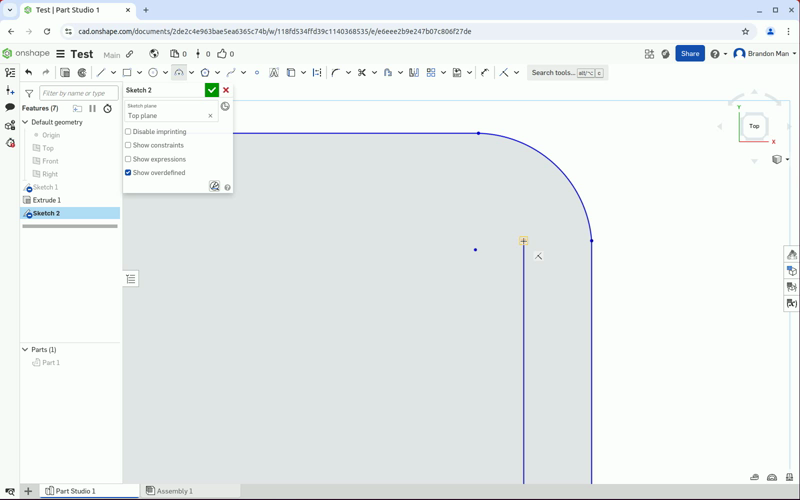
scroll(-6)
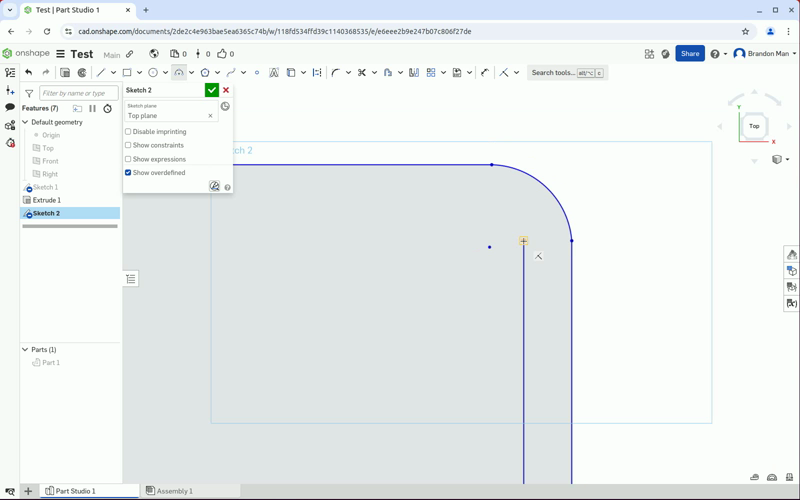
scroll(-6)
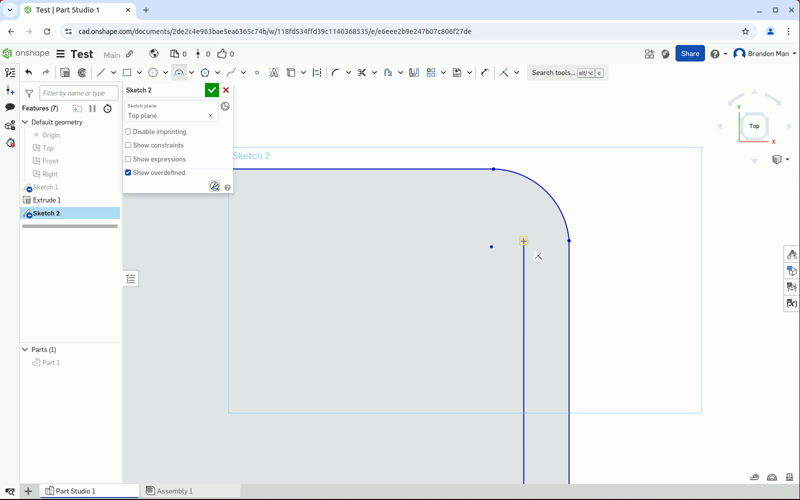
scroll(-6)
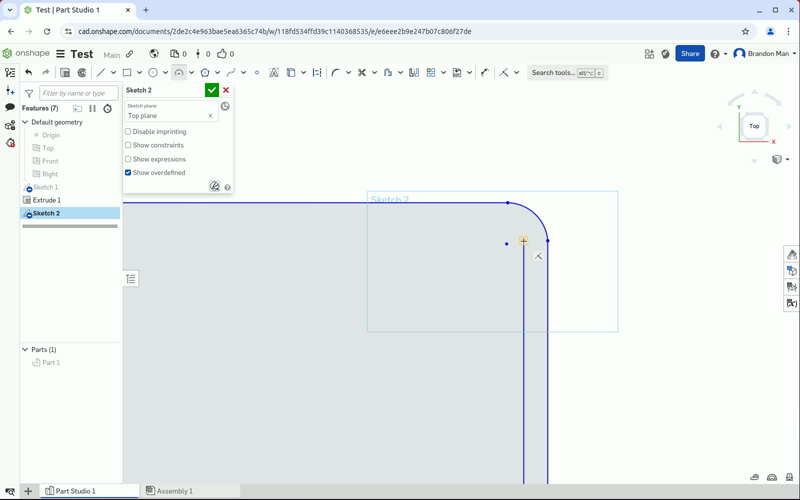
scroll(-6)
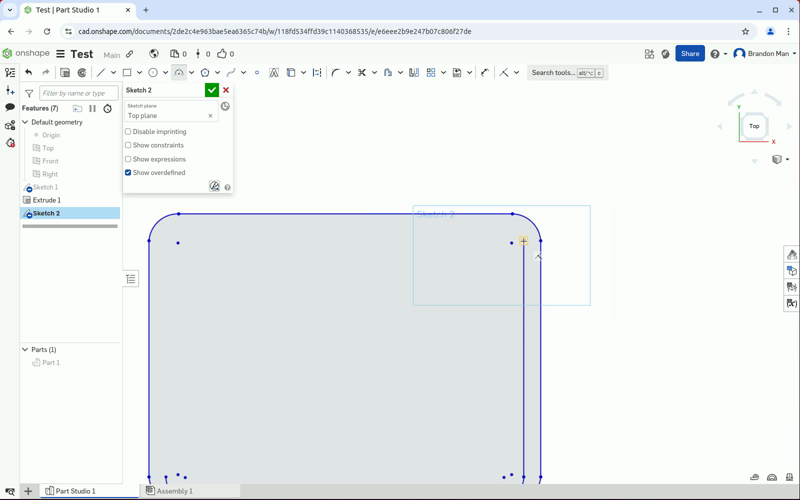
scroll(-6)
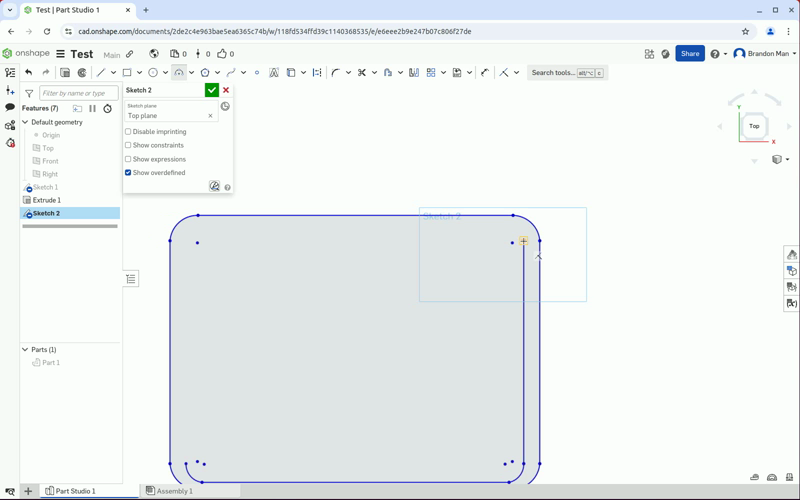
scroll(-6)
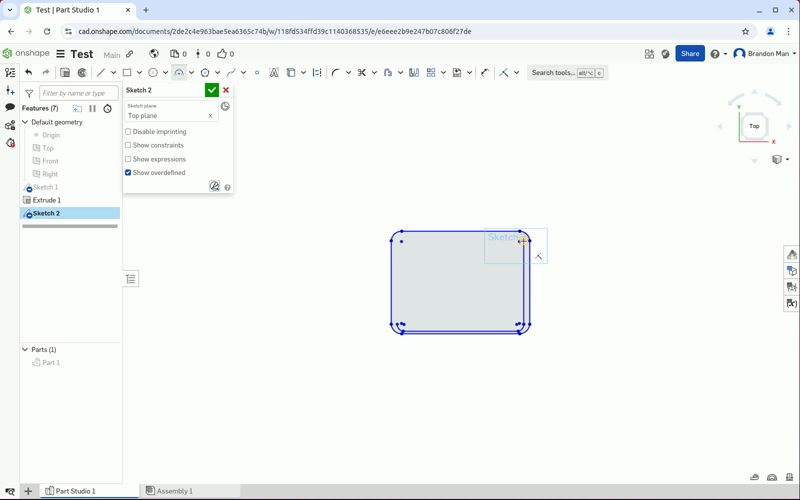
key_down(shift)
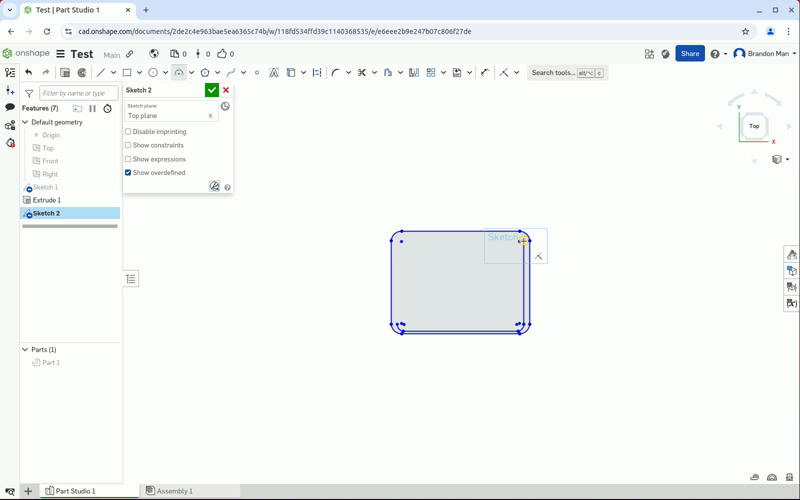
mouse_move(518, 233)
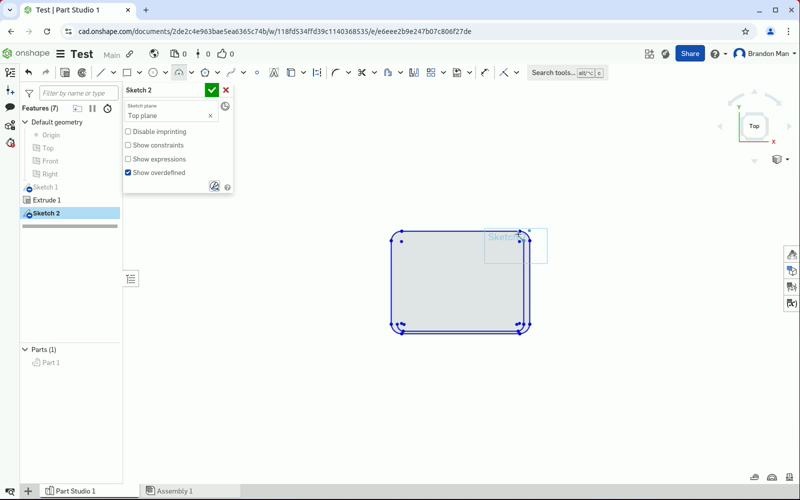
scroll(6)
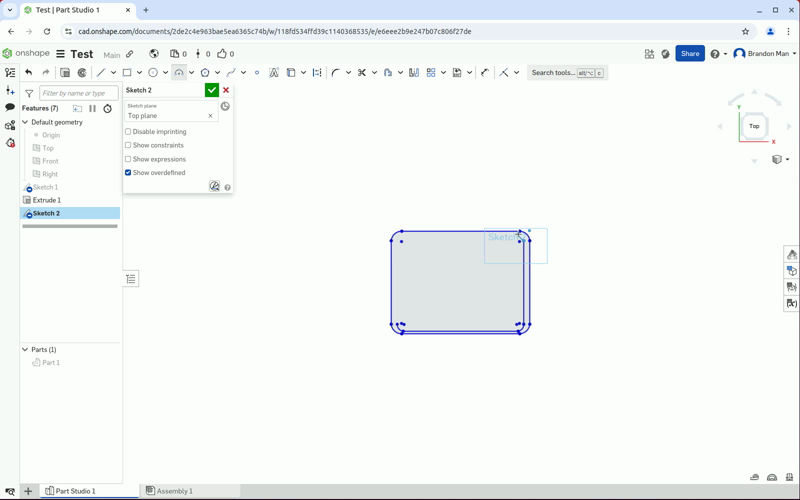
scroll(6)
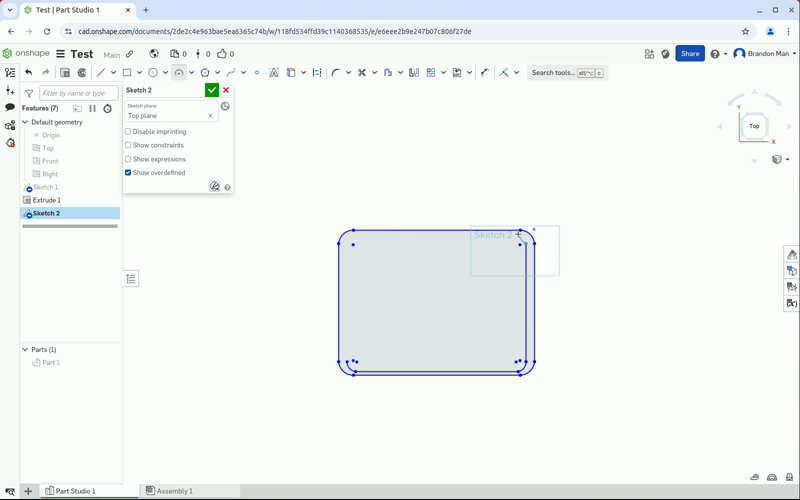
scroll(6)
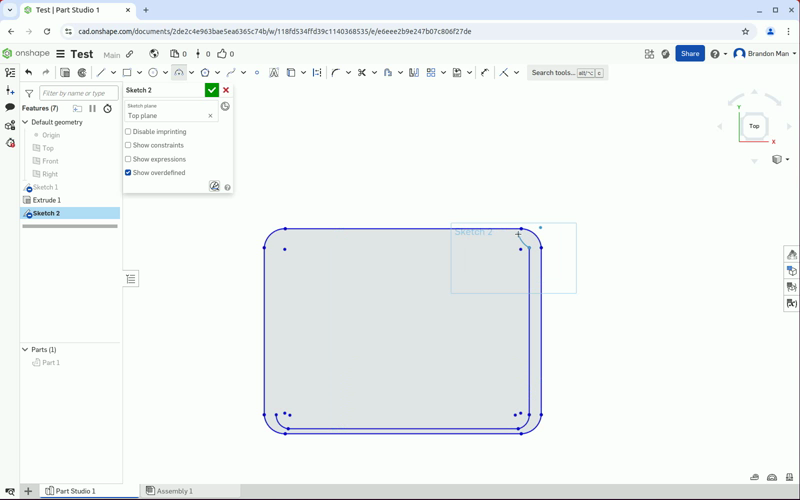
scroll(6)
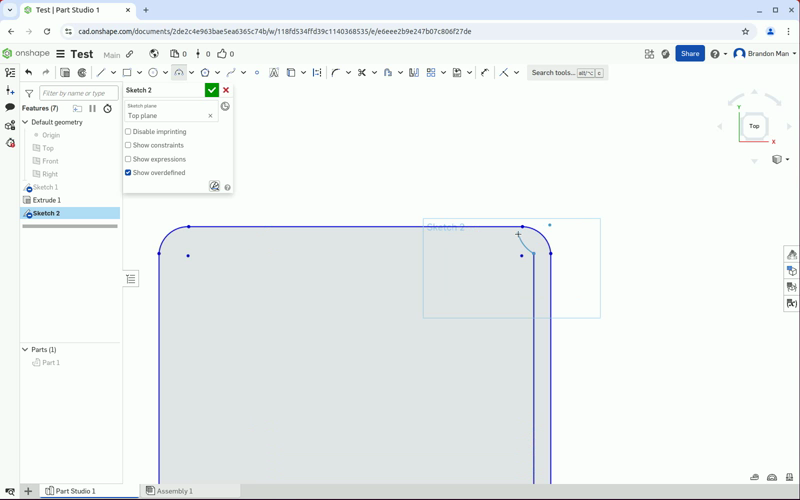
scroll(6)
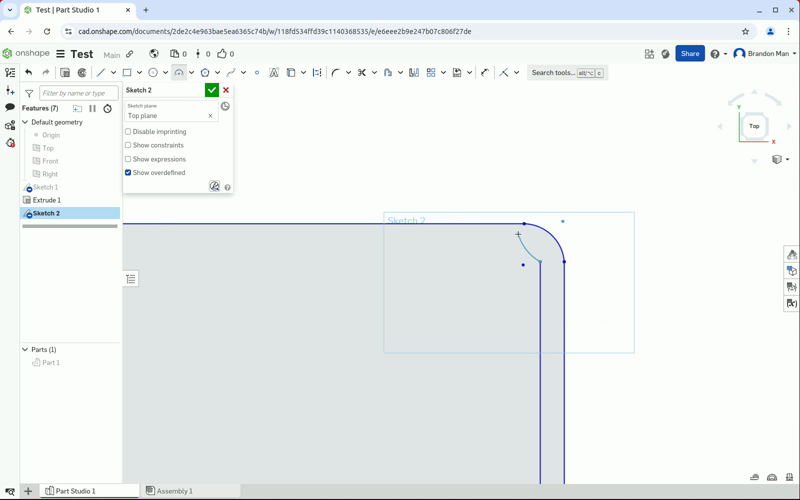
scroll(6)
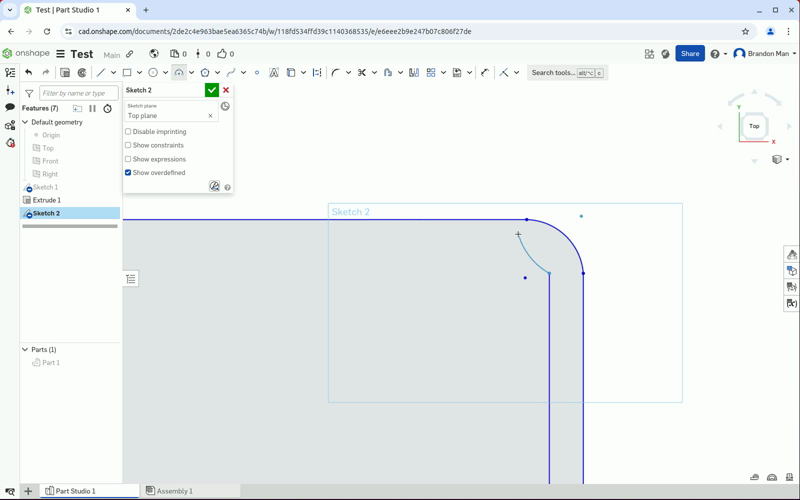
scroll(6)
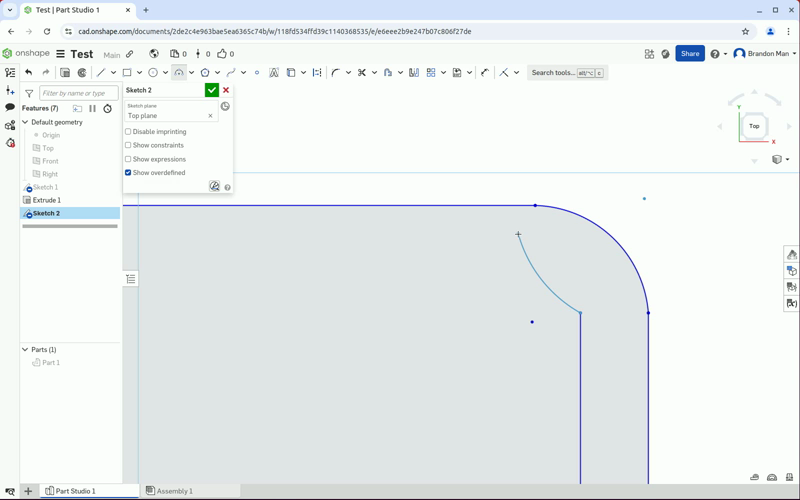
click(518, 233)
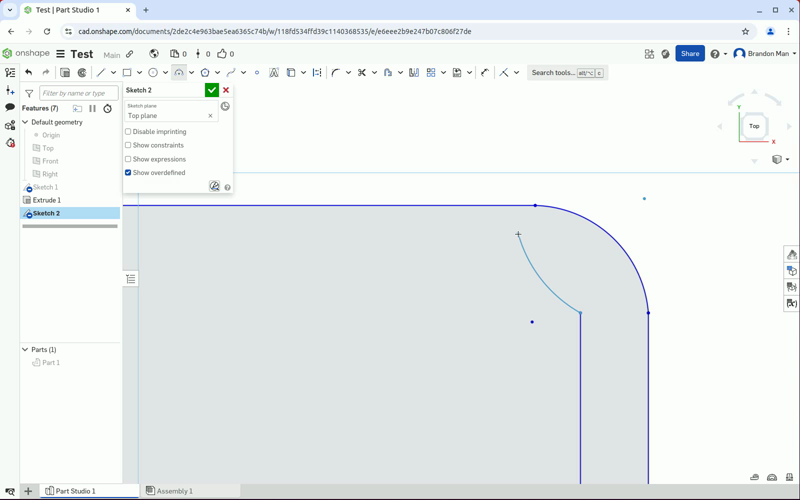
scroll(-6)
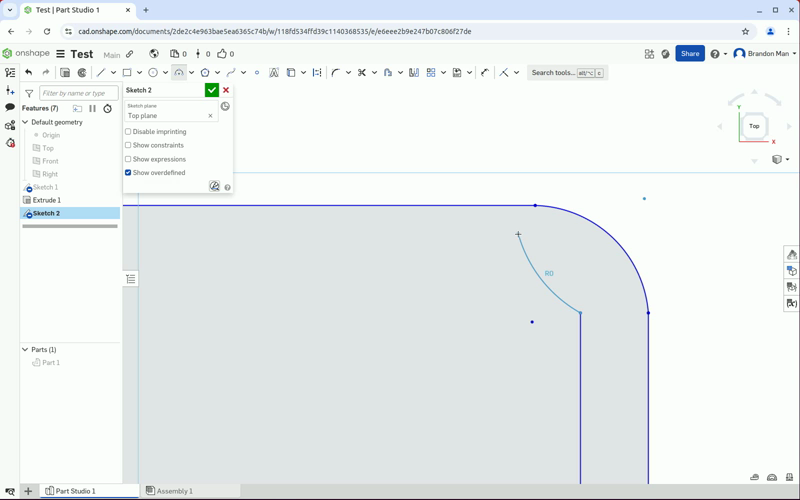
scroll(-6)
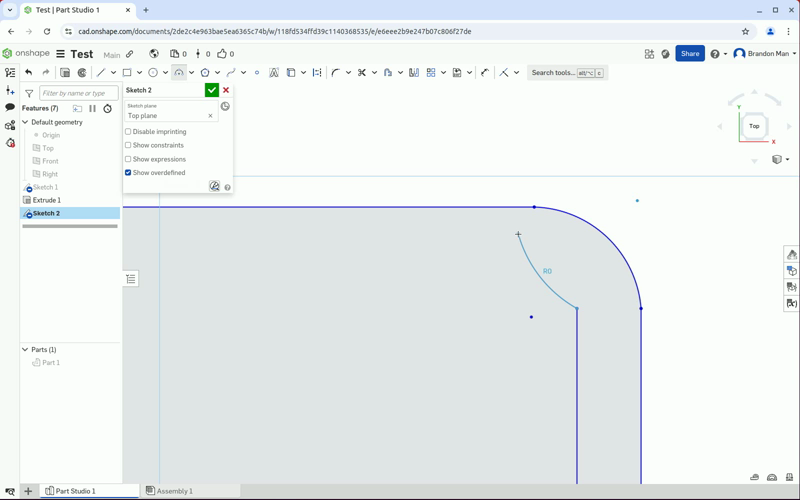
scroll(-6)
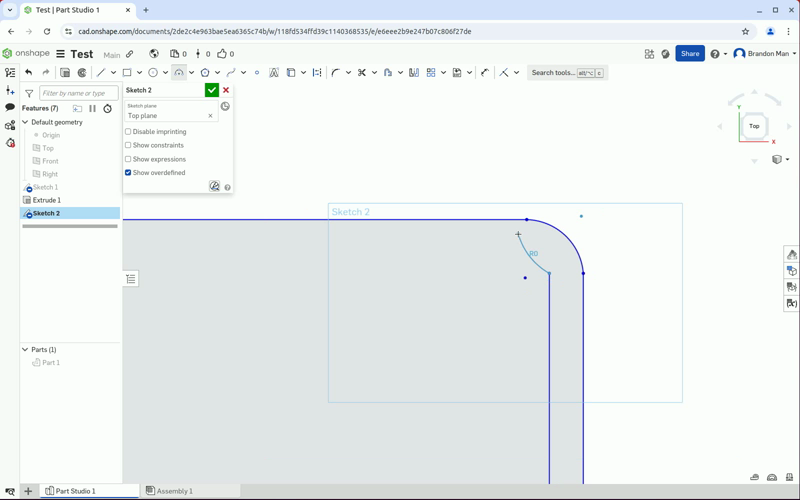
scroll(-6)
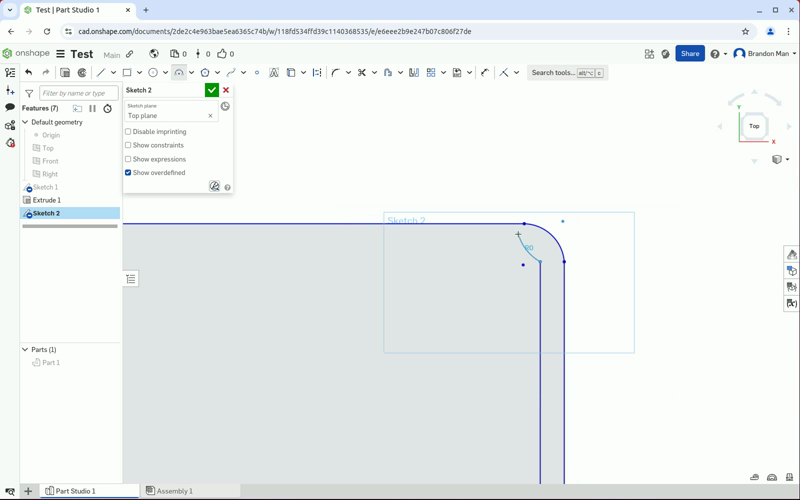
scroll(-6)
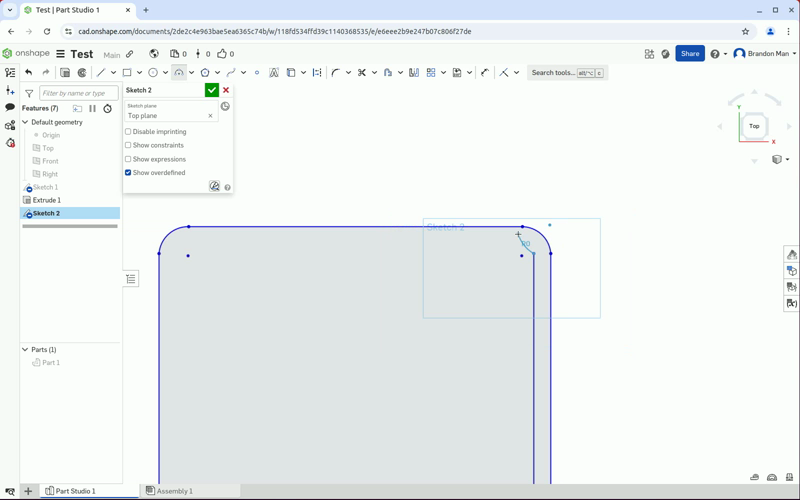
scroll(-6)
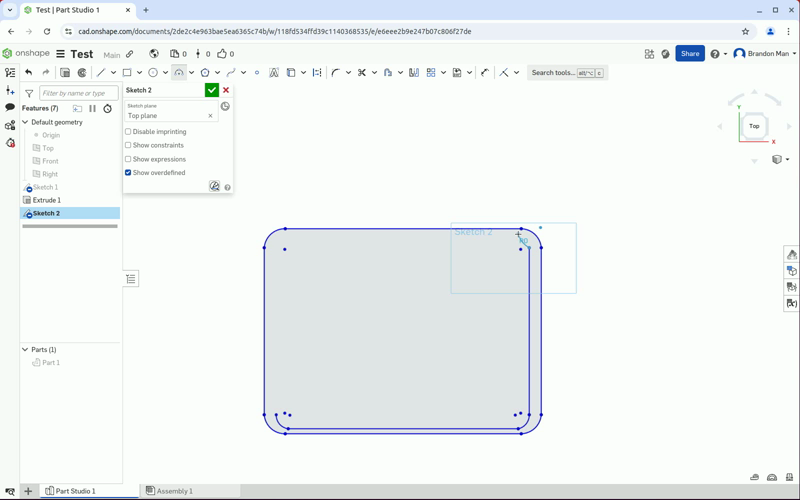
scroll(-6)
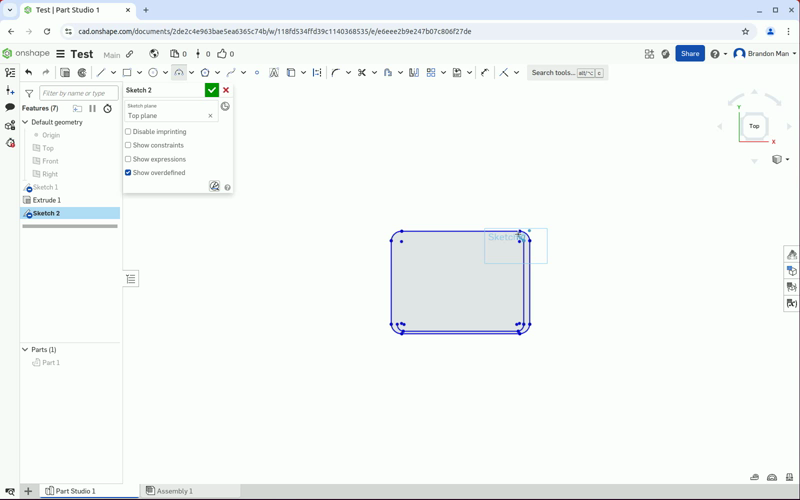
mouse_move(522, 236)
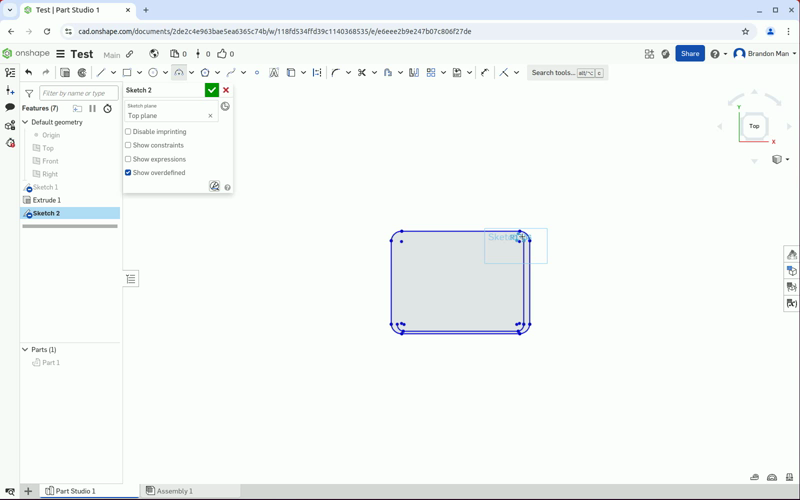
click(522, 236)
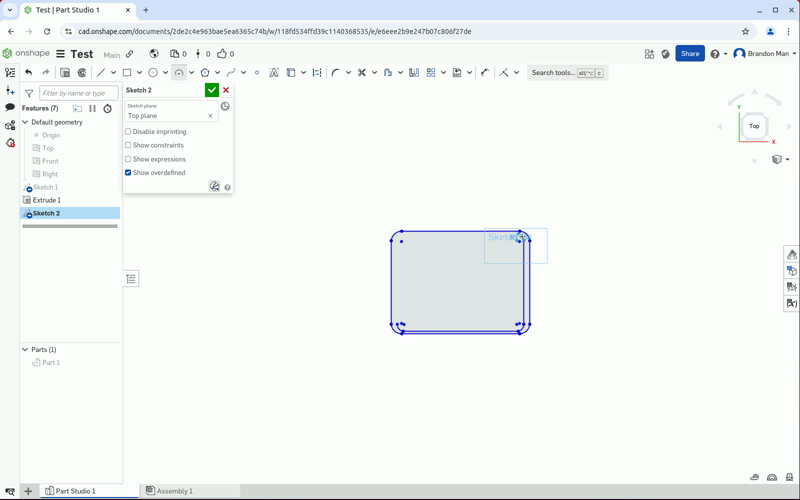
key_up(shift)
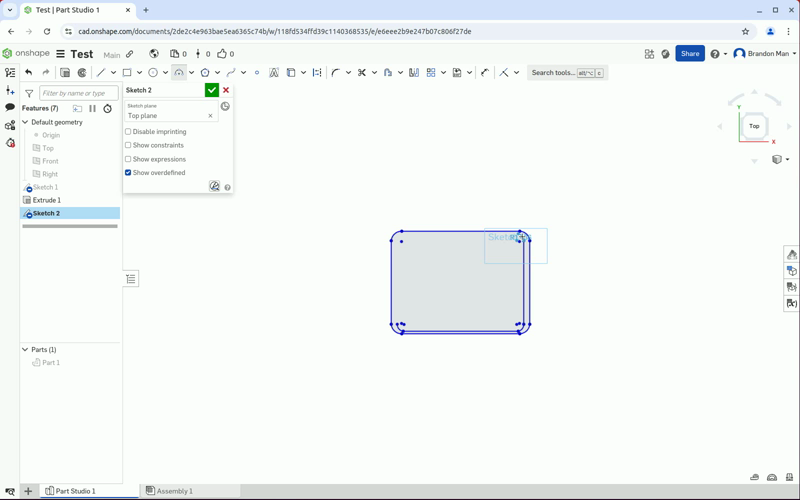
key(esc)
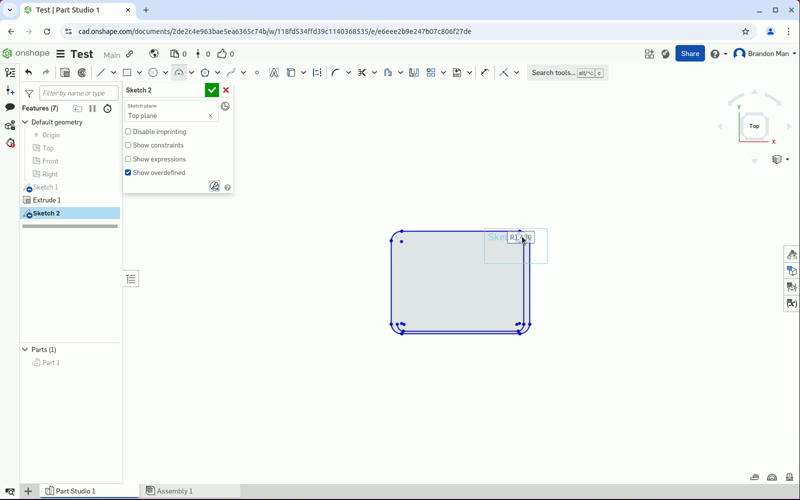
key(l)
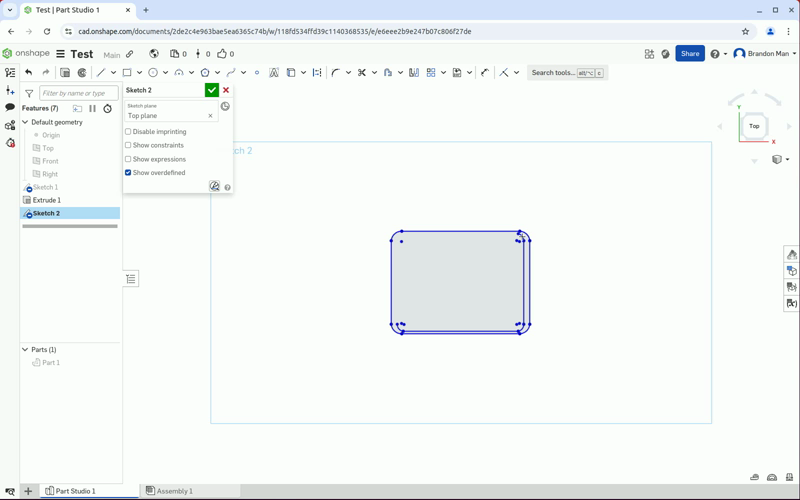
mouse_move(518, 233)
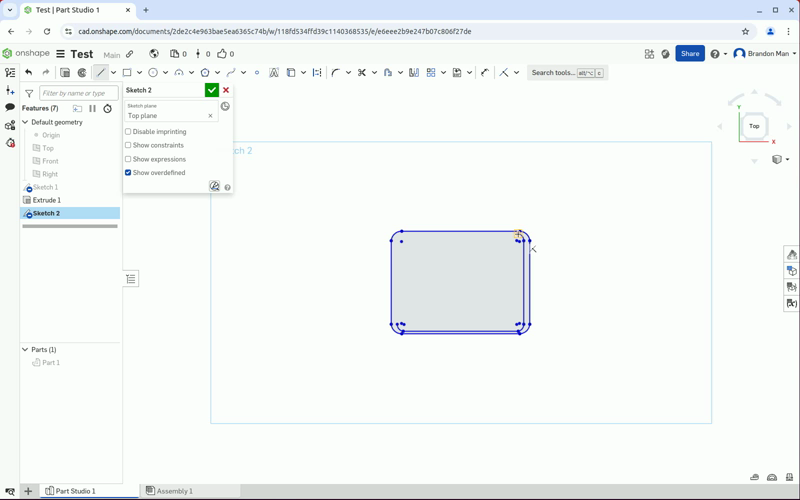
scroll(6)
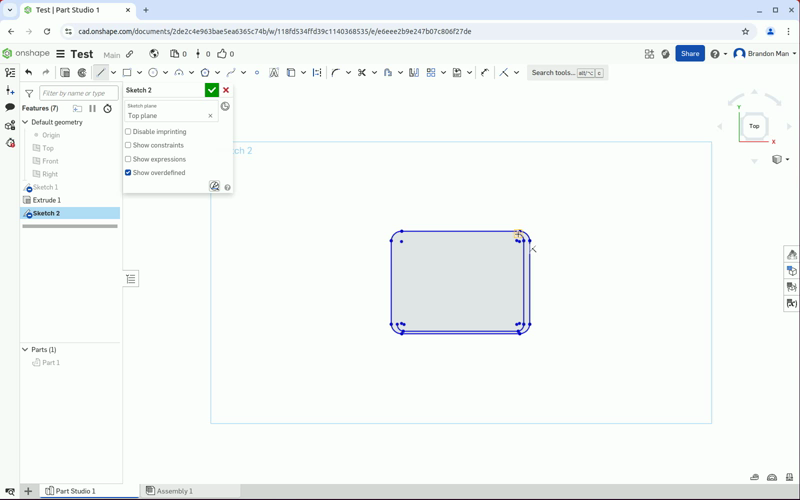
scroll(6)
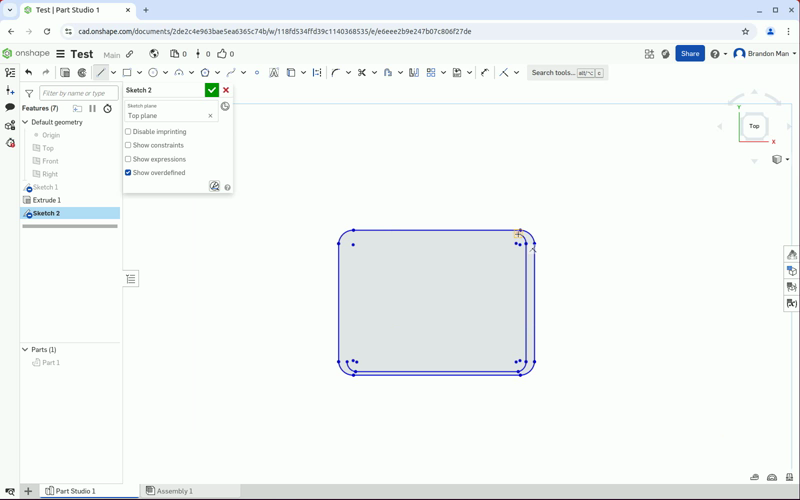
scroll(6)
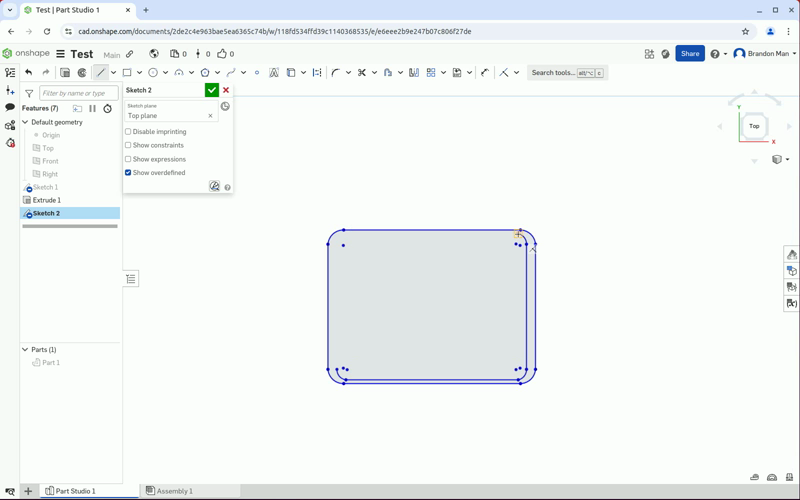
scroll(6)
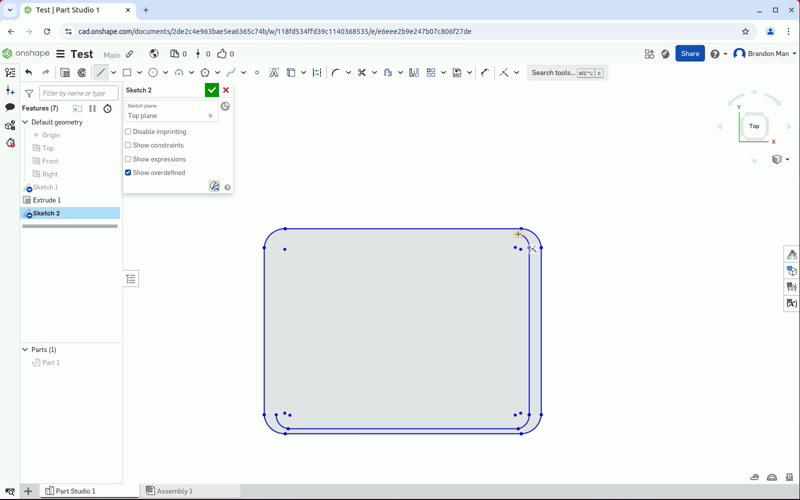
scroll(6)
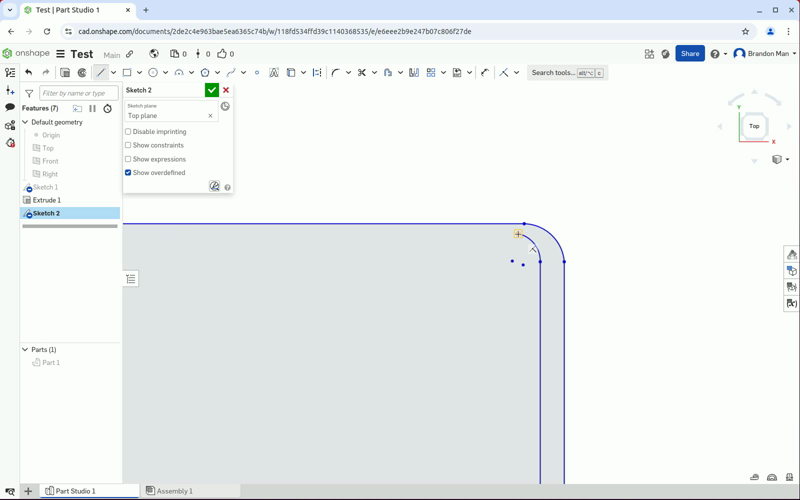
scroll(6)
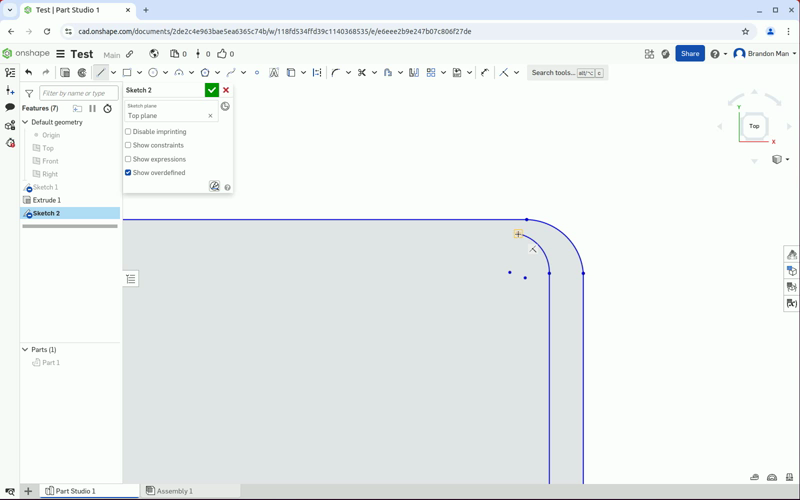
scroll(6)
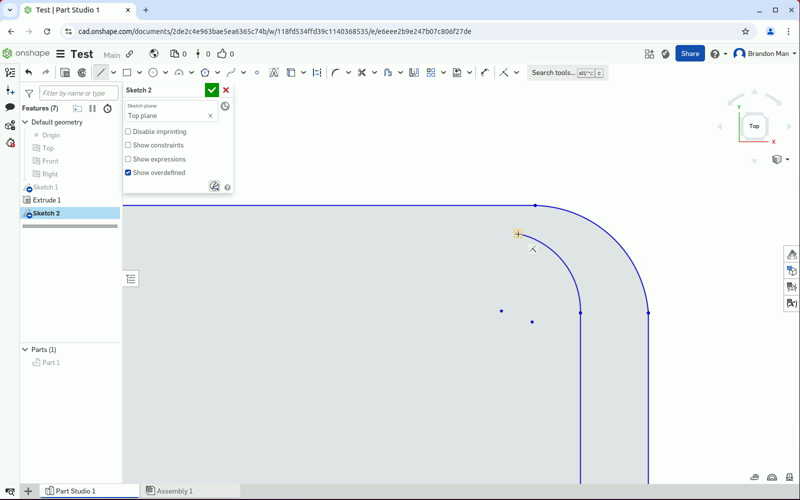
click(518, 233)
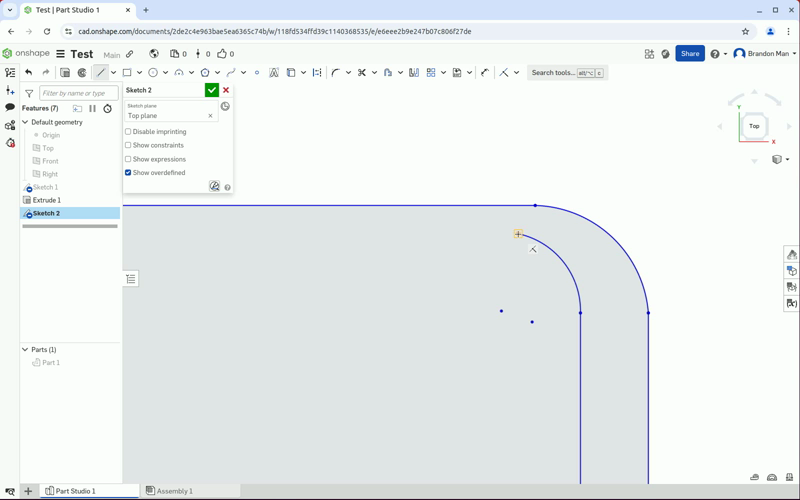
scroll(-6)
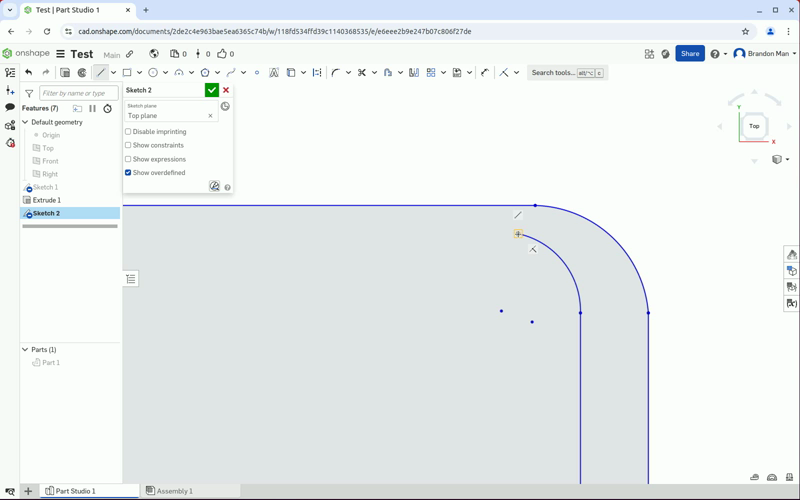
scroll(-6)
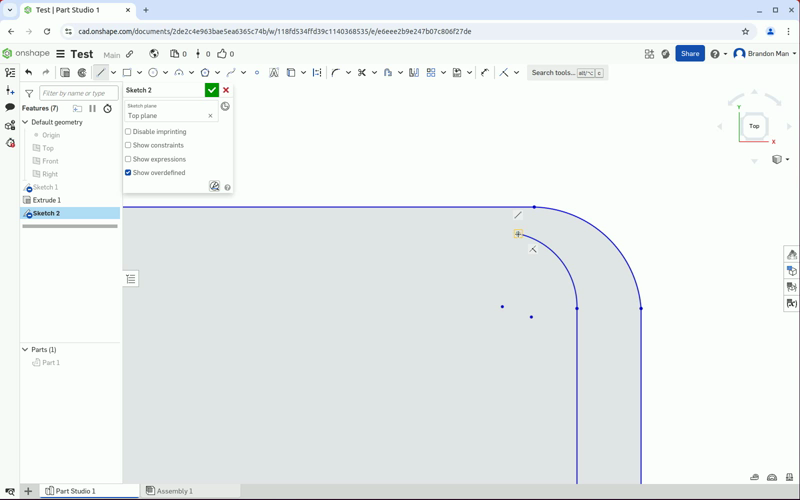
scroll(-6)
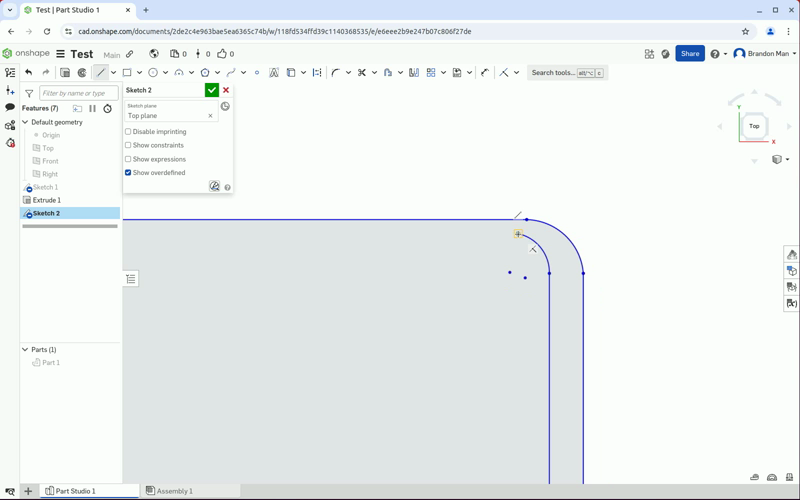
scroll(-6)
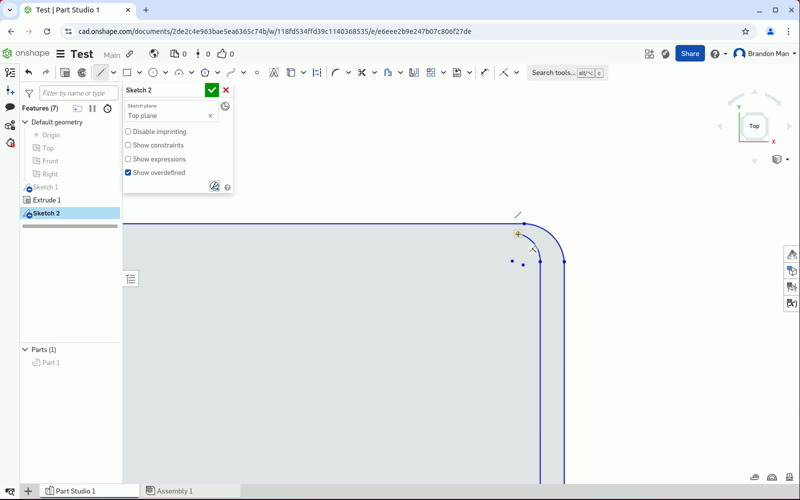
scroll(-6)
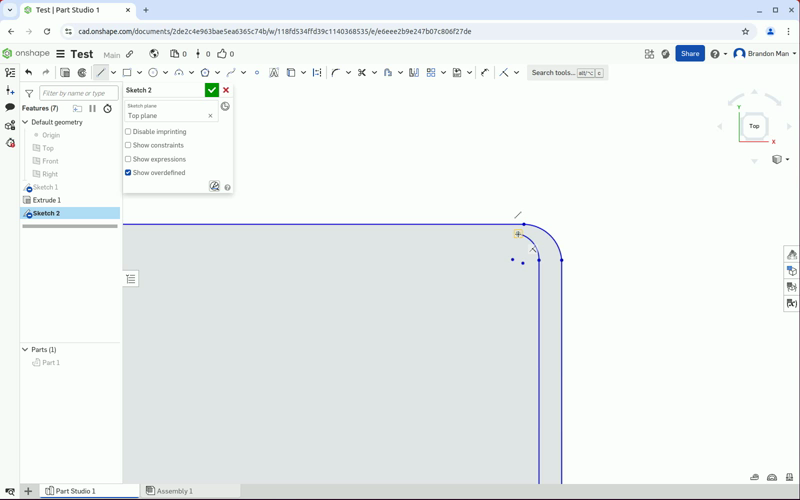
scroll(-6)
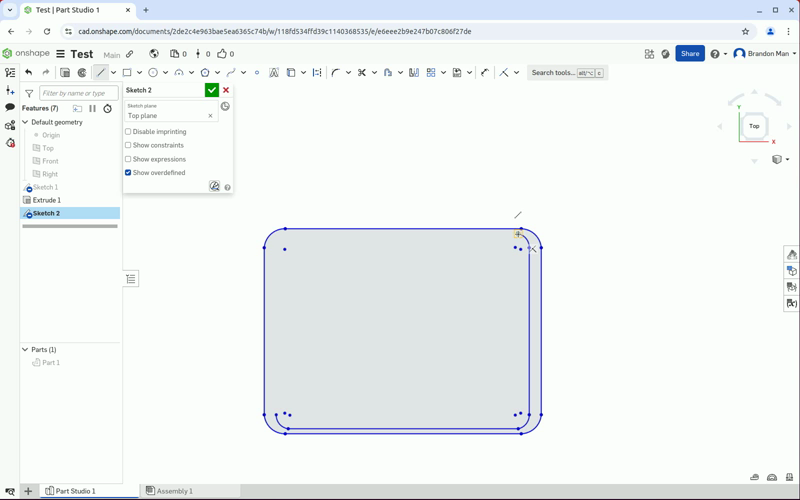
scroll(-6)
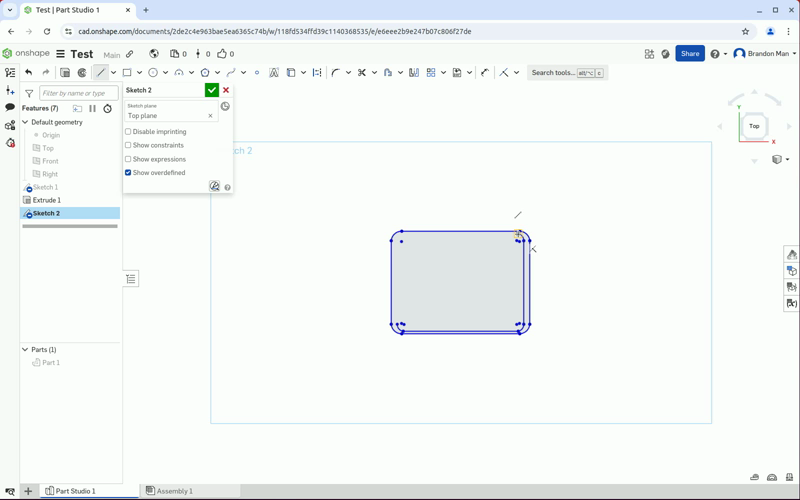
key_down(shift)
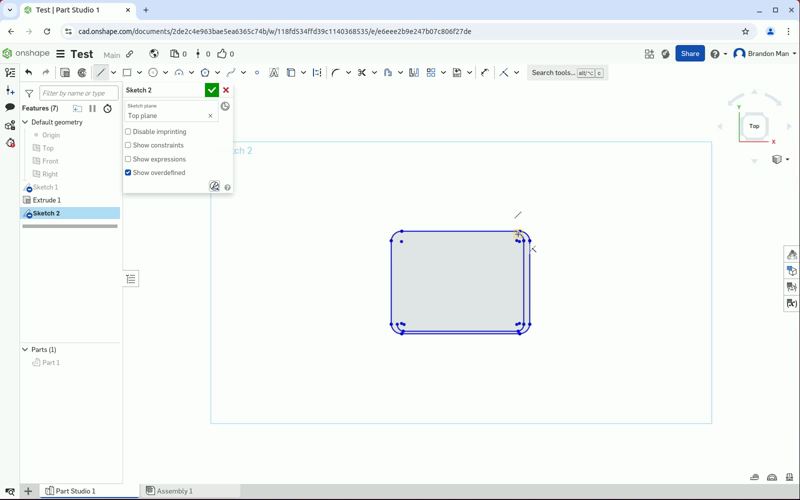
mouse_move(403, 233)
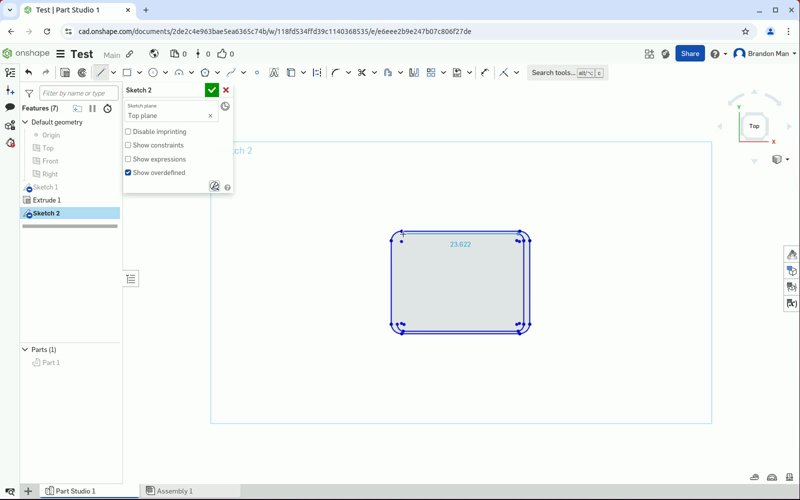
scroll(6)
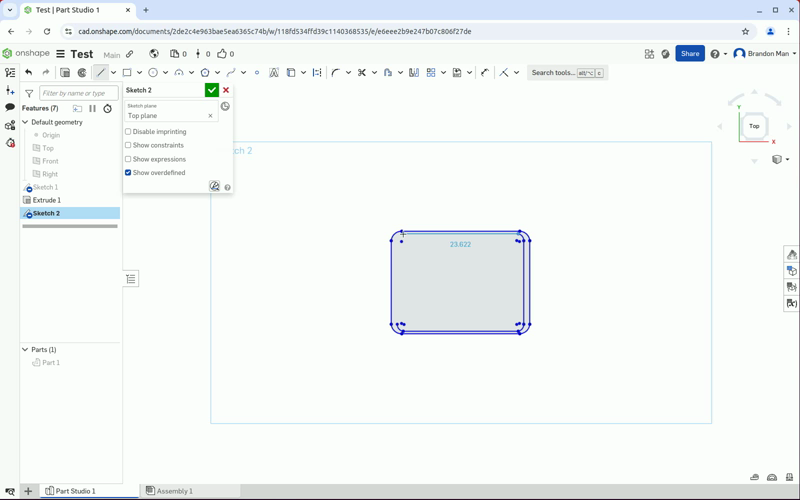
scroll(6)
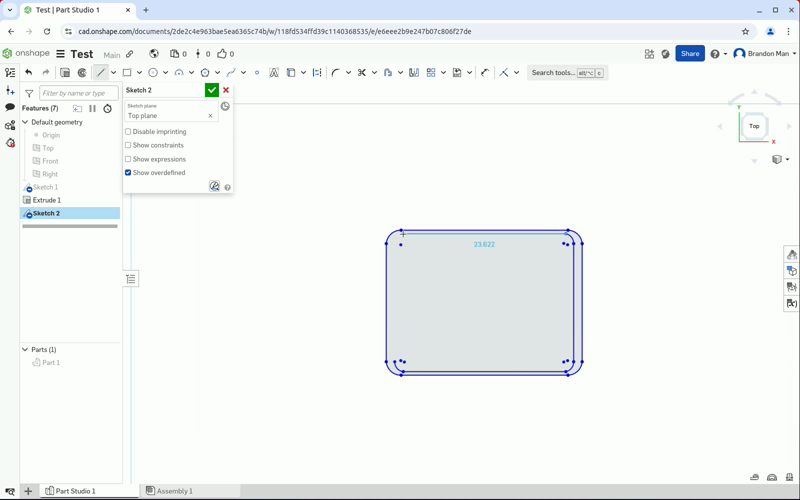
scroll(6)
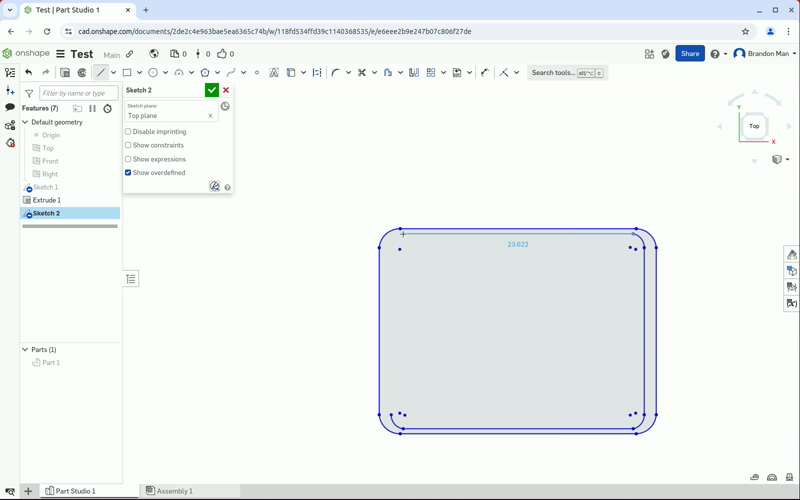
scroll(6)
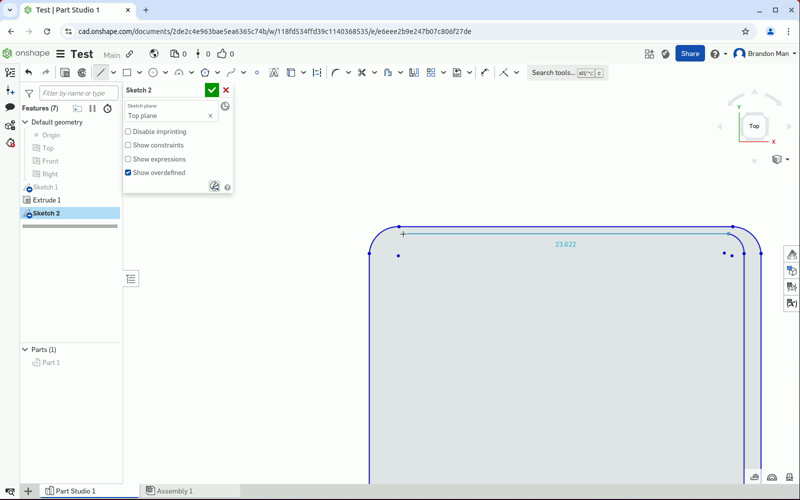
scroll(6)
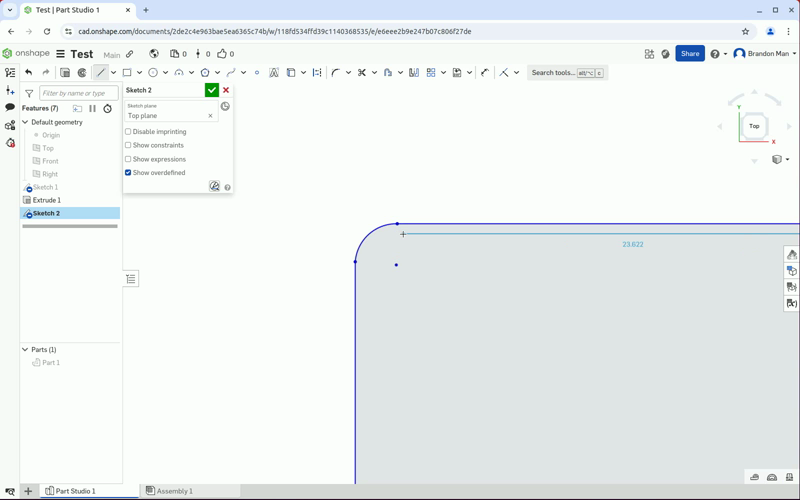
scroll(6)
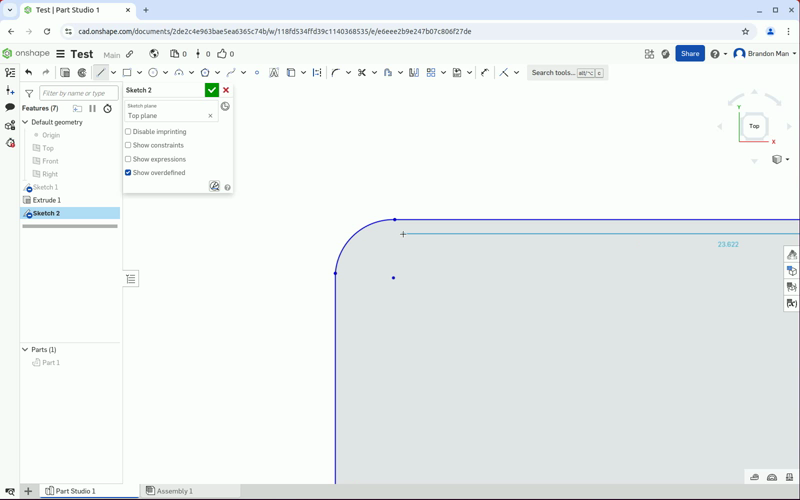
scroll(6)
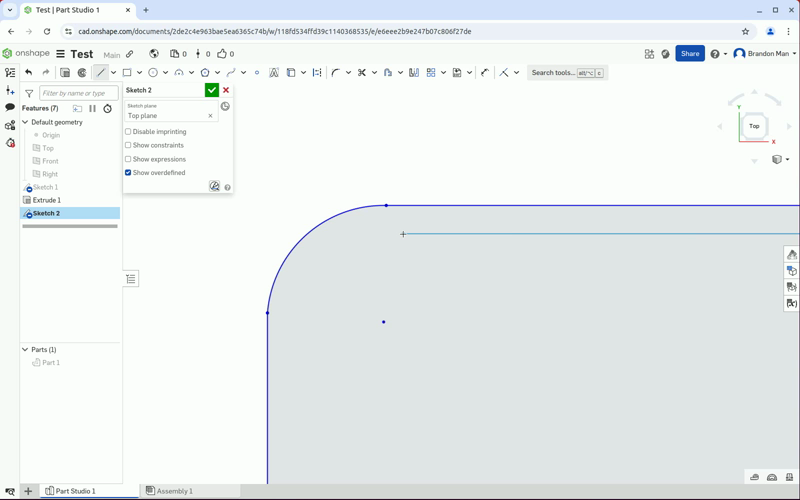
click(403, 233)
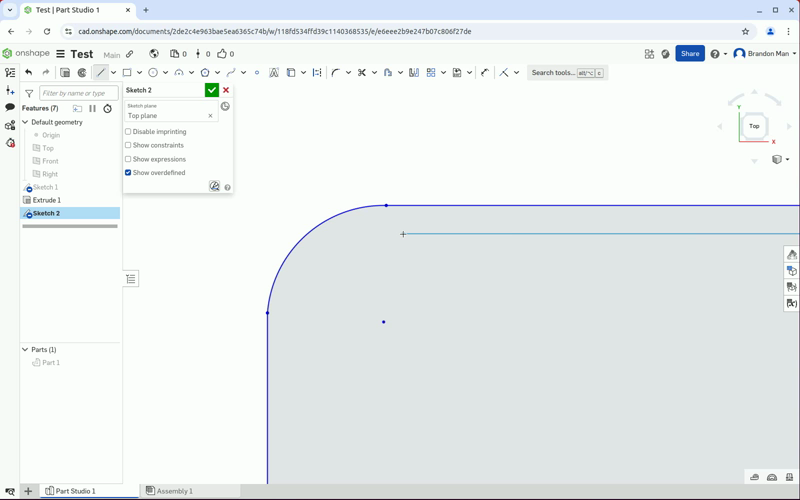
scroll(-6)
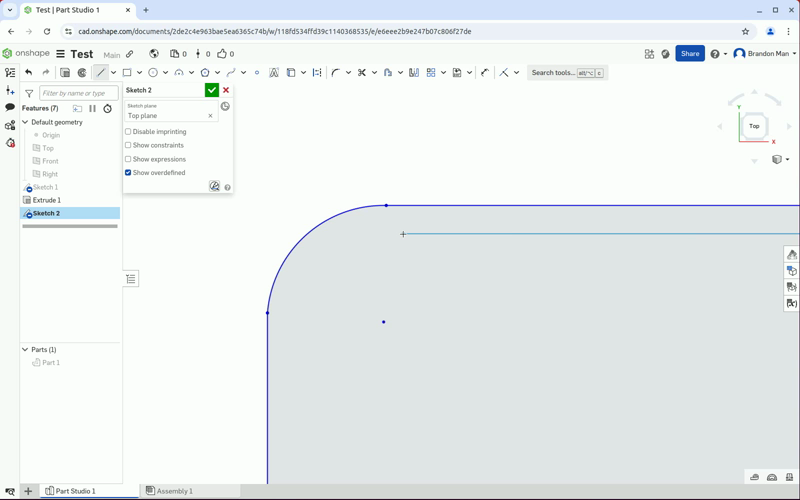
scroll(-6)
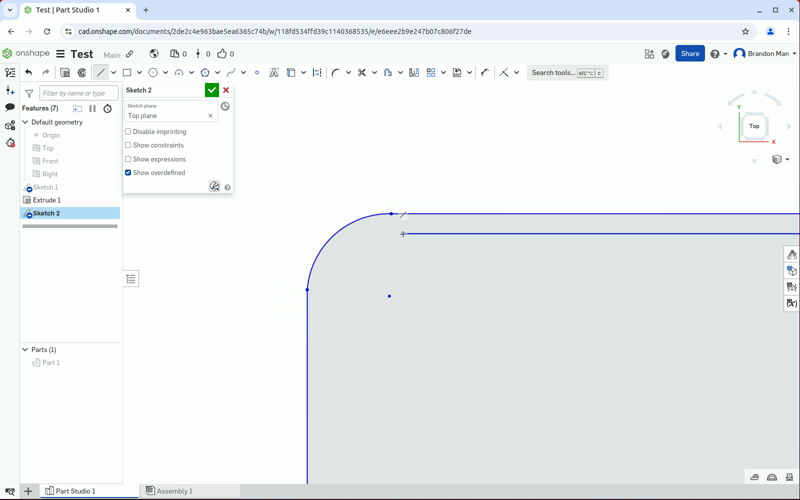
scroll(-6)
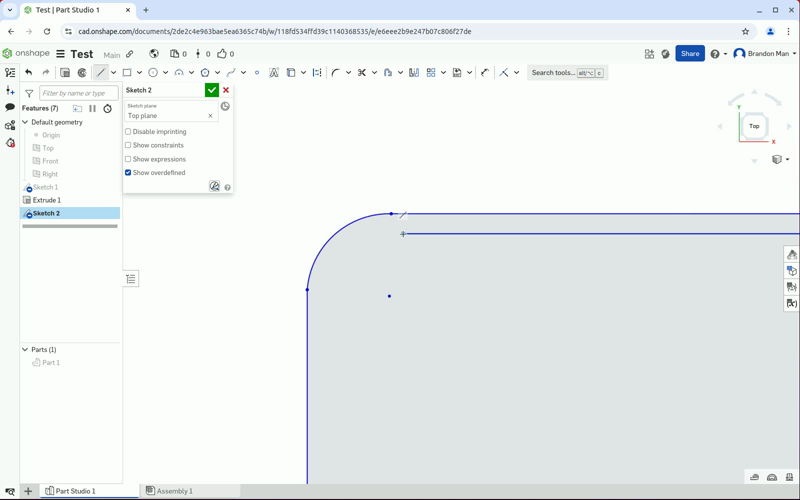
scroll(-6)
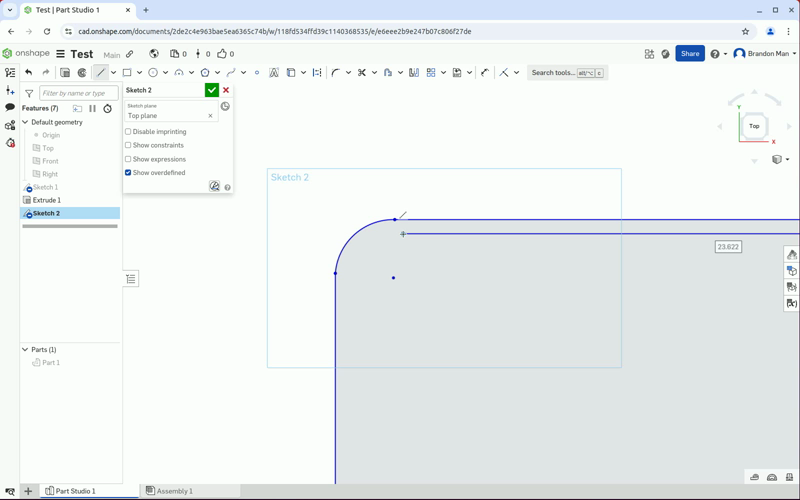
scroll(-6)
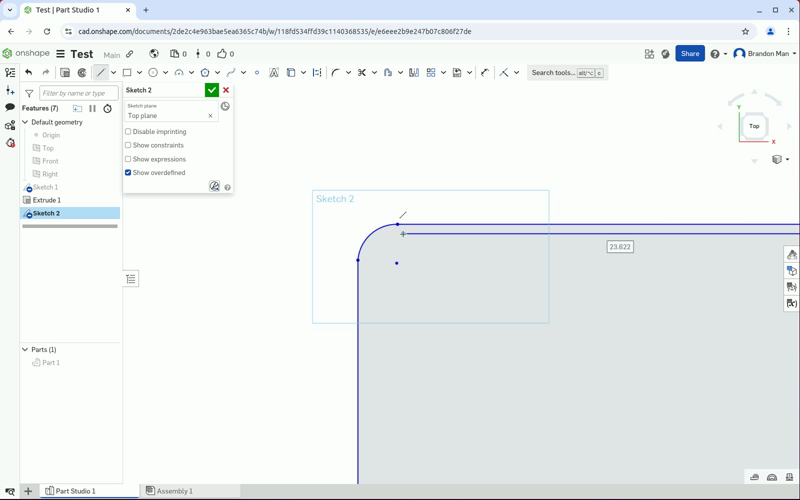
scroll(-6)
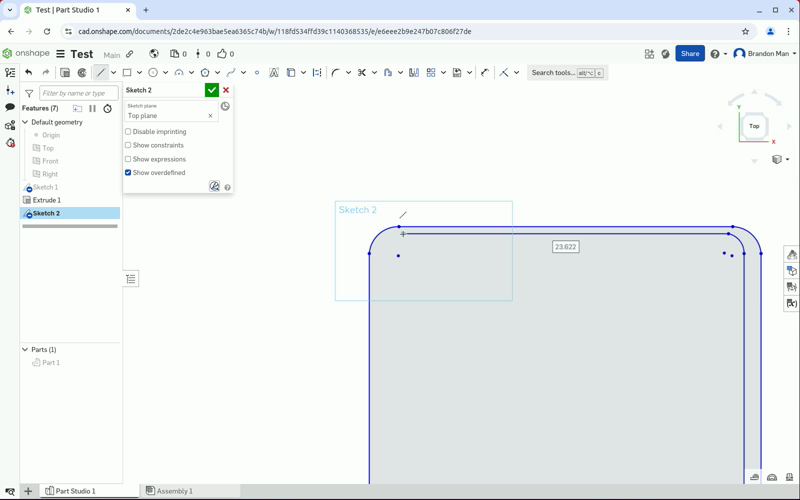
scroll(-6)
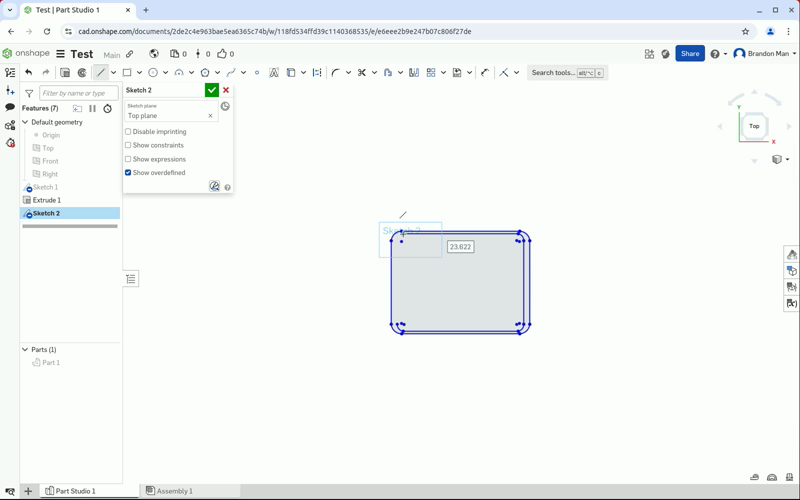
key_up(shift)
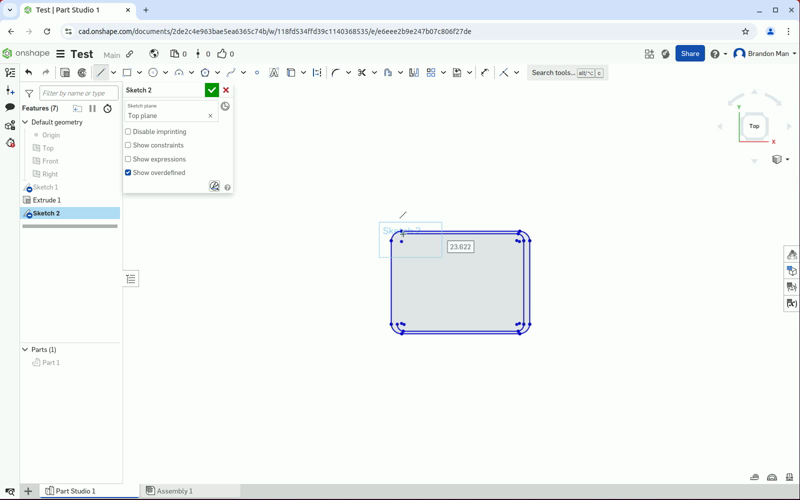
key(esc)
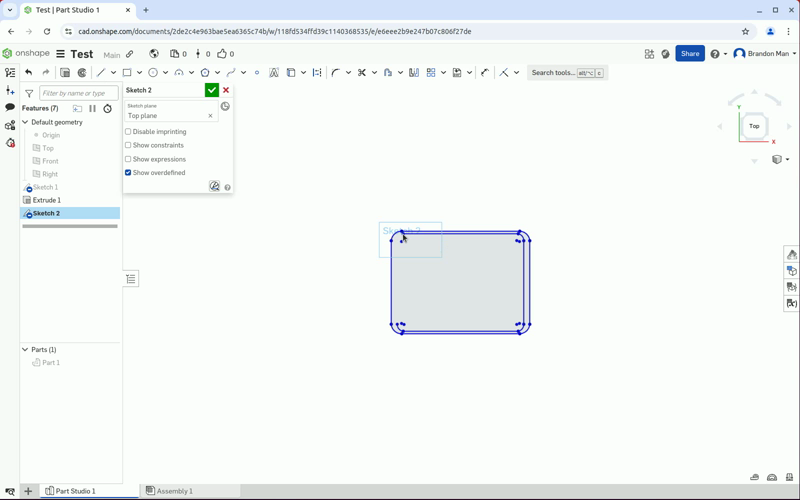
key(a)
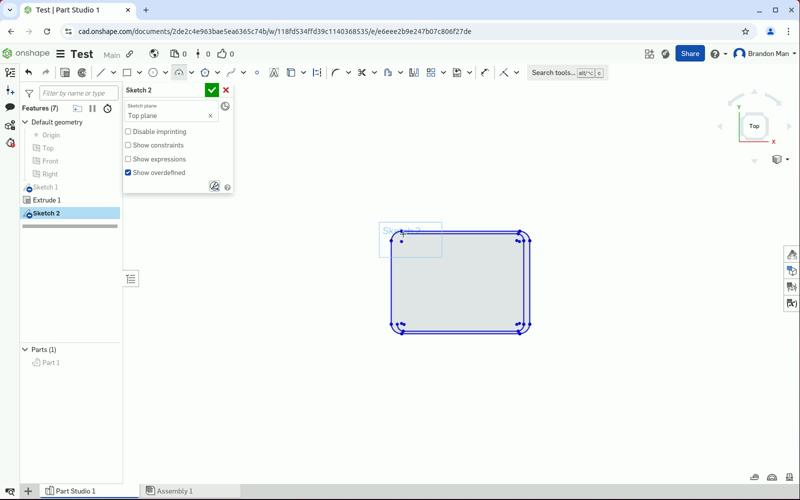
mouse_move(403, 233)
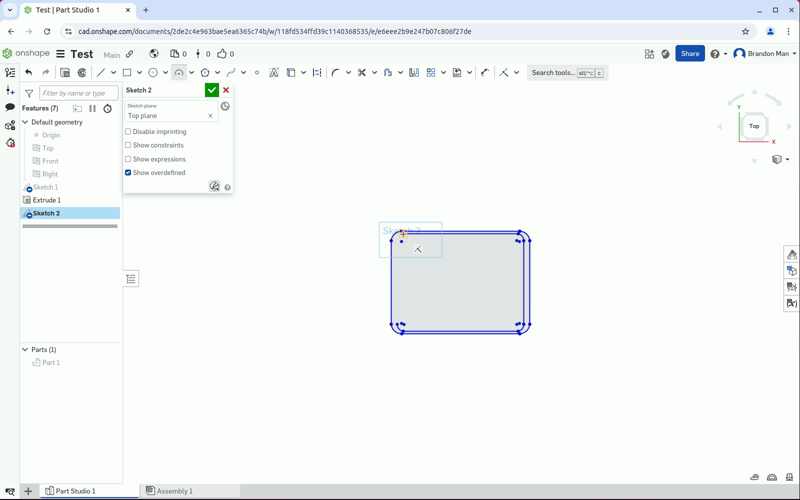
scroll(6)
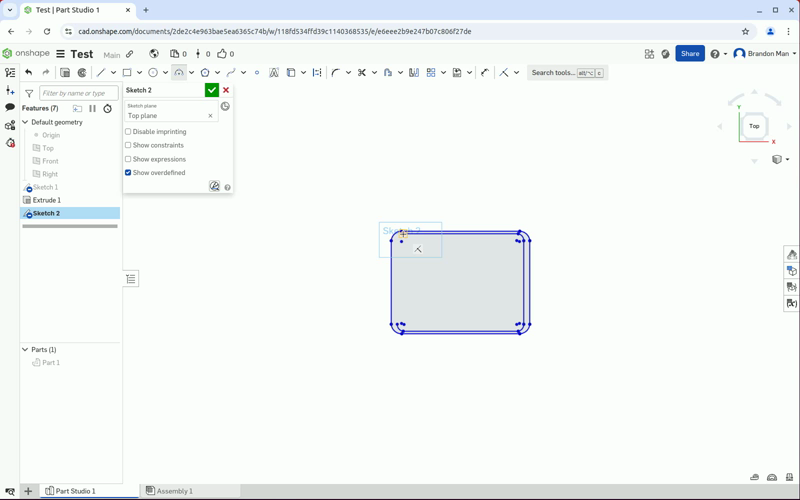
scroll(6)
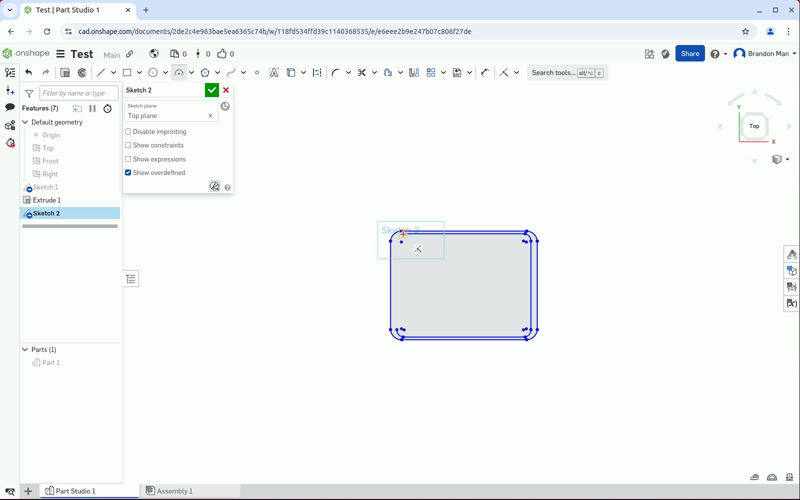
scroll(6)
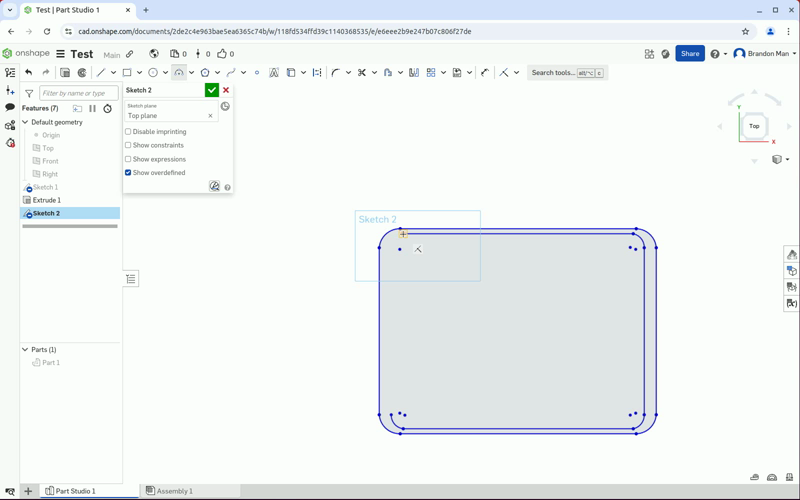
scroll(6)
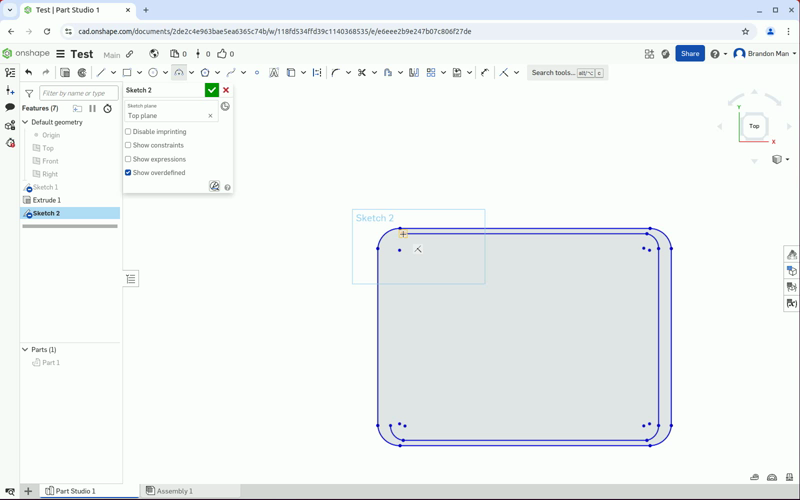
scroll(6)
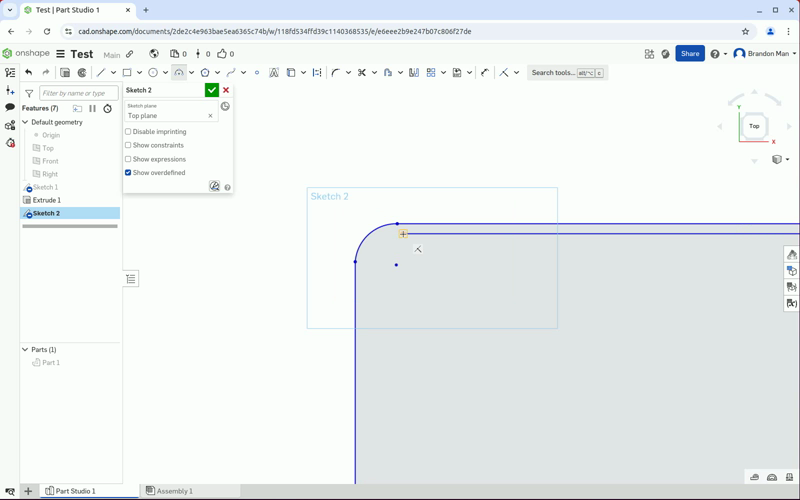
scroll(6)
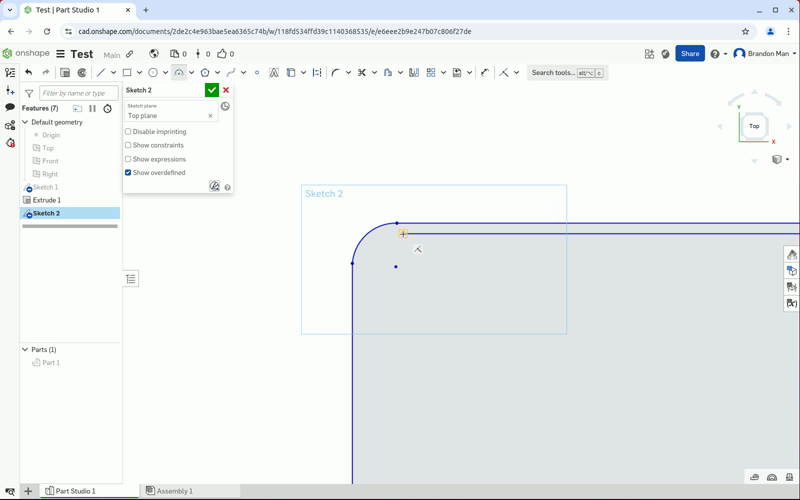
scroll(6)
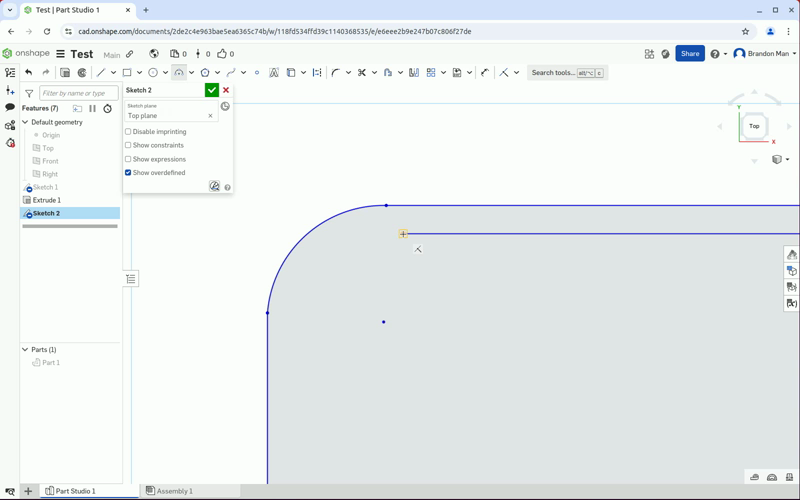
click(403, 233)
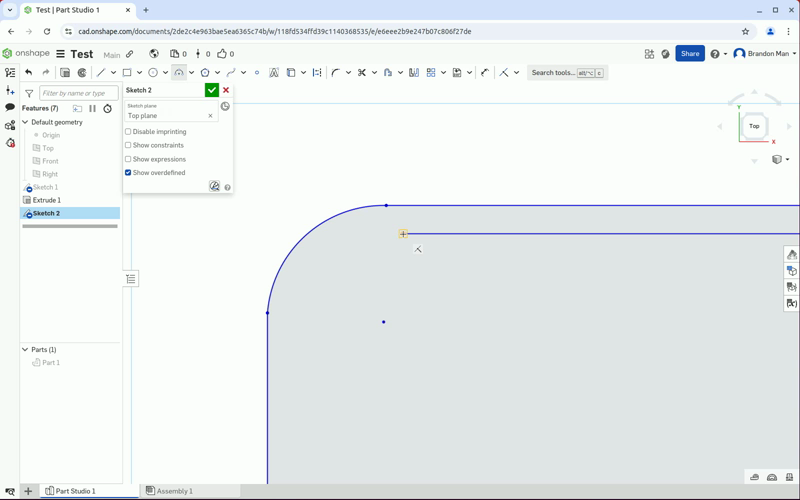
scroll(-6)
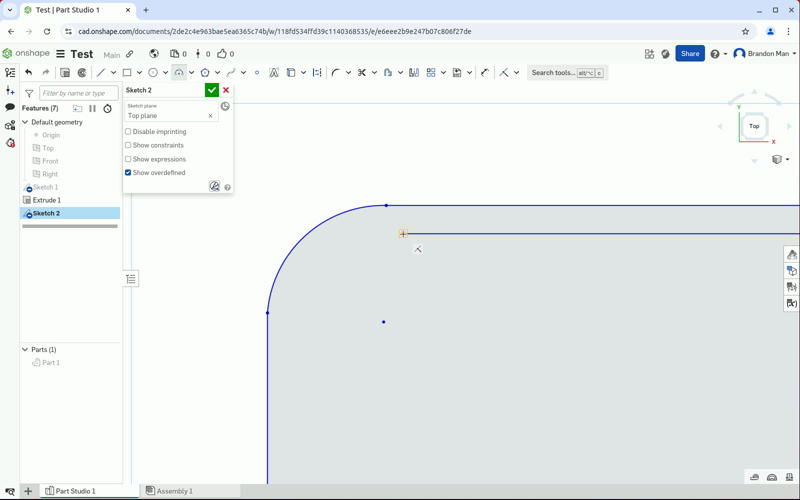
scroll(-6)
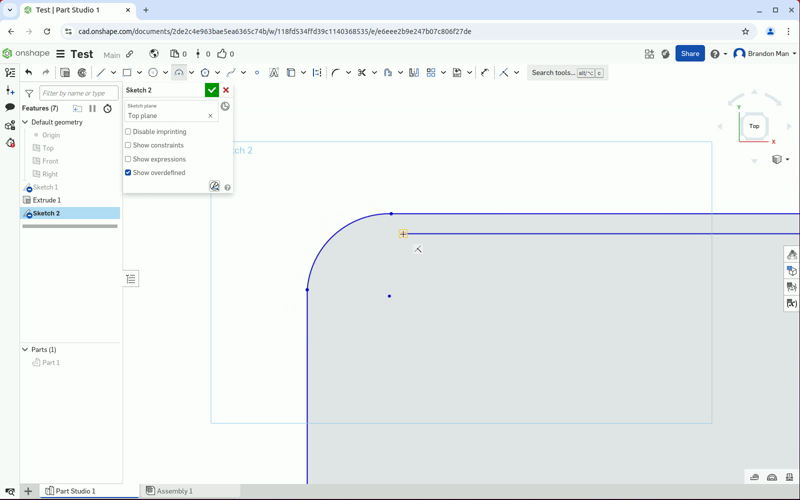
scroll(-6)
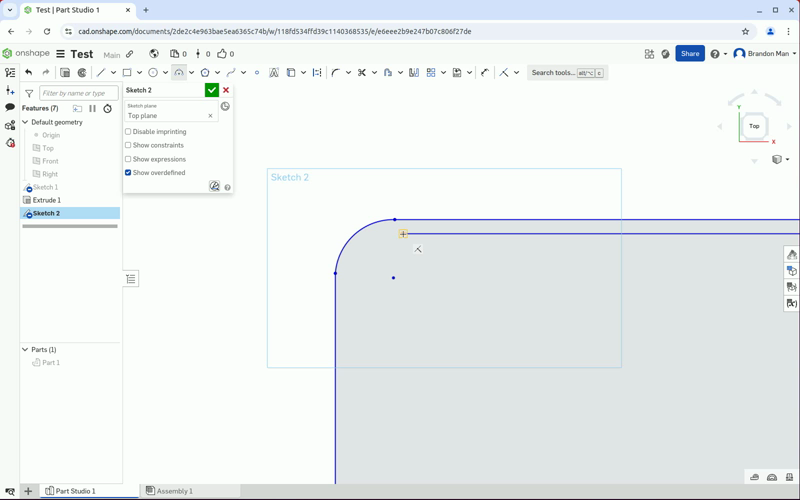
scroll(-6)
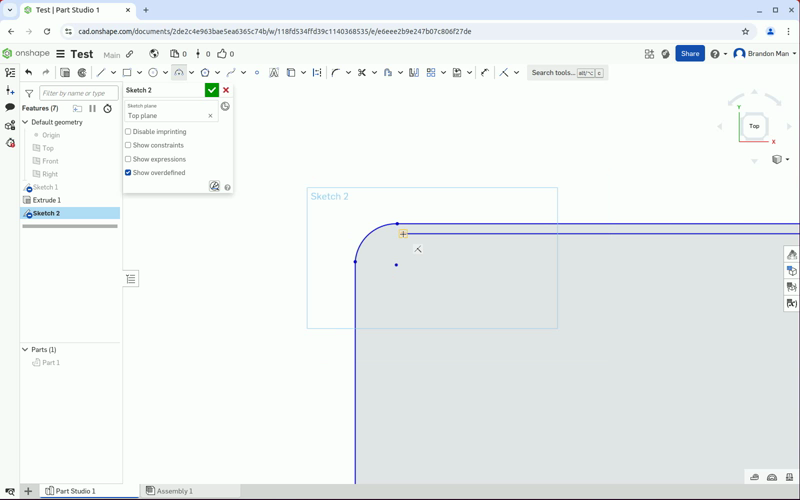
scroll(-6)
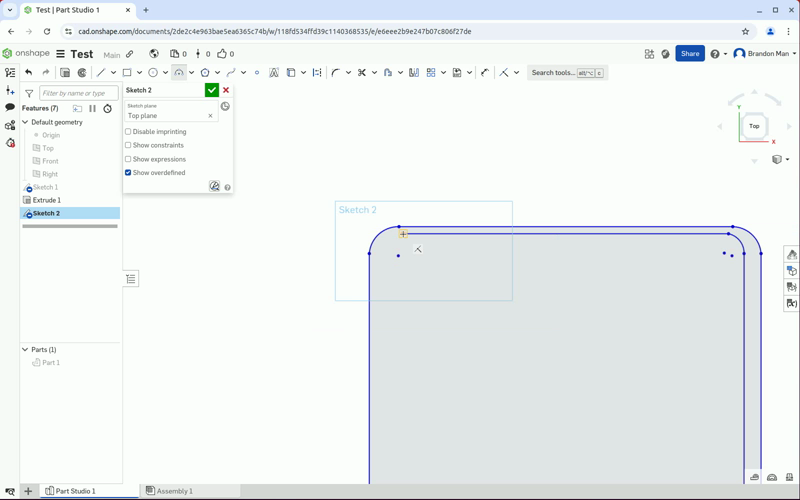
scroll(-6)
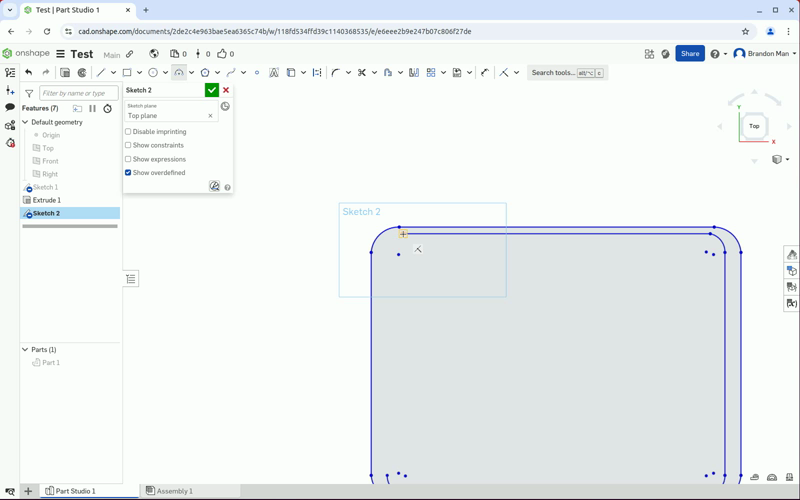
scroll(-6)
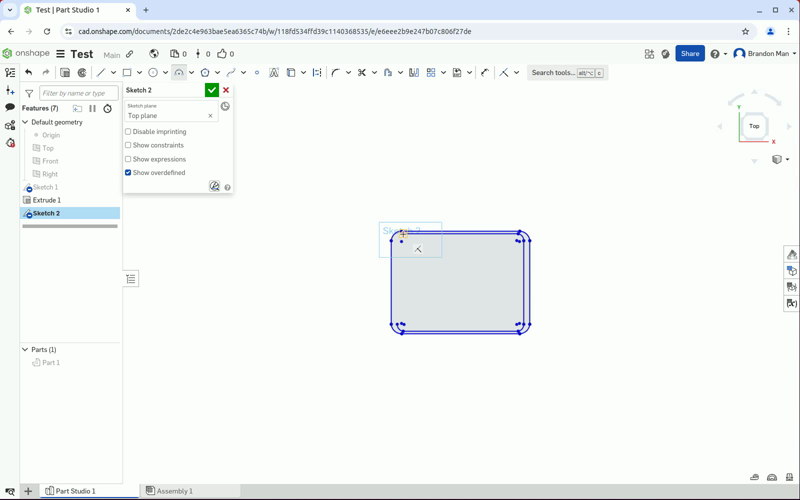
key_down(shift)
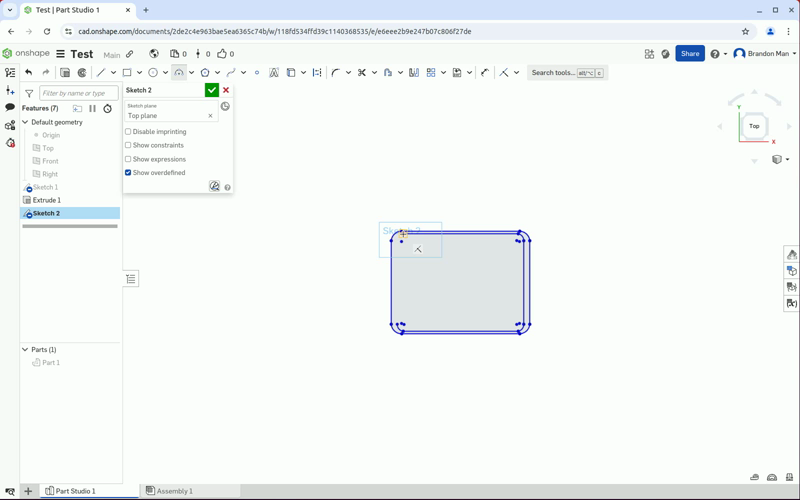
mouse_move(397, 240)
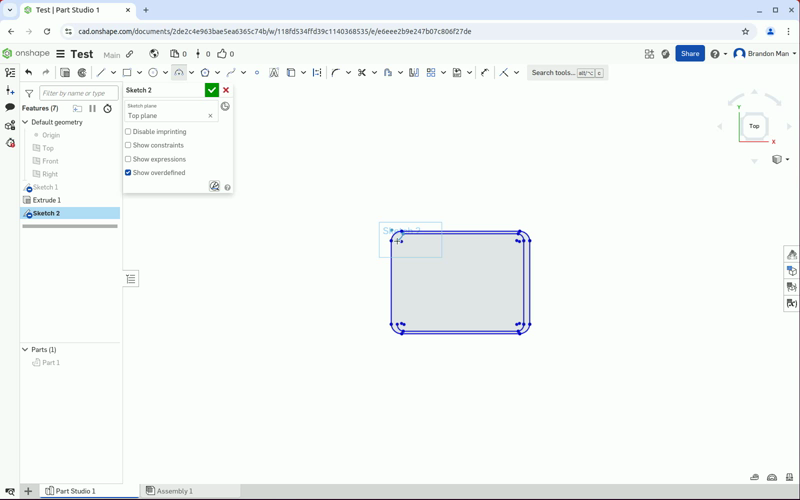
scroll(6)
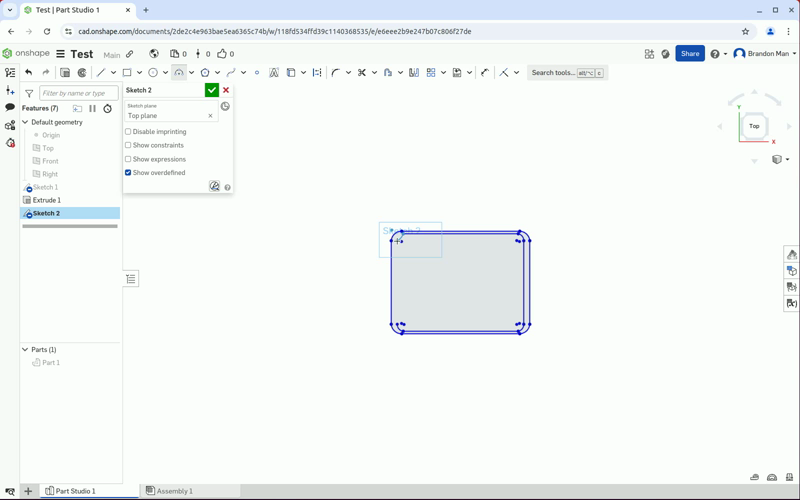
scroll(6)
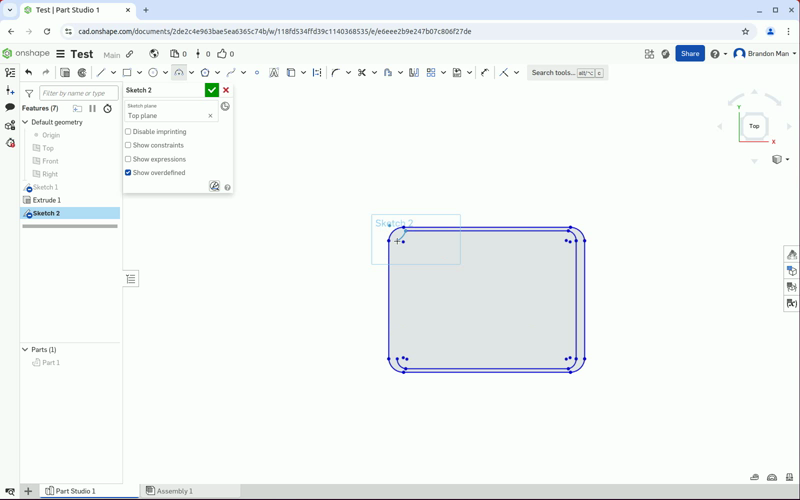
scroll(6)
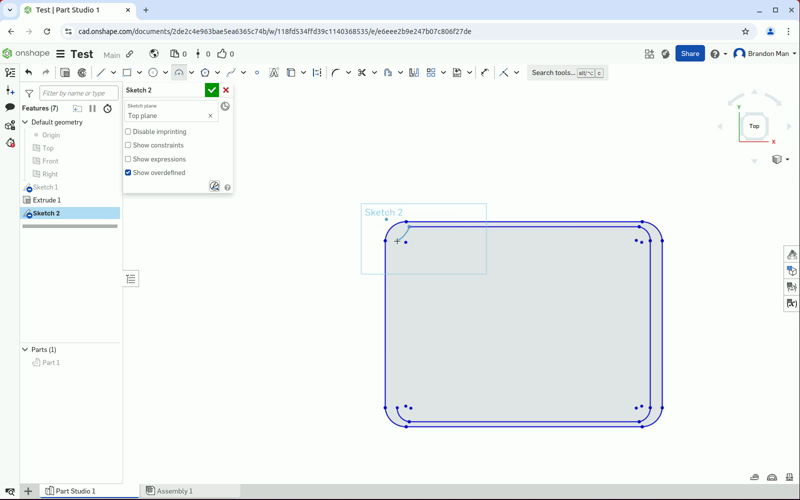
scroll(6)
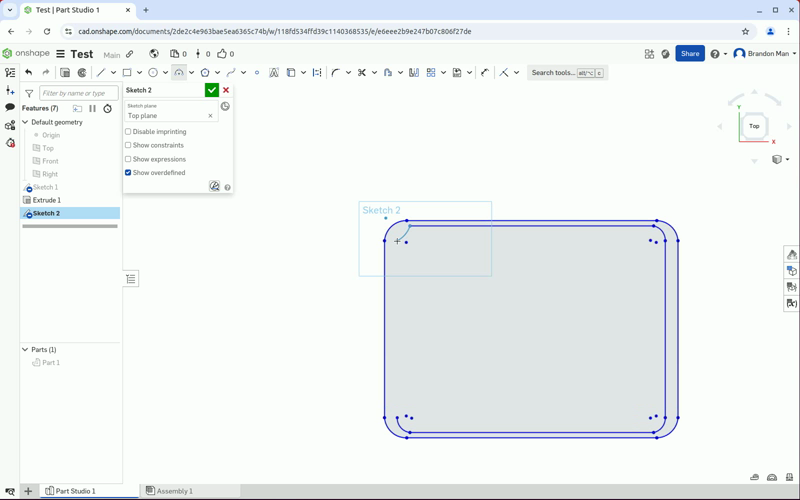
scroll(6)
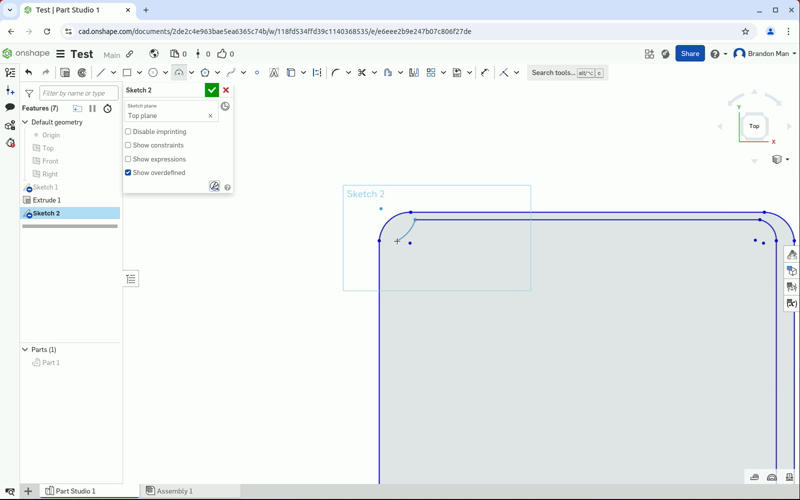
scroll(6)
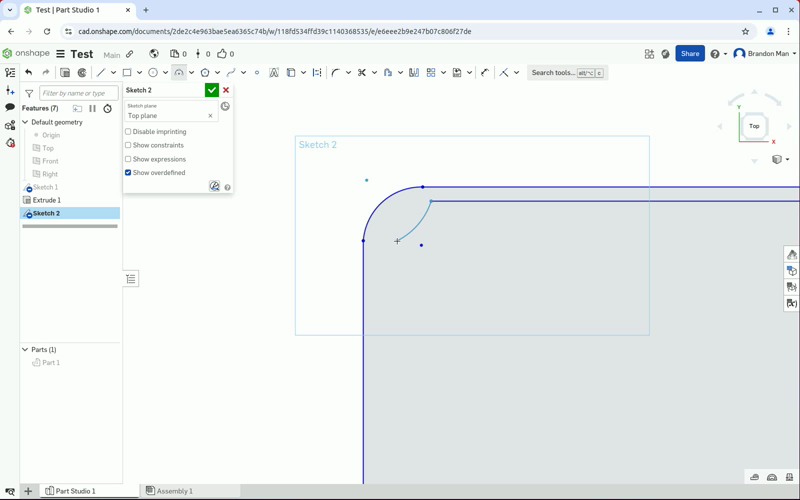
scroll(6)
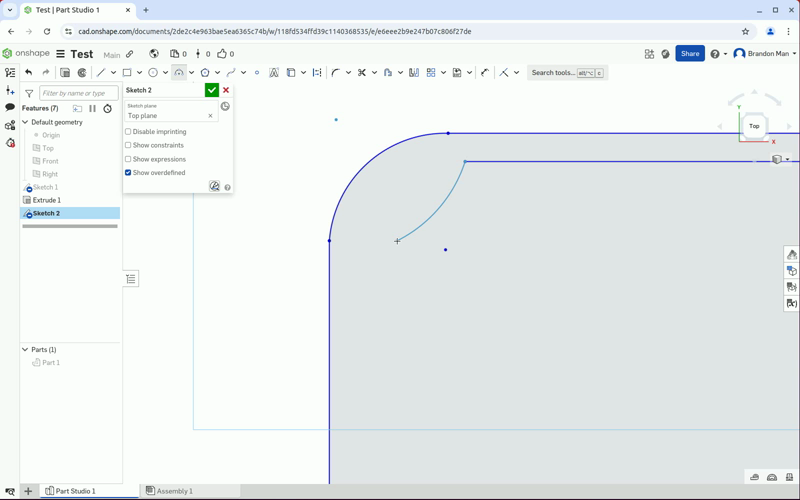
click(397, 240)
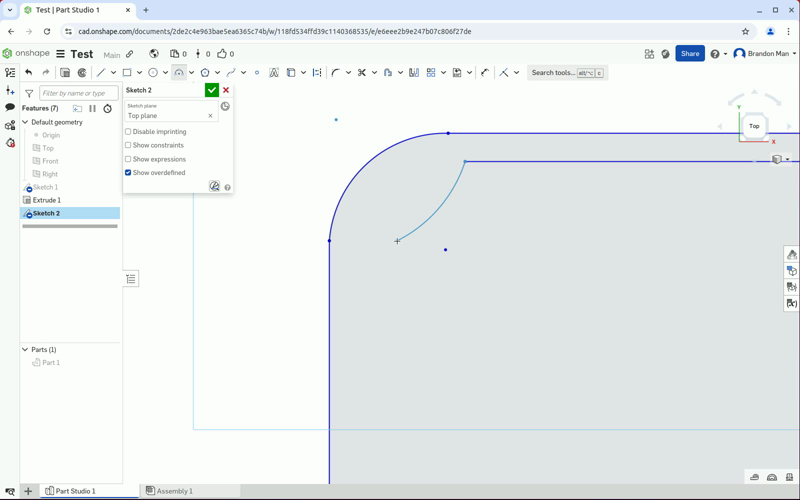
scroll(-6)
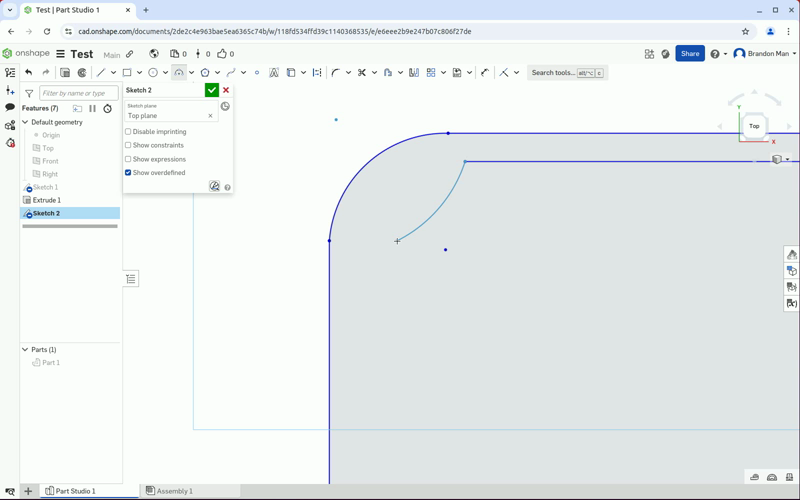
scroll(-6)
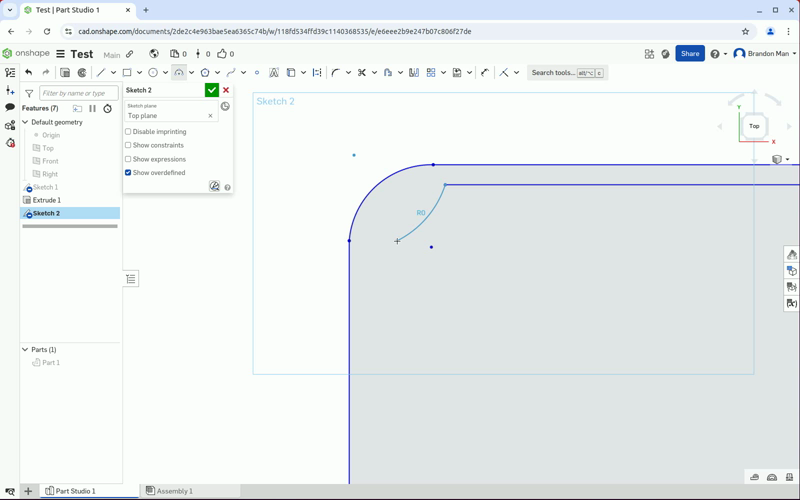
scroll(-6)
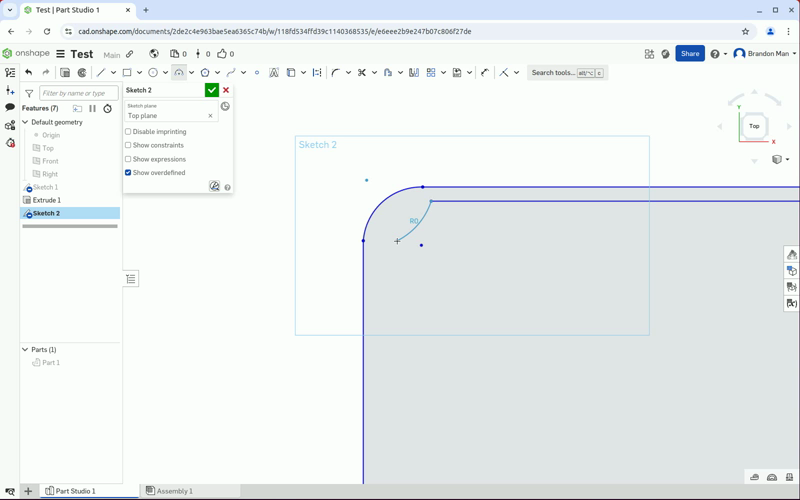
scroll(-6)
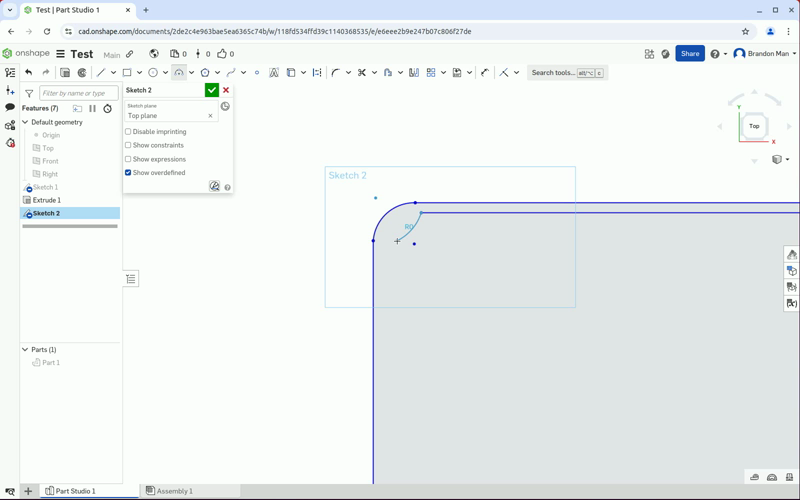
scroll(-6)
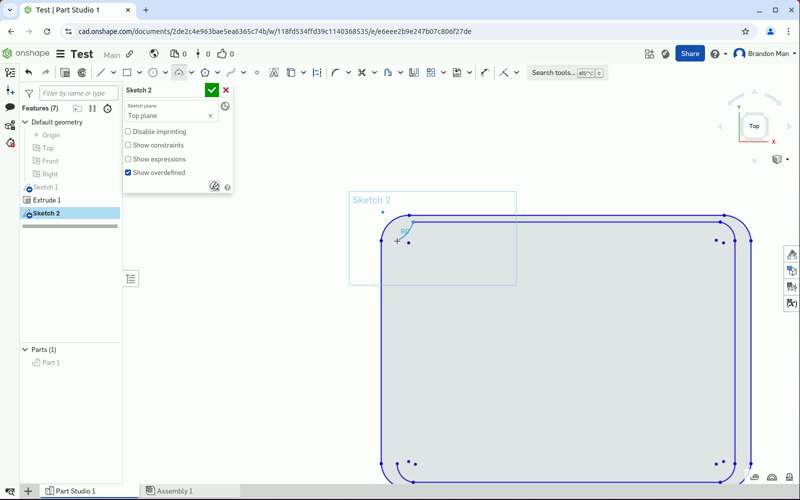
scroll(-6)
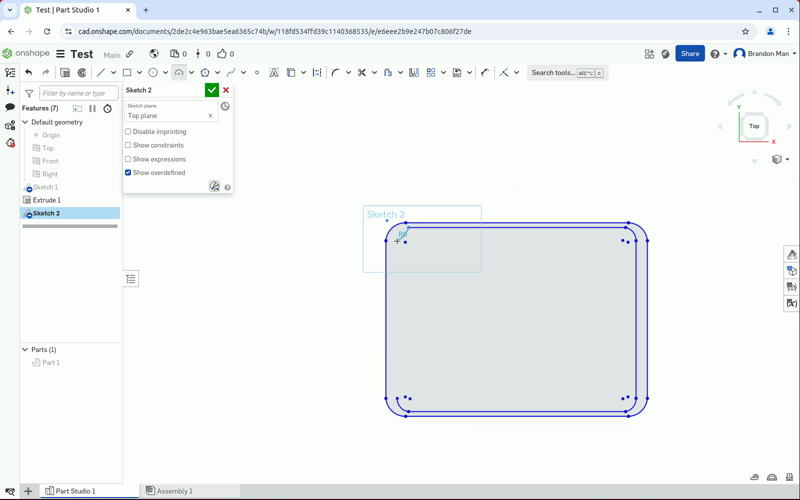
scroll(-6)
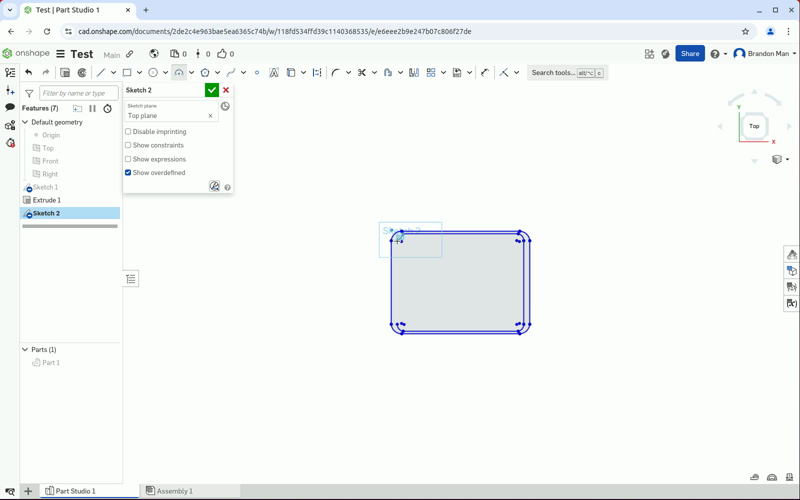
mouse_move(398, 236)
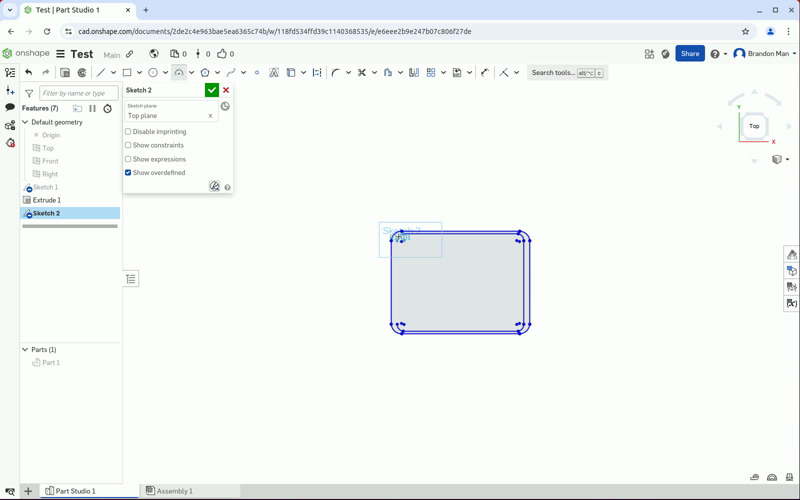
click(398, 236)
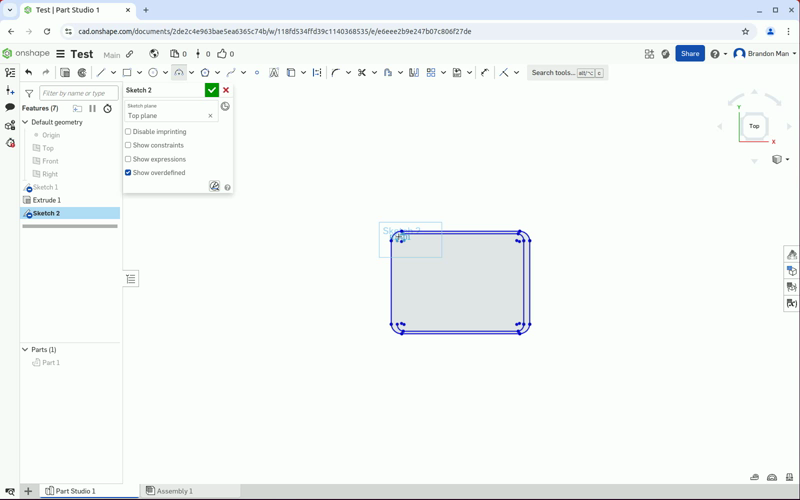
key_up(shift)
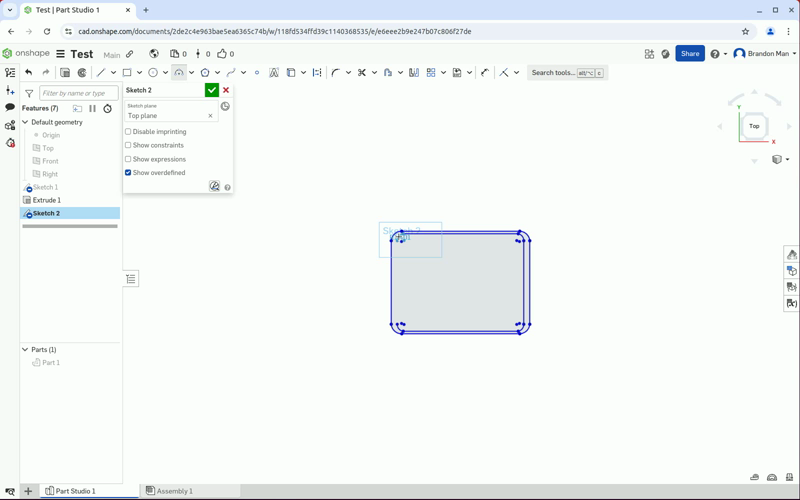
key(esc)
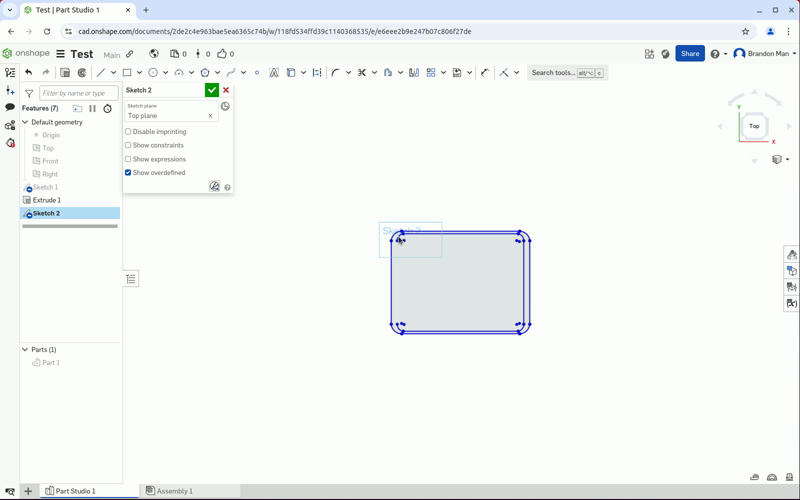
key(l)
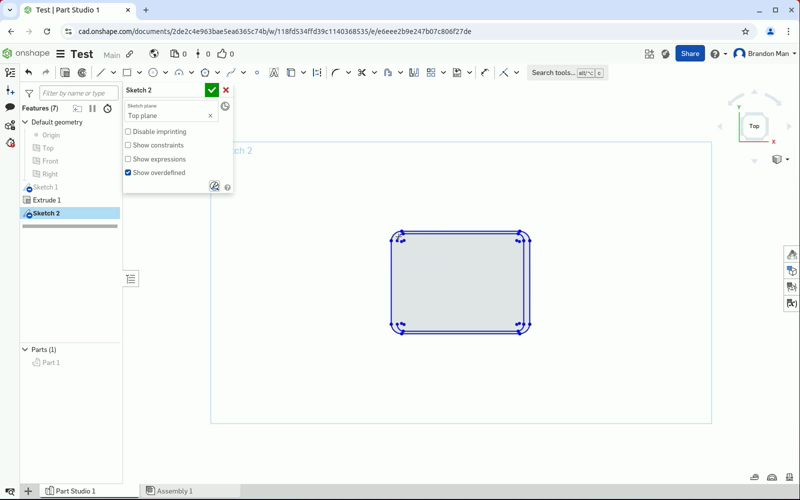
mouse_move(397, 240)
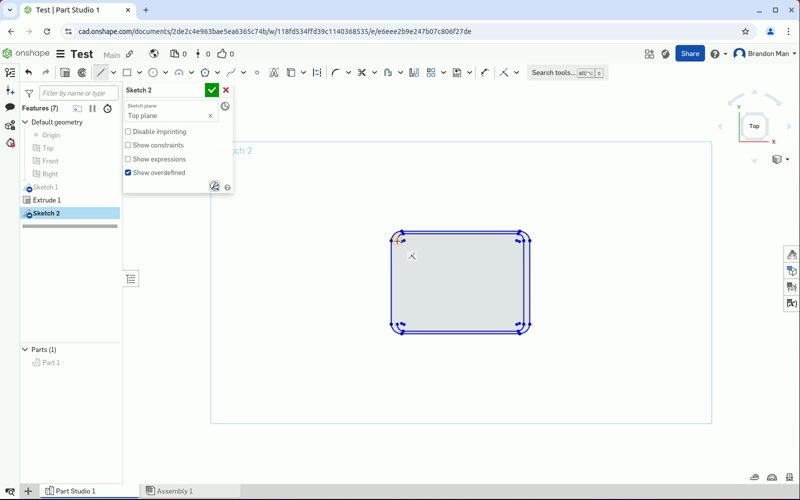
scroll(6)
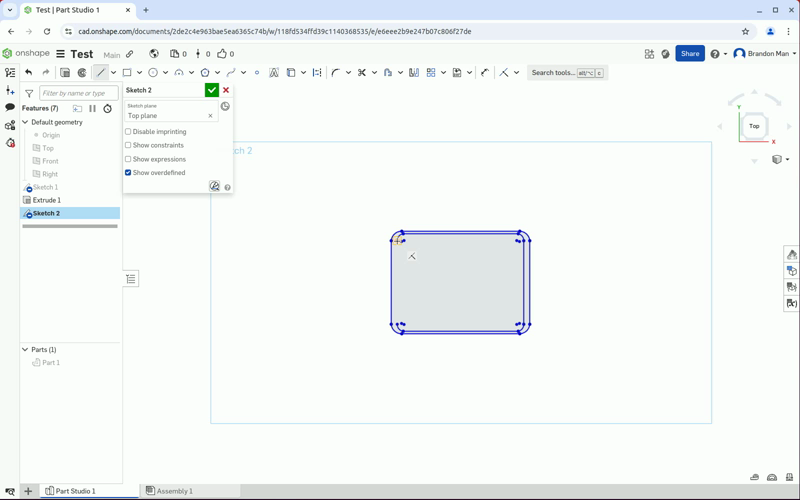
scroll(6)
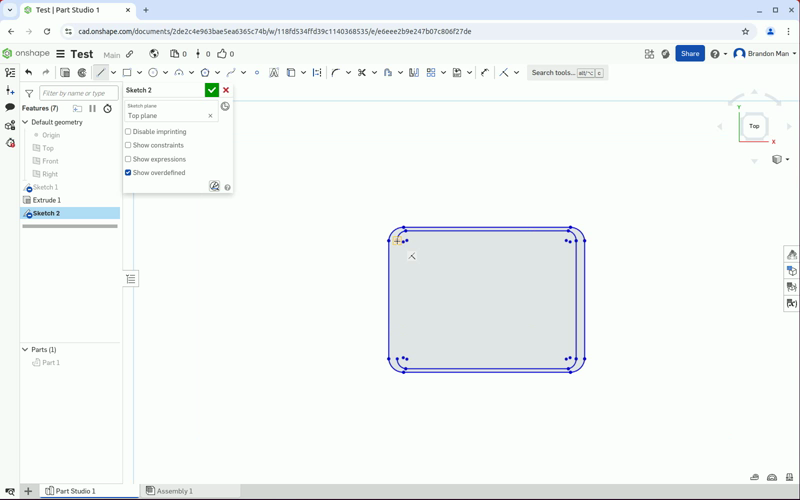
scroll(6)
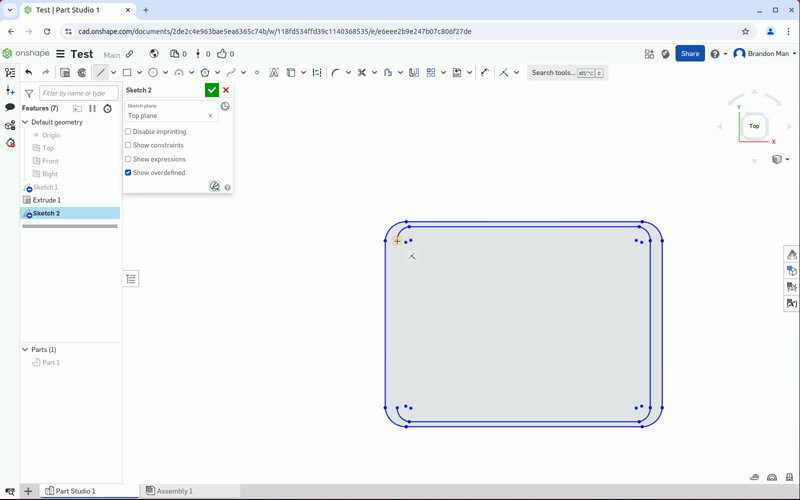
scroll(6)
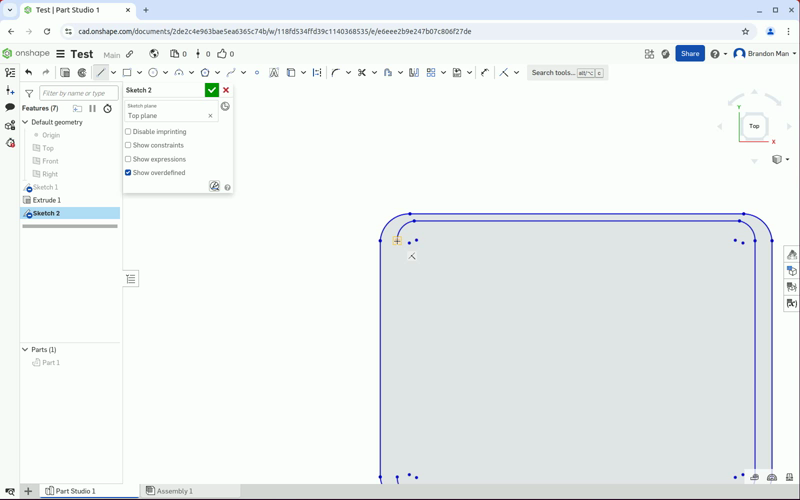
scroll(6)
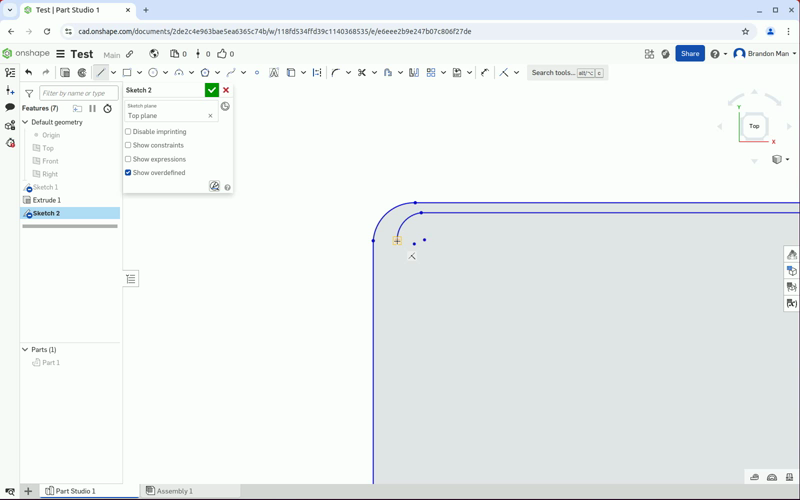
scroll(6)
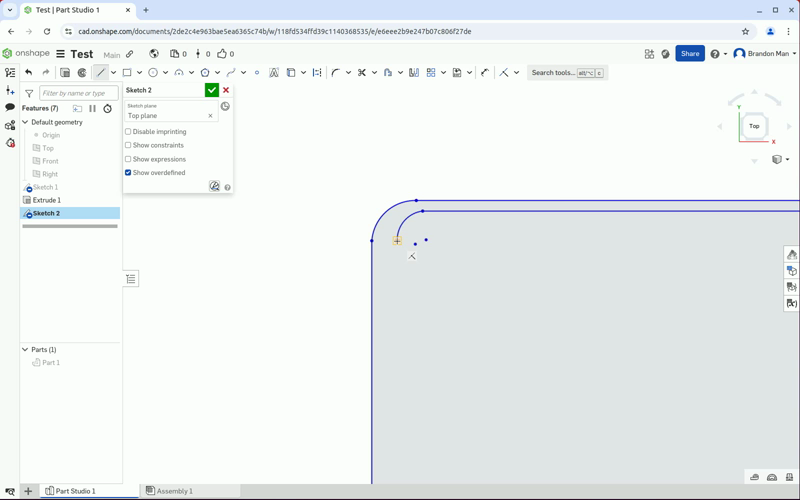
scroll(6)
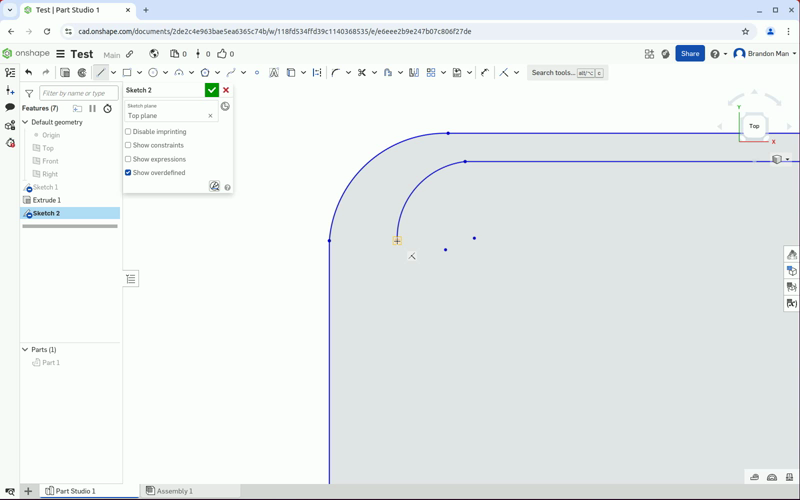
click(397, 240)
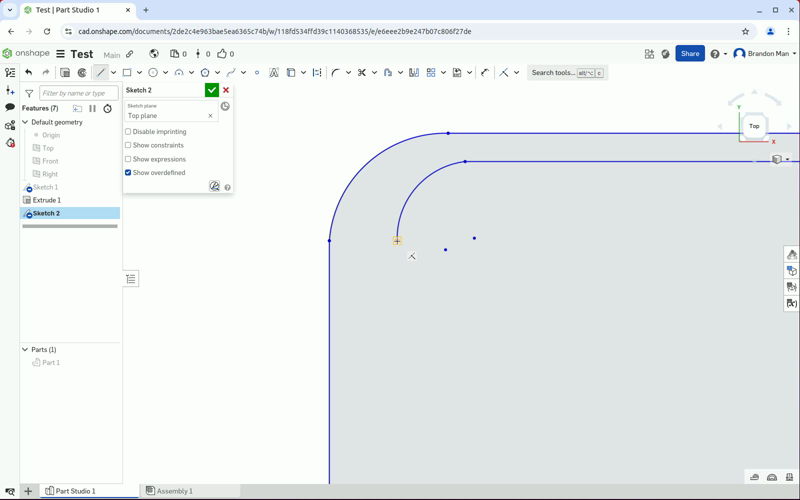
scroll(-6)
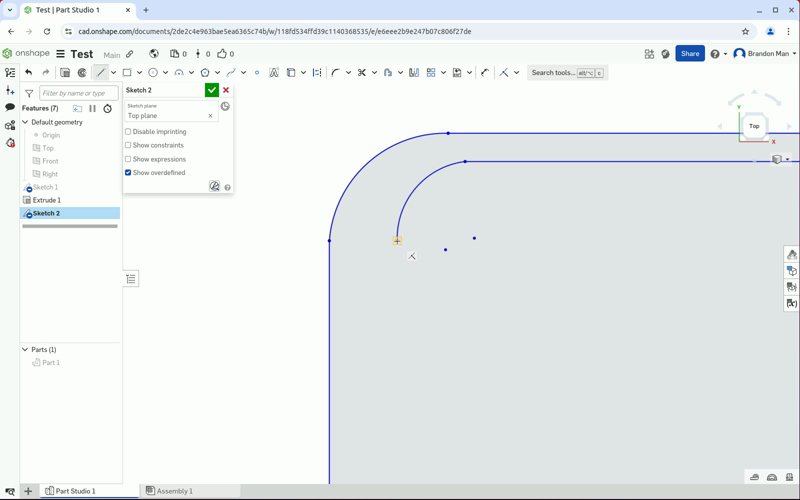
scroll(-6)
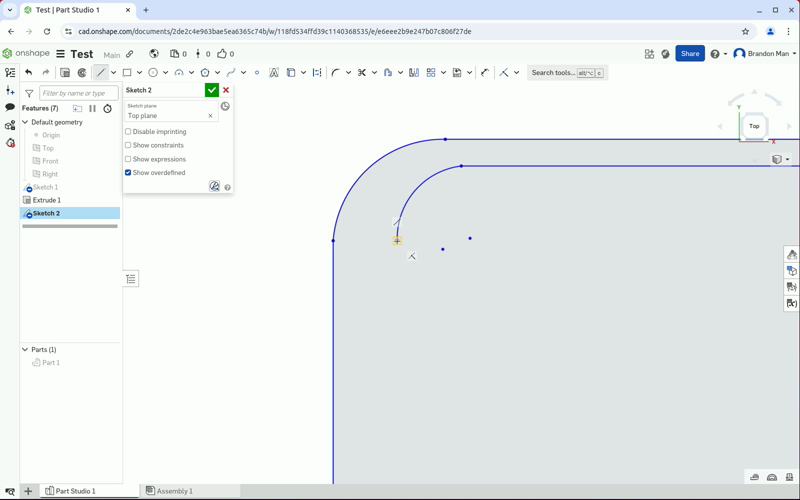
scroll(-6)
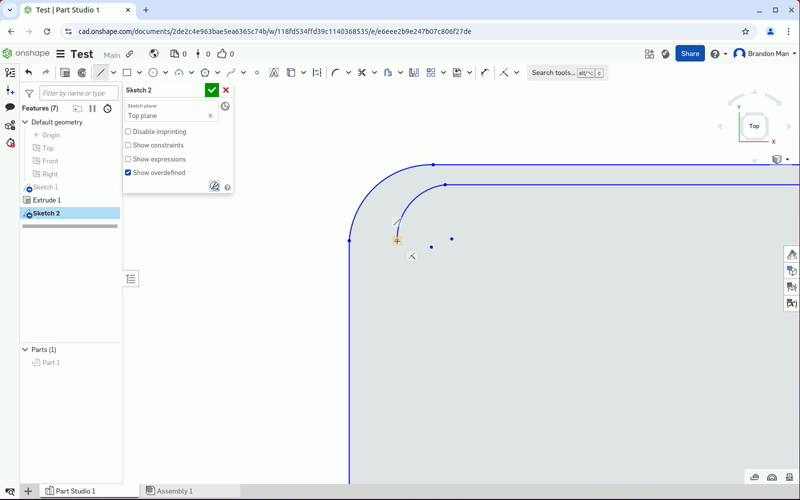
scroll(-6)
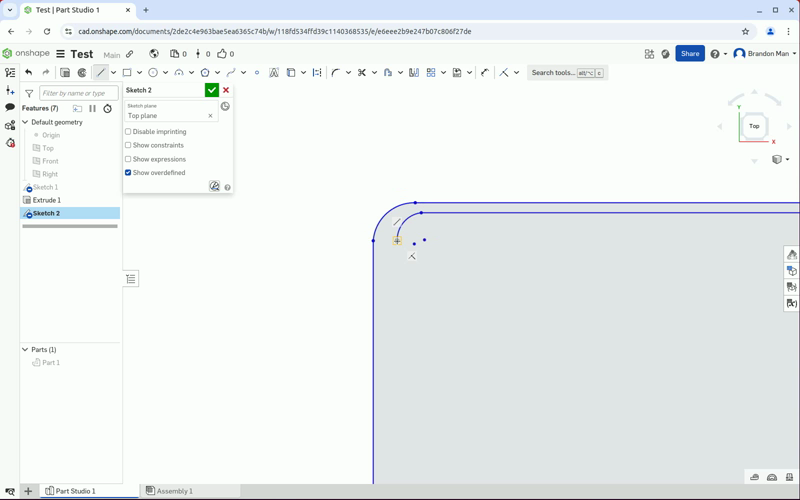
scroll(-6)
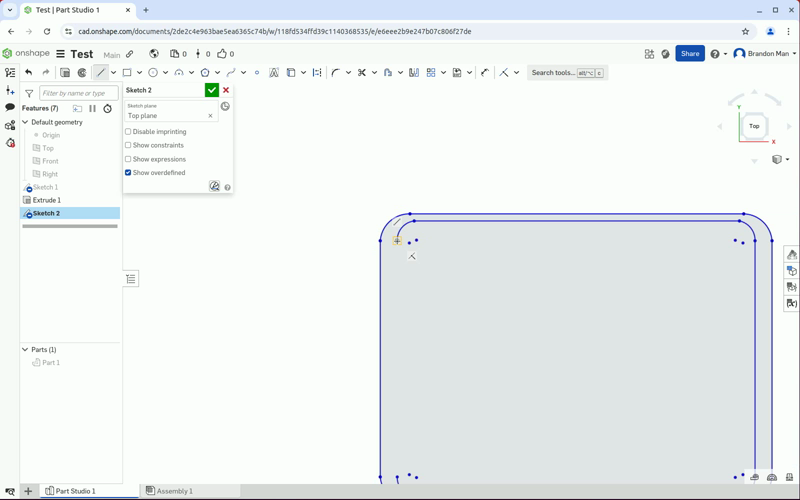
scroll(-6)
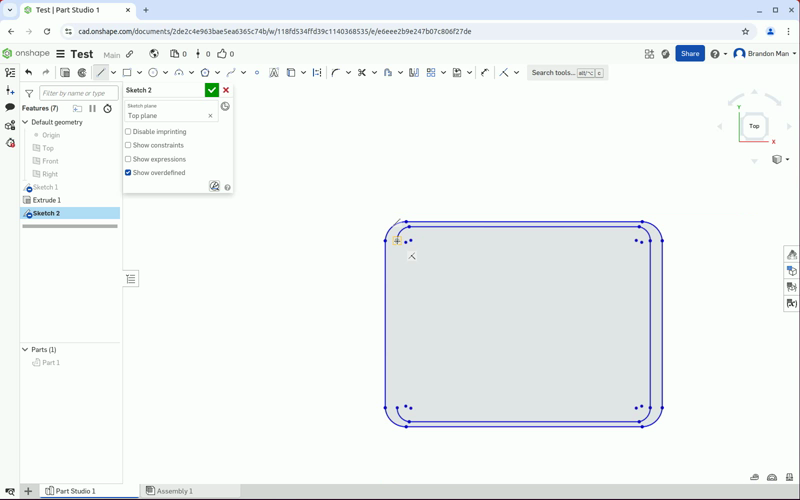
scroll(-6)
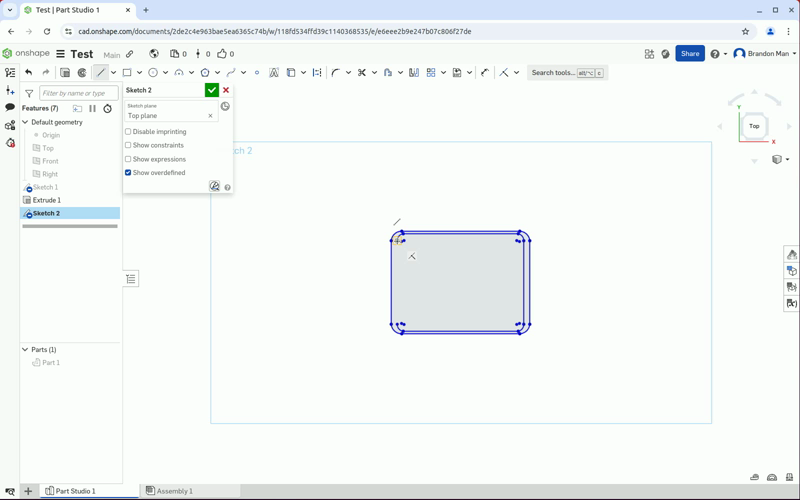
key_down(shift)
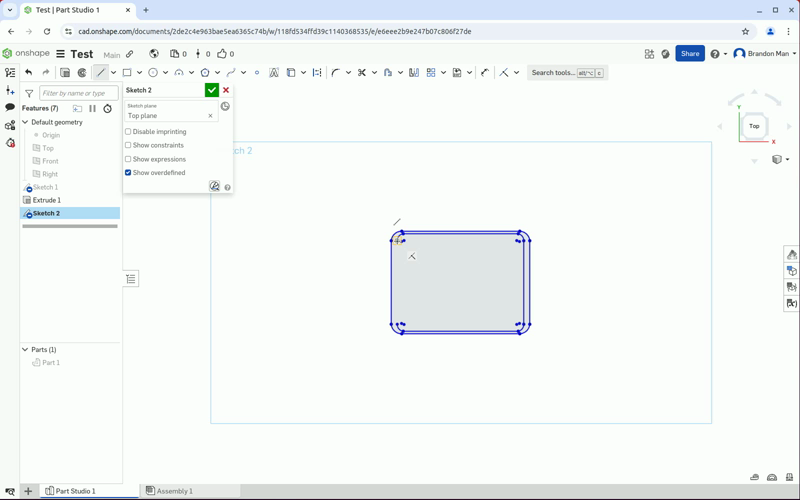
mouse_move(397, 324)
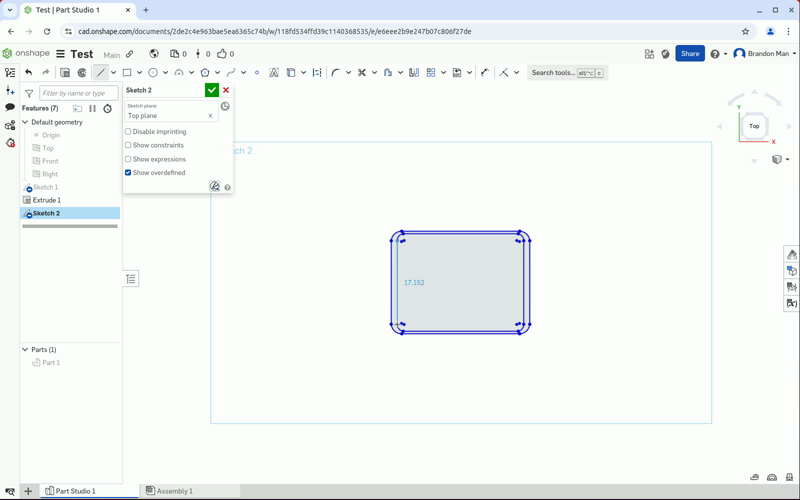
scroll(6)
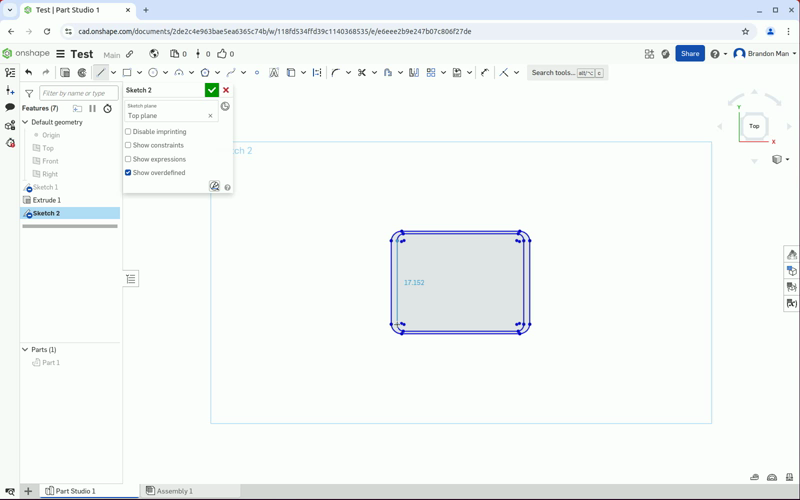
scroll(6)
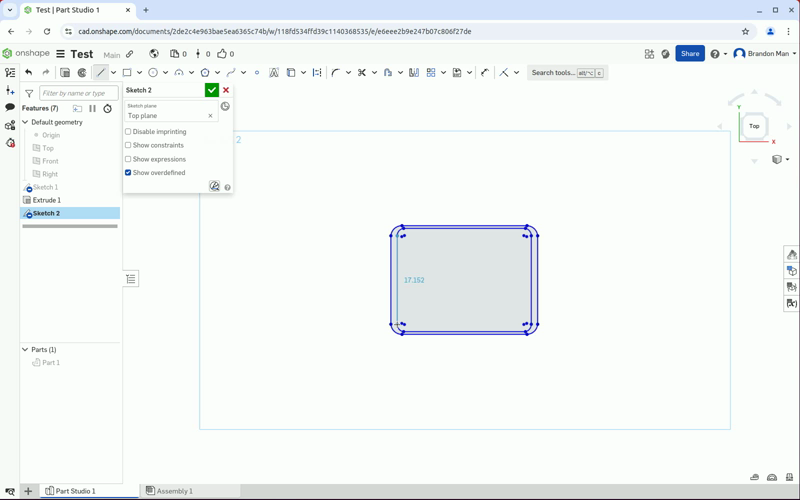
scroll(6)
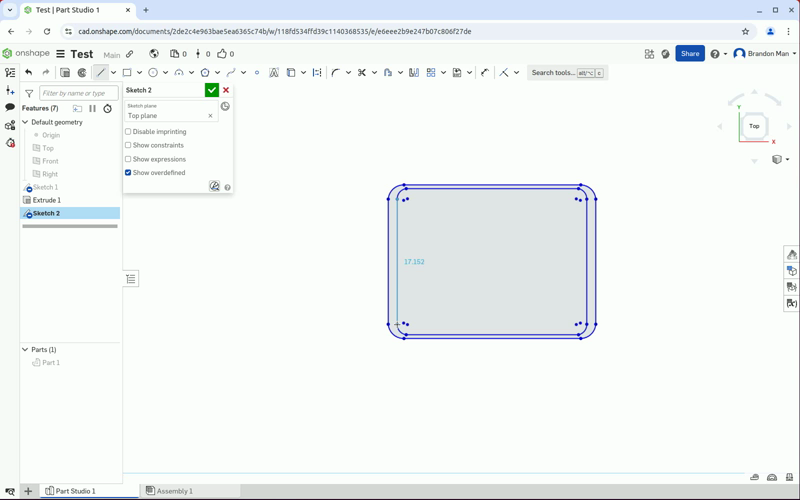
scroll(6)
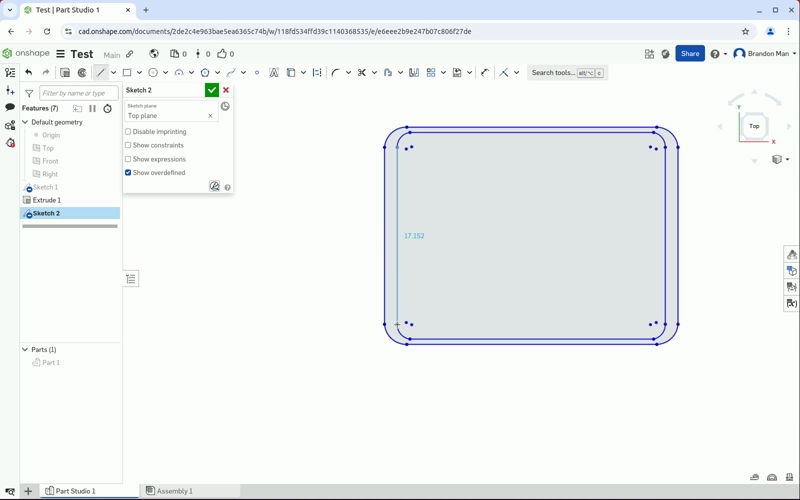
scroll(6)
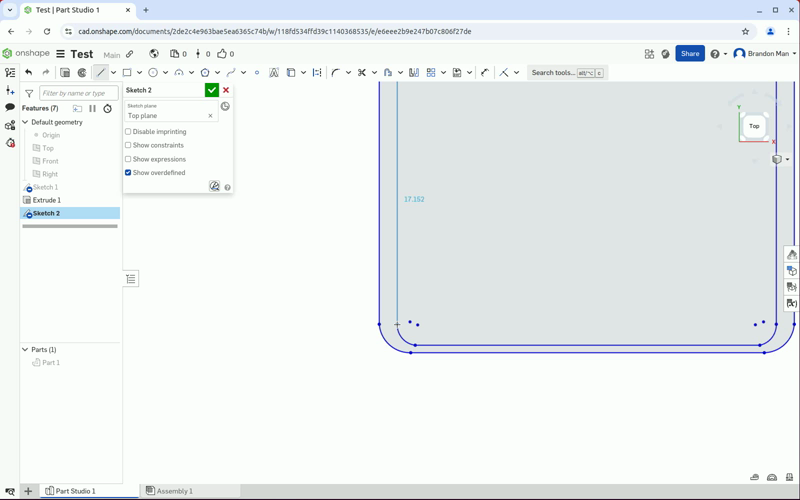
scroll(6)
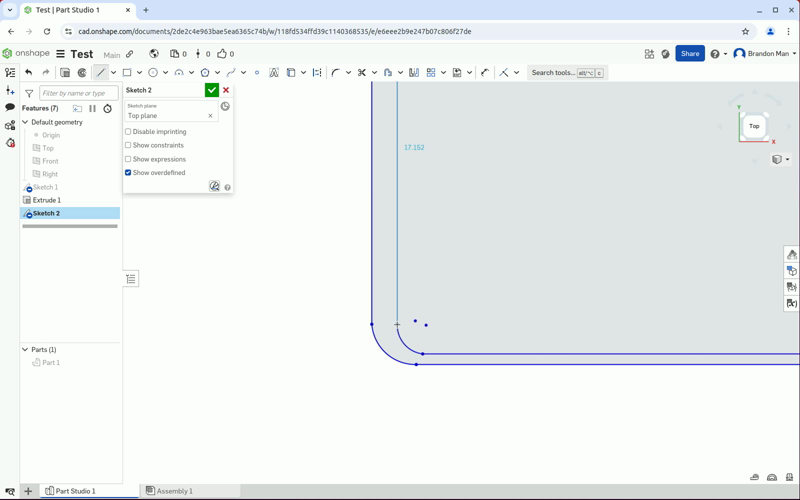
scroll(6)
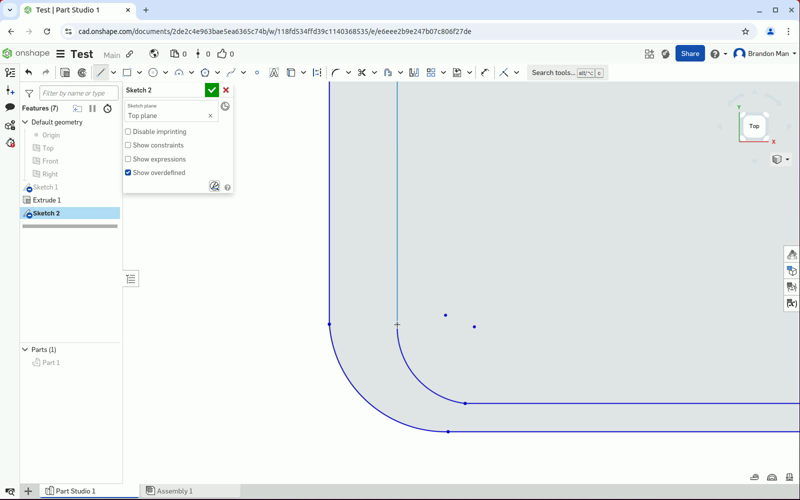
key_up(shift)
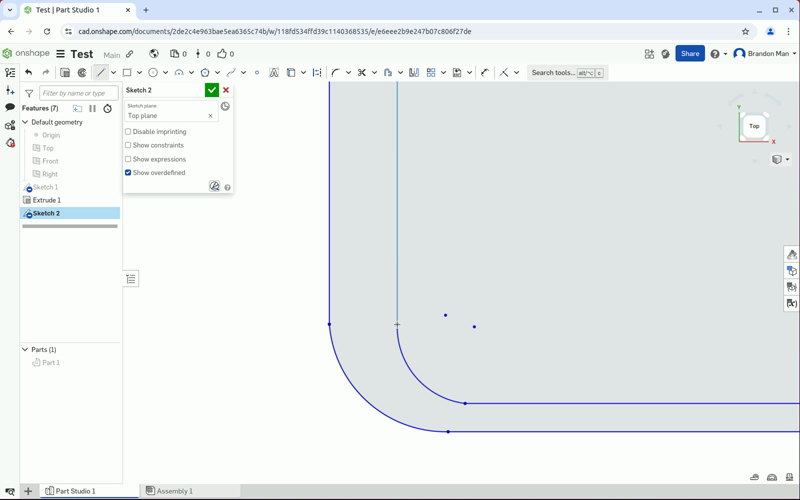
click(397, 324)
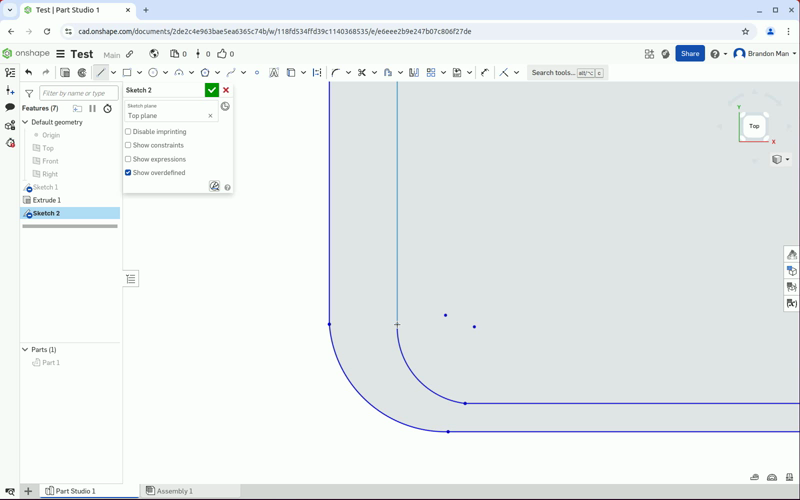
scroll(-6)
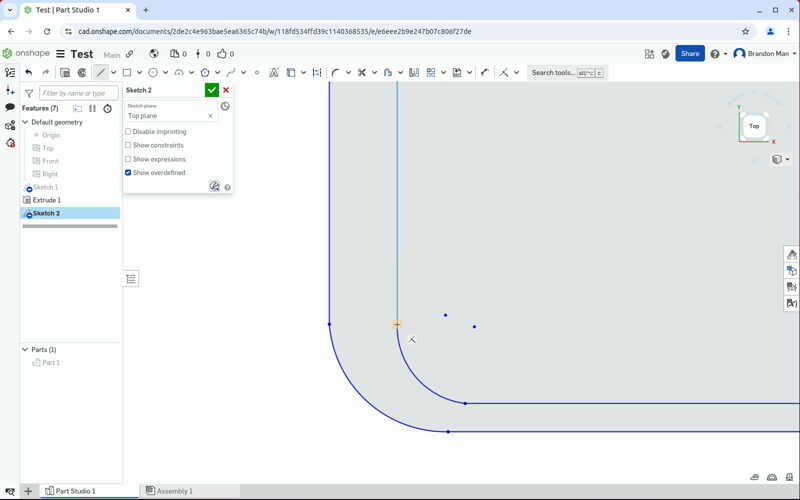
scroll(-6)
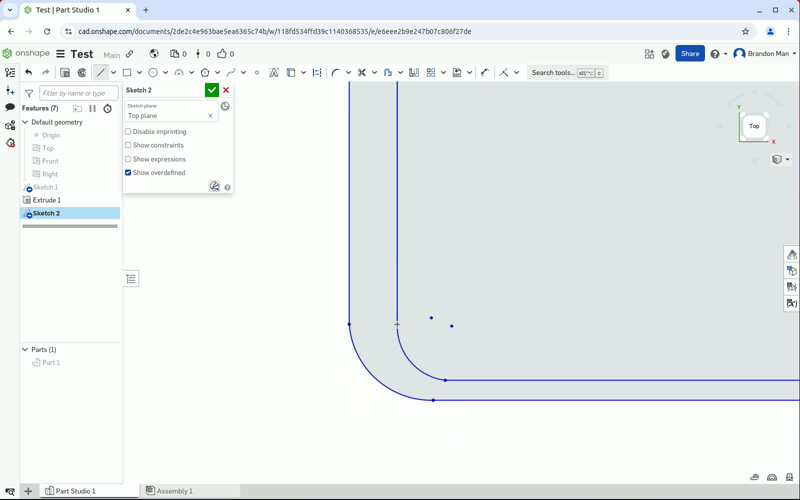
scroll(-6)
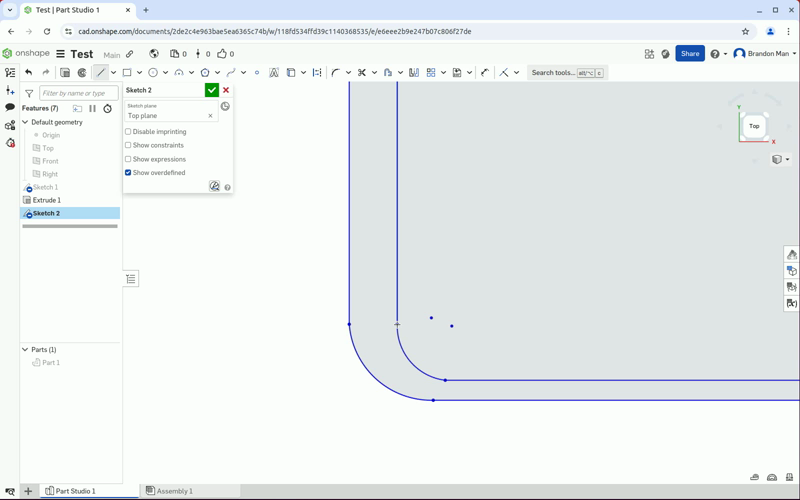
scroll(-6)
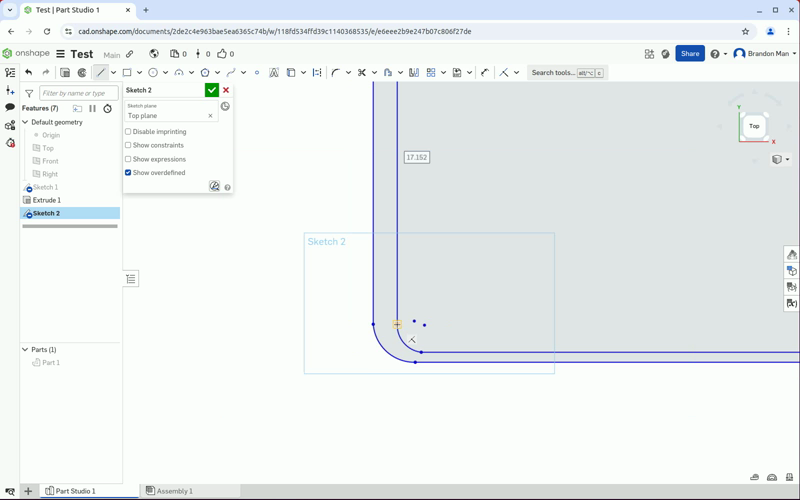
scroll(-6)
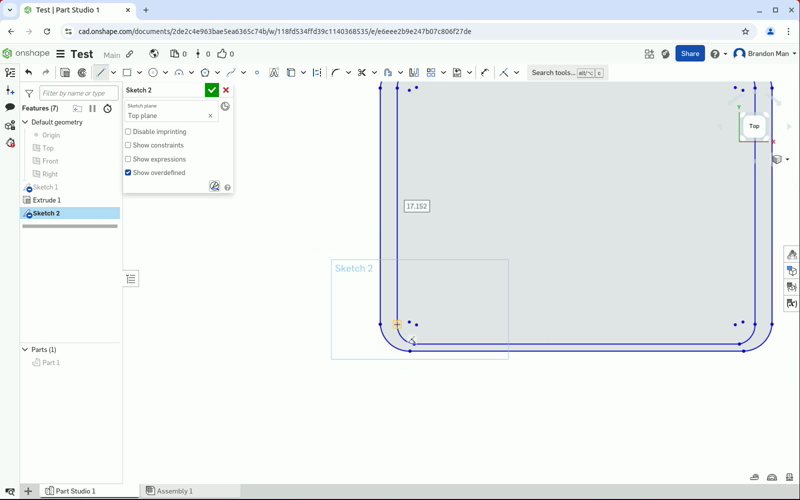
scroll(-6)
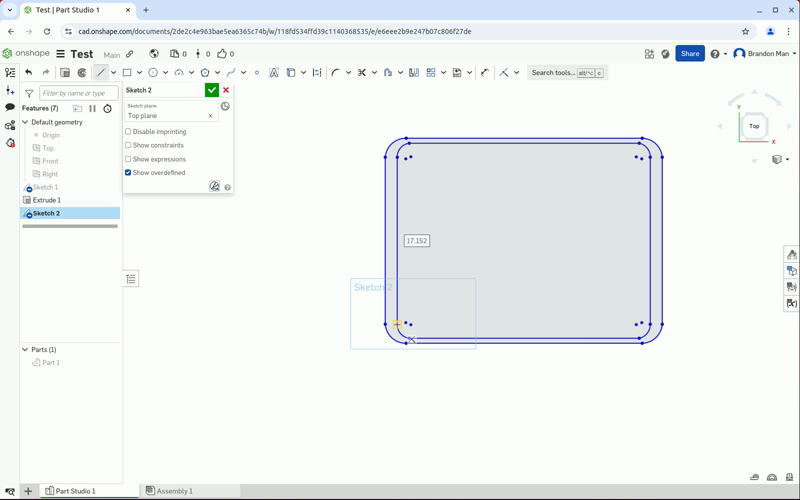
scroll(-6)
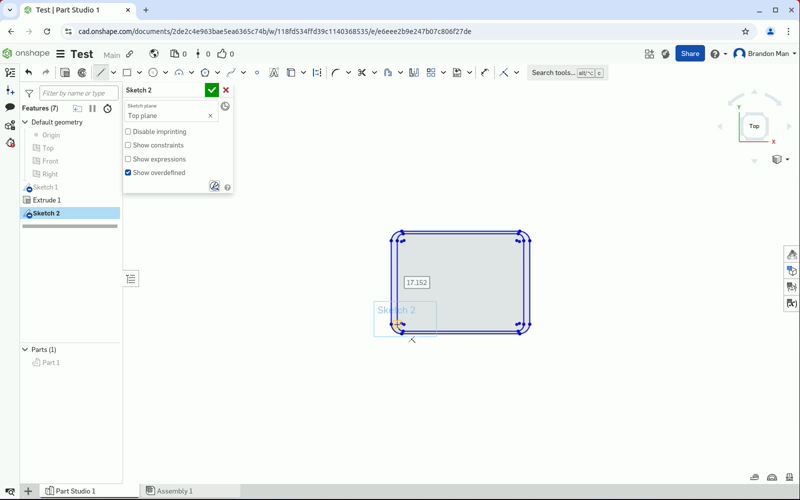
key(esc)
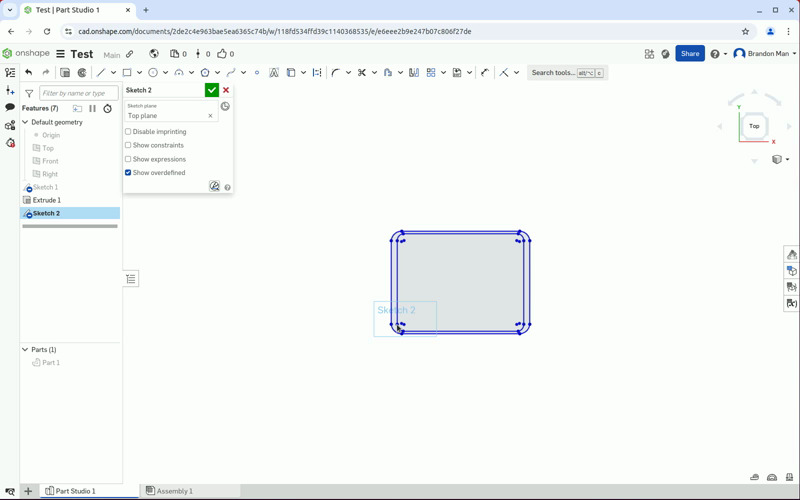
mouse_move(393, 289)
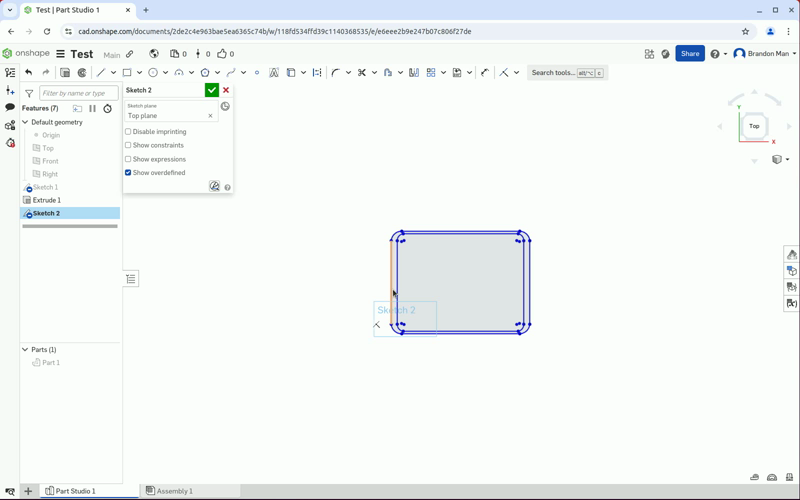
click(393, 289)
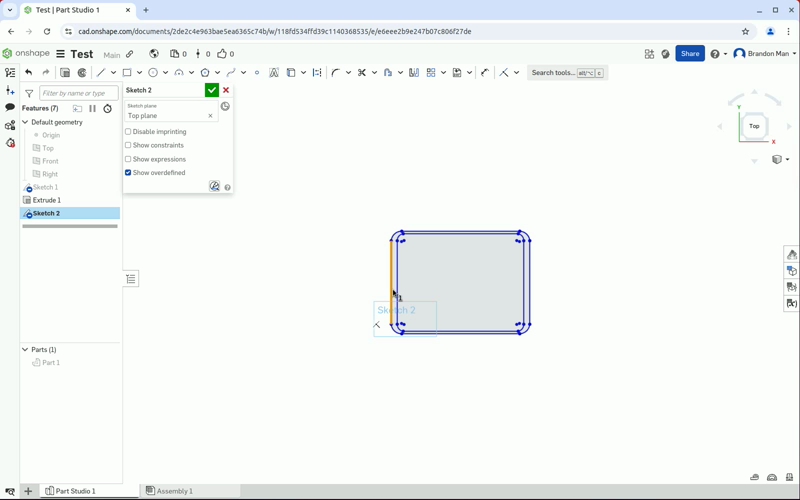
mouse_move(73, 352)
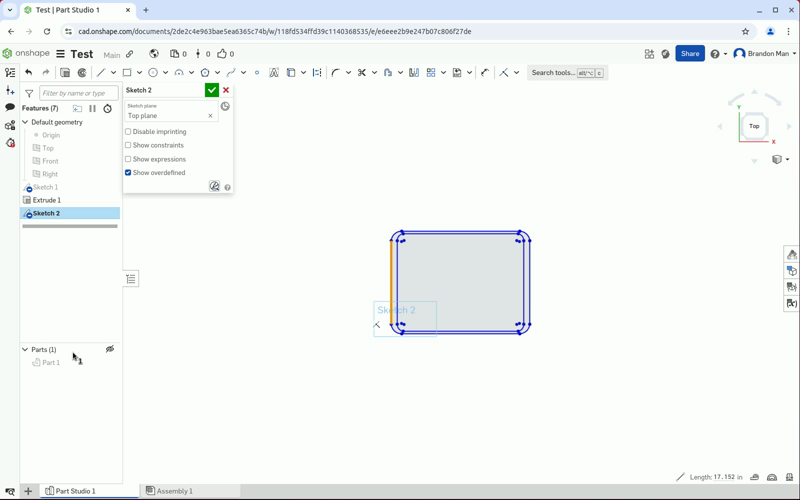
key(shift+y)
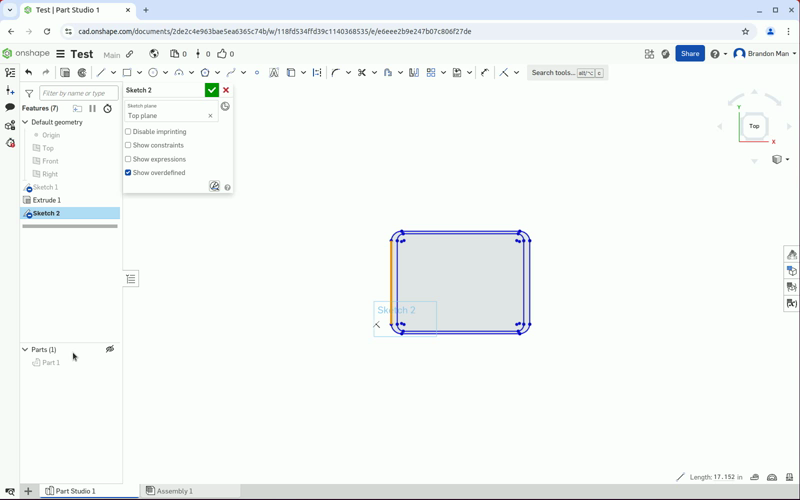
key(shift+e)
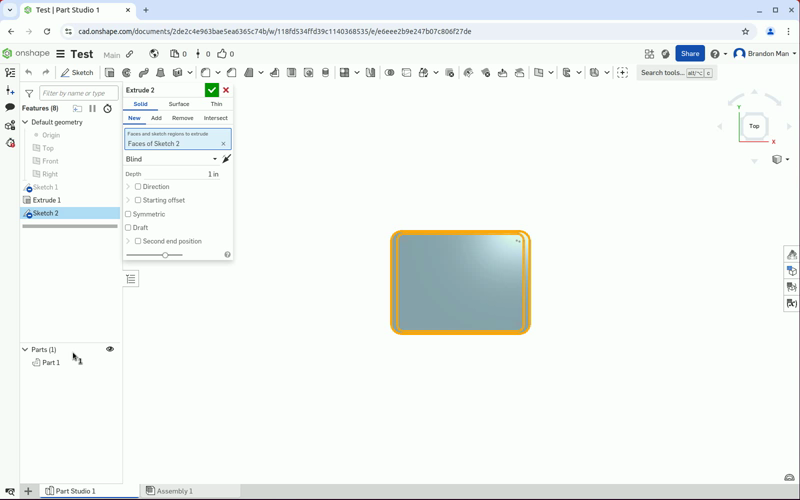
mouse_move(143, 106)
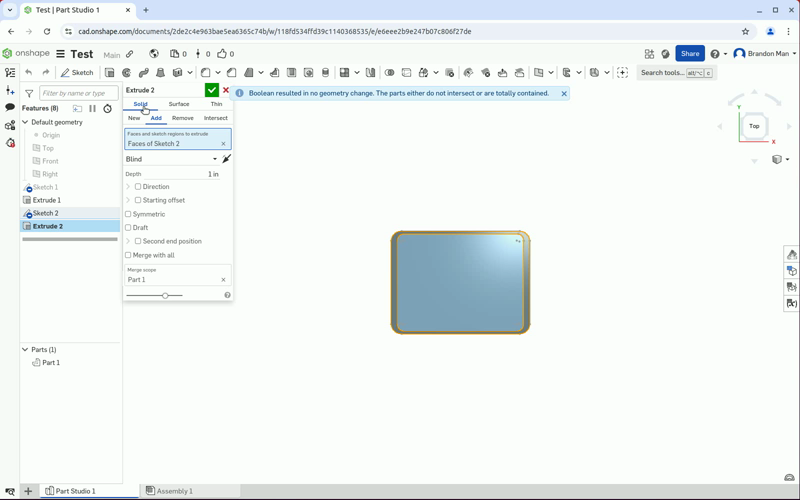
click(143, 106)
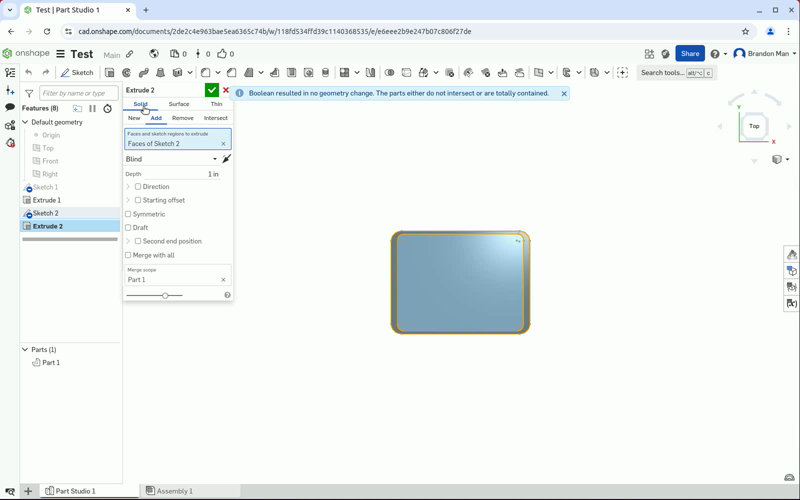
mouse_move(137, 120)
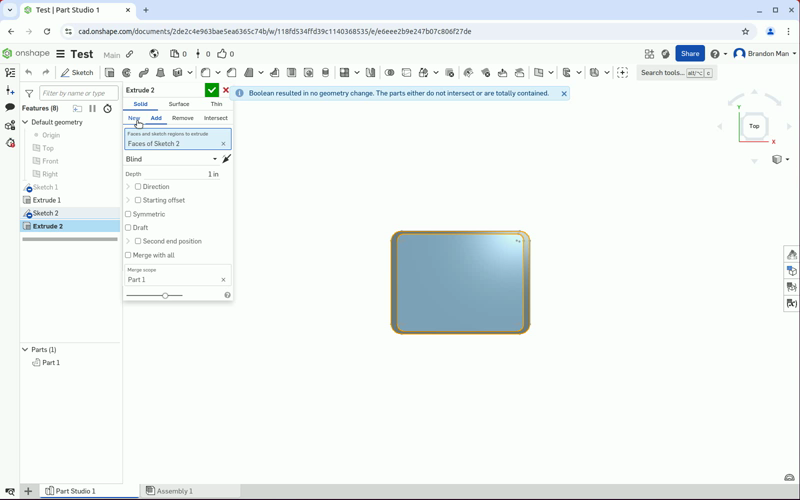
click(137, 120)
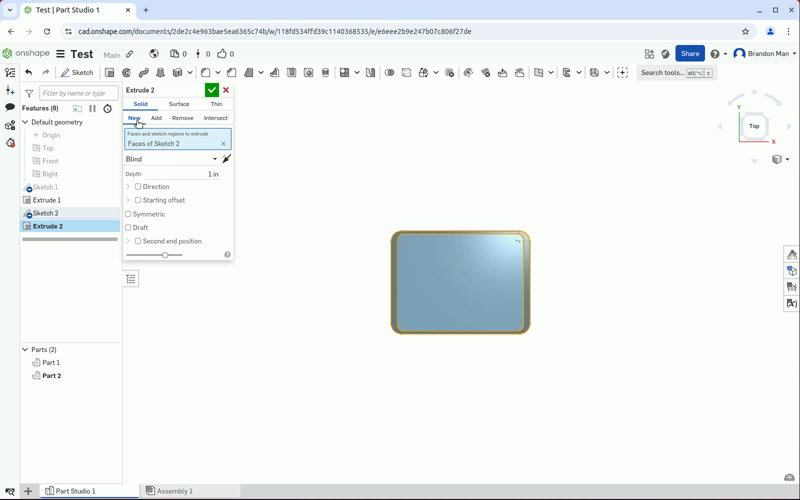
key(tab, 4)
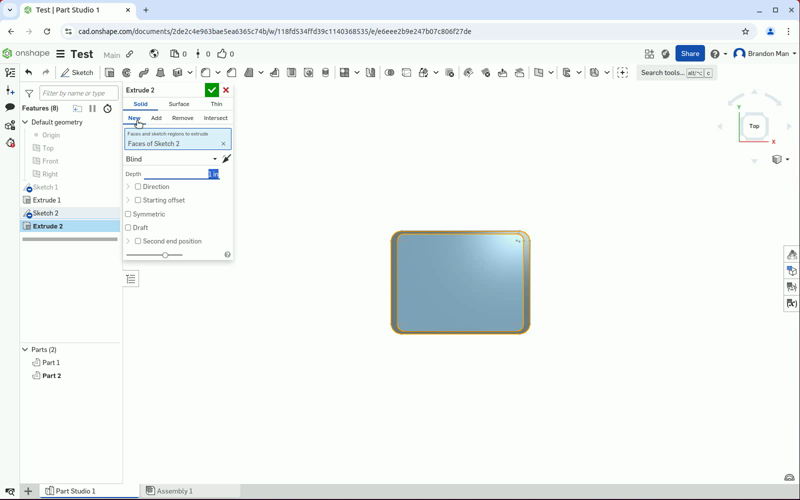
text(14.202)
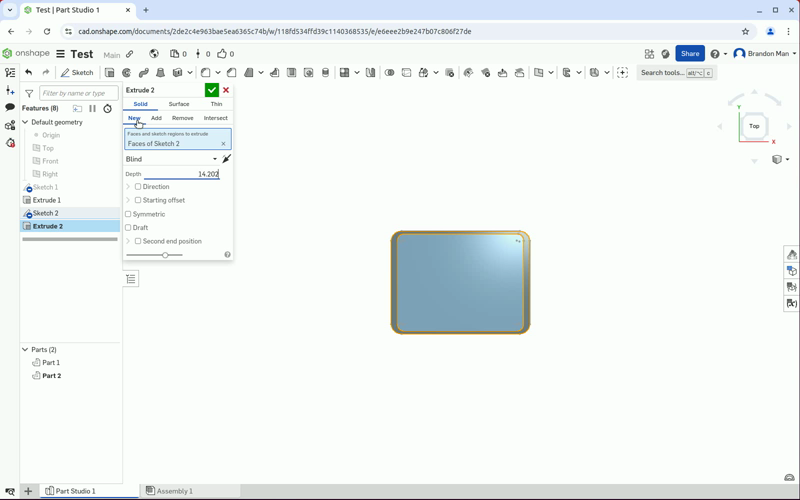
key(enter)
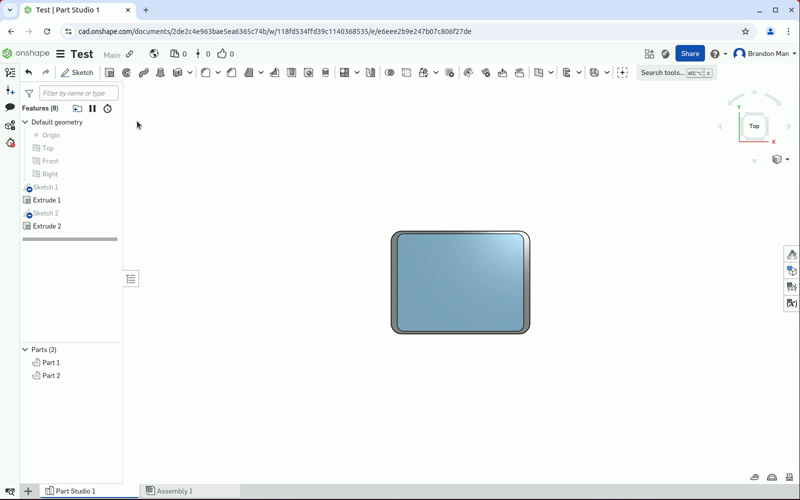
key(shift+h)
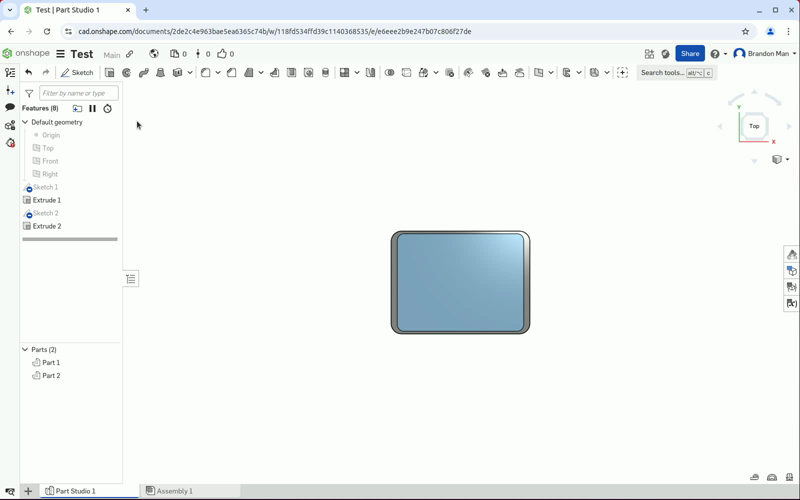
key(shift+h)
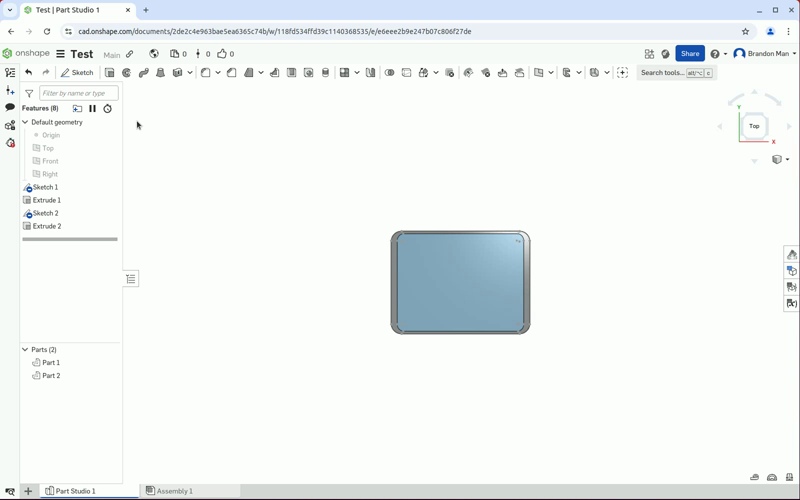
key(shift+7)
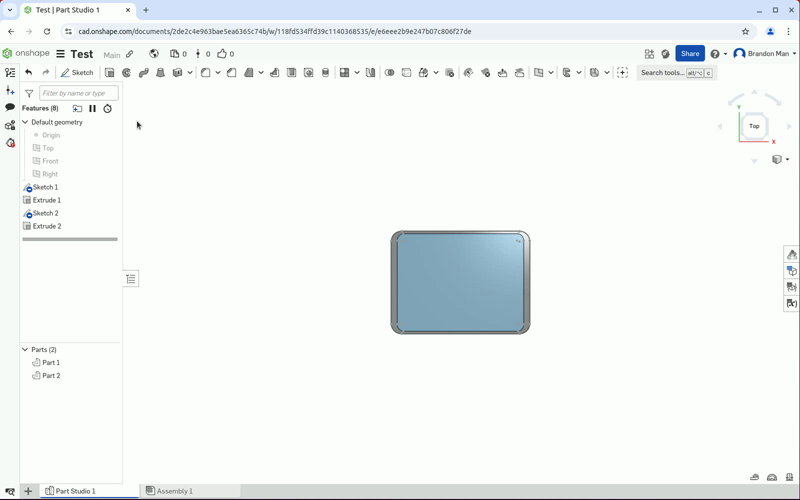
key(up, 3)
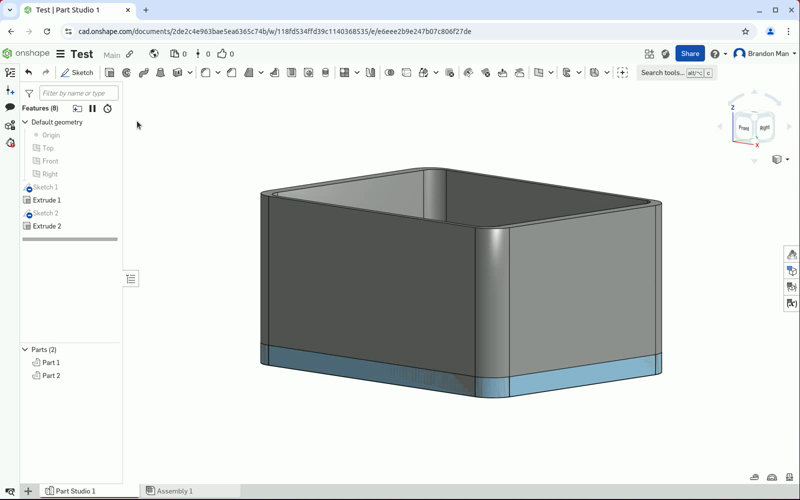
key(left, 3)
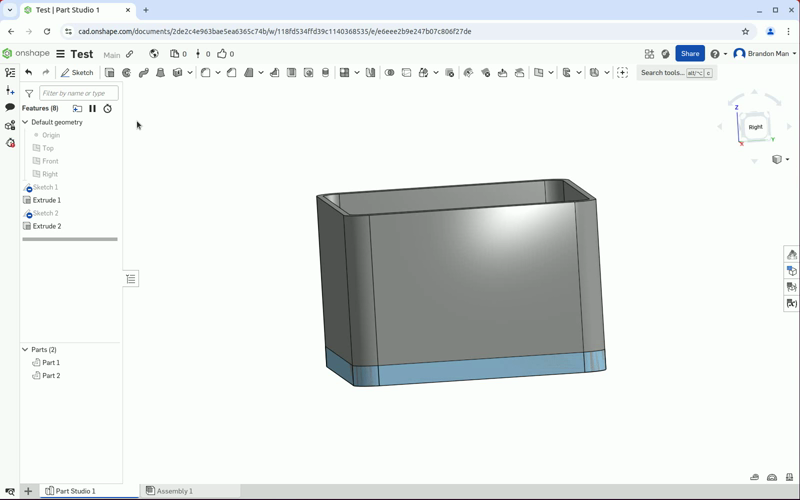
key(right, 3)
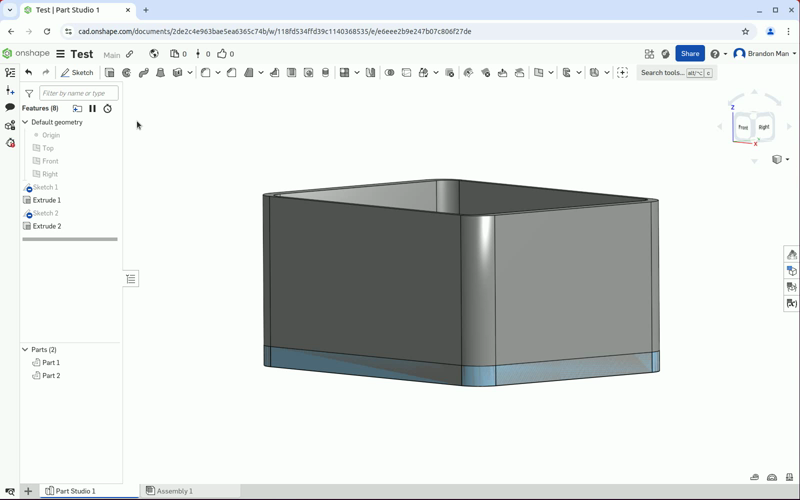
key(down, 3)
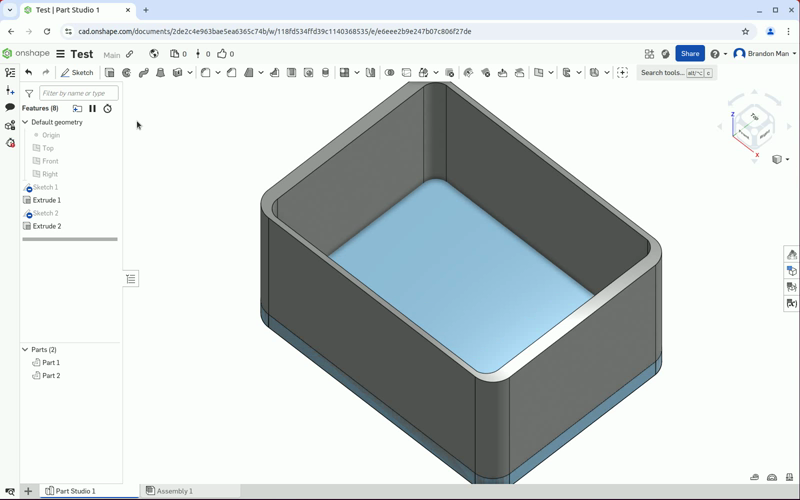
mouse_move(73, 189)
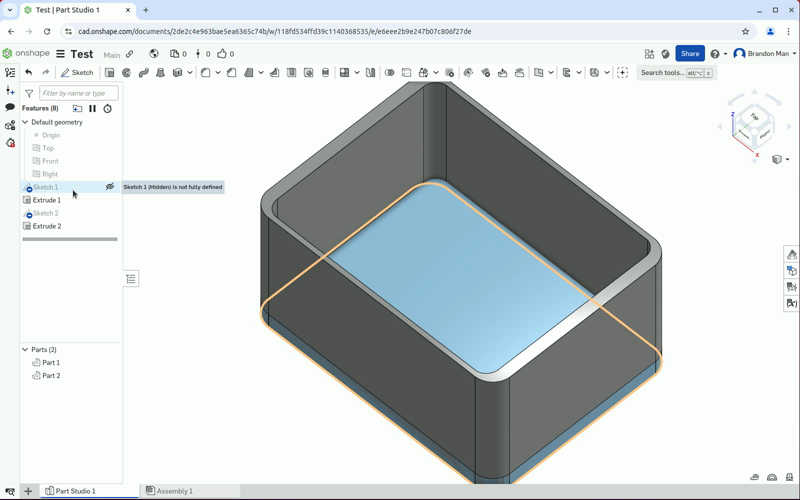
click(73, 189)